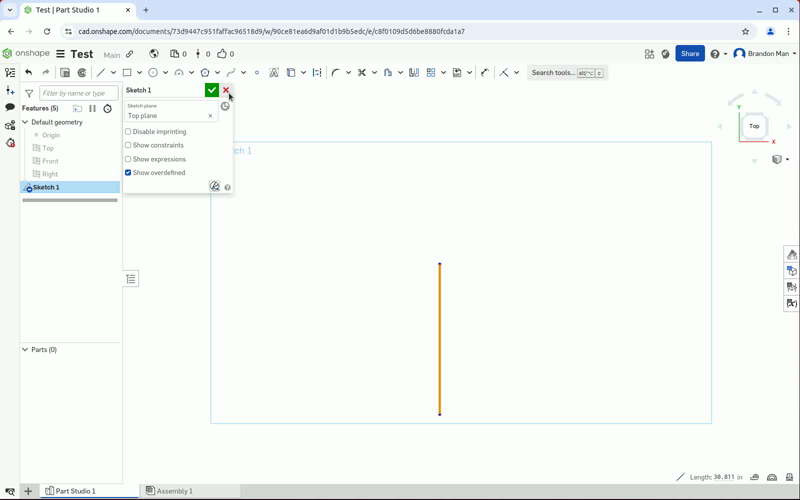
key(shift+h)
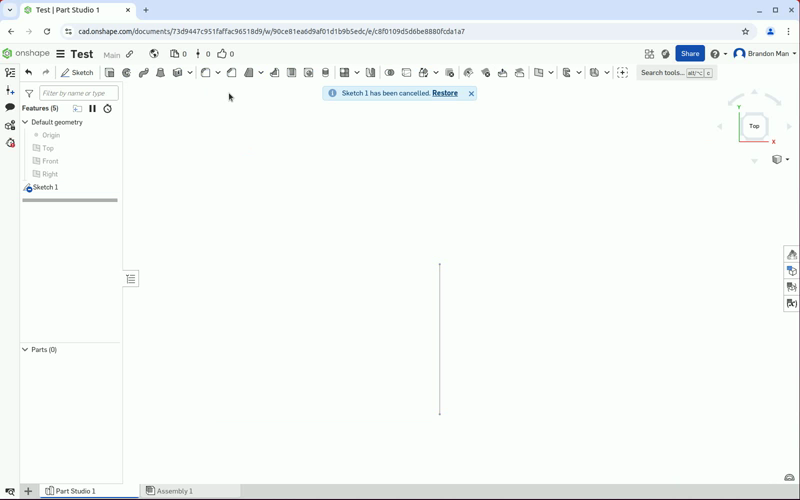
key(shift+s)
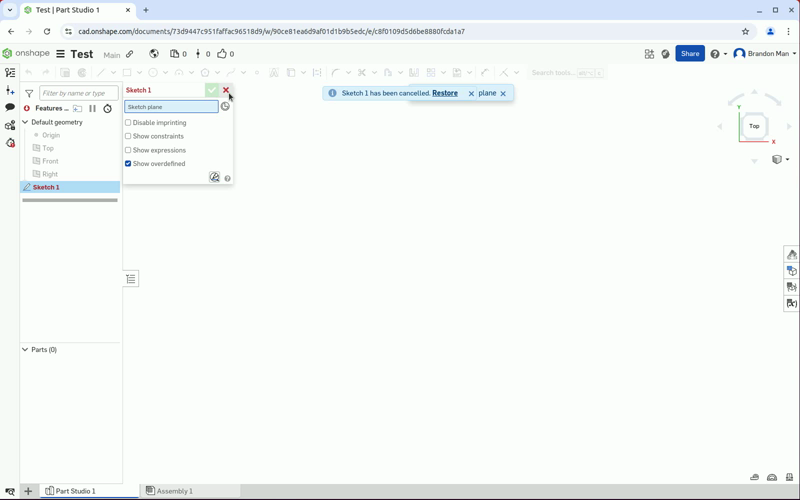
mouse_move(73, 150)
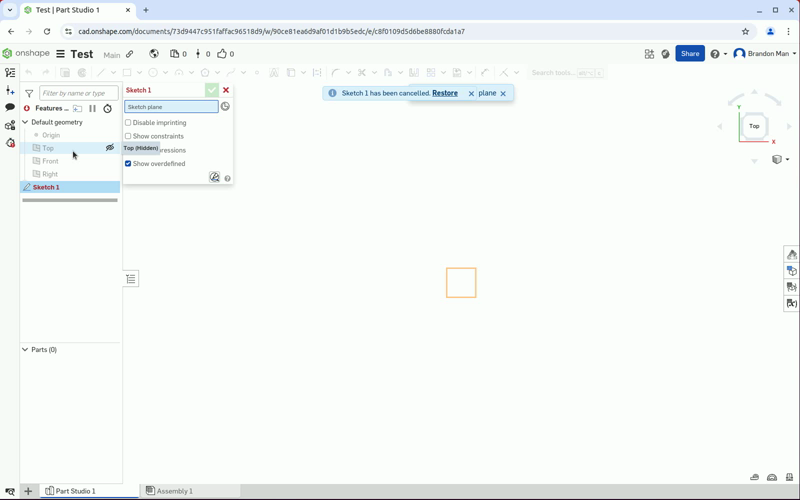
click(73, 150)
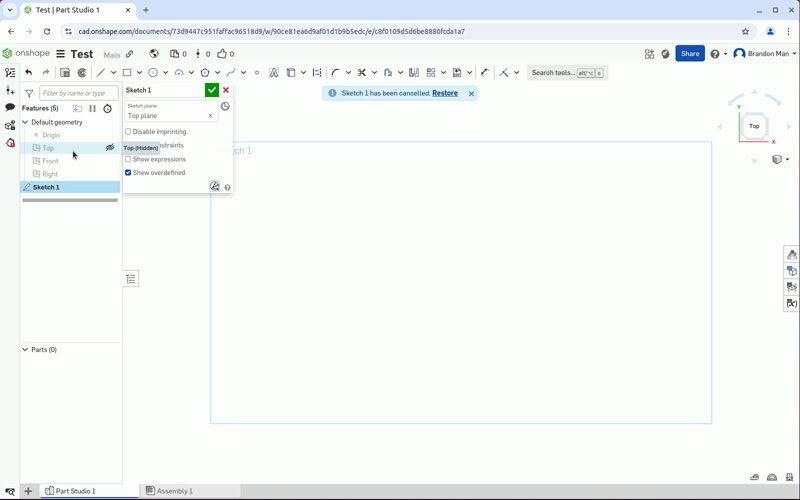
mouse_move(73, 352)
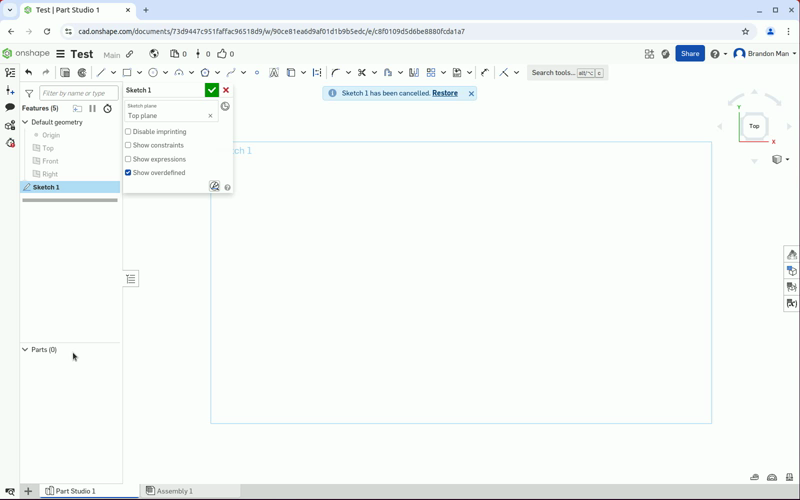
key(y)
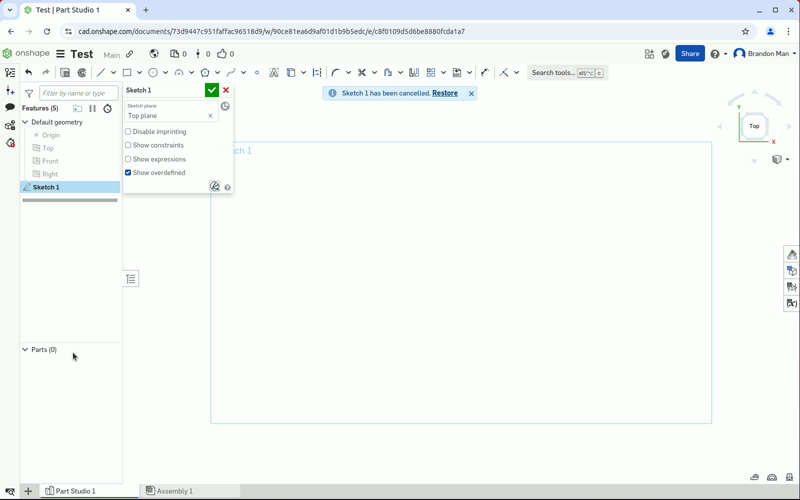
key(l)
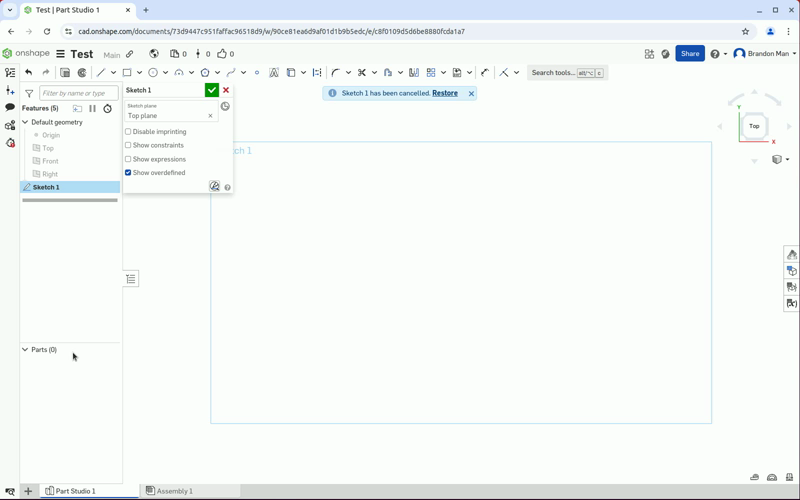
key_down(shift)
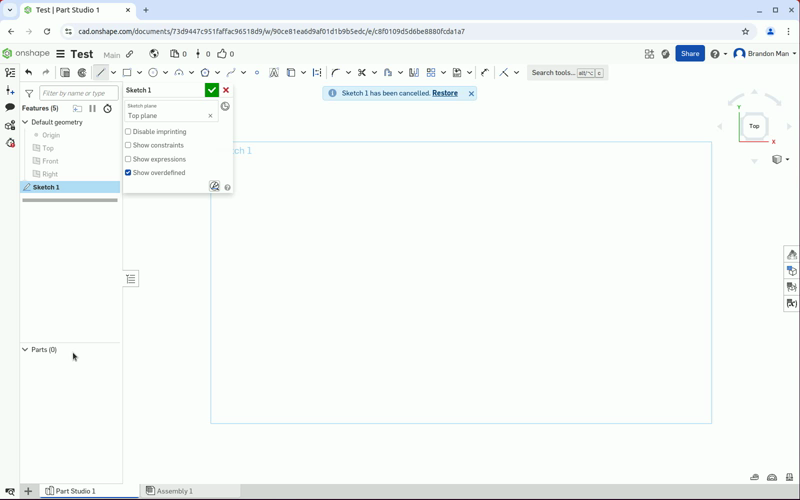
mouse_move(422, 278)
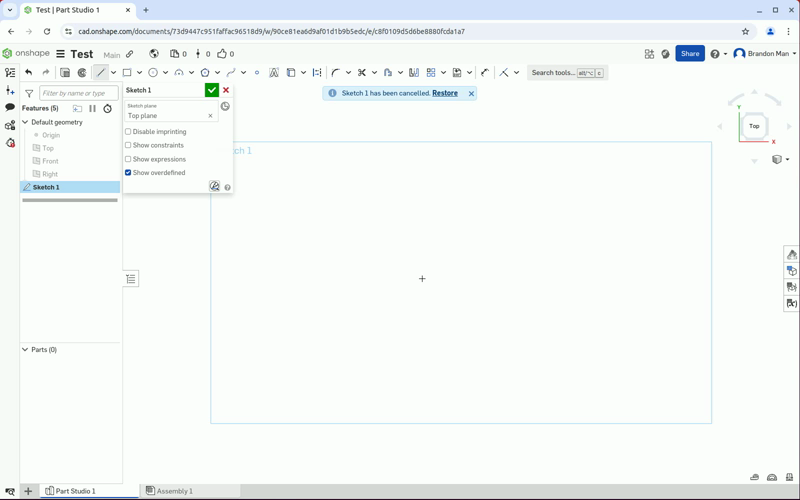
click(422, 278)
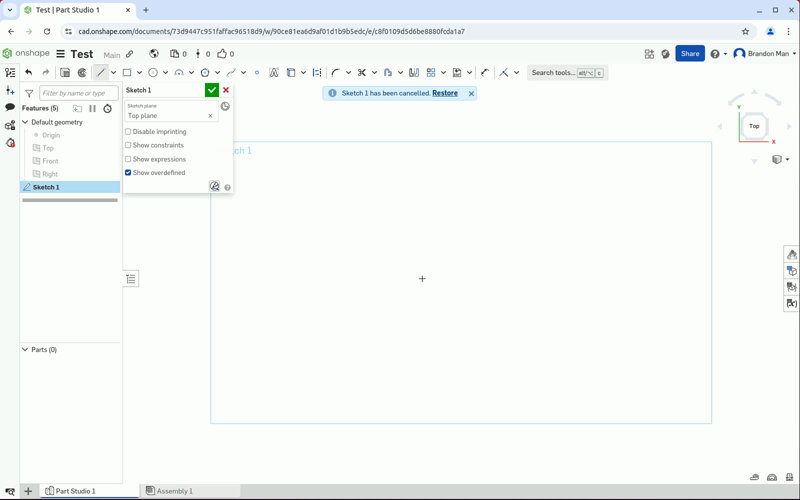
key_up(shift)
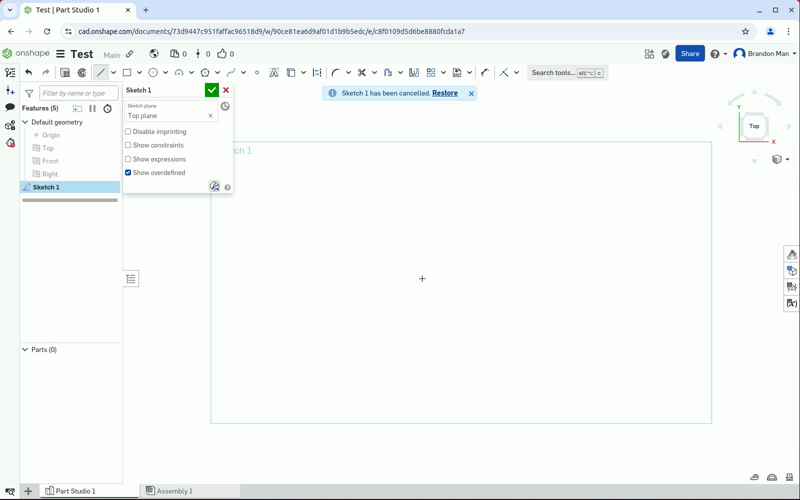
key_down(shift)
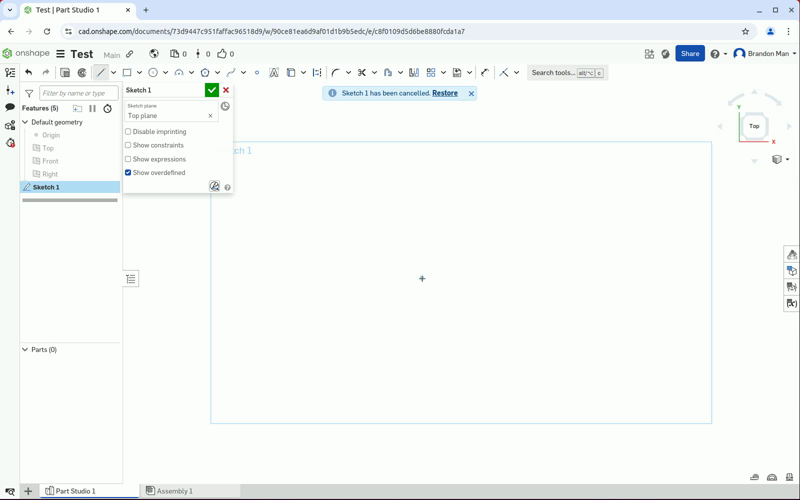
mouse_move(510, 278)
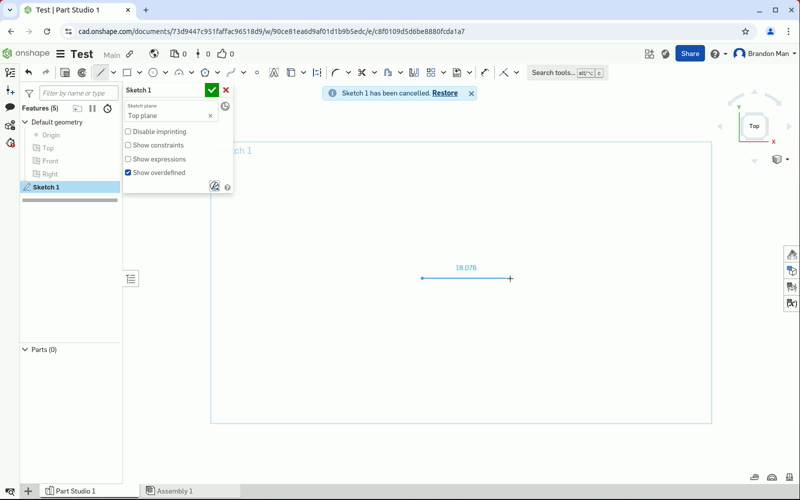
click(510, 278)
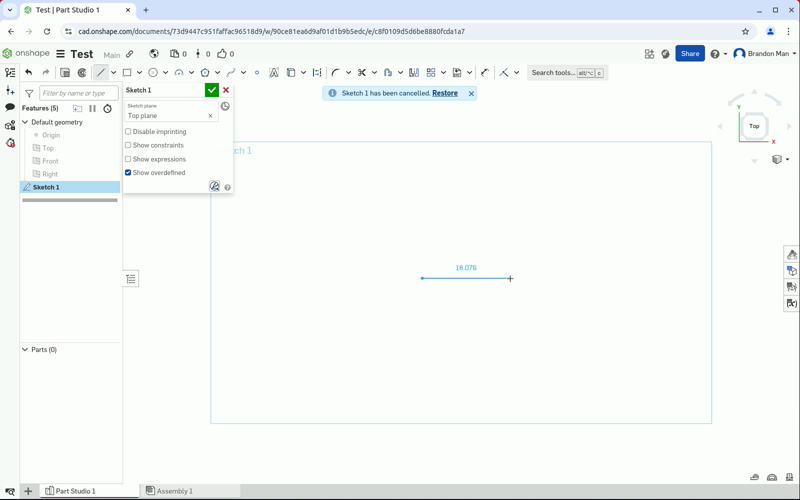
key_up(shift)
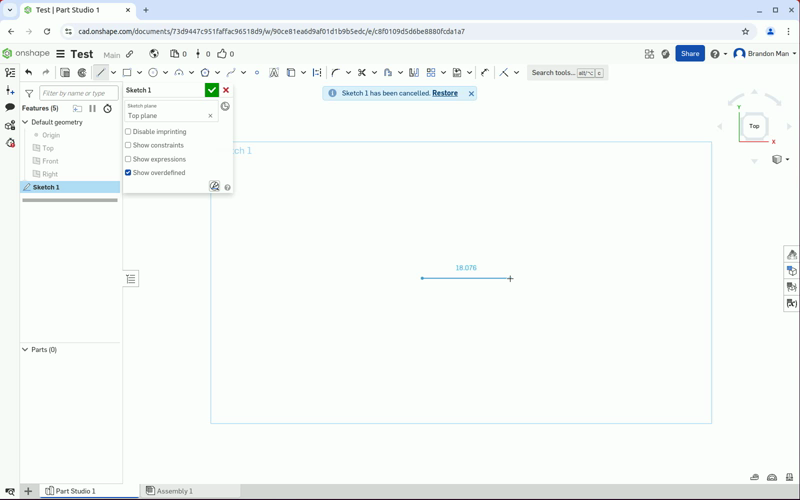
key_down(shift)
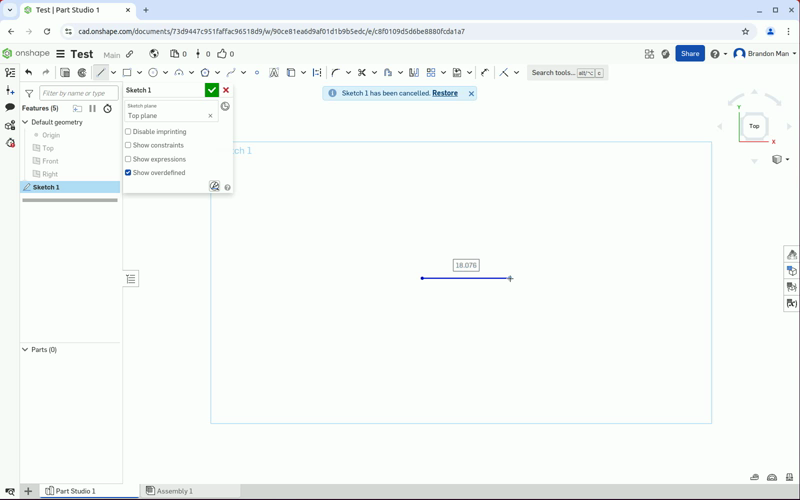
mouse_move(540, 278)
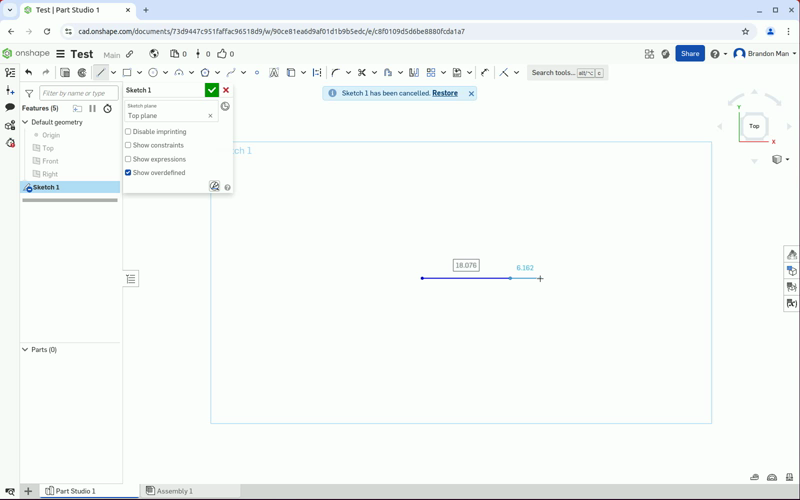
mouse_move(510, 270)
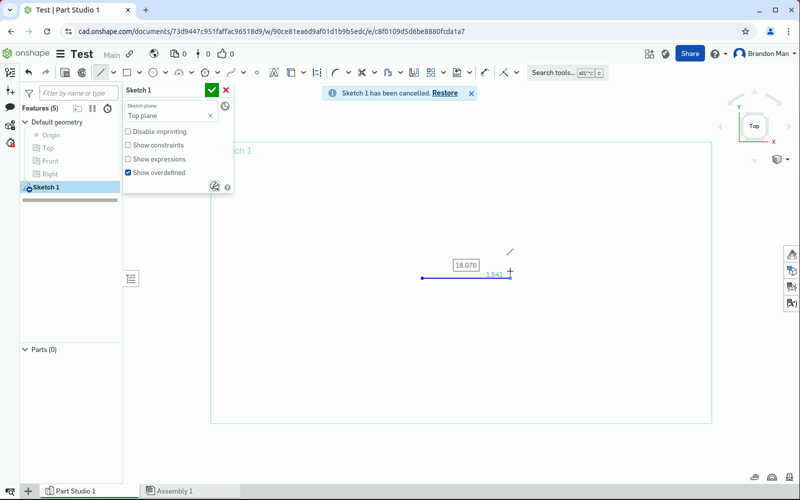
scroll(6)
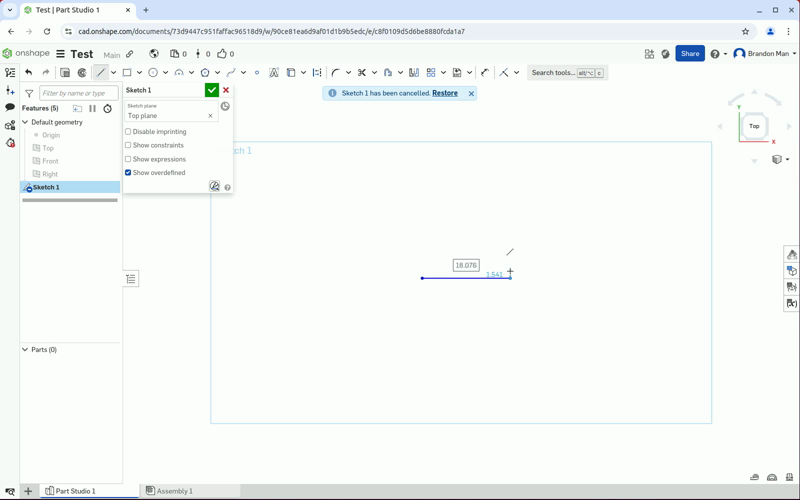
scroll(6)
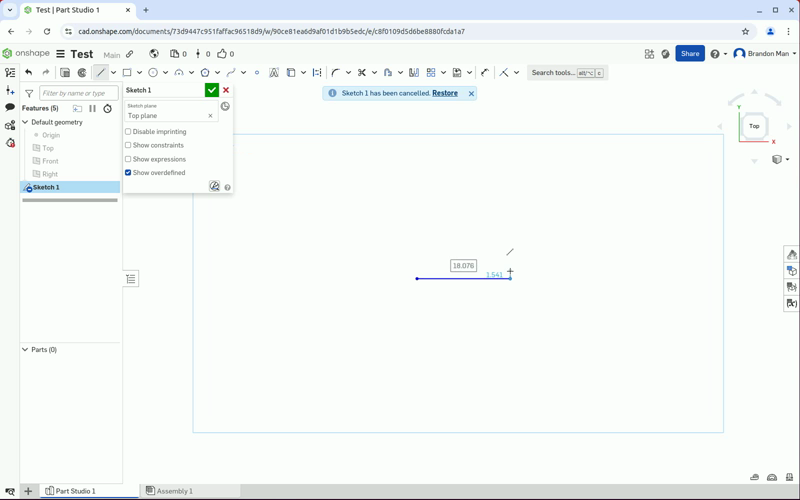
scroll(6)
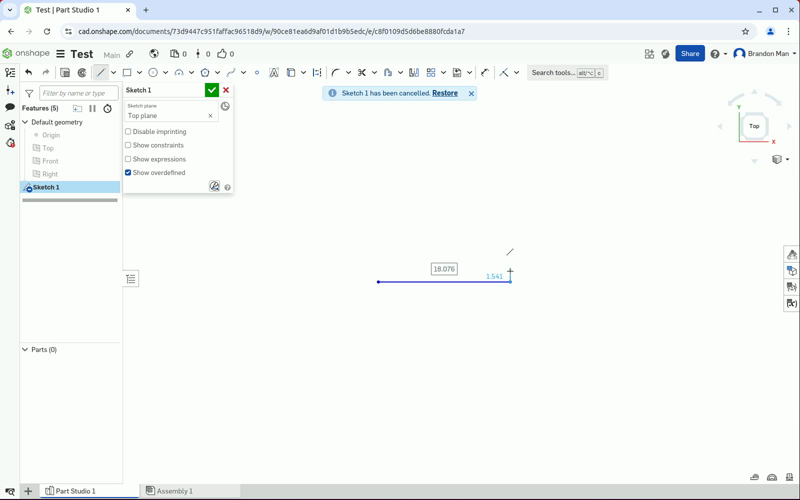
scroll(6)
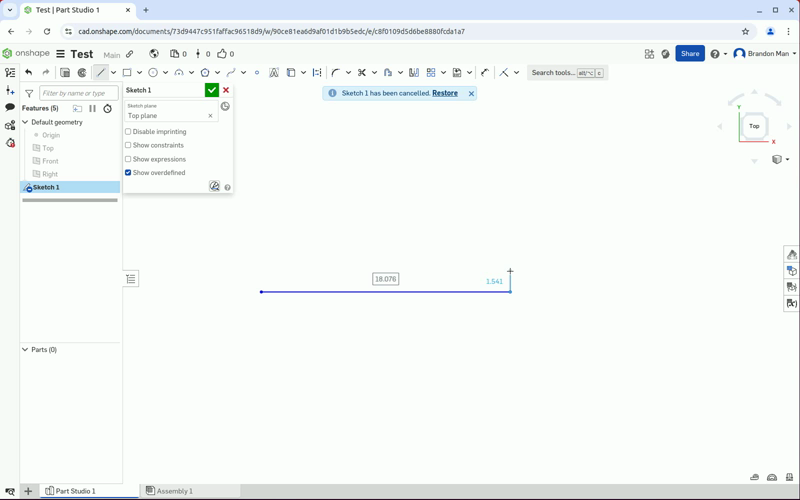
scroll(6)
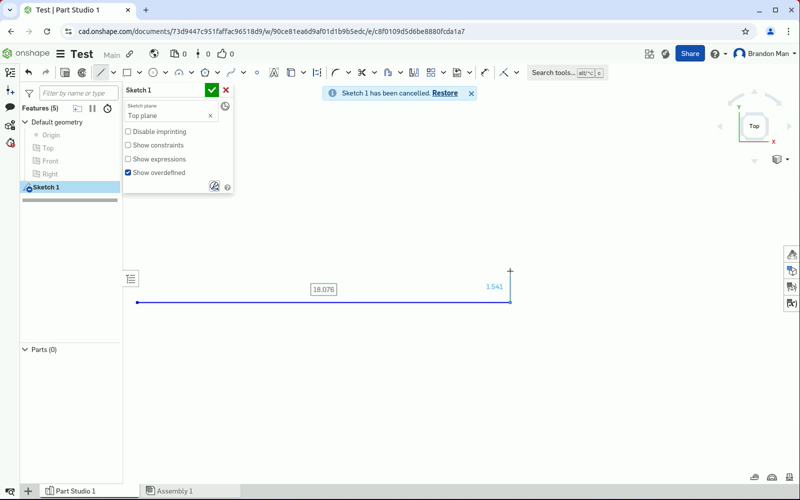
scroll(6)
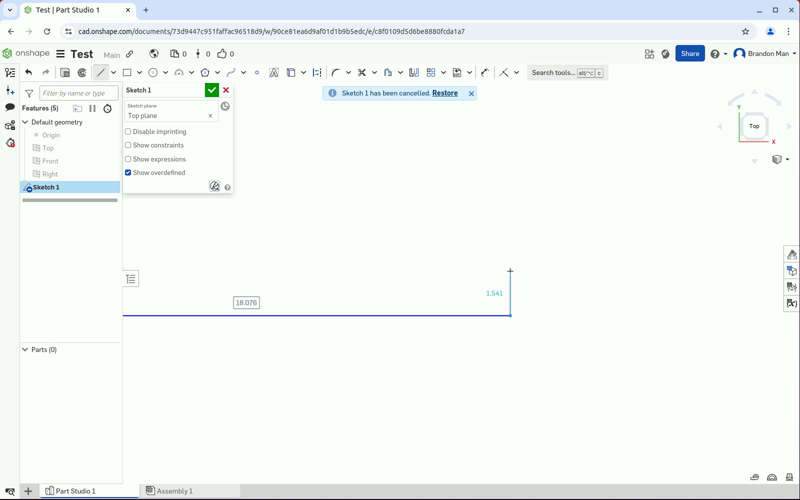
scroll(6)
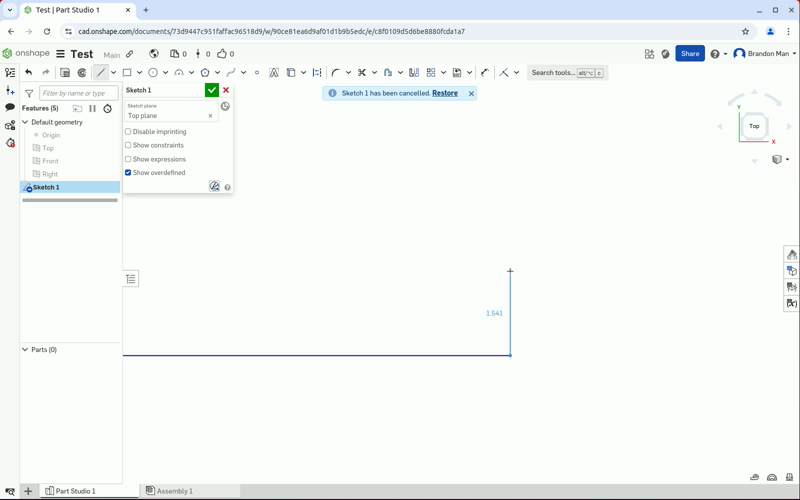
click(510, 270)
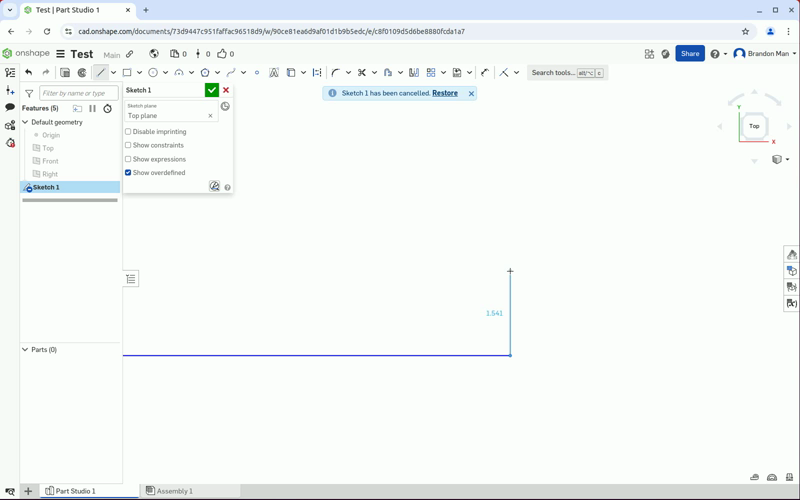
scroll(-6)
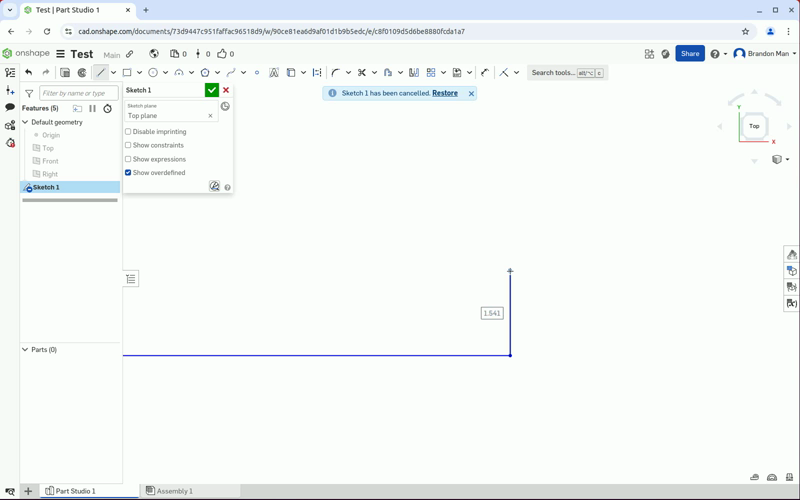
scroll(-6)
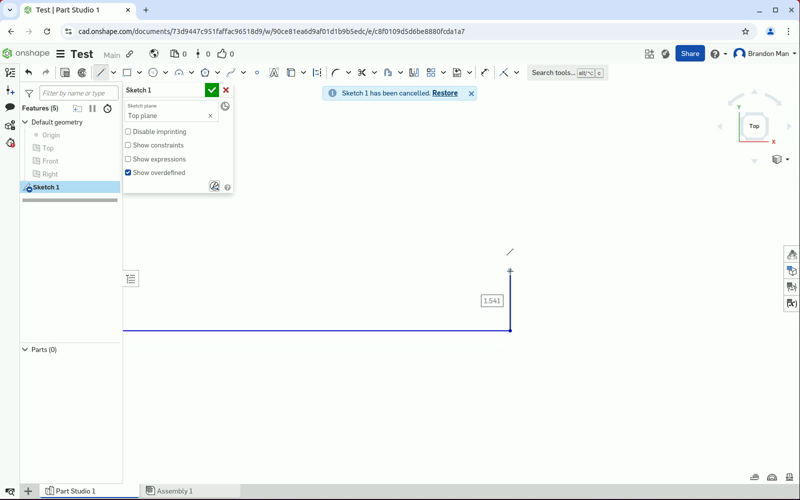
scroll(-6)
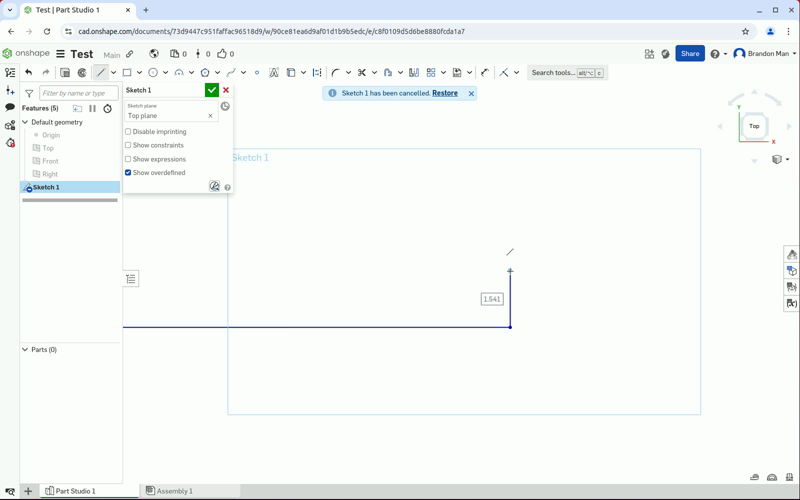
scroll(-6)
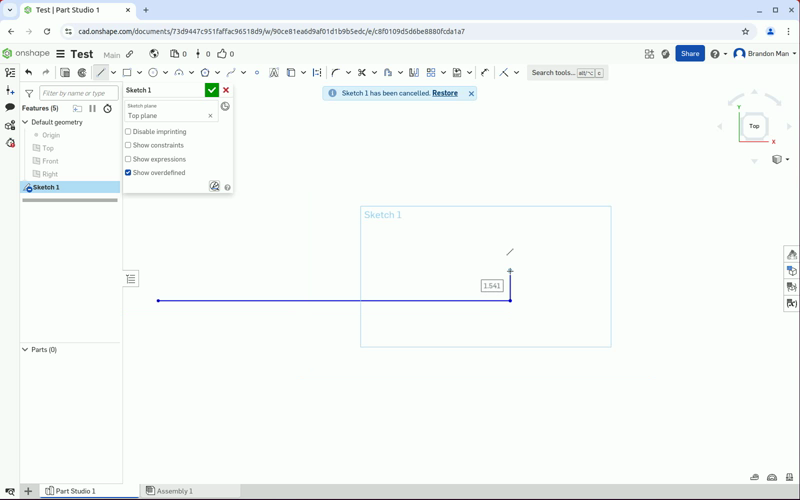
scroll(-6)
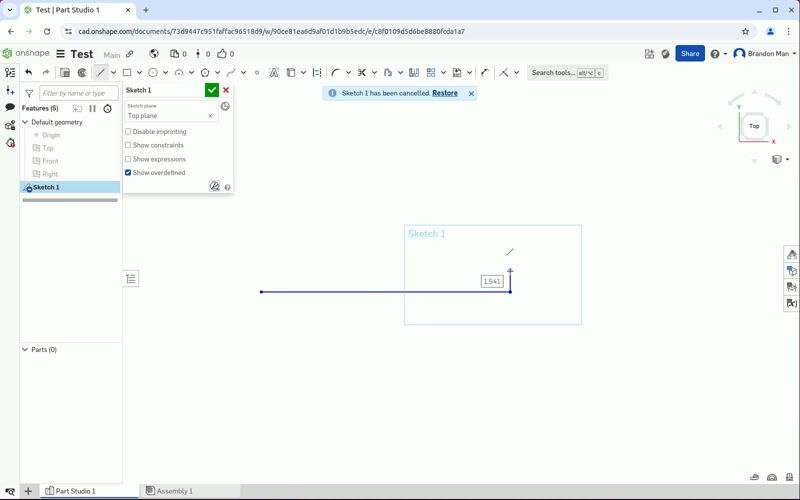
scroll(-6)
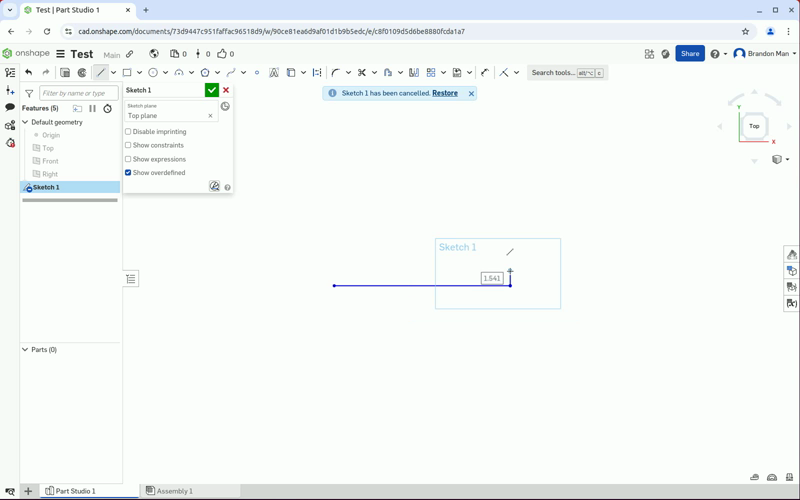
scroll(-6)
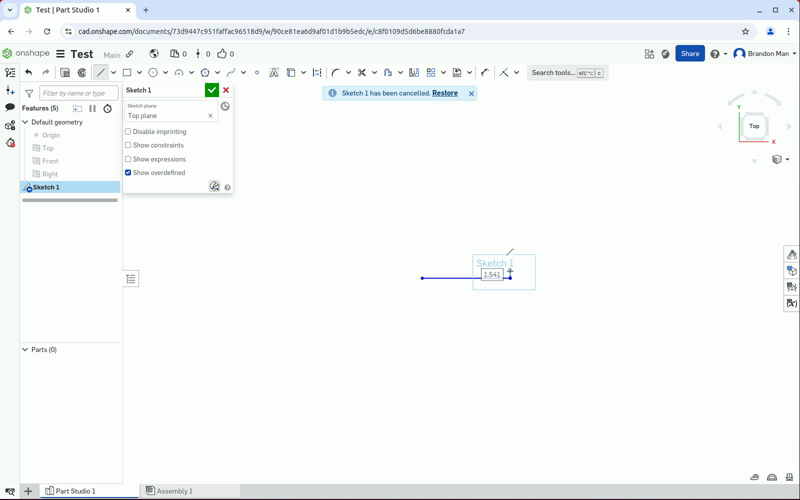
key_up(shift)
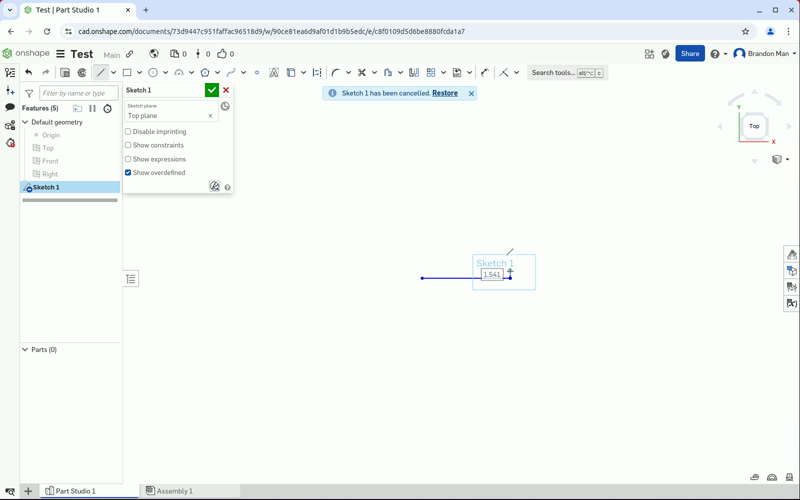
key_down(shift)
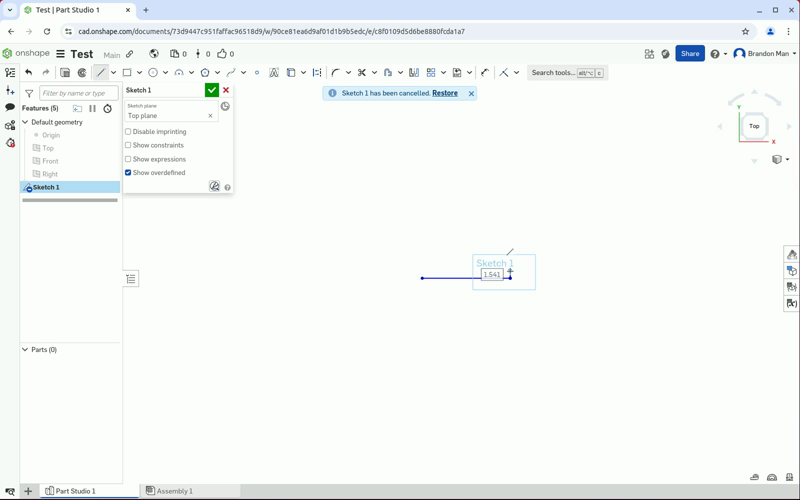
mouse_move(422, 270)
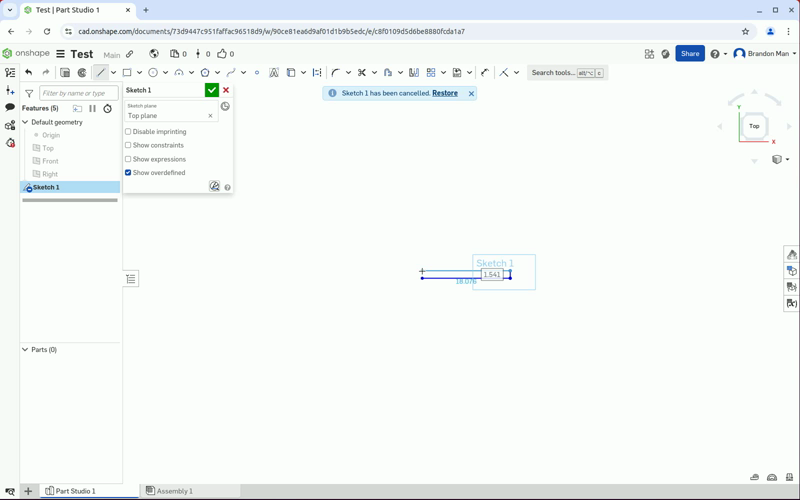
click(422, 270)
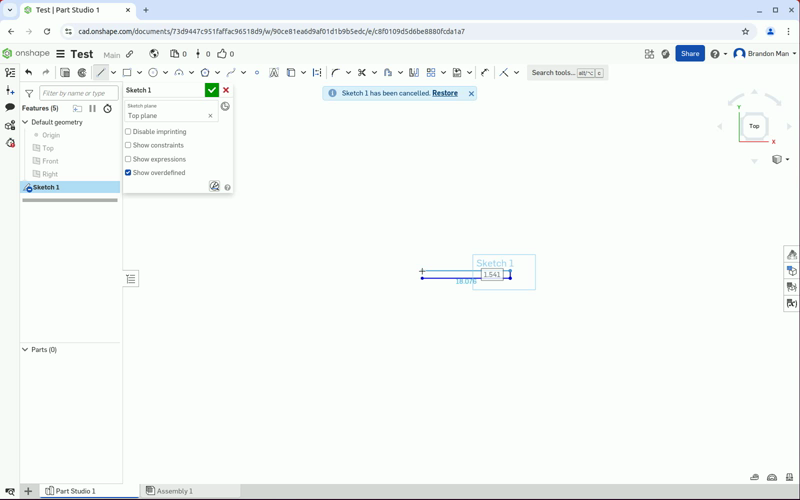
key_up(shift)
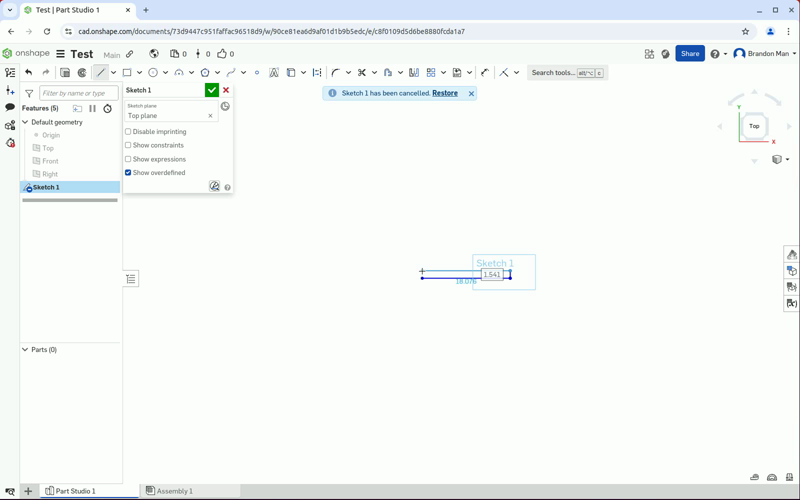
mouse_move(452, 270)
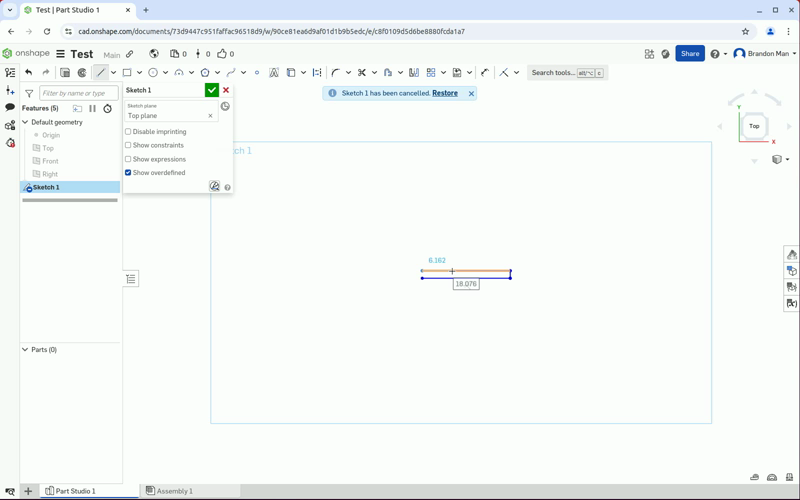
key_down(shift)
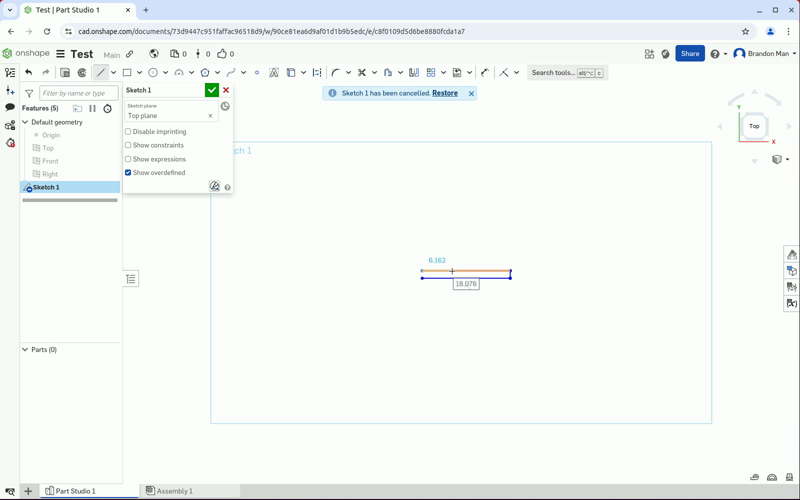
mouse_move(422, 278)
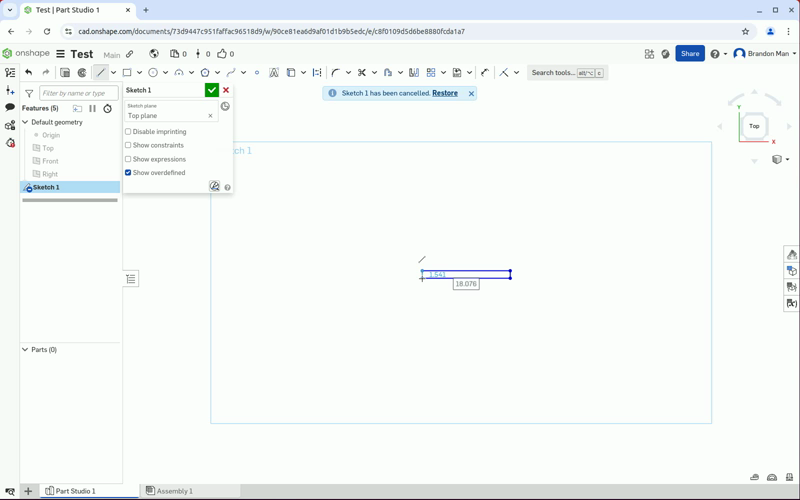
scroll(6)
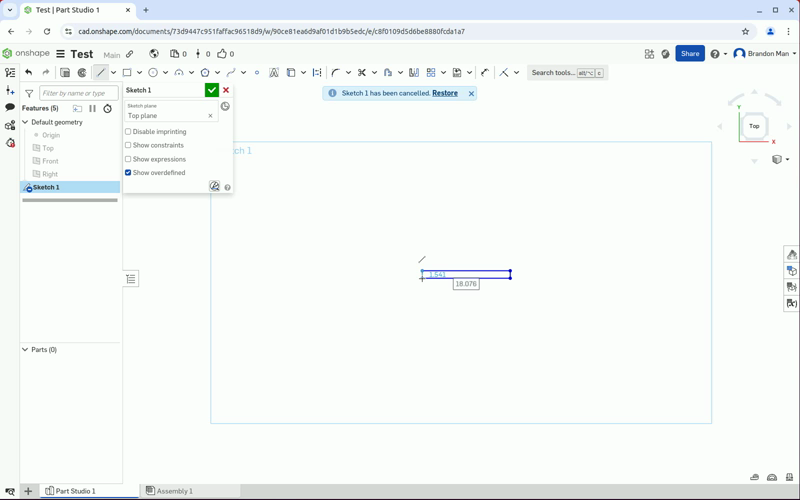
scroll(6)
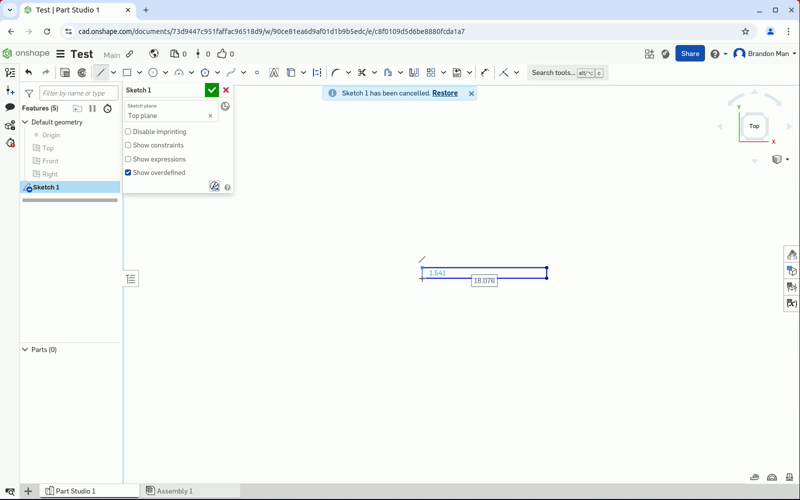
scroll(6)
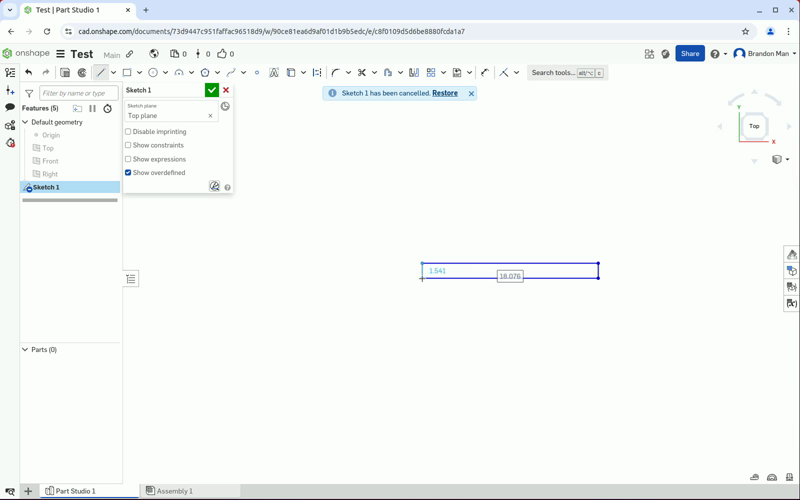
scroll(6)
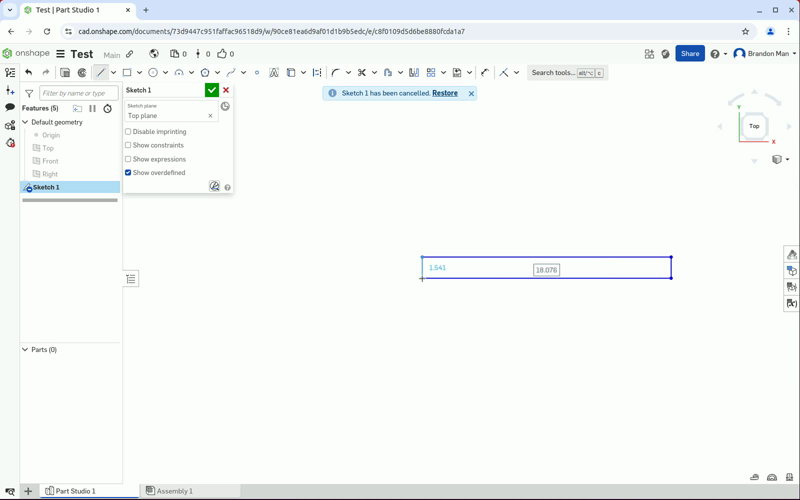
scroll(6)
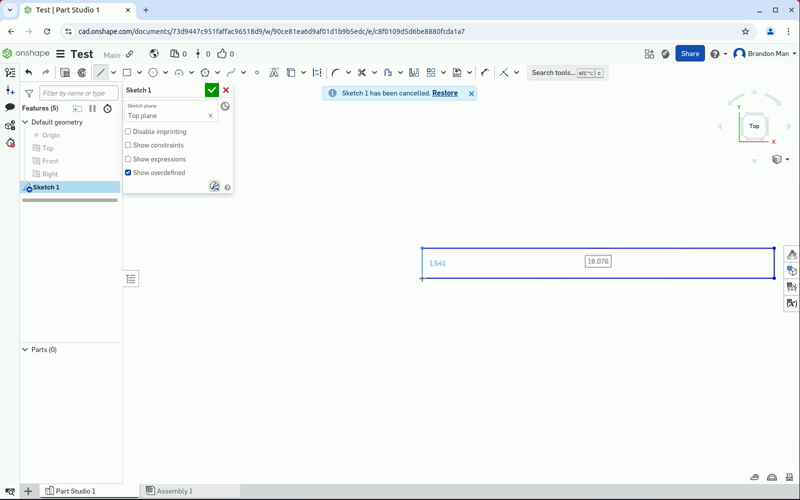
scroll(6)
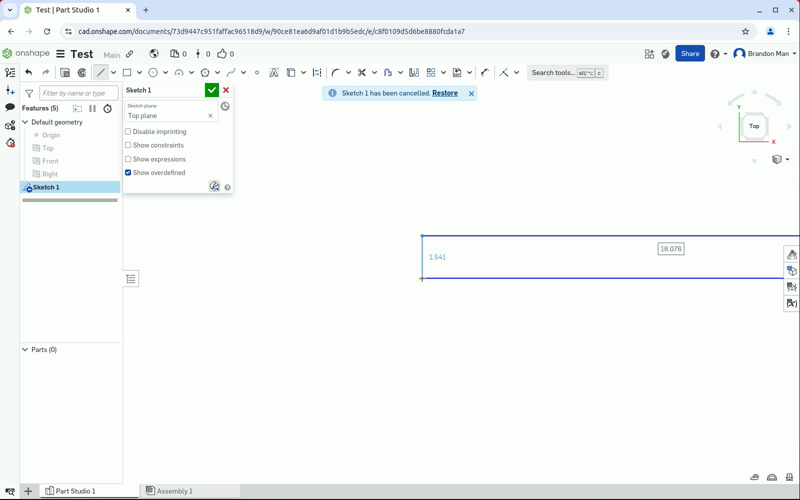
scroll(6)
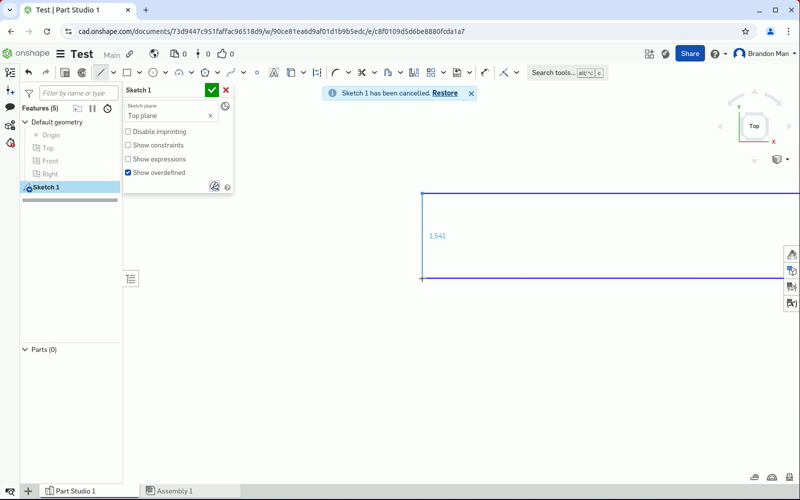
key_up(shift)
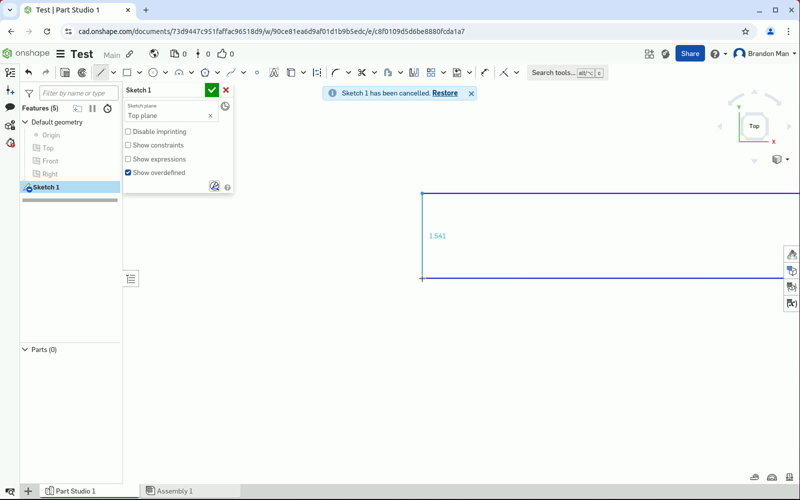
click(422, 278)
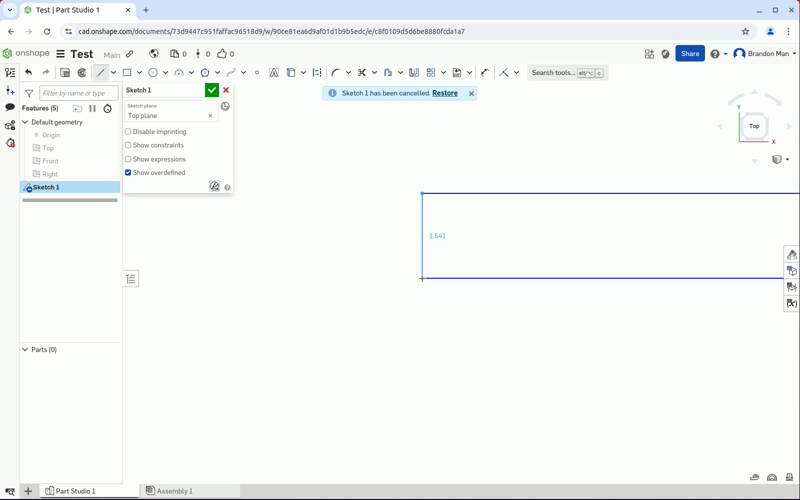
scroll(-6)
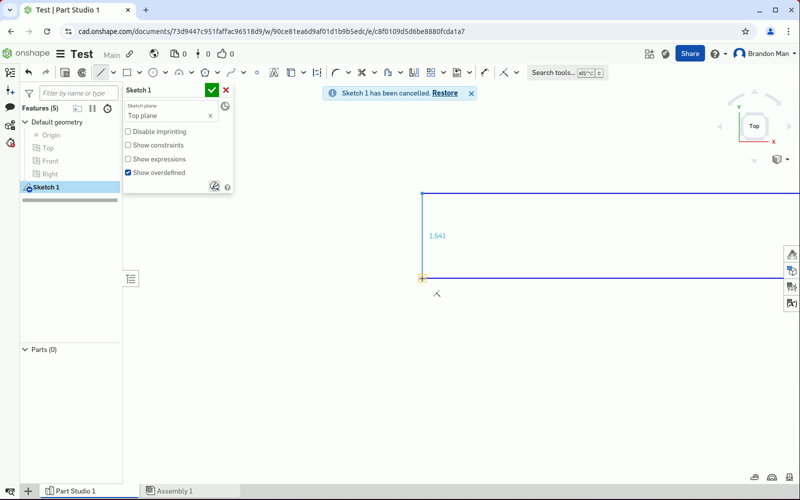
scroll(-6)
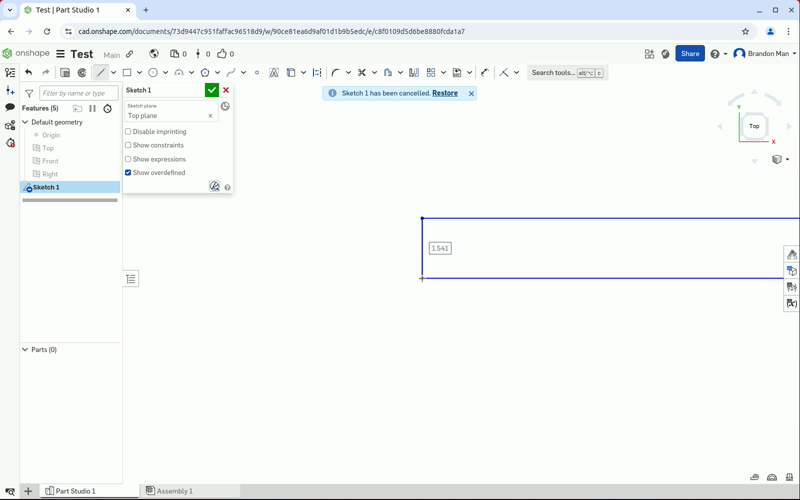
scroll(-6)
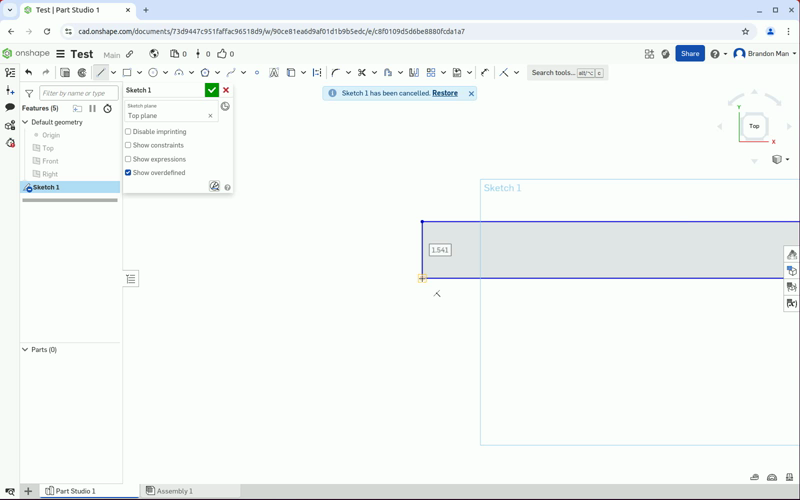
scroll(-6)
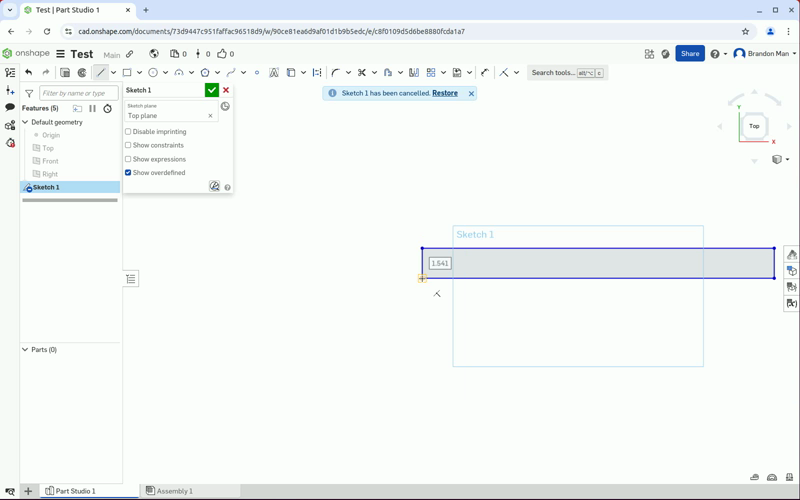
scroll(-6)
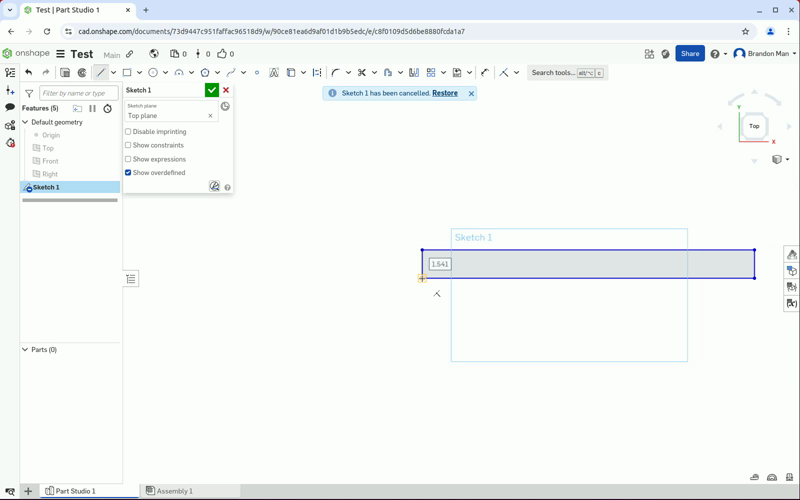
scroll(-6)
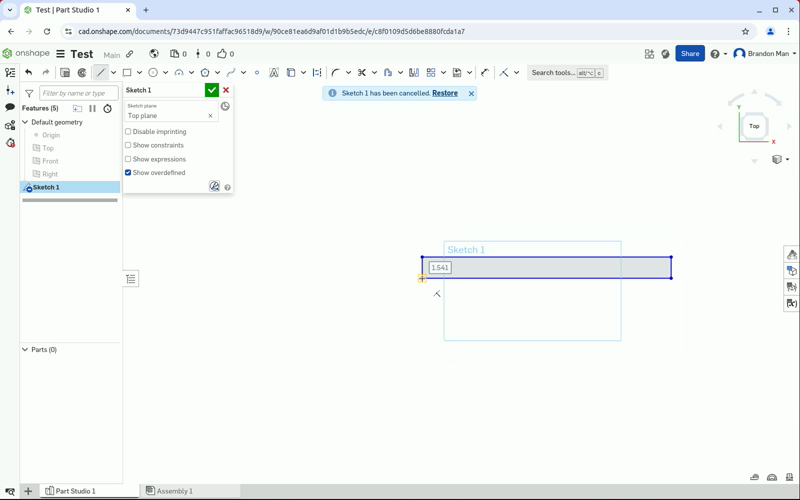
scroll(-6)
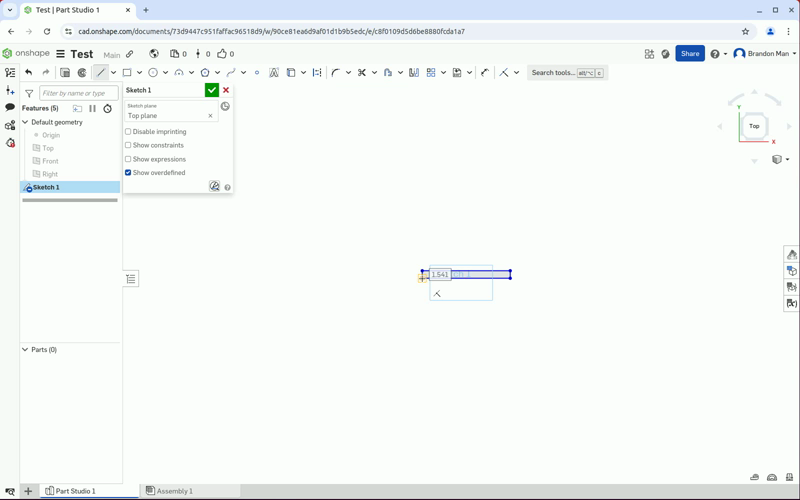
key(esc)
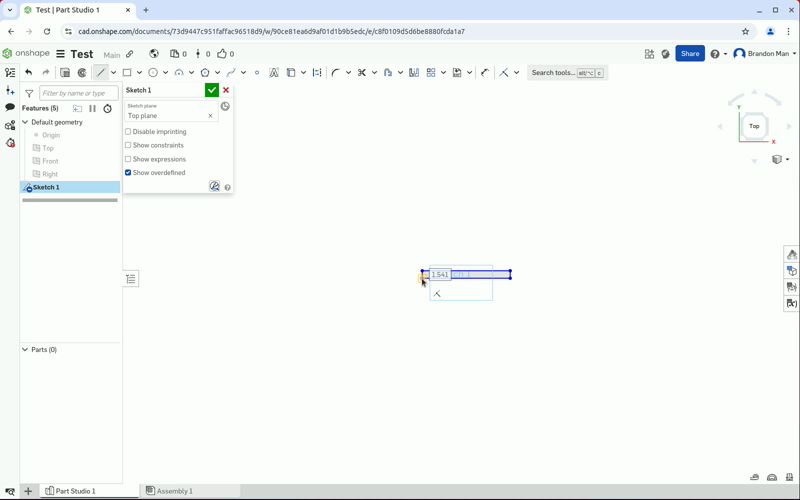
mouse_move(466, 275)
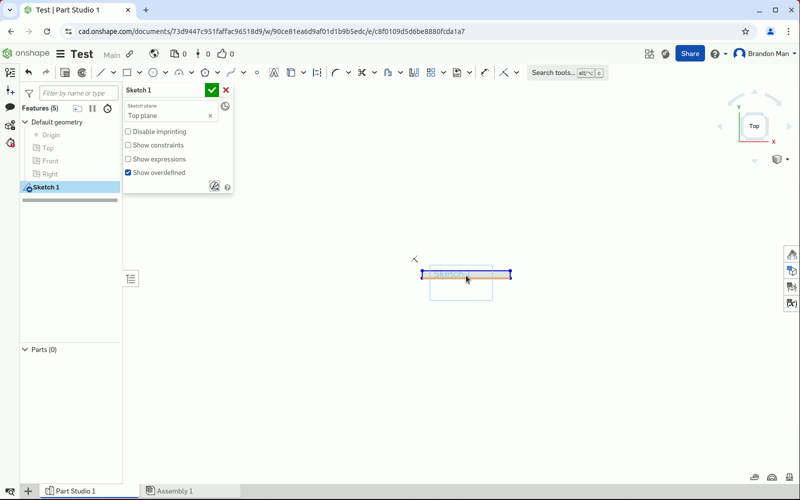
scroll(6)
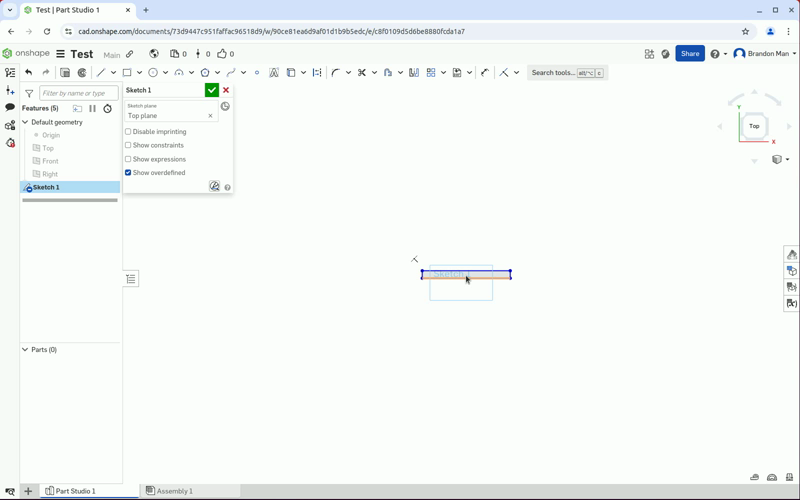
scroll(6)
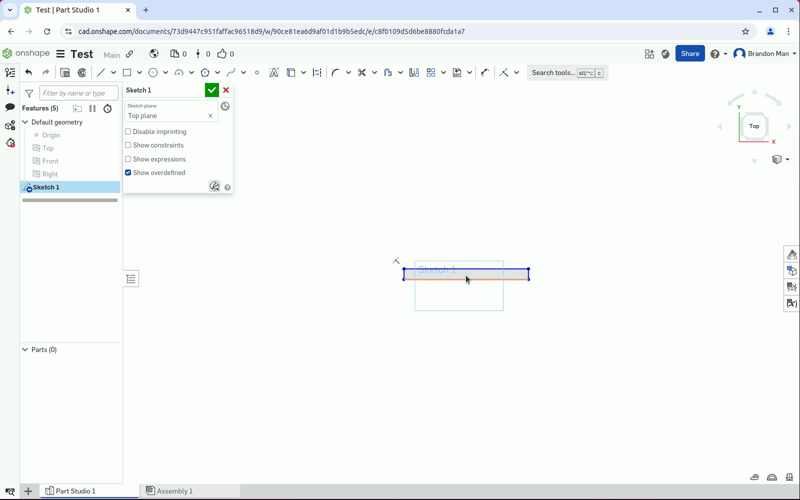
scroll(6)
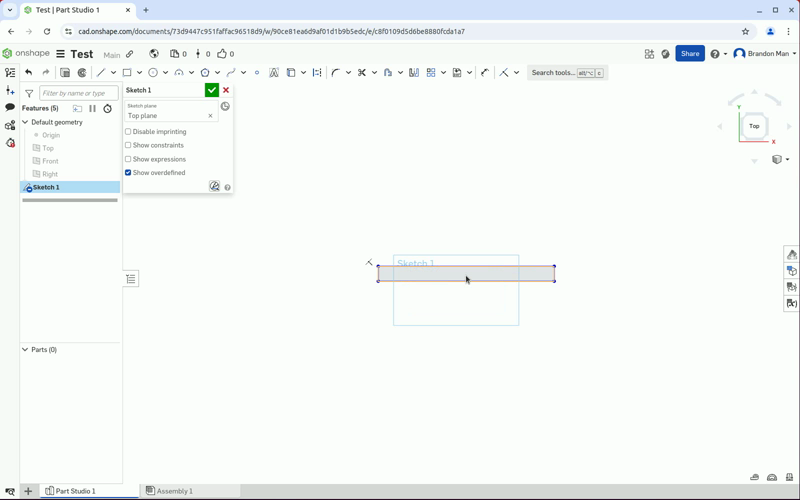
scroll(6)
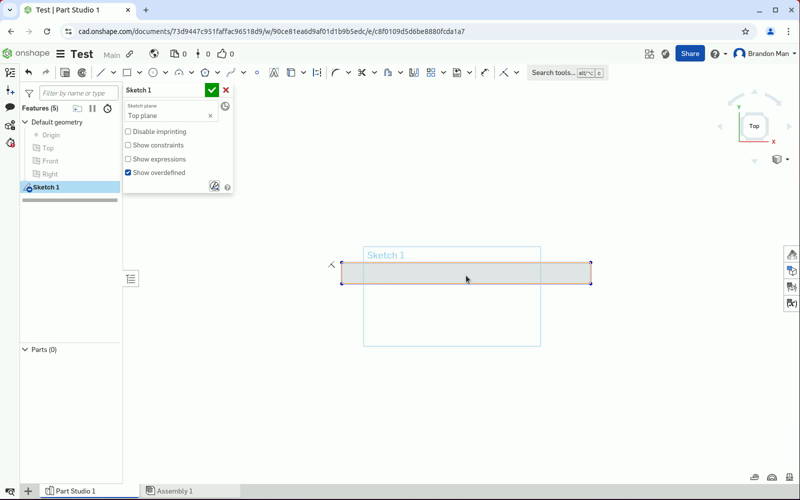
scroll(6)
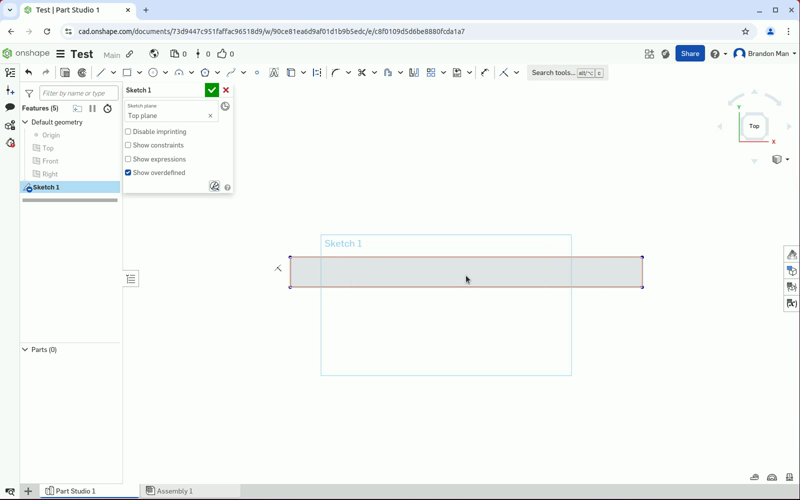
scroll(6)
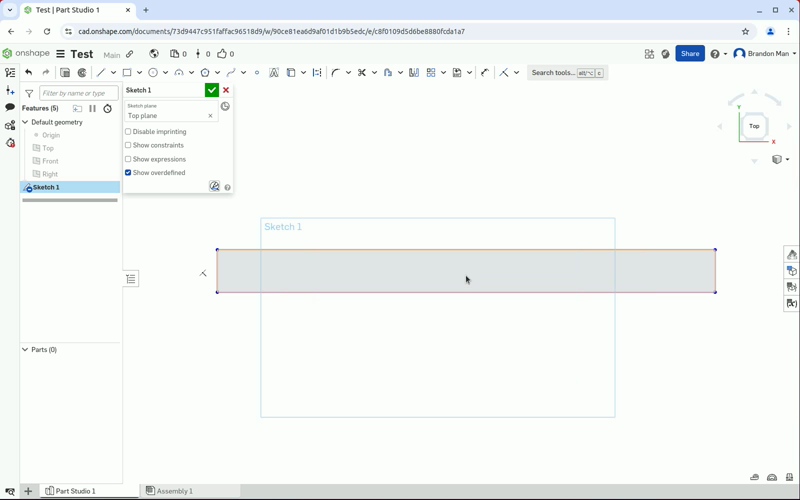
scroll(6)
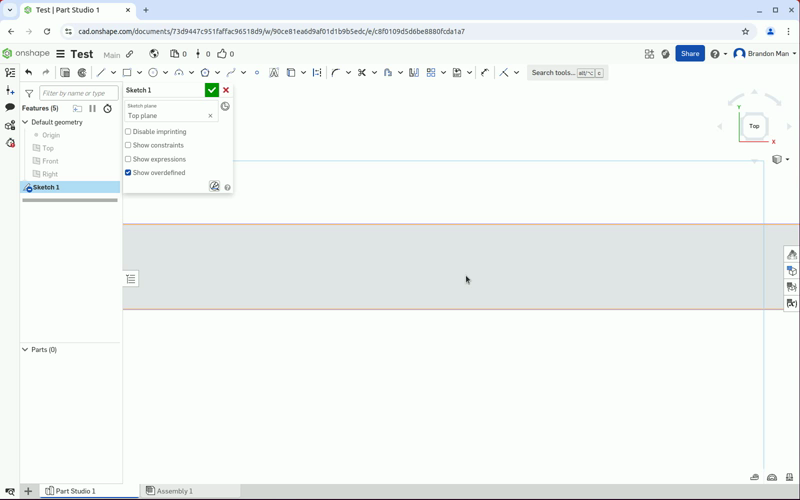
click(466, 275)
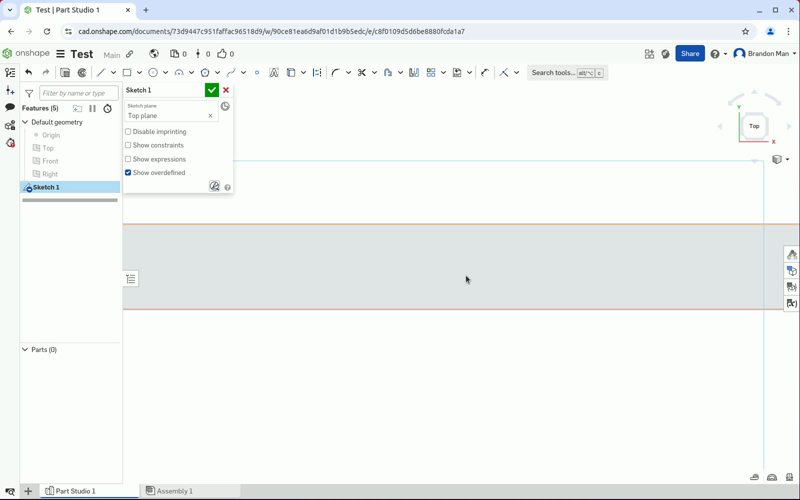
scroll(-6)
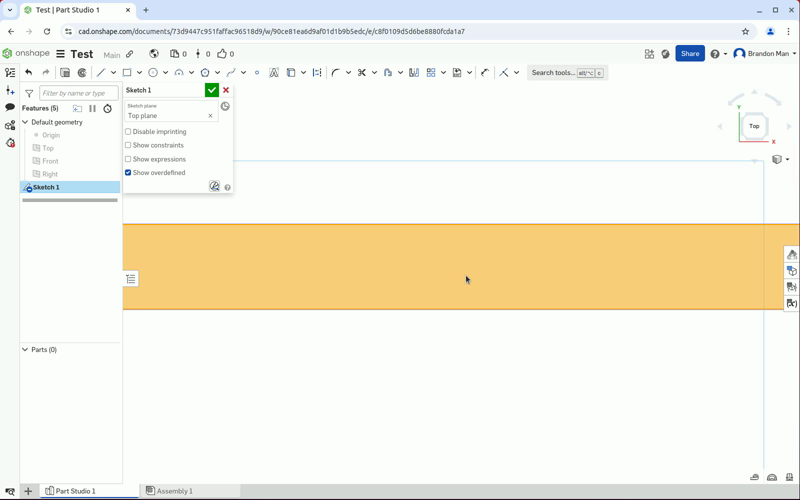
scroll(-6)
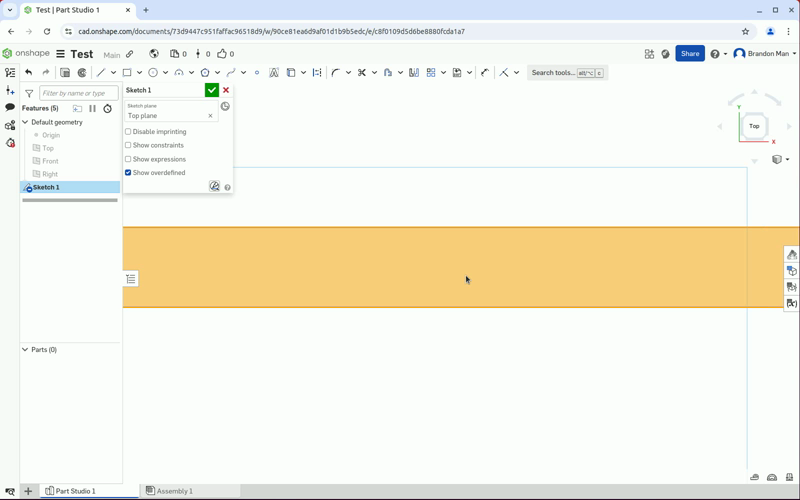
scroll(-6)
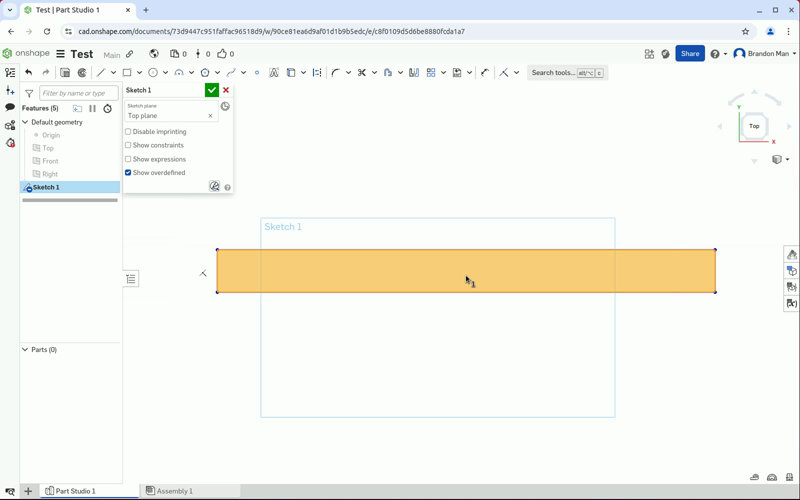
scroll(-6)
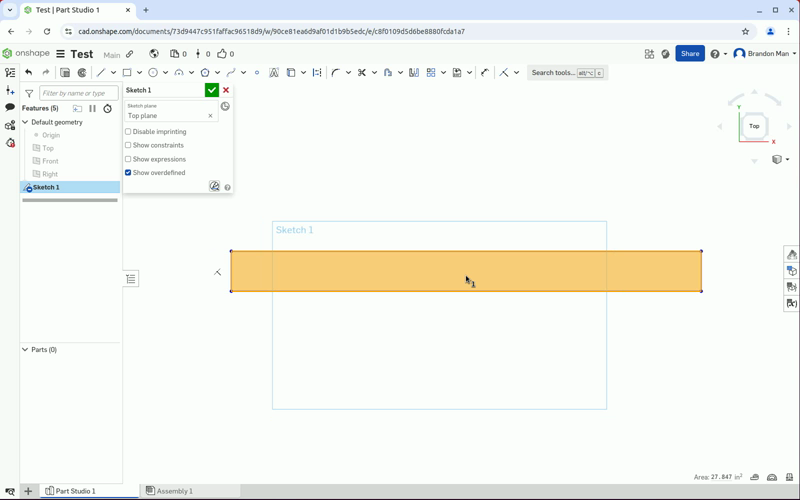
scroll(-6)
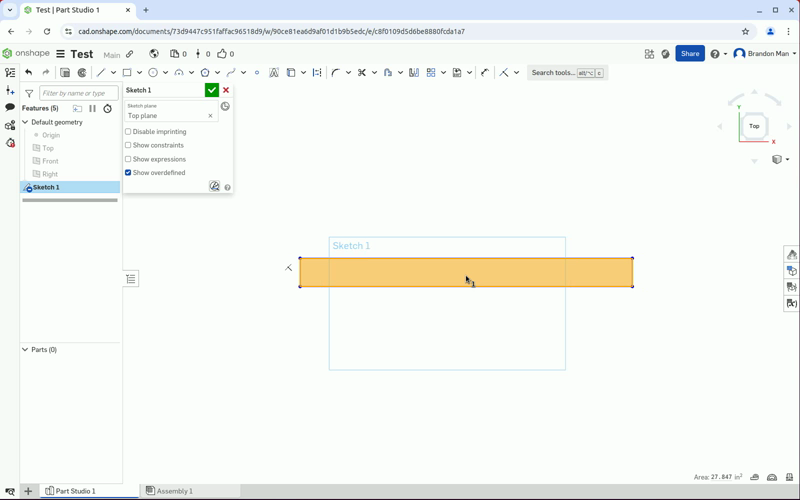
scroll(-6)
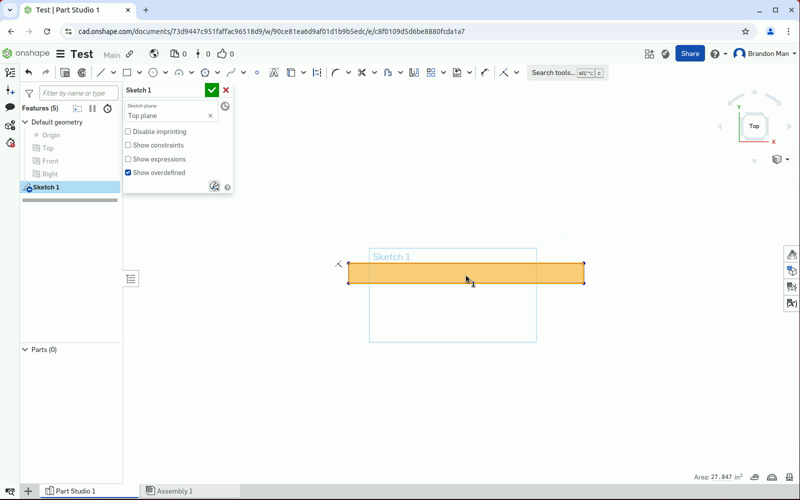
scroll(-6)
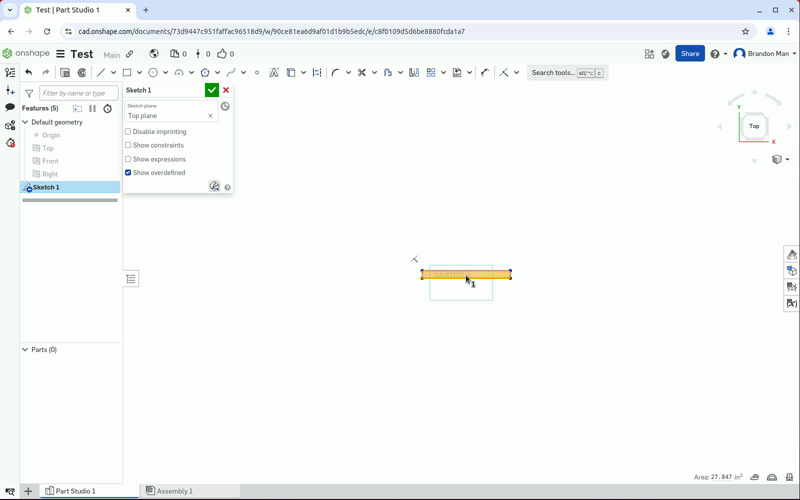
mouse_move(73, 352)
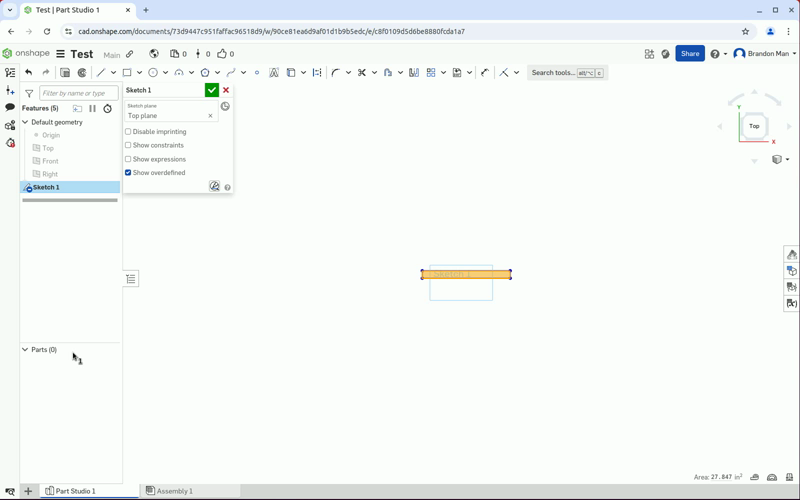
key(shift+y)
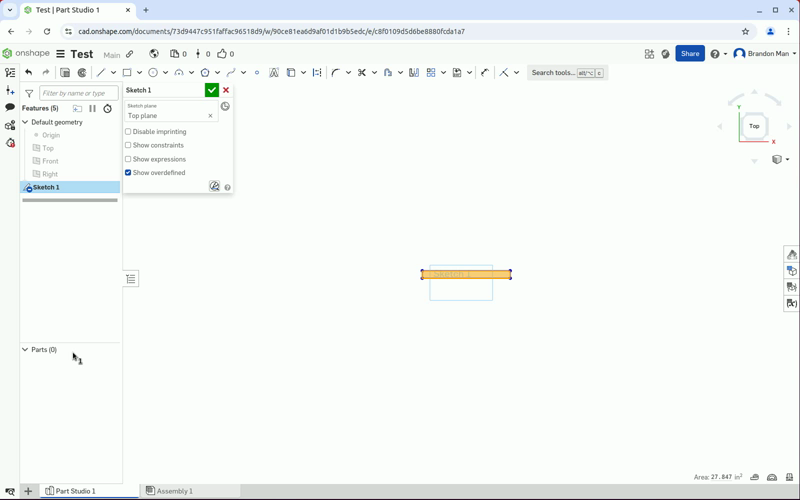
key(shift+e)
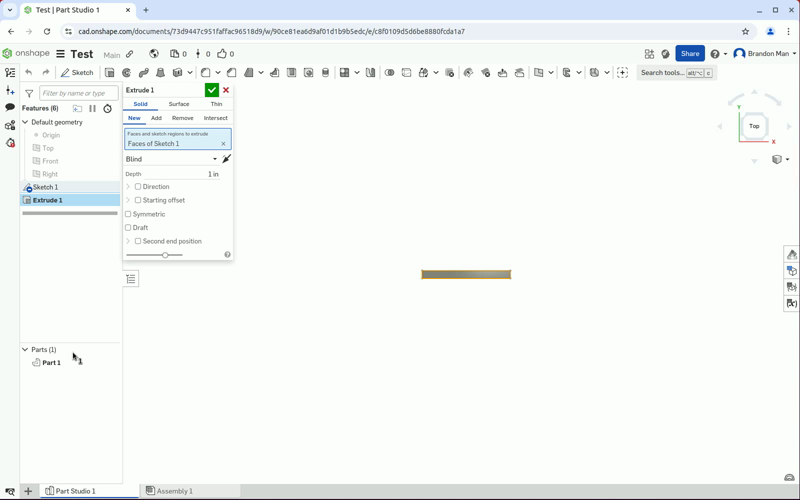
mouse_move(143, 106)
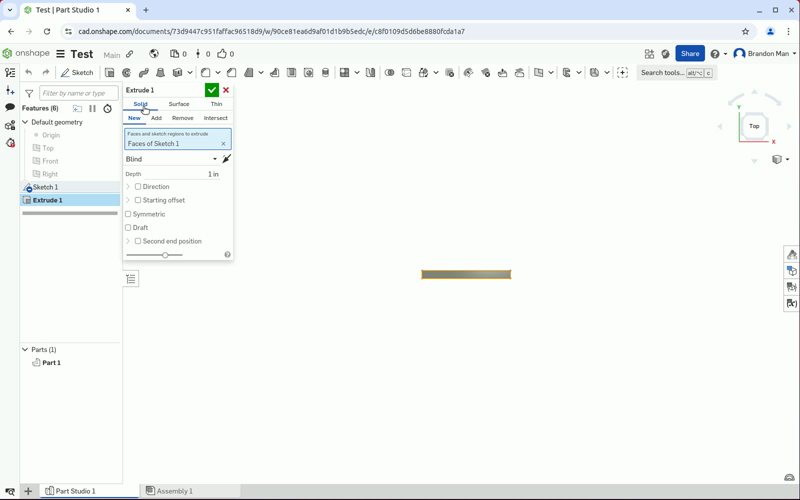
click(143, 106)
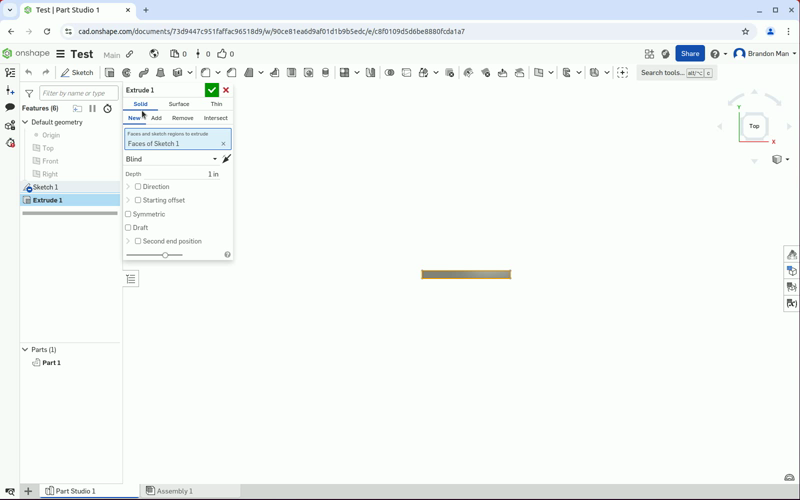
mouse_move(137, 120)
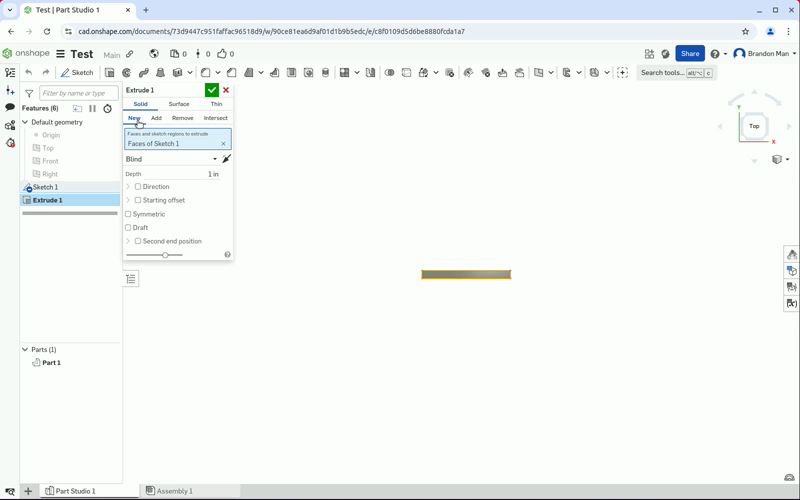
click(137, 120)
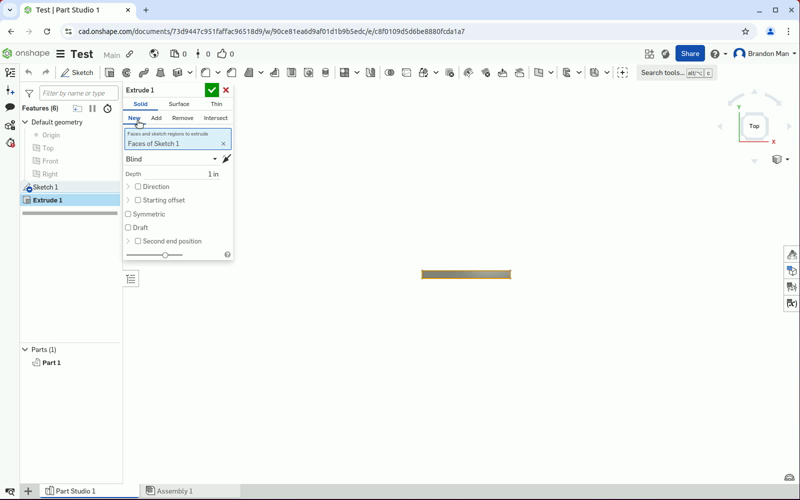
key(tab, 4)
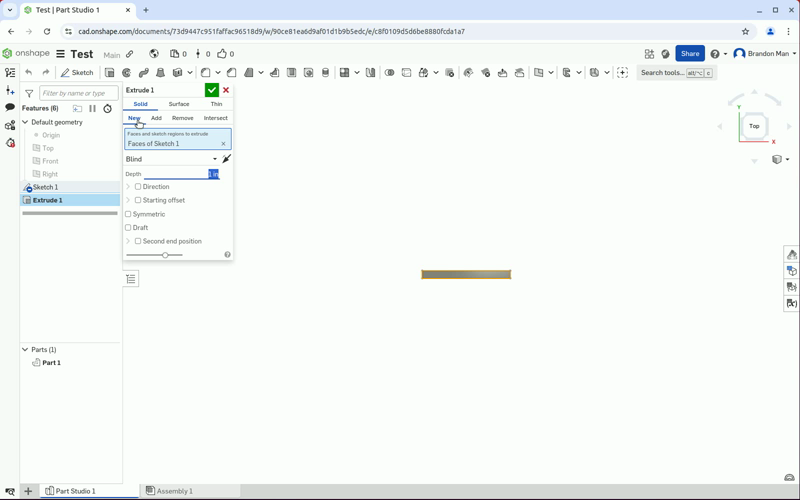
text(12.036)
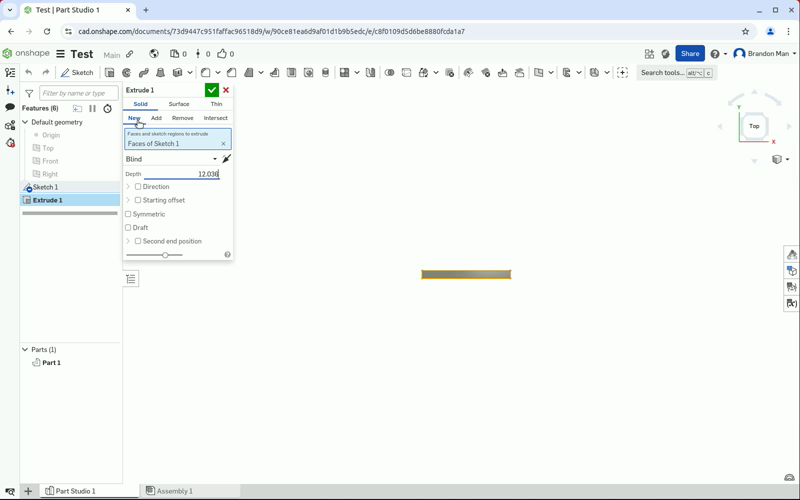
key(enter)
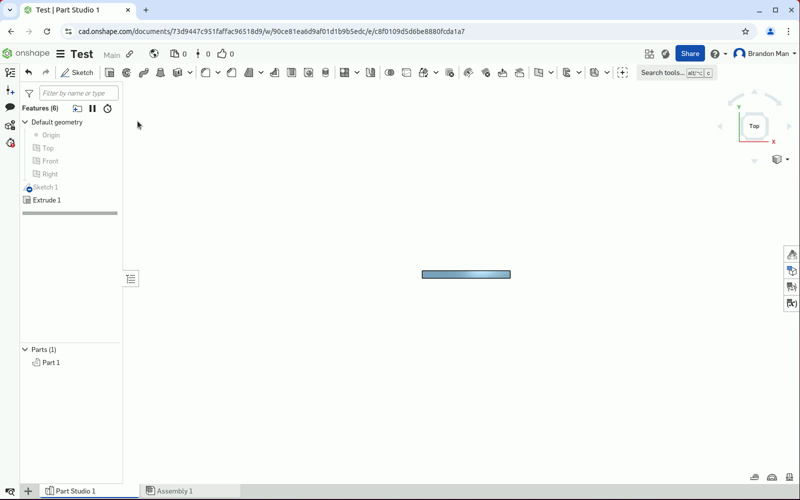
key(shift+h)
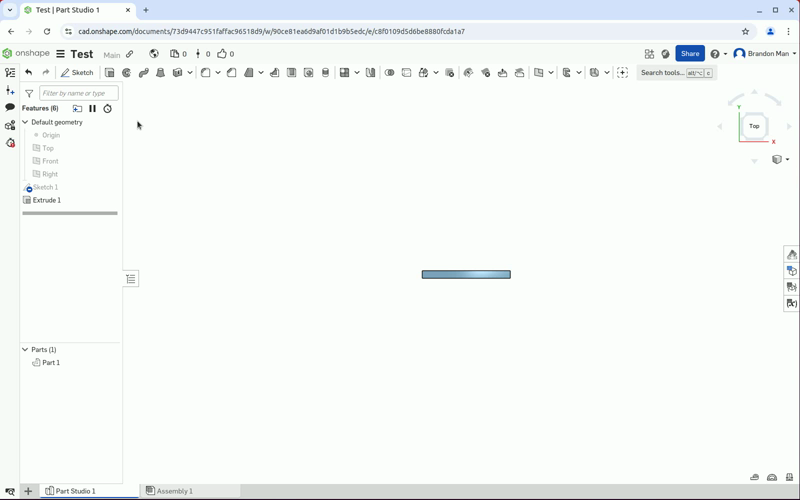
key(shift+h)
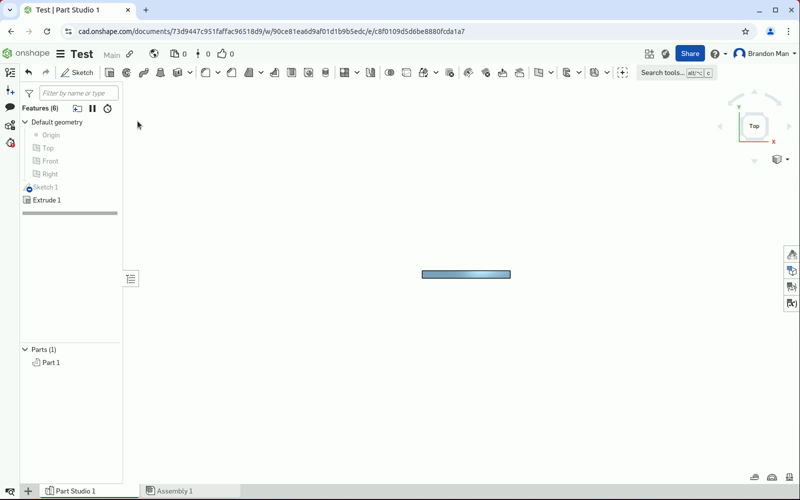
mouse_move(73, 189)
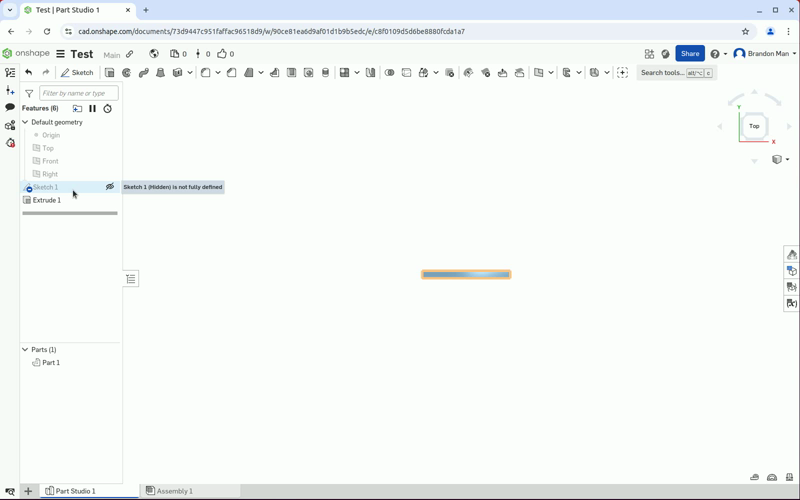
click(73, 189)
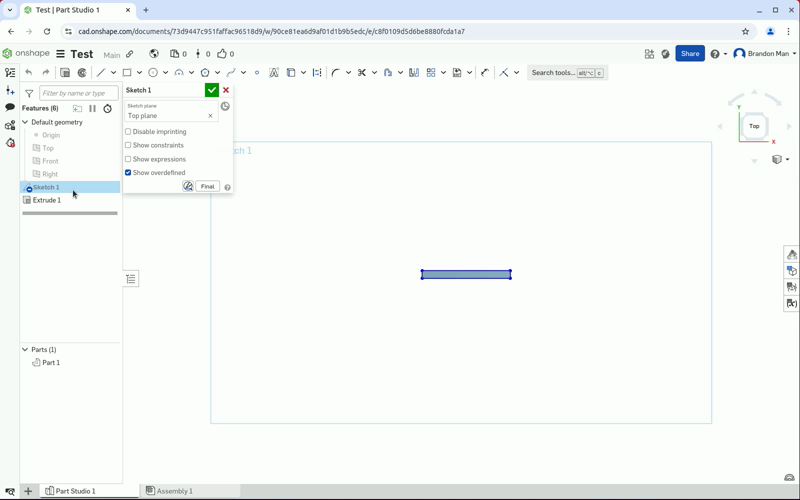
mouse_move(229, 92)
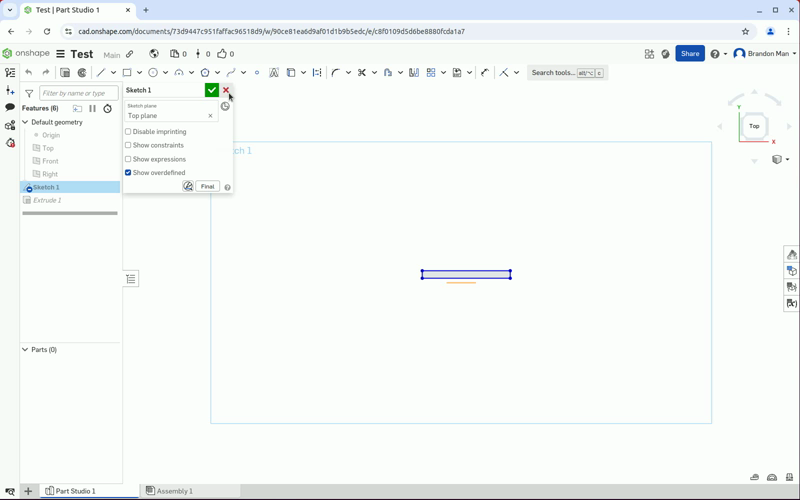
click(229, 92)
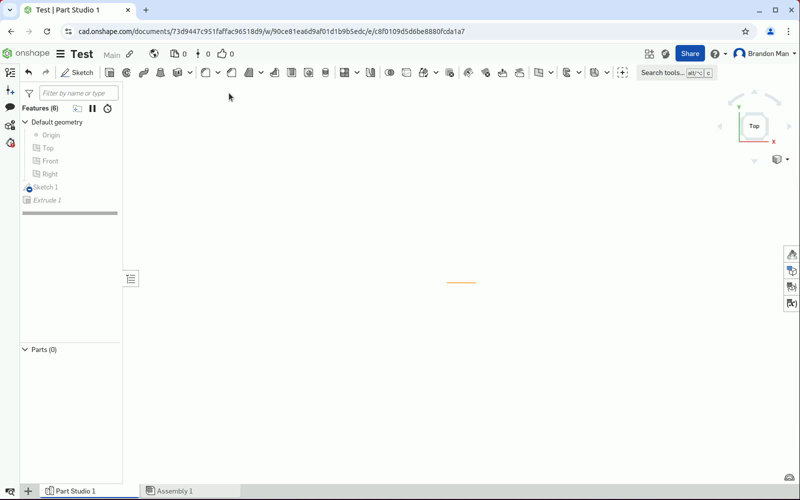
mouse_move(73, 352)
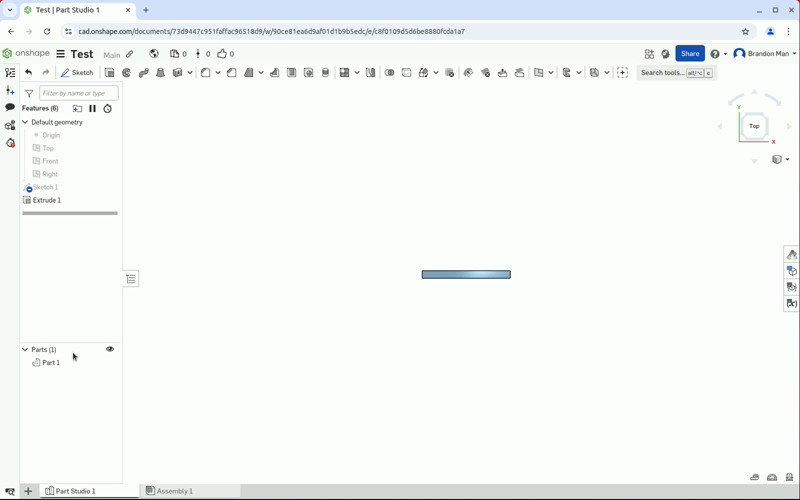
key(y)
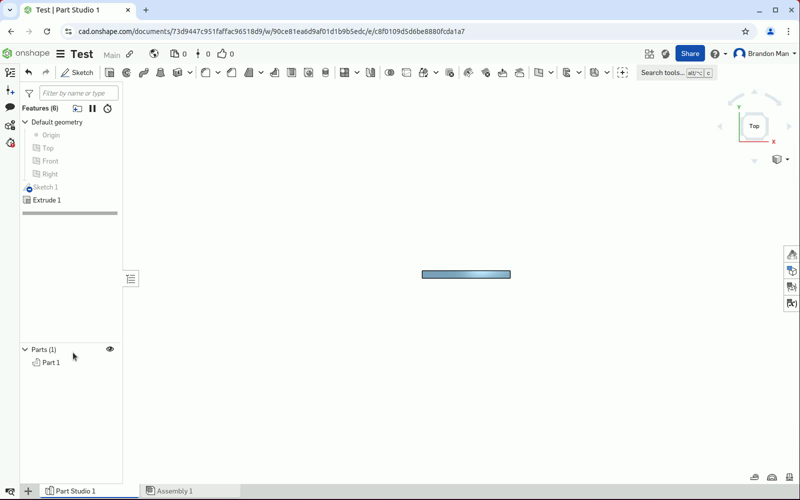
key(shift+p)
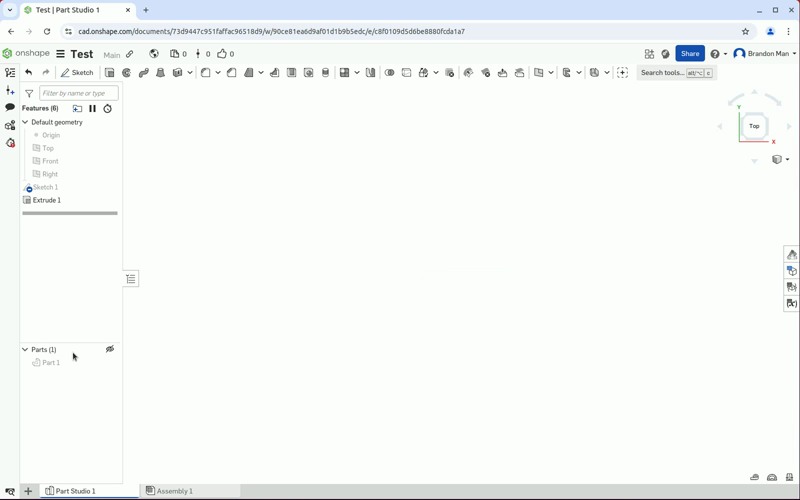
key(space)
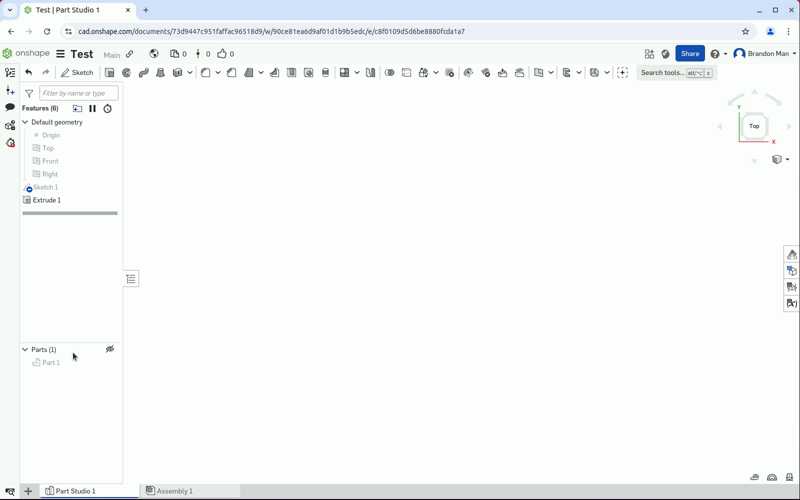
key_down(shift)
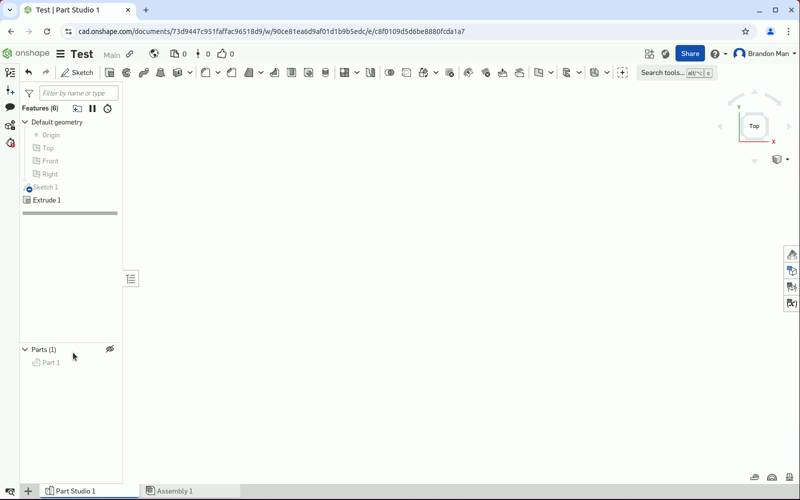
key(up)
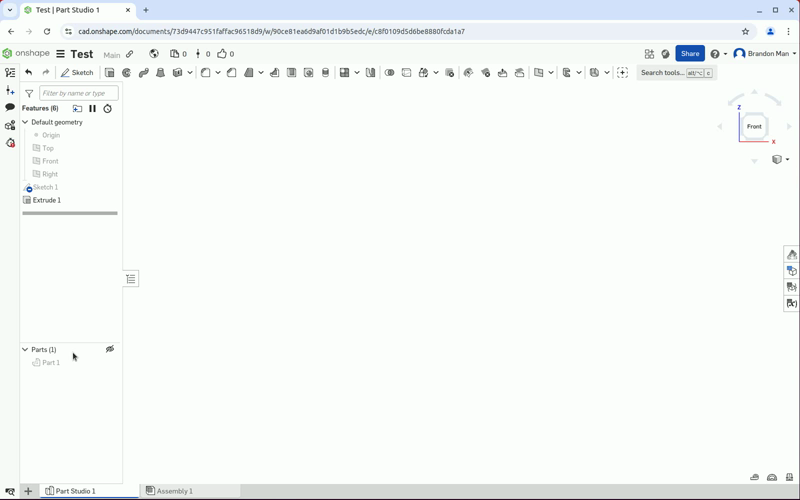
key_up(shift)
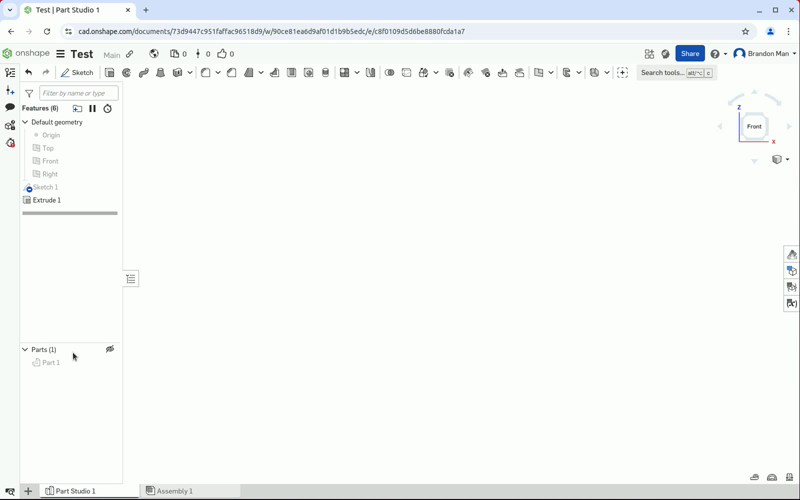
mouse_move(73, 352)
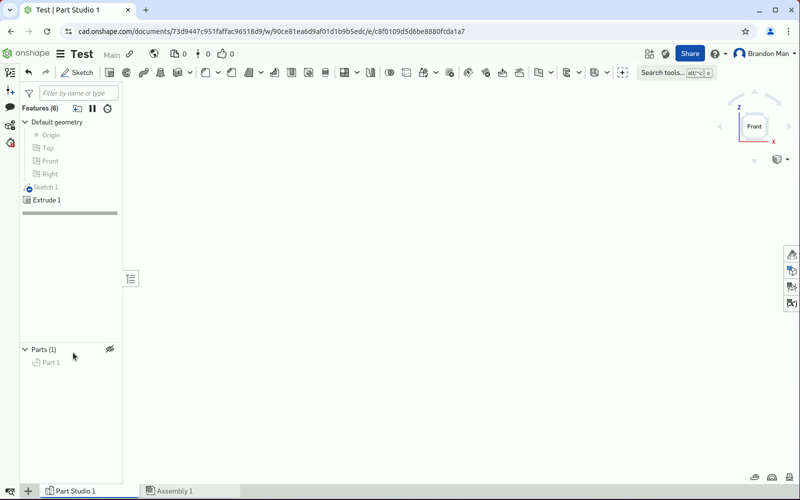
key(shift+y)
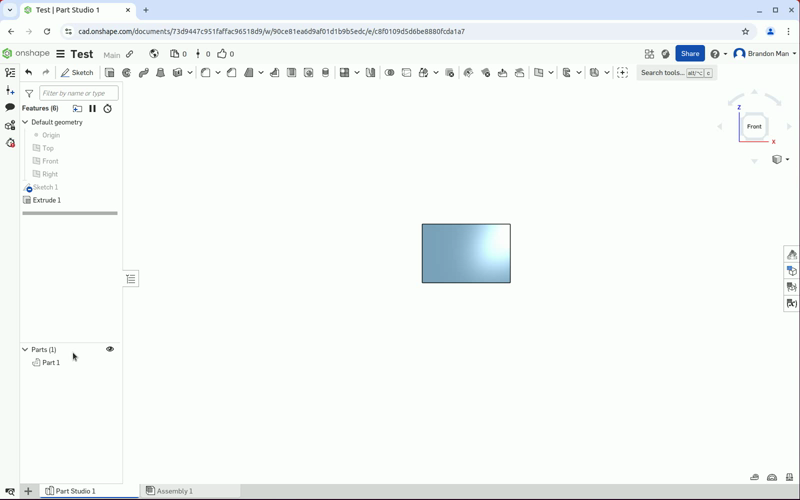
mouse_move(541, 75)
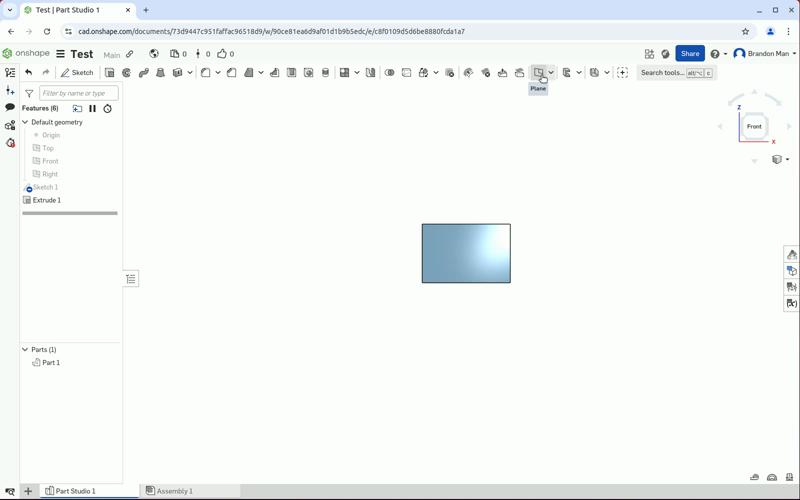
click(541, 75)
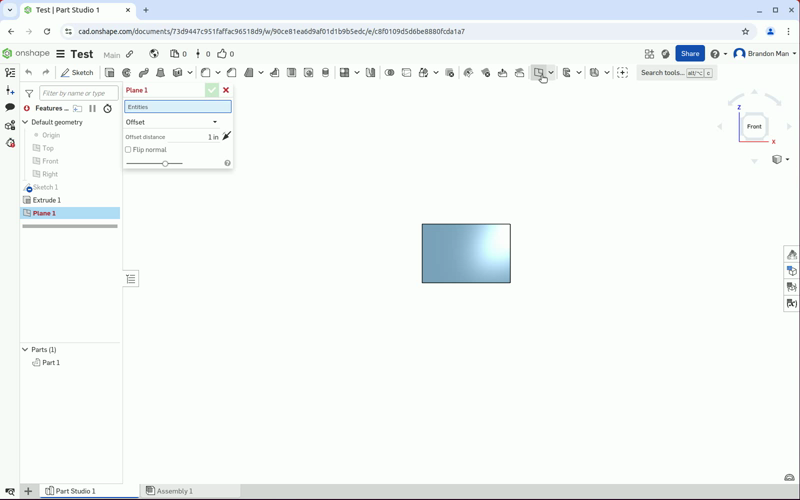
mouse_move(73, 163)
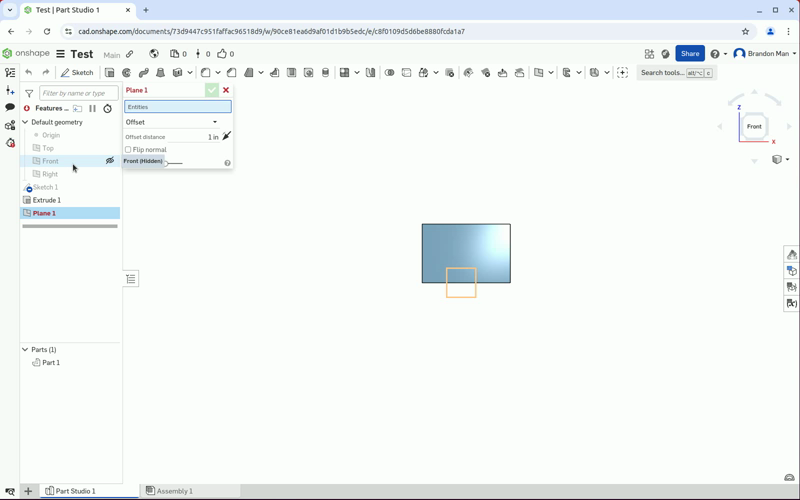
click(73, 163)
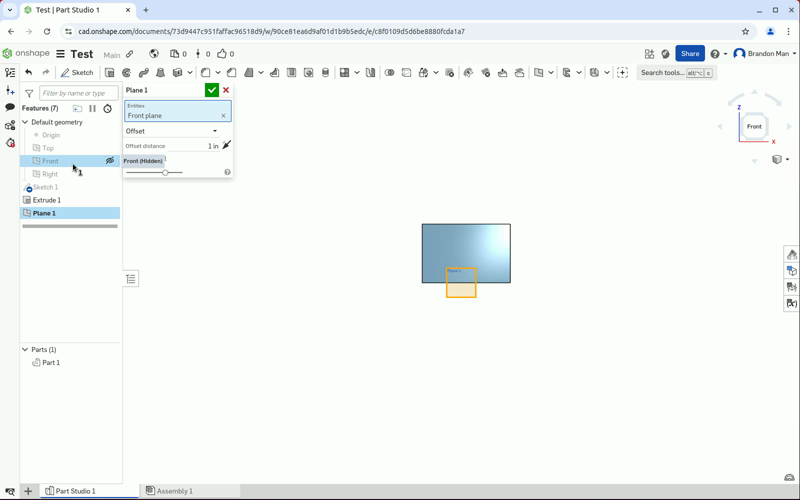
key(tab, 2)
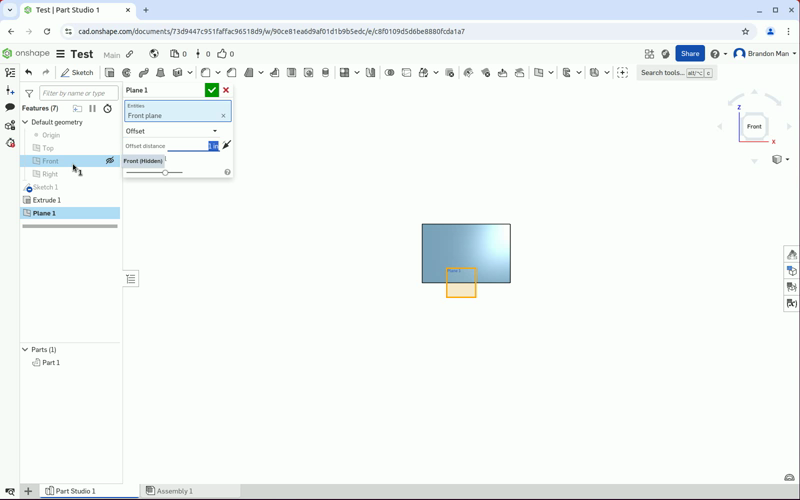
text(0.955)
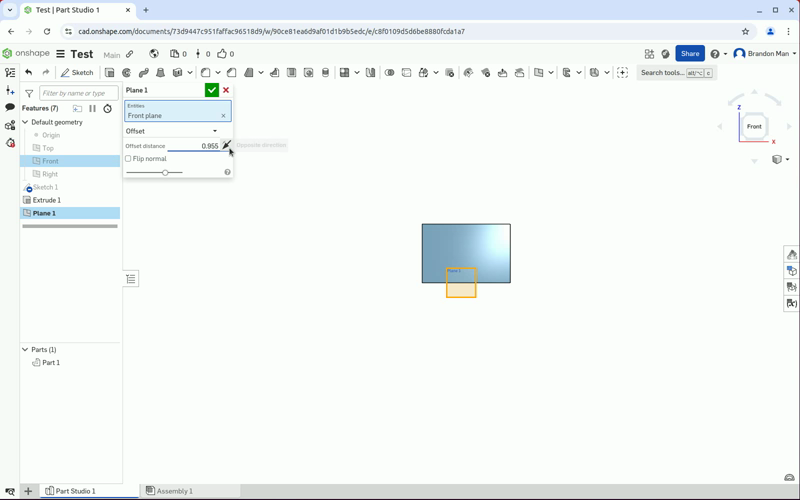
mouse_move(229, 147)
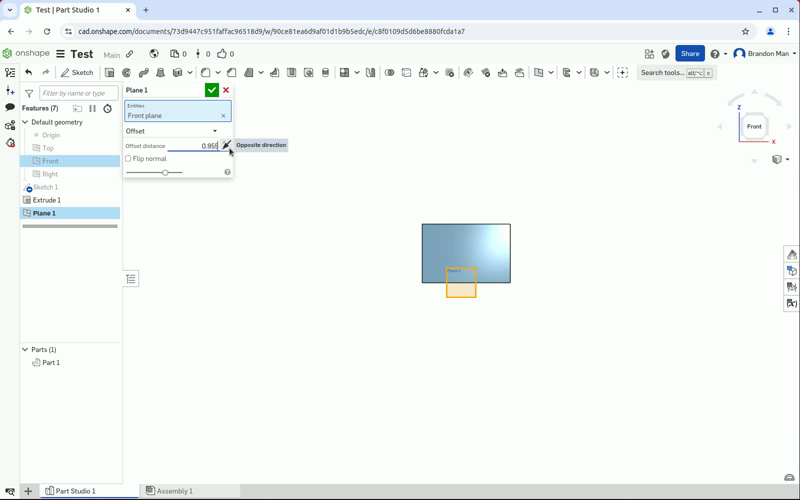
click(229, 147)
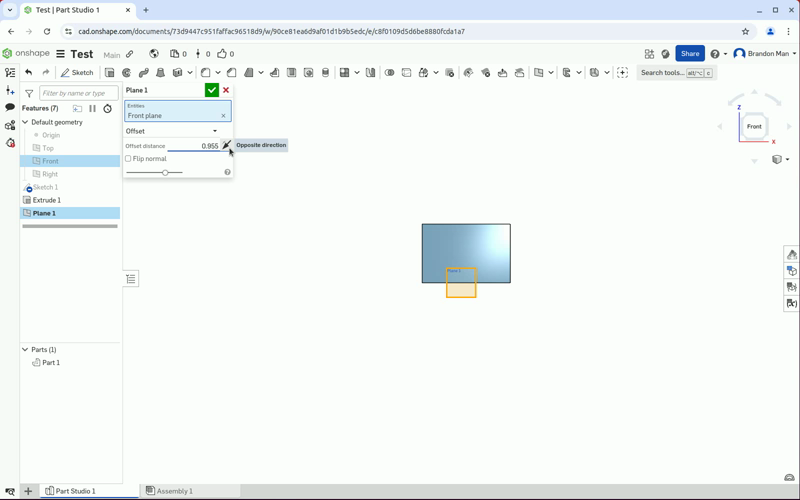
key(enter, 2)
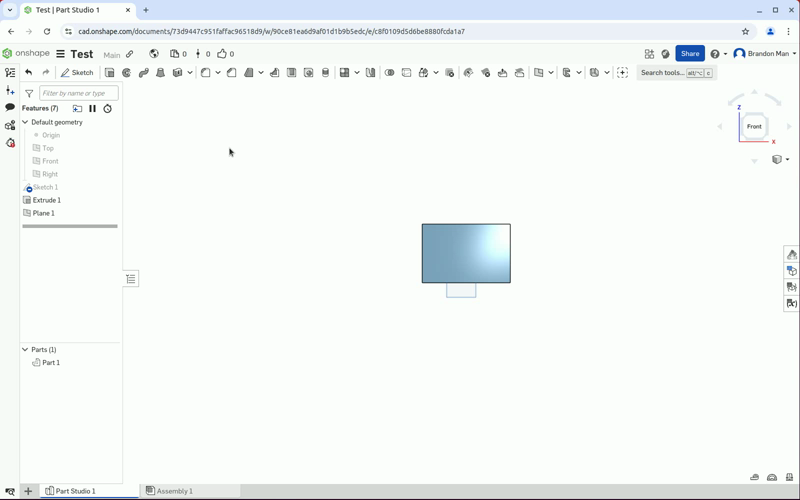
key(shift+s)
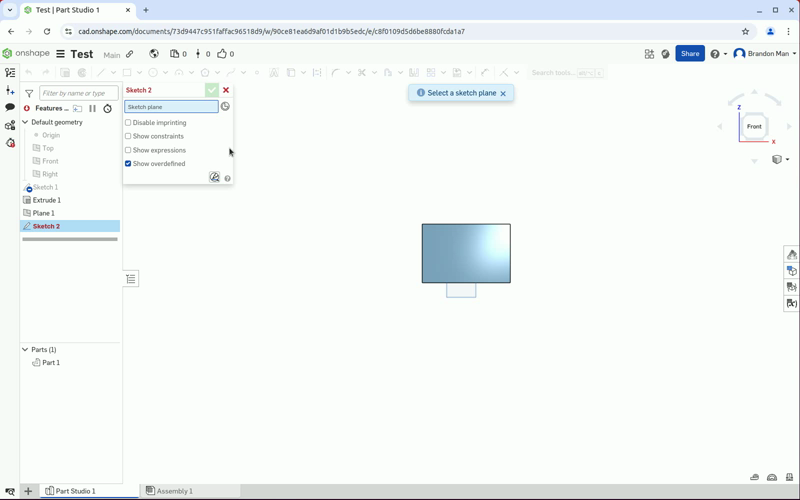
mouse_move(73, 215)
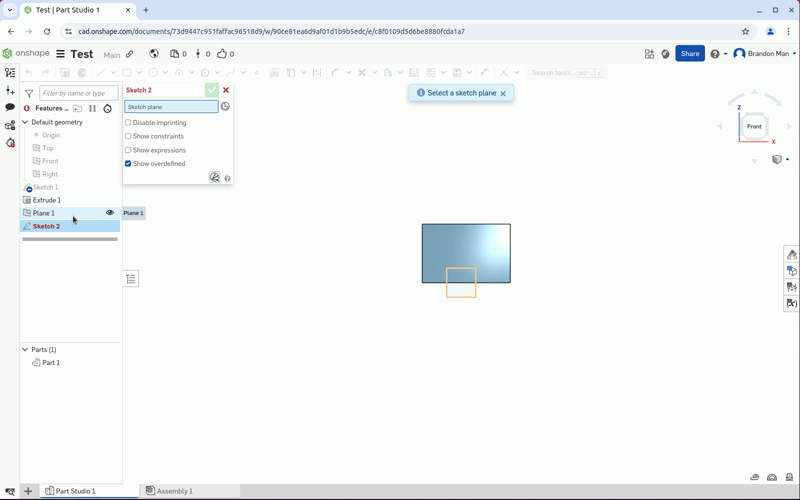
click(73, 215)
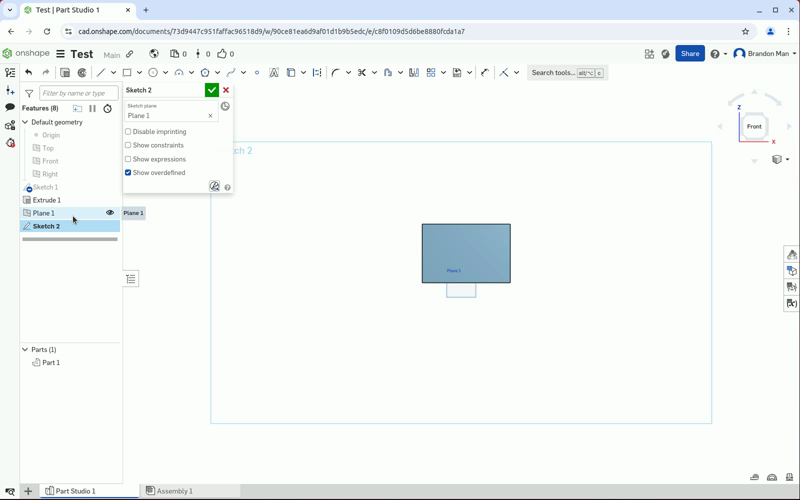
mouse_move(73, 352)
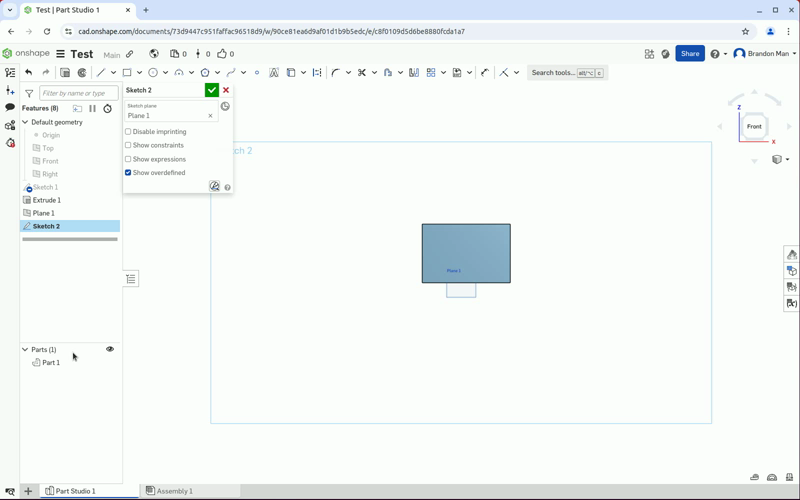
key(y)
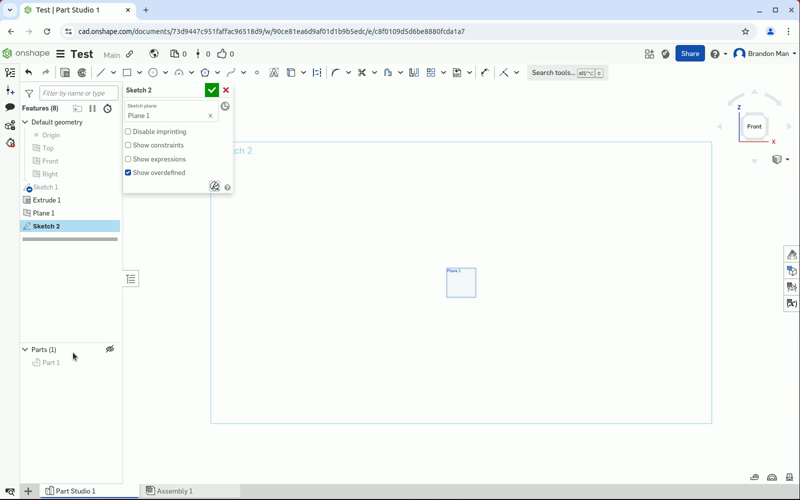
key(c)
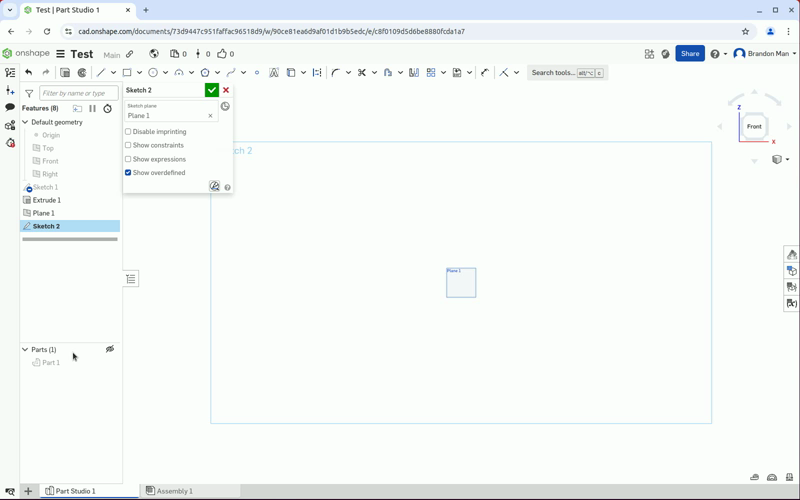
key_down(shift)
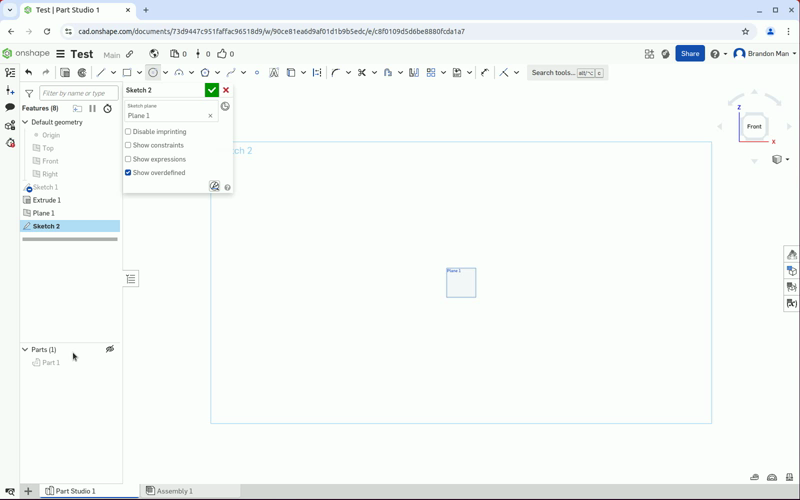
mouse_move(466, 253)
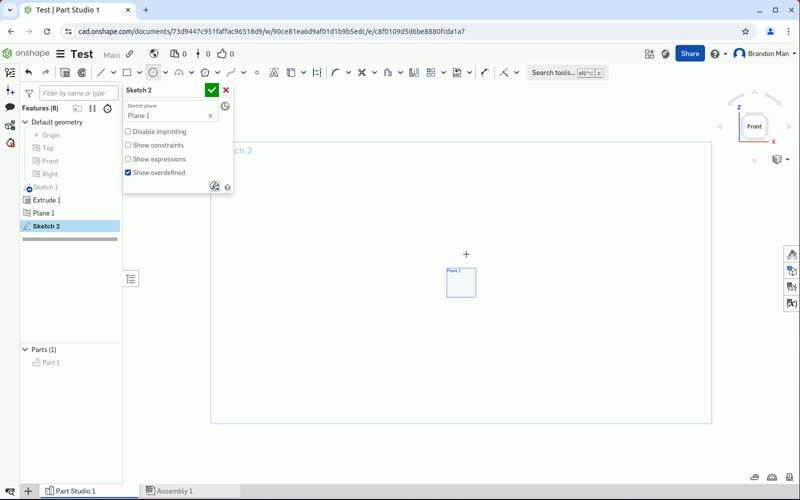
click(466, 253)
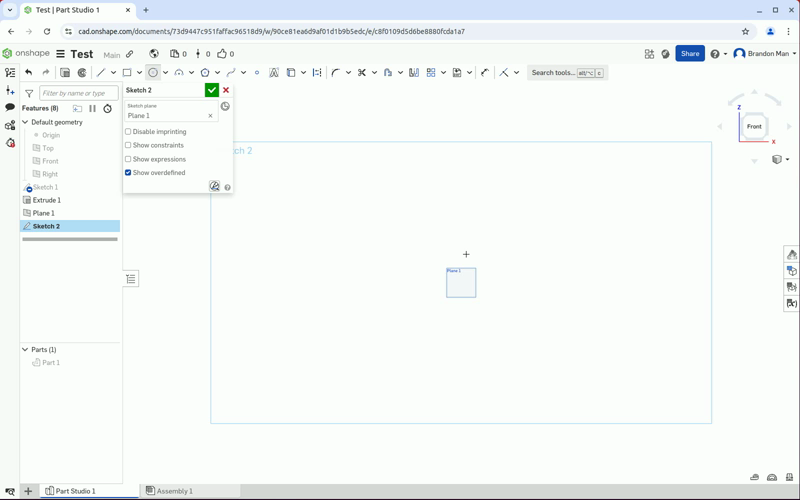
key_up(shift)
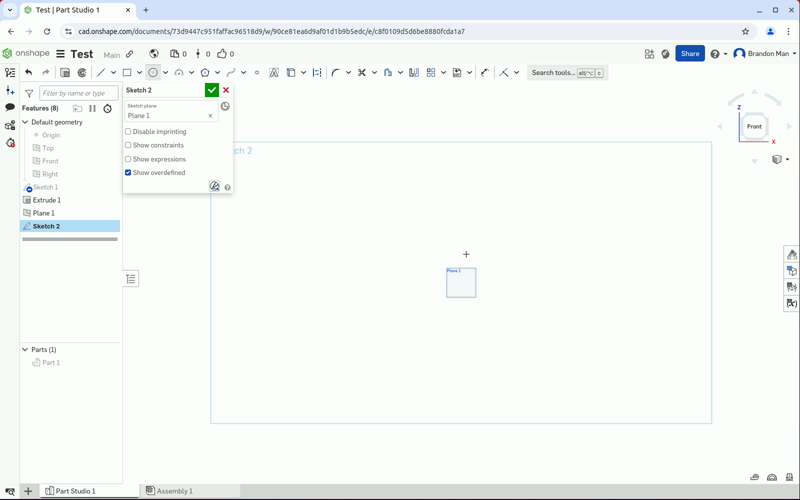
mouse_move(468, 253)
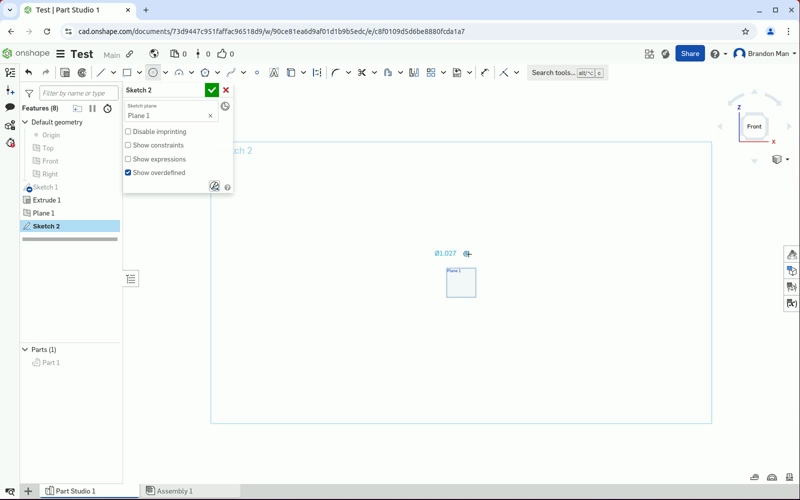
scroll(6)
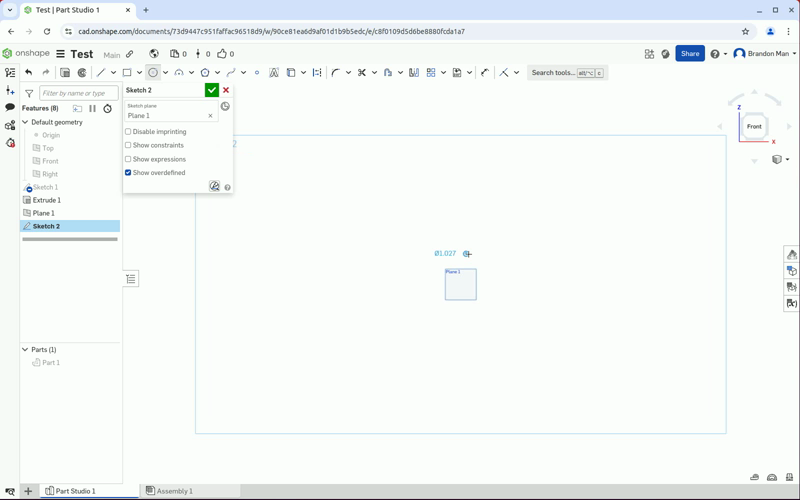
scroll(6)
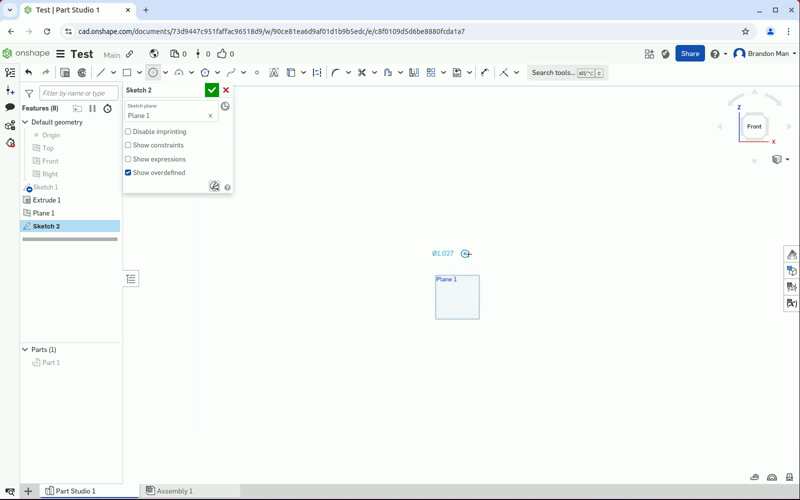
scroll(6)
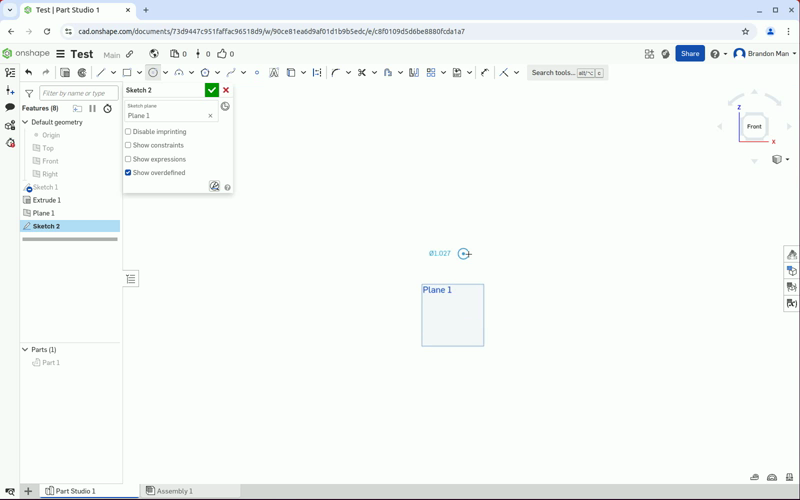
scroll(6)
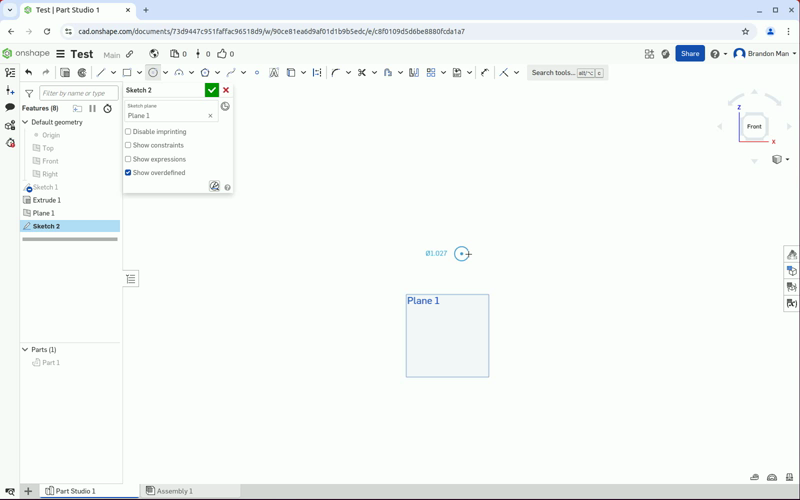
scroll(6)
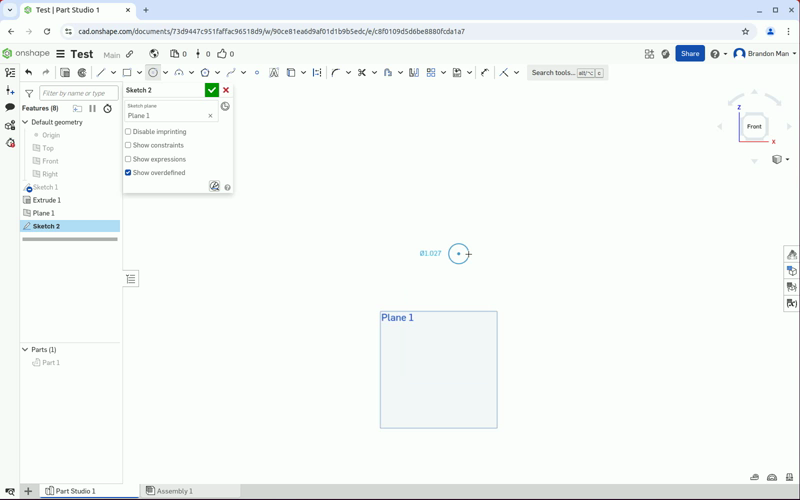
scroll(6)
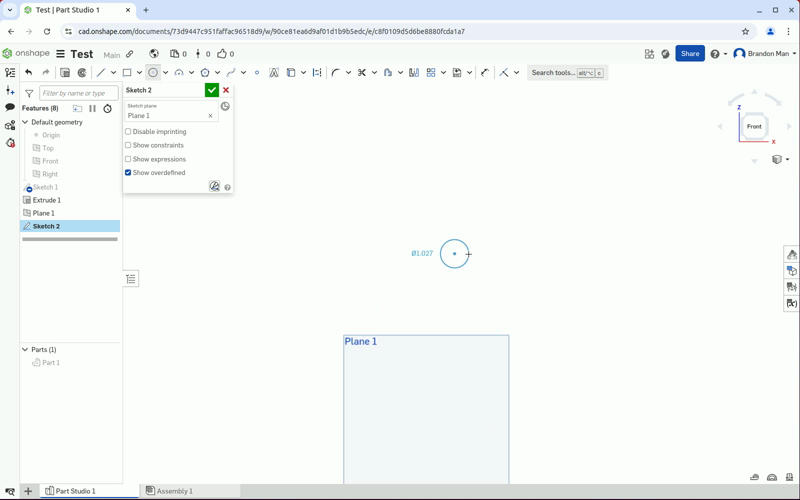
scroll(6)
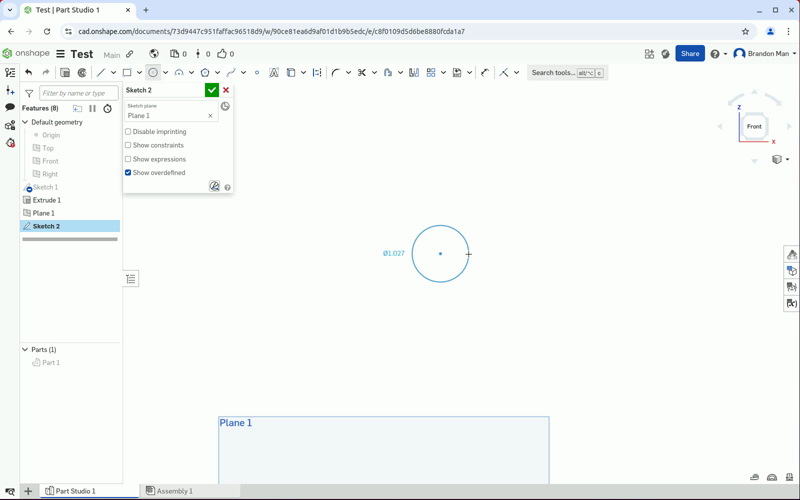
click(468, 253)
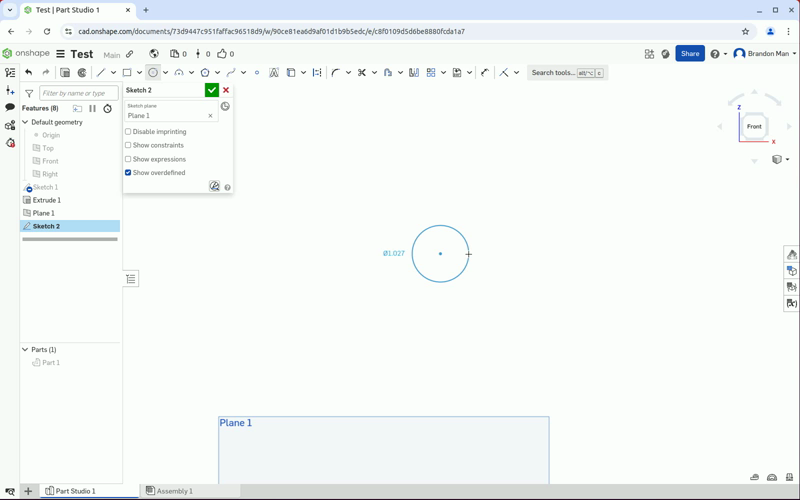
scroll(-6)
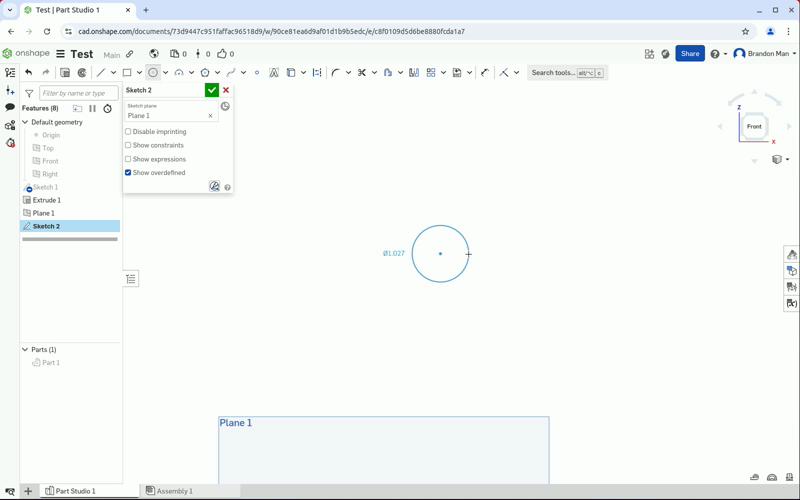
scroll(-6)
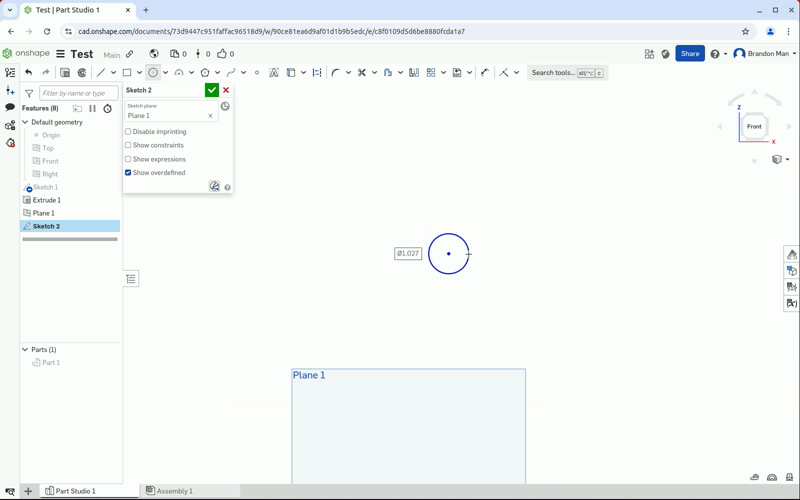
scroll(-6)
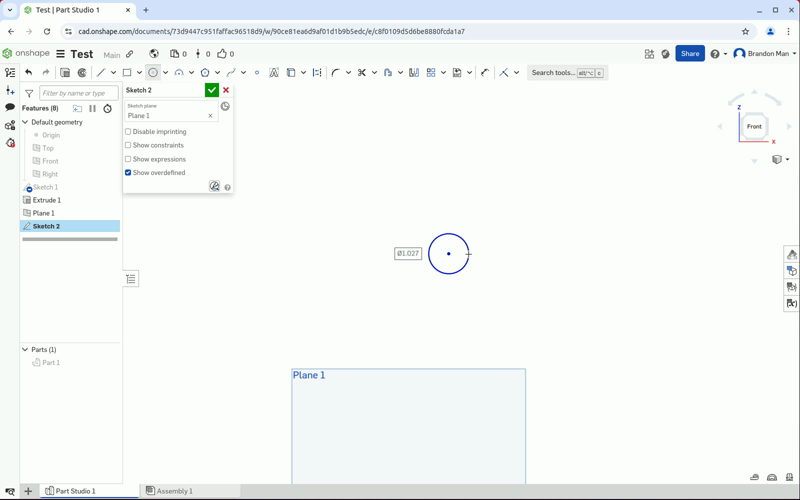
scroll(-6)
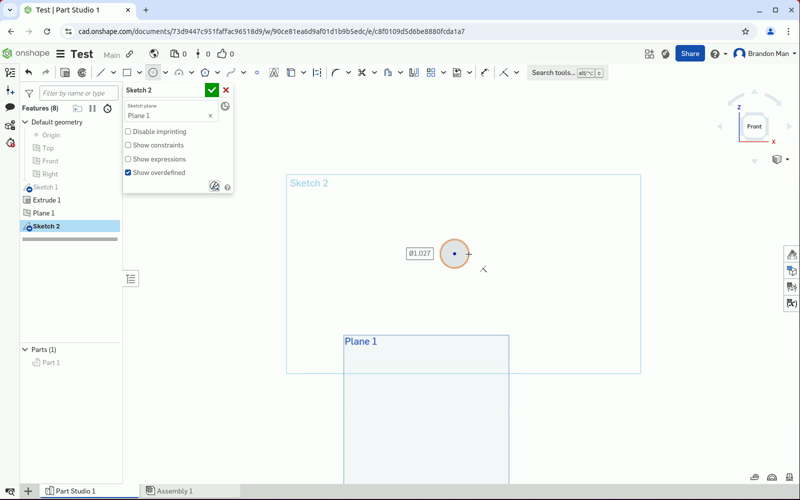
scroll(-6)
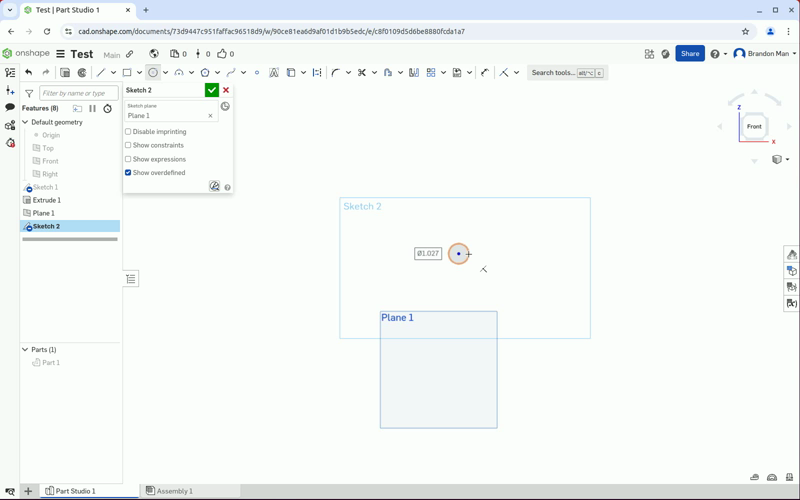
scroll(-6)
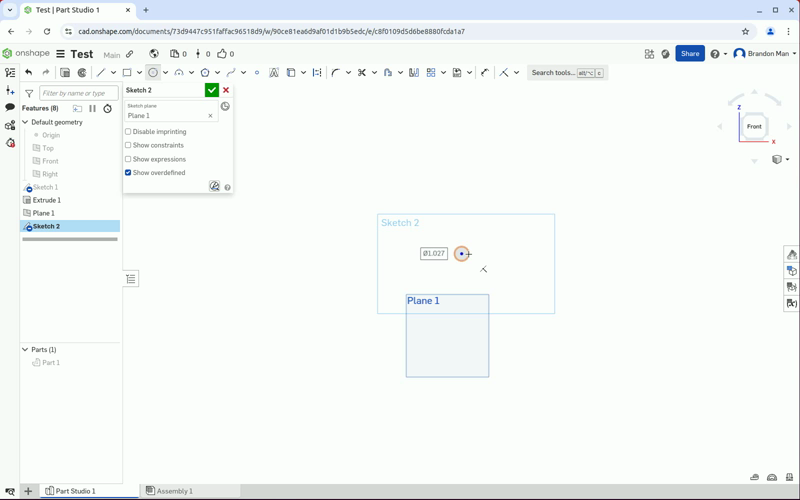
scroll(-6)
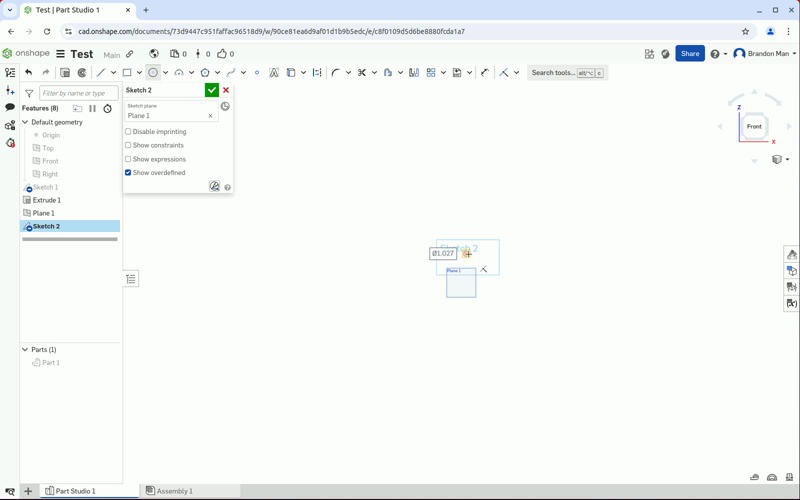
key(esc)
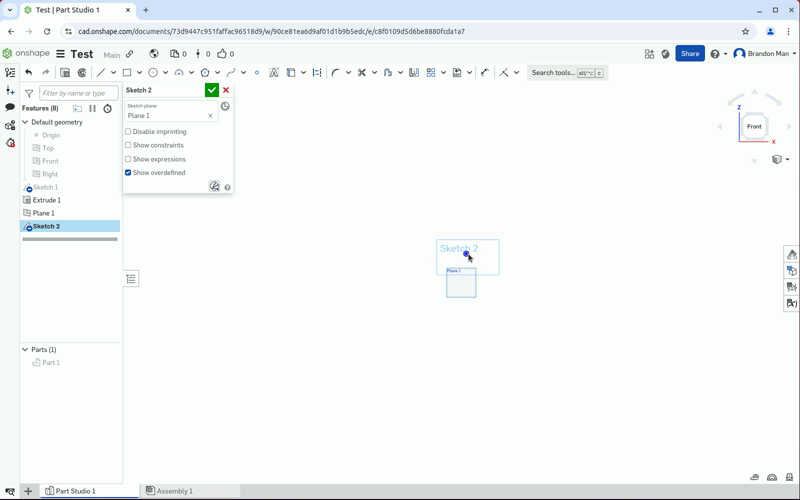
mouse_move(466, 255)
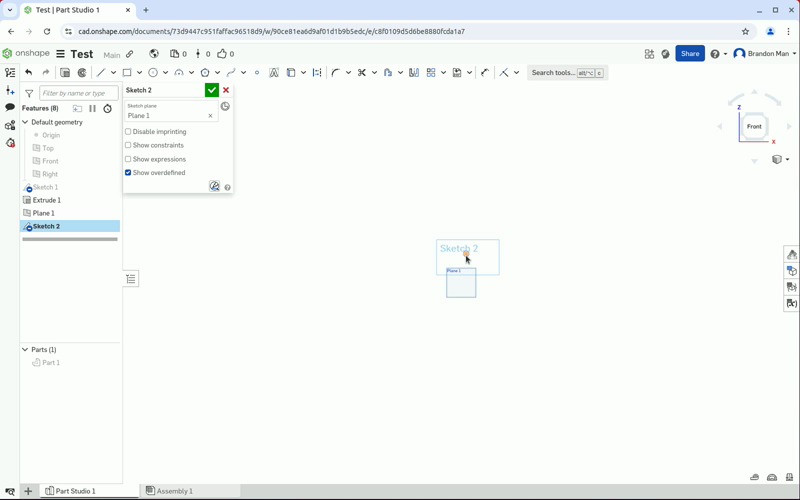
scroll(6)
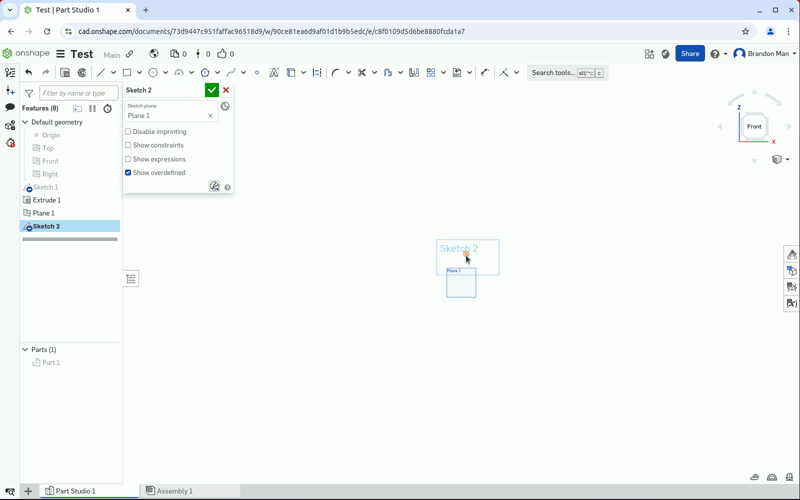
scroll(6)
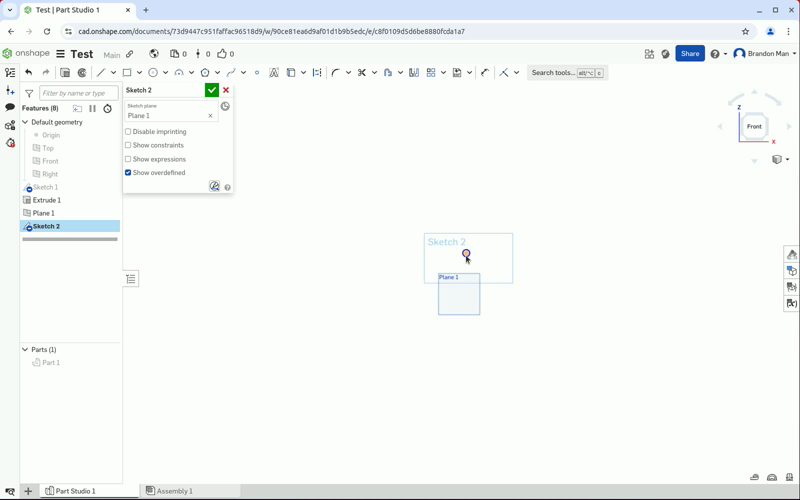
scroll(6)
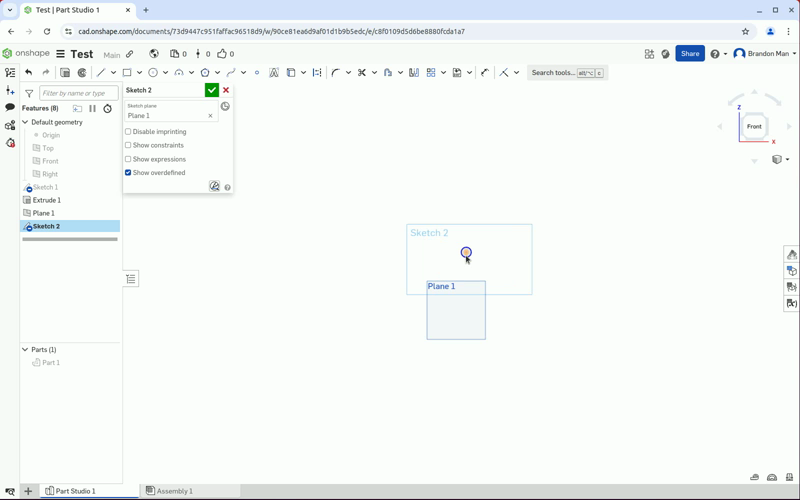
scroll(6)
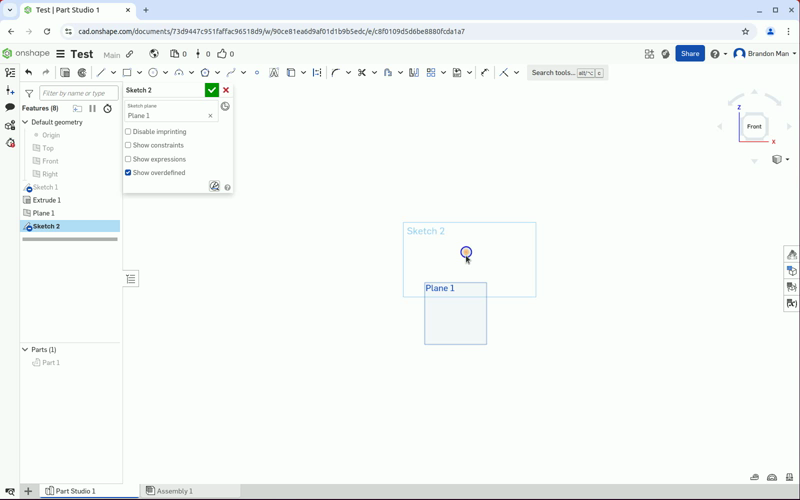
scroll(6)
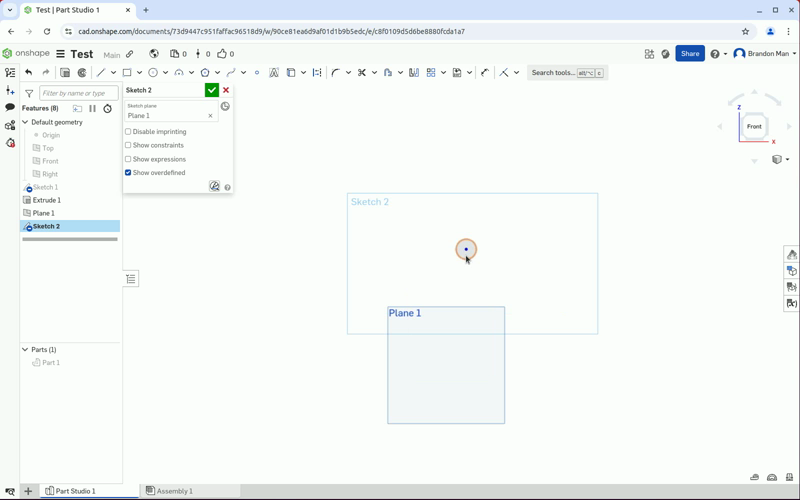
scroll(6)
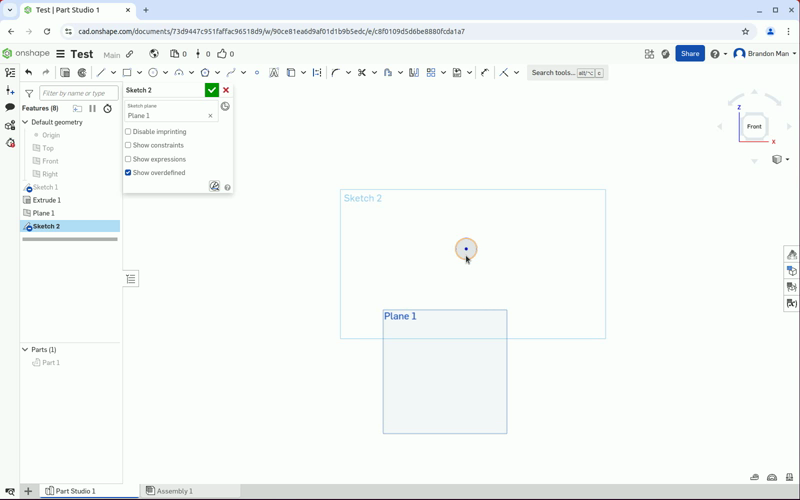
scroll(6)
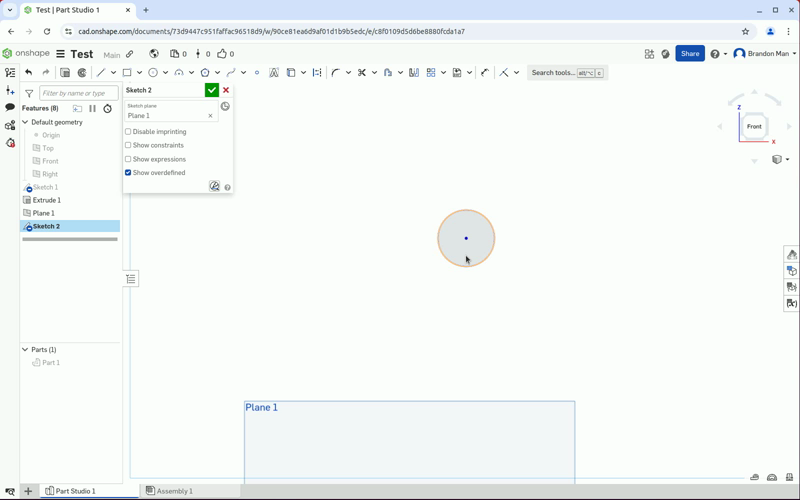
click(466, 255)
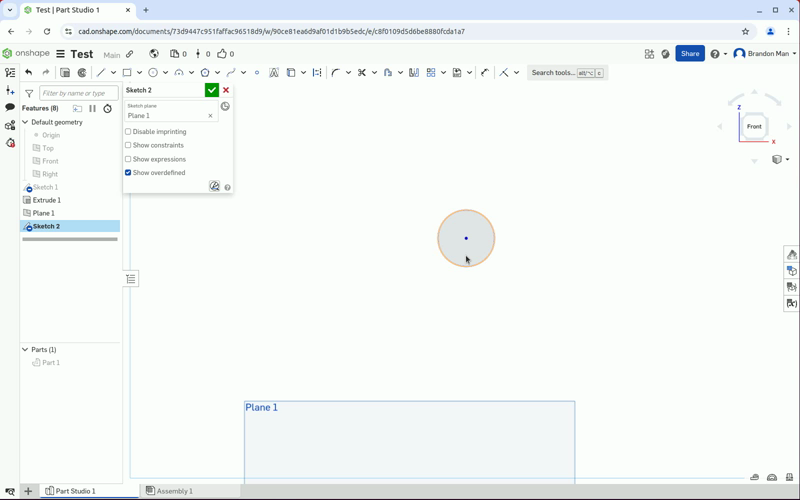
scroll(-6)
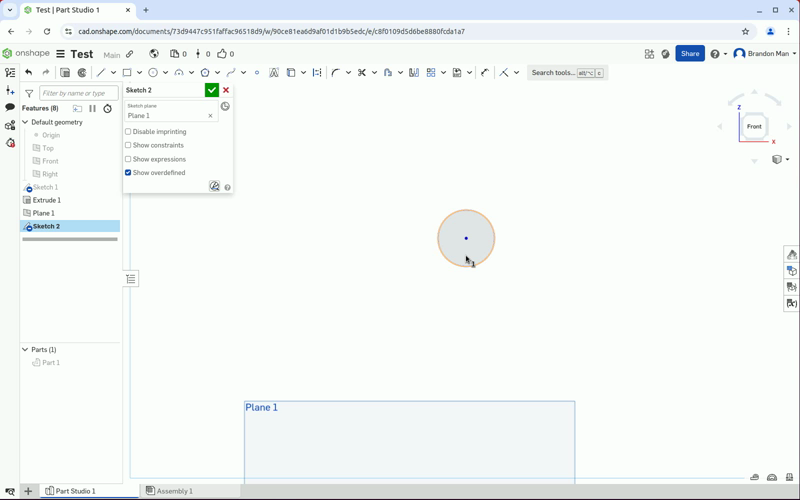
scroll(-6)
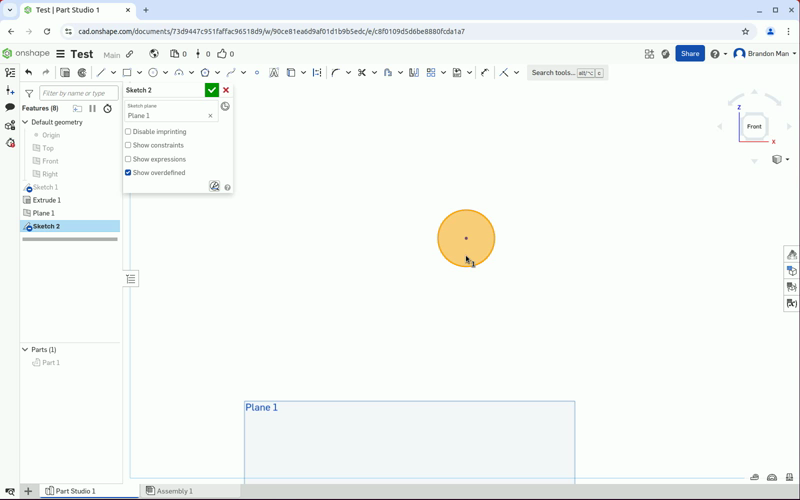
scroll(-6)
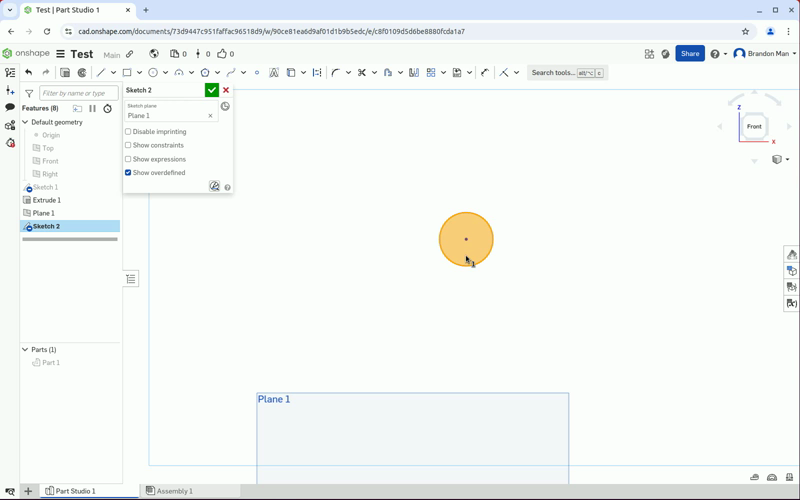
scroll(-6)
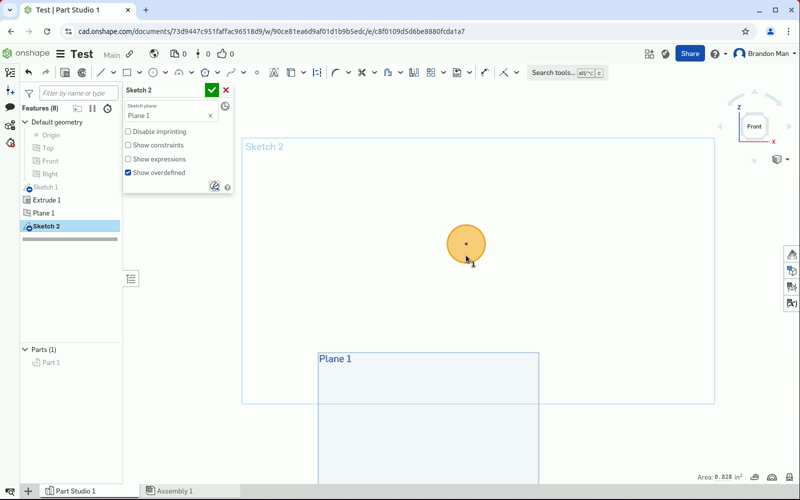
scroll(-6)
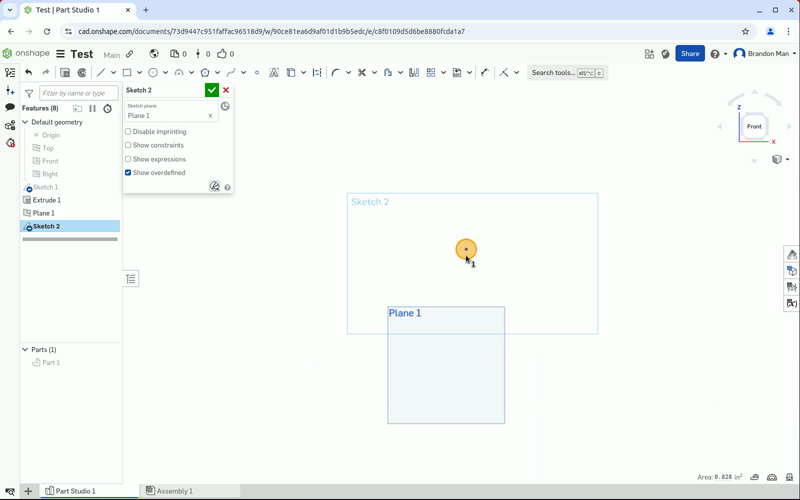
scroll(-6)
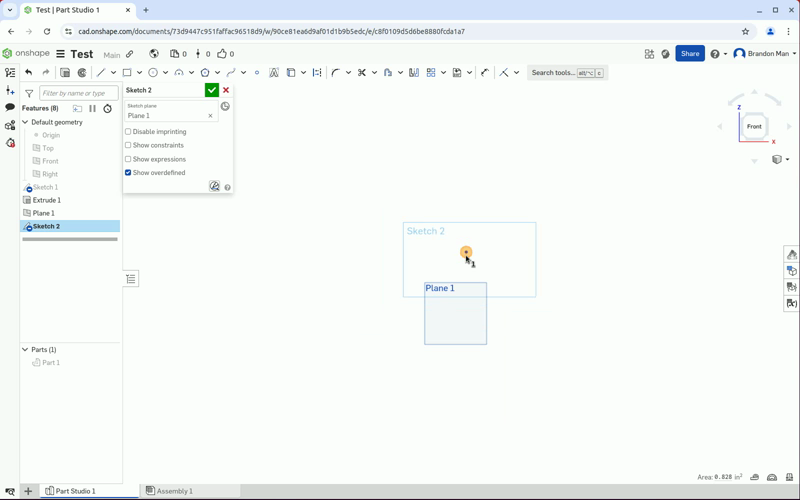
scroll(-6)
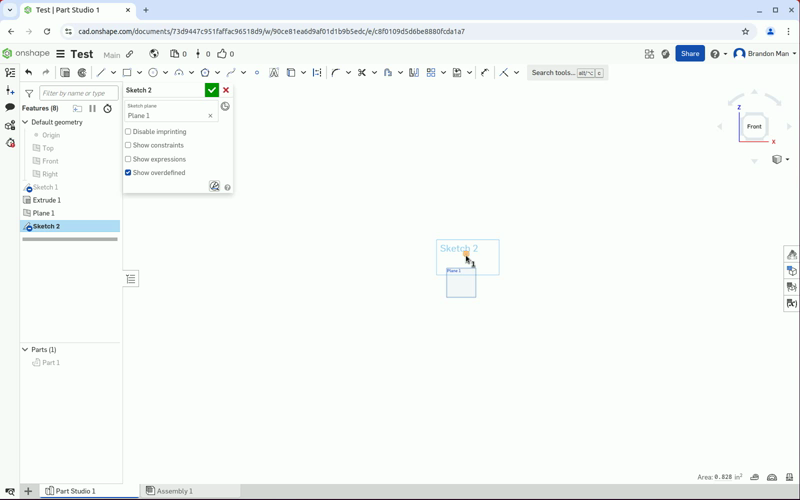
mouse_move(73, 352)
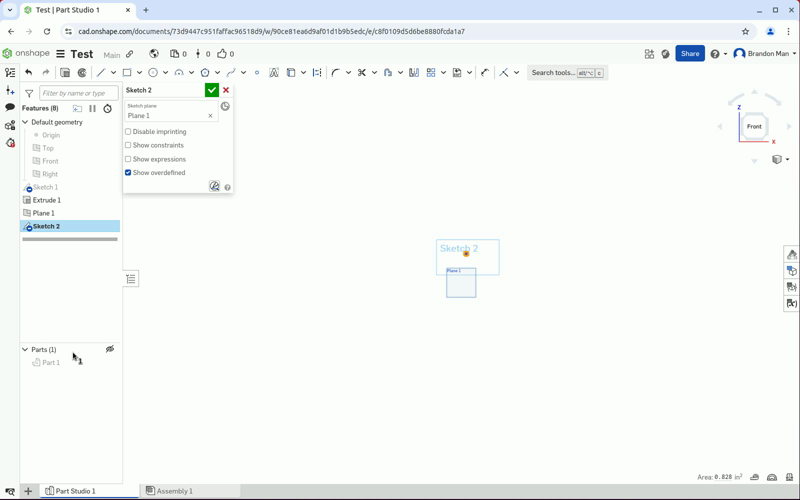
key(shift+y)
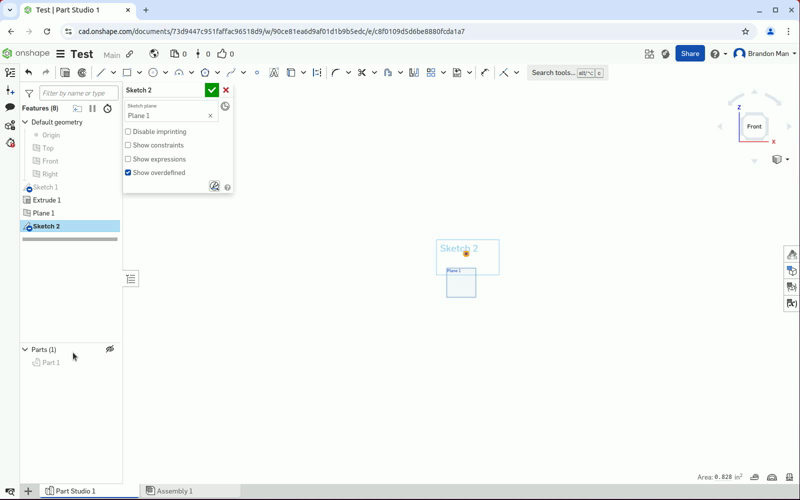
key(shift+e)
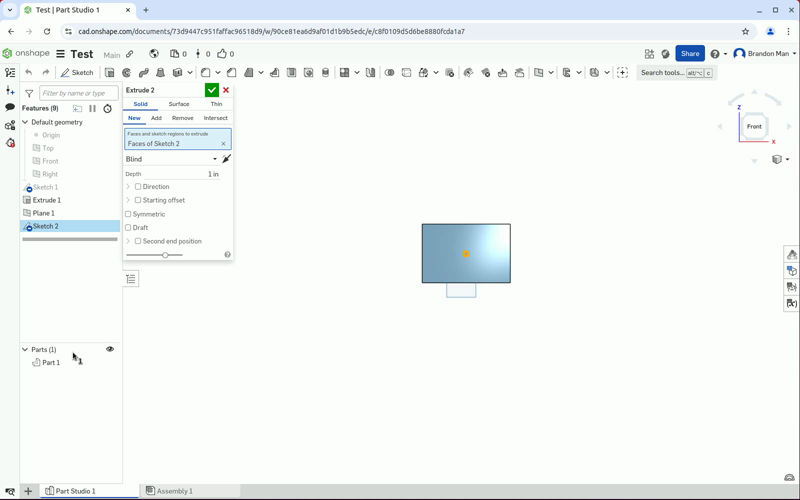
mouse_move(143, 106)
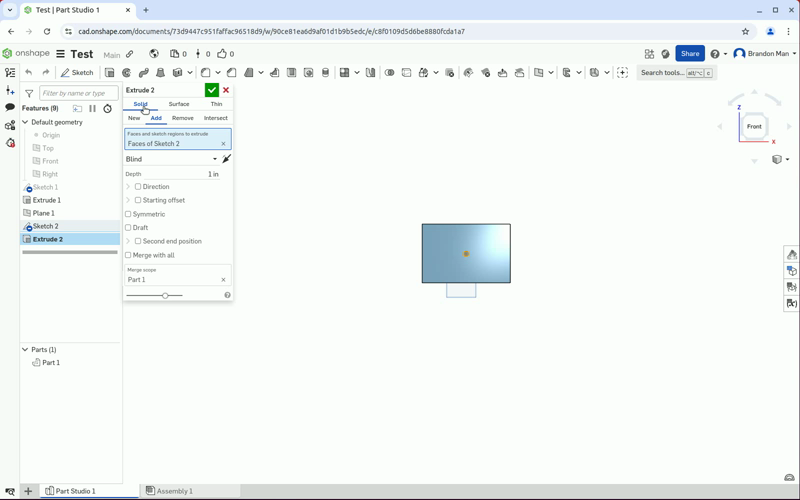
click(143, 106)
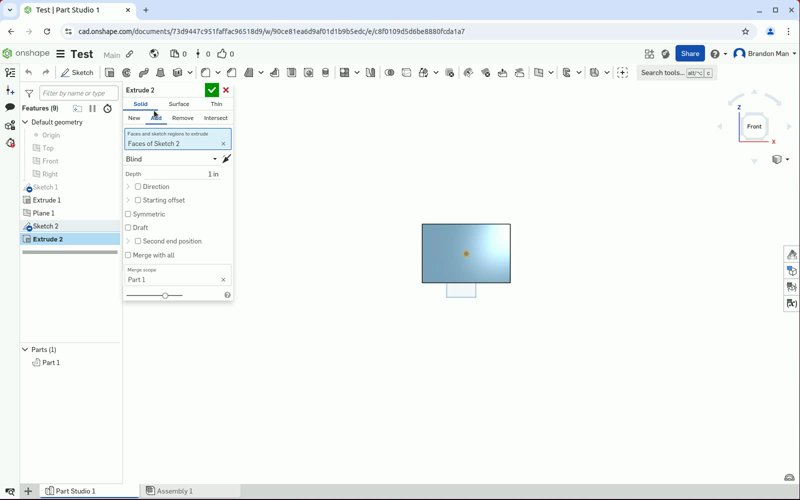
mouse_move(186, 120)
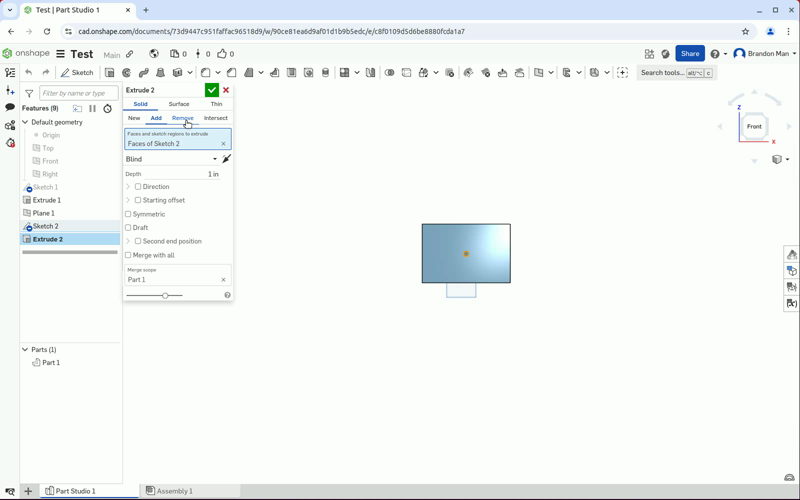
click(186, 120)
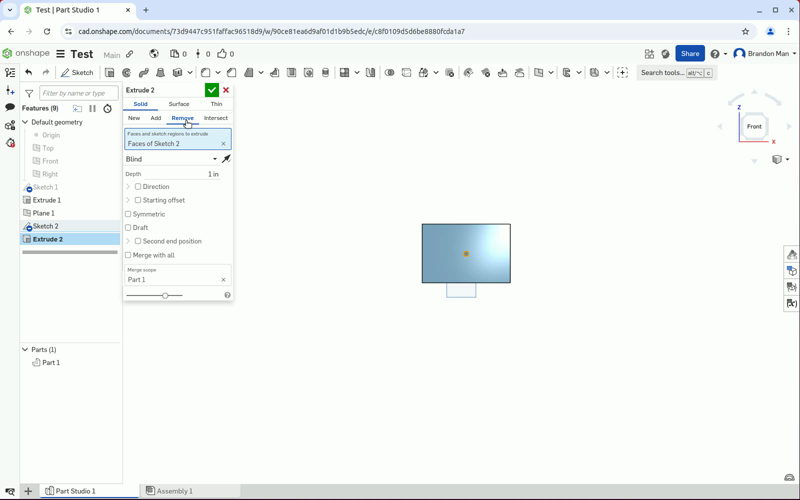
key(tab, 4)
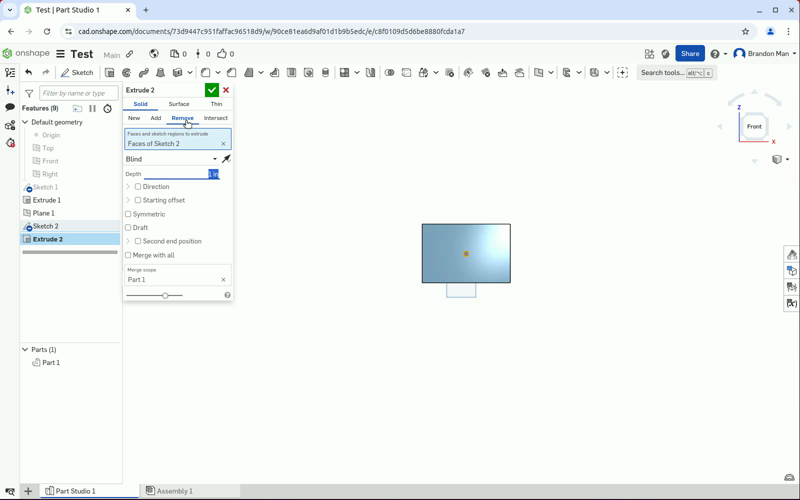
text(1.926)
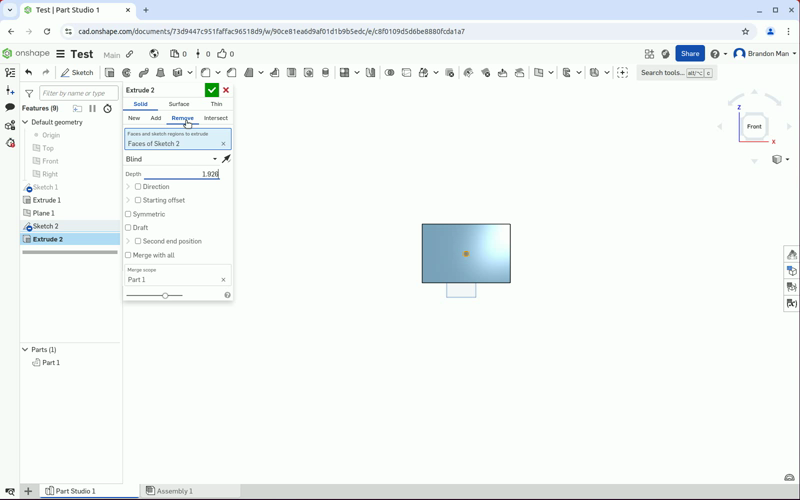
key(tab, 6)
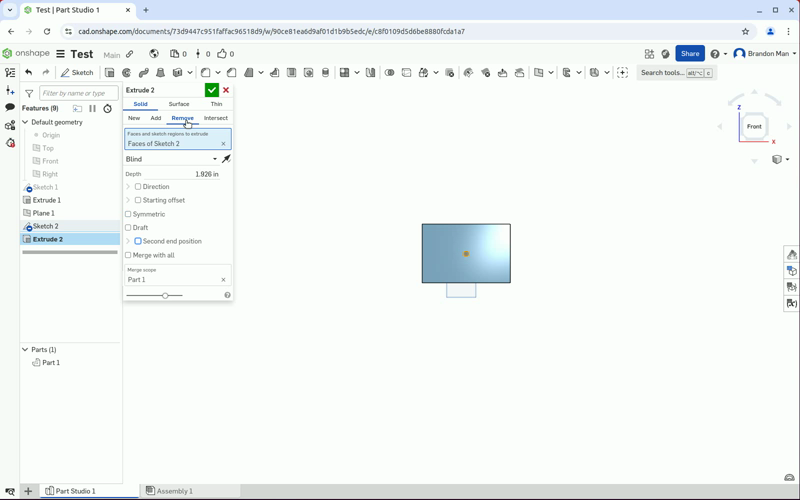
key(space)
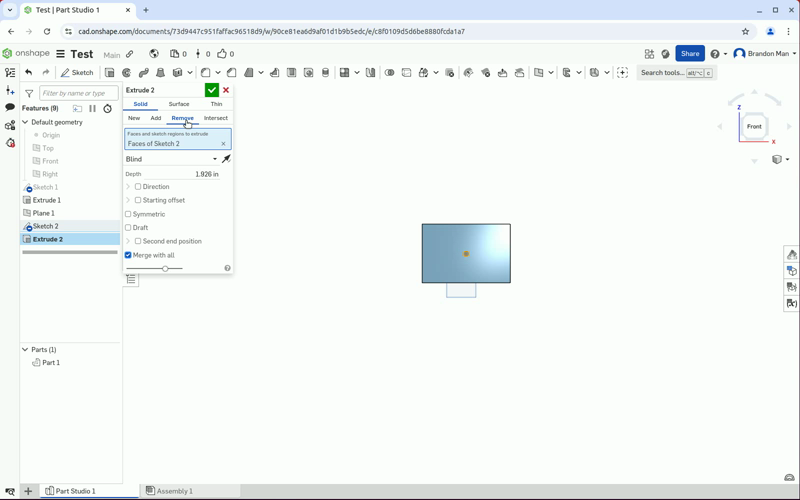
key(enter)
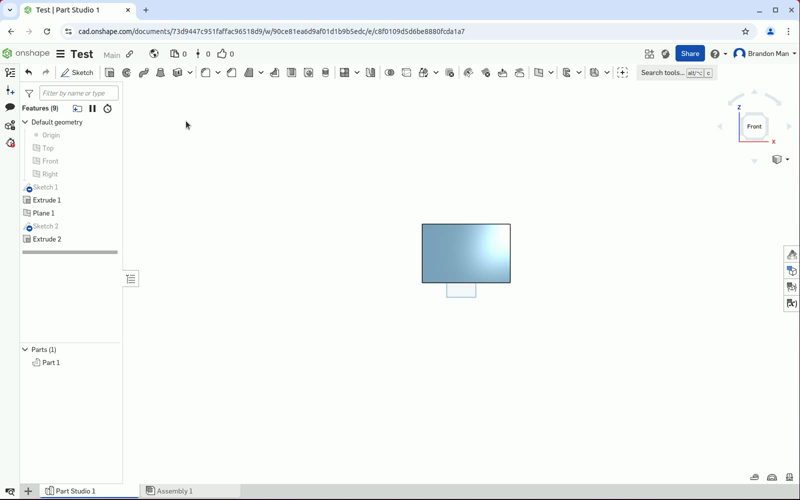
key(shift+h)
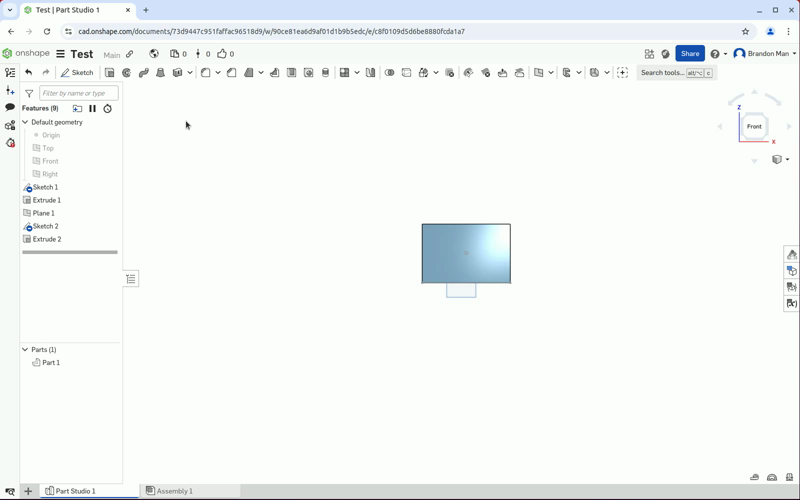
key(shift+h)
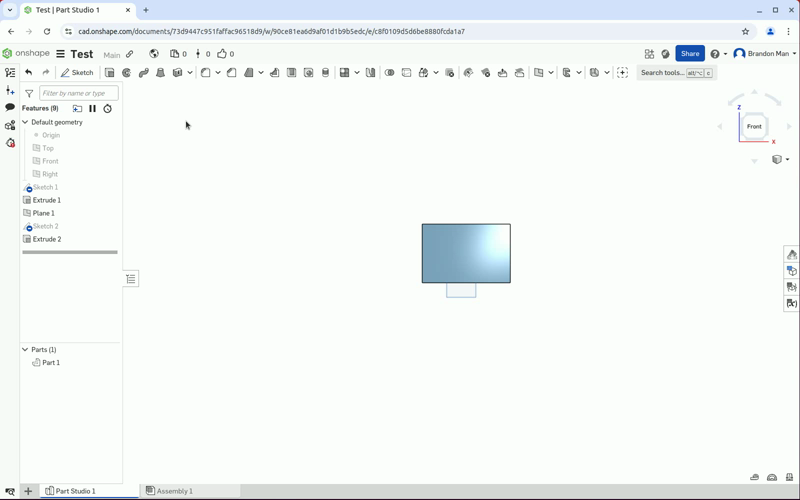
mouse_move(73, 189)
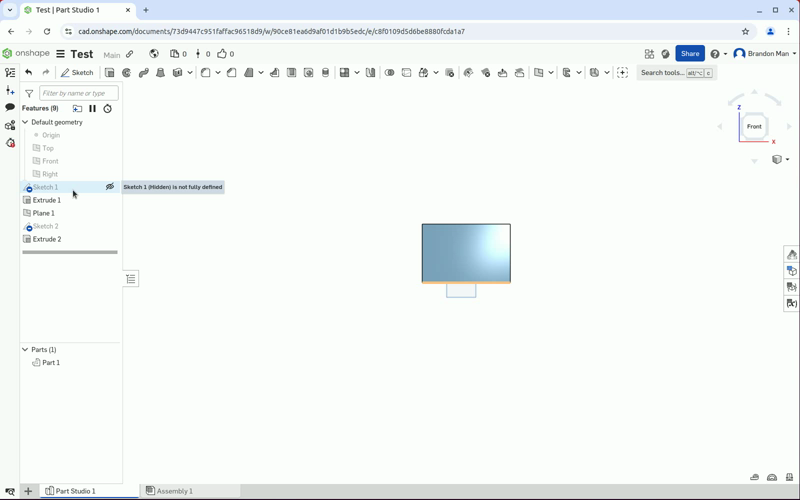
click(73, 189)
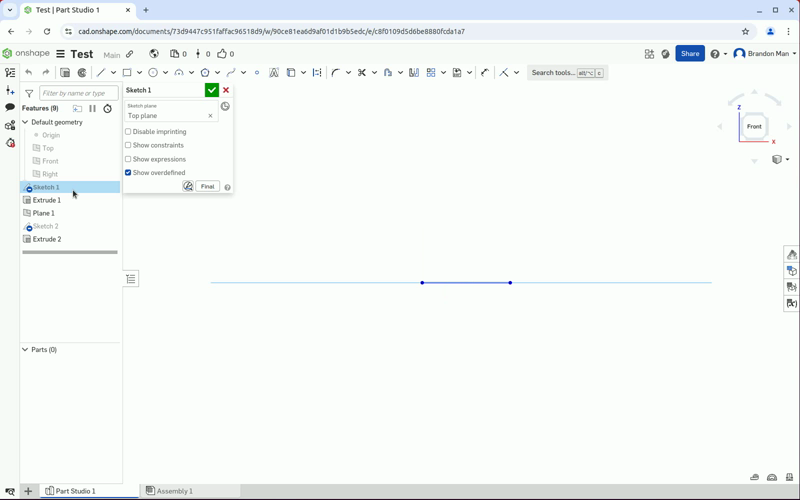
mouse_move(229, 92)
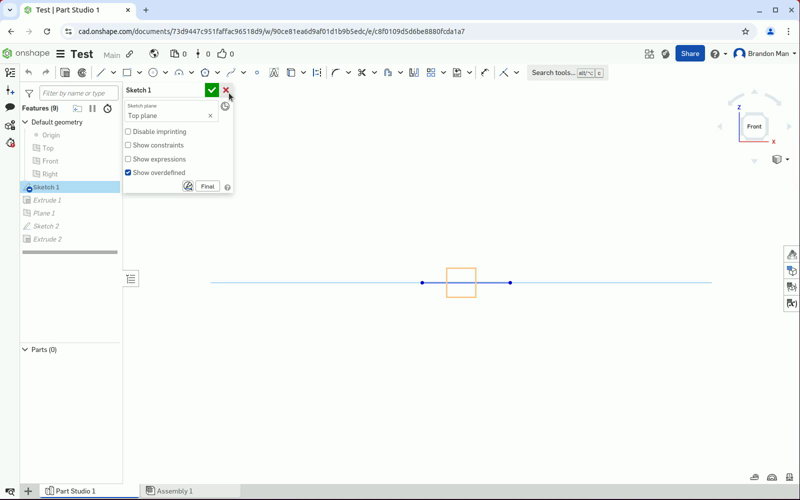
click(229, 92)
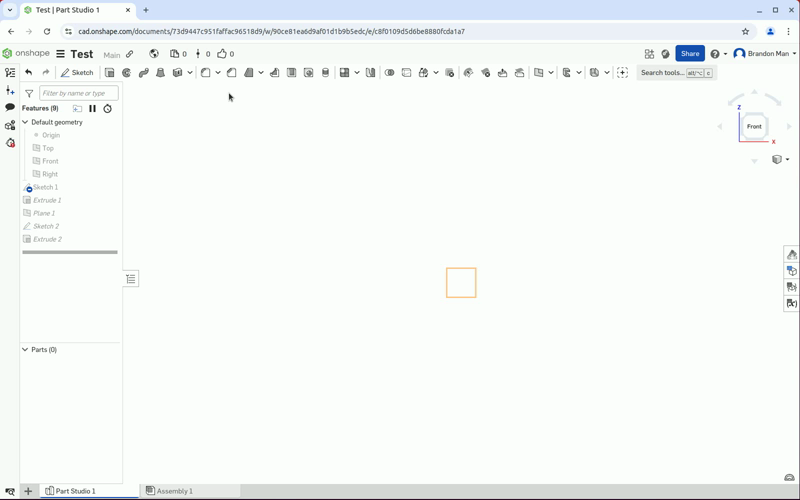
mouse_move(73, 352)
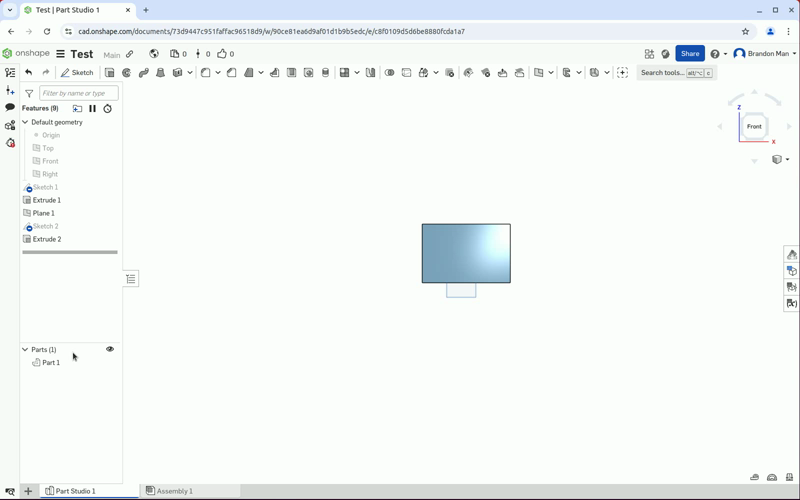
key(y)
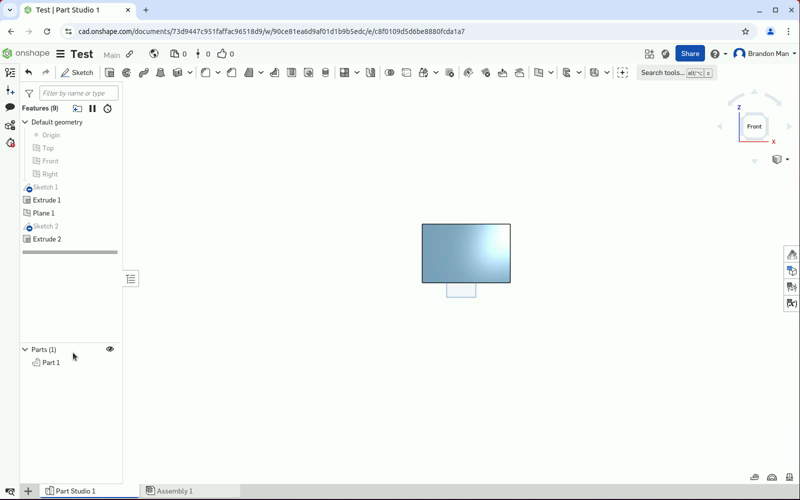
key(shift+p)
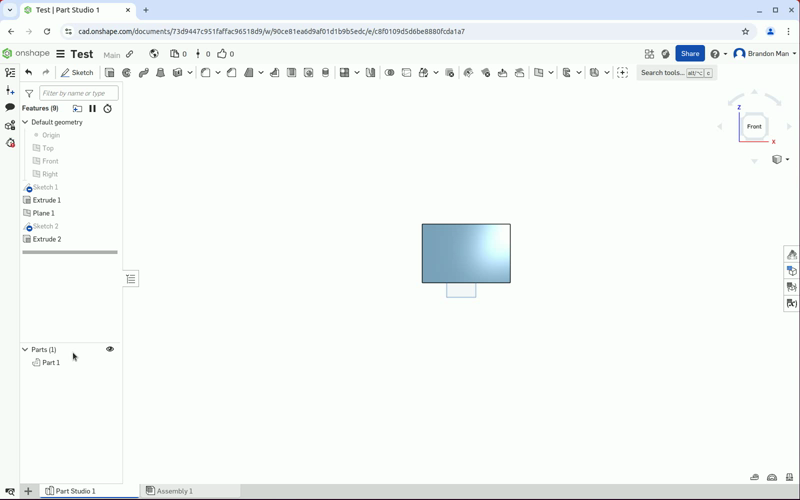
key(space)
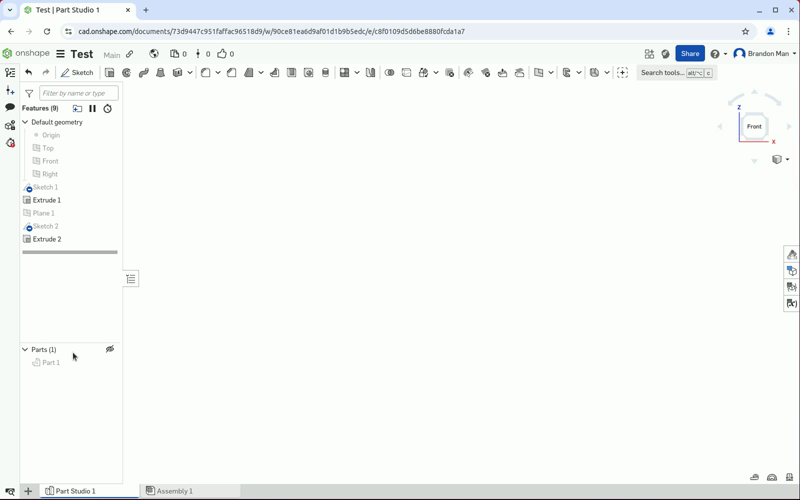
key_down(shift)
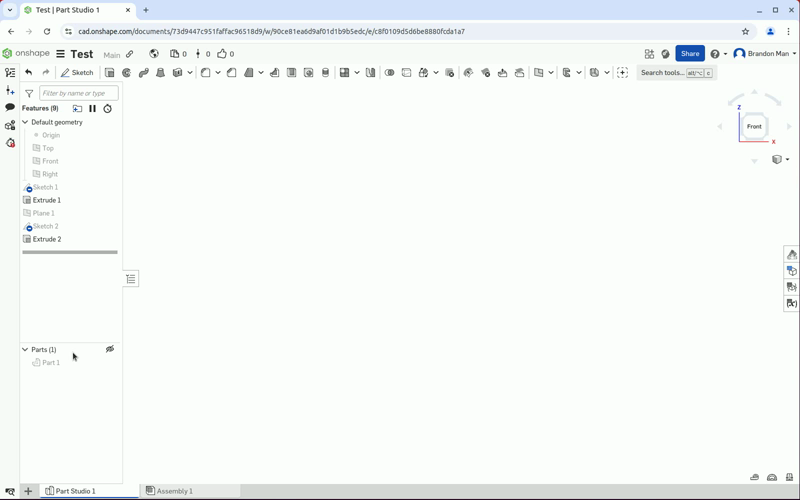
key(down)
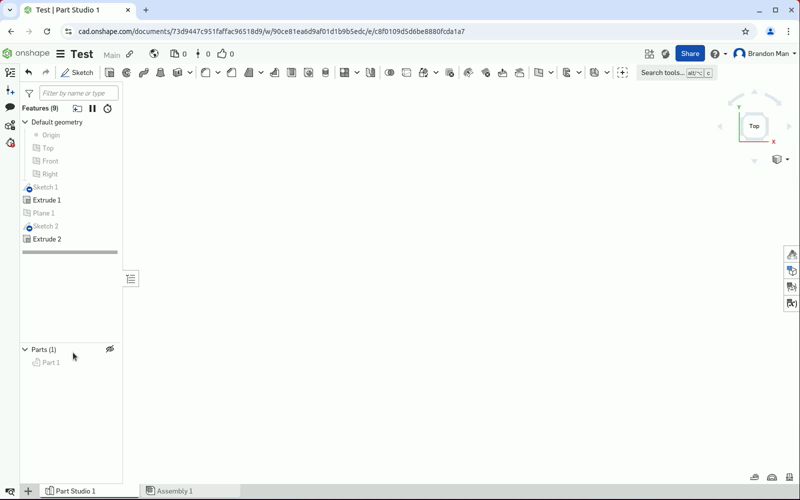
key_up(shift)
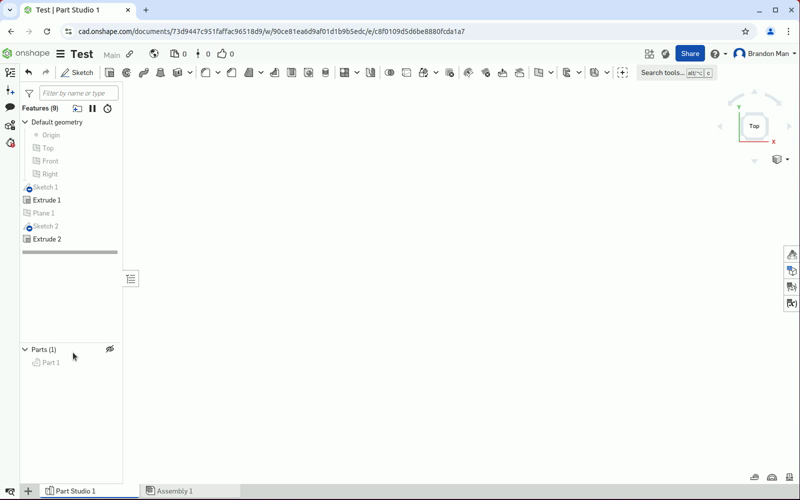
mouse_move(73, 352)
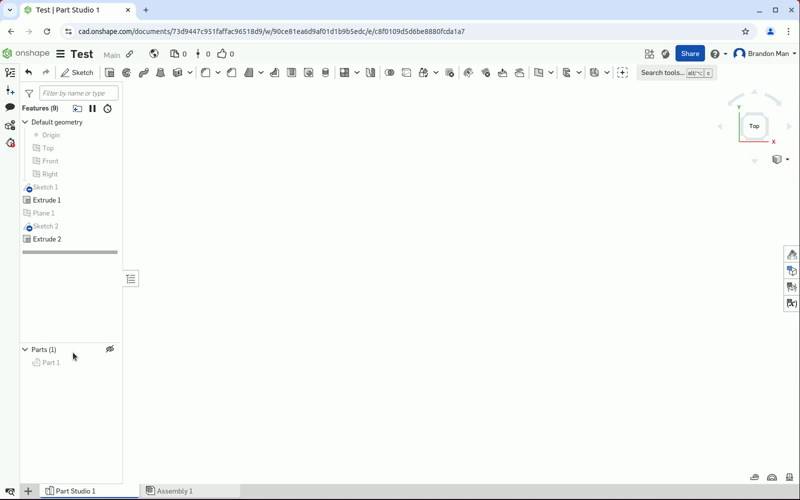
key(shift+y)
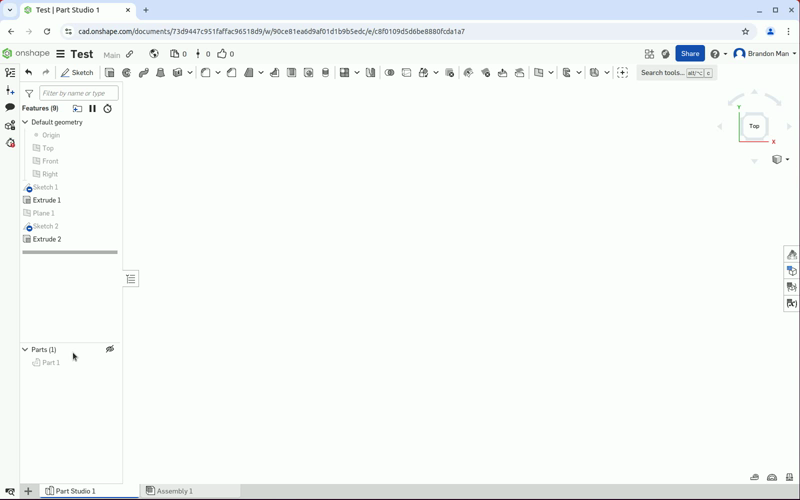
key(shift+s)
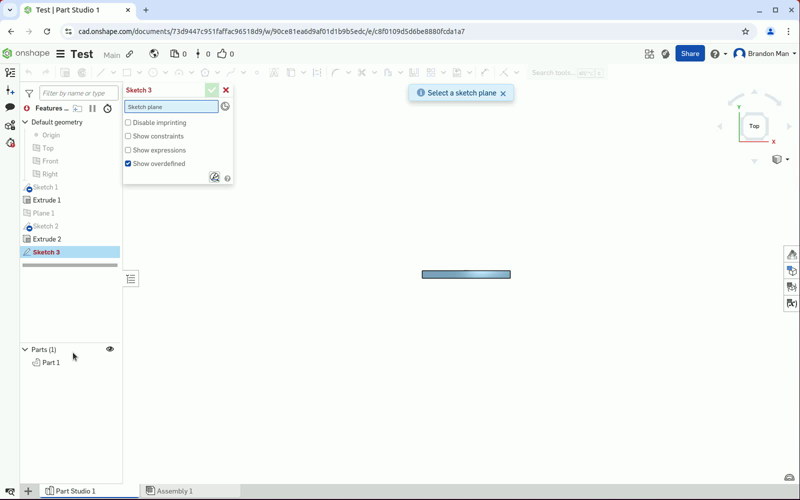
mouse_move(73, 150)
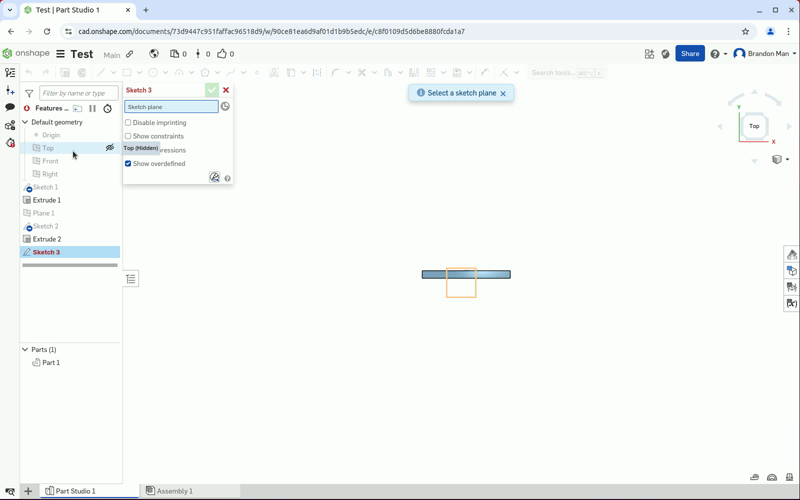
click(73, 150)
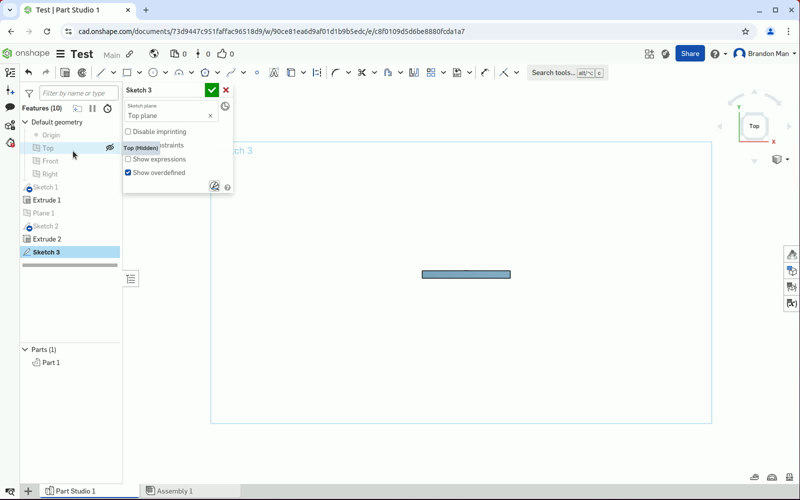
mouse_move(73, 352)
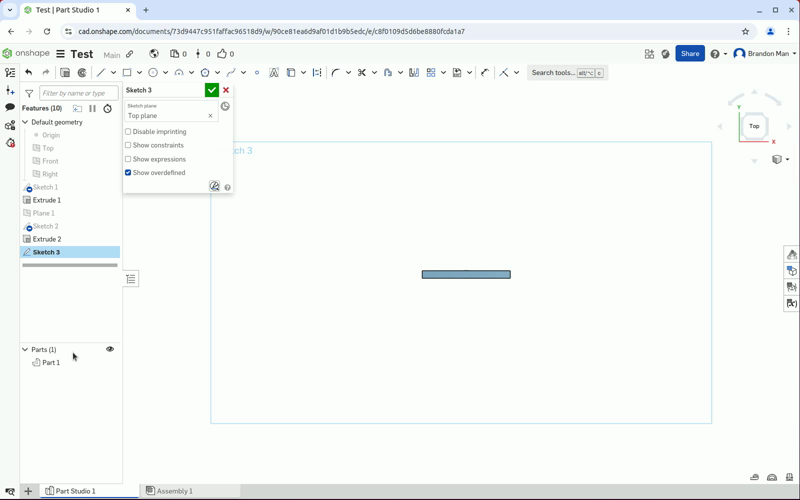
key(y)
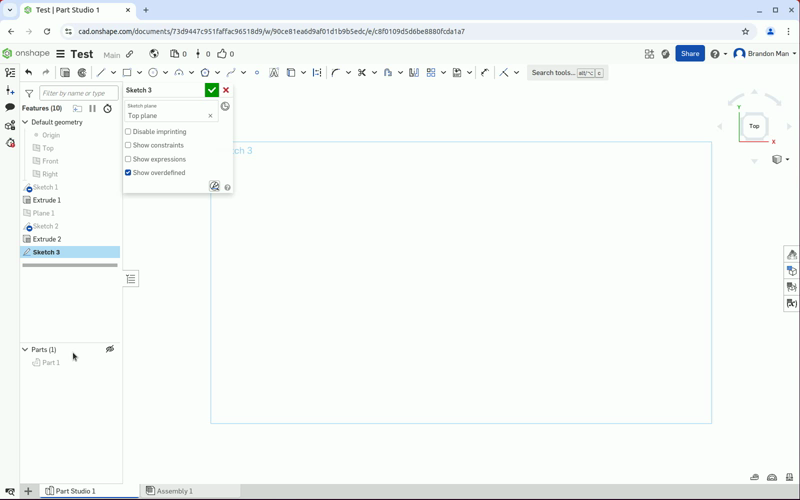
key(l)
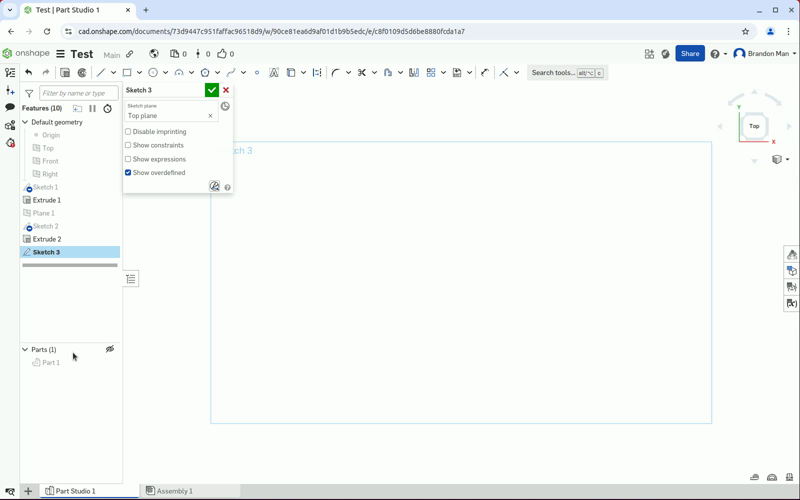
key_down(shift)
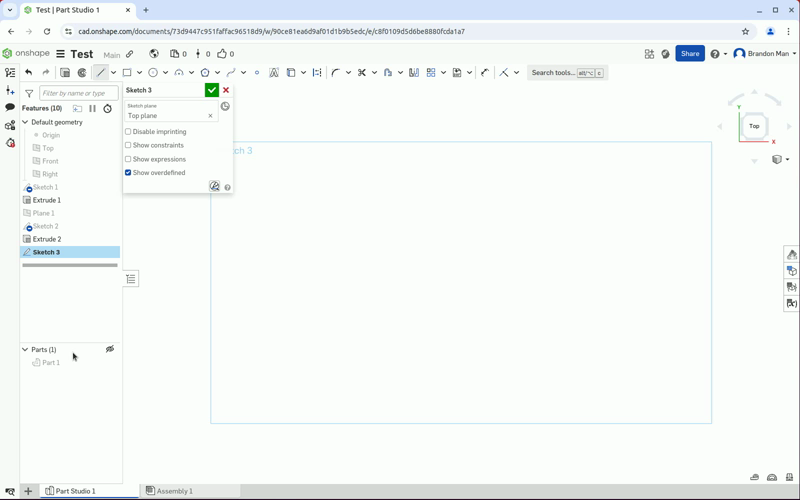
mouse_move(422, 265)
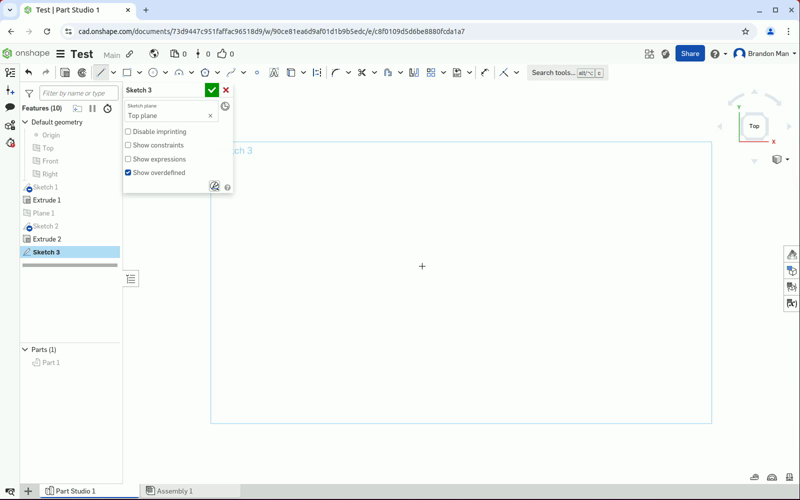
click(422, 265)
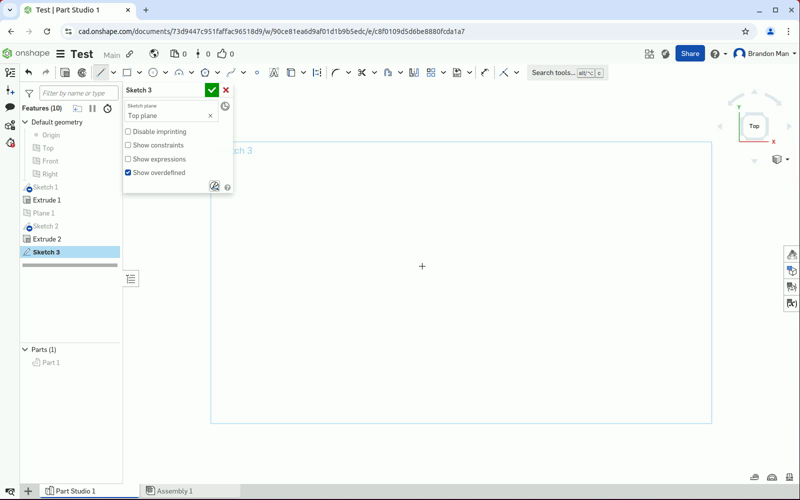
key_up(shift)
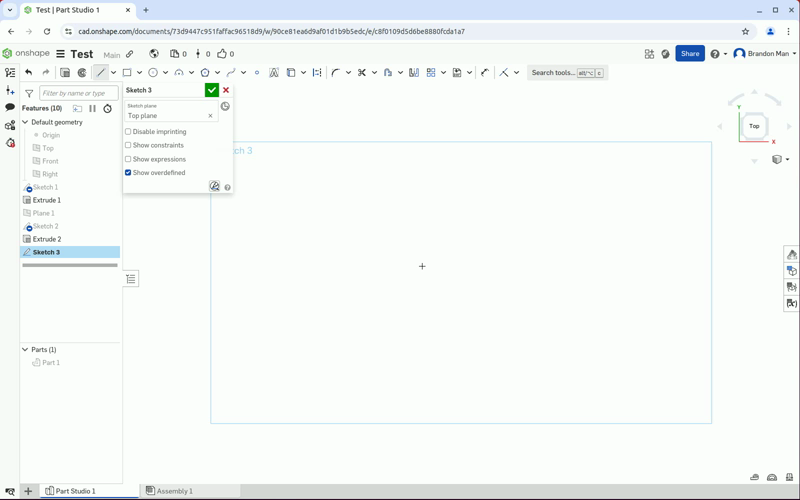
key_down(shift)
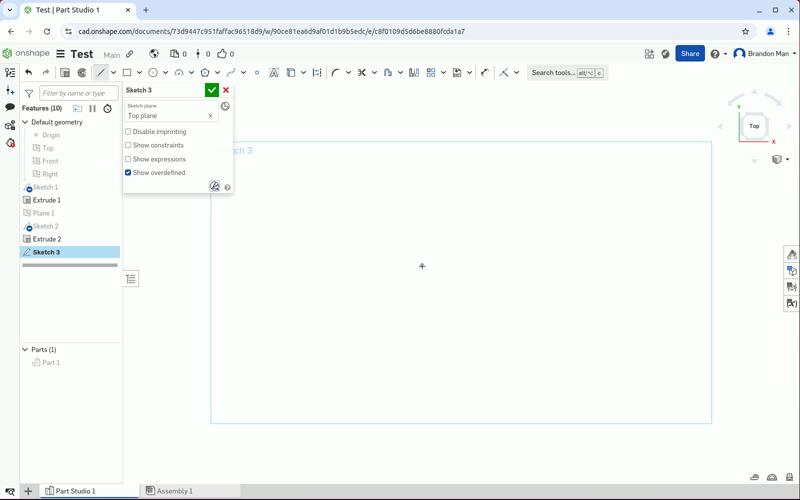
mouse_move(452, 265)
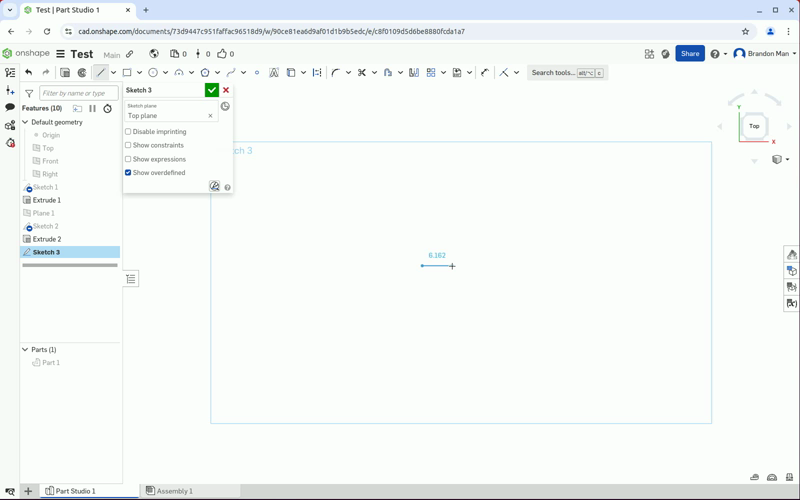
mouse_move(452, 265)
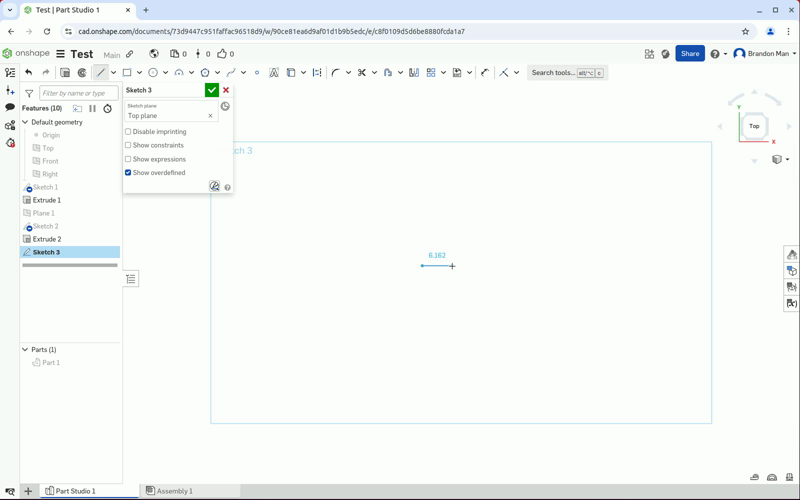
click(452, 265)
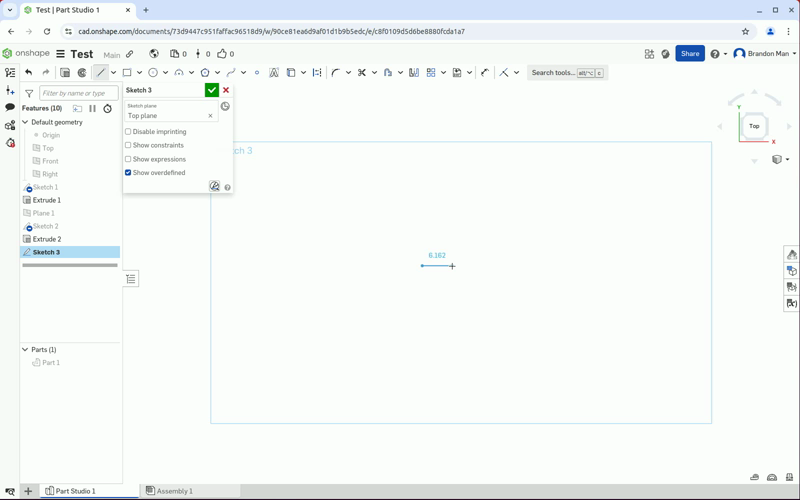
key_up(shift)
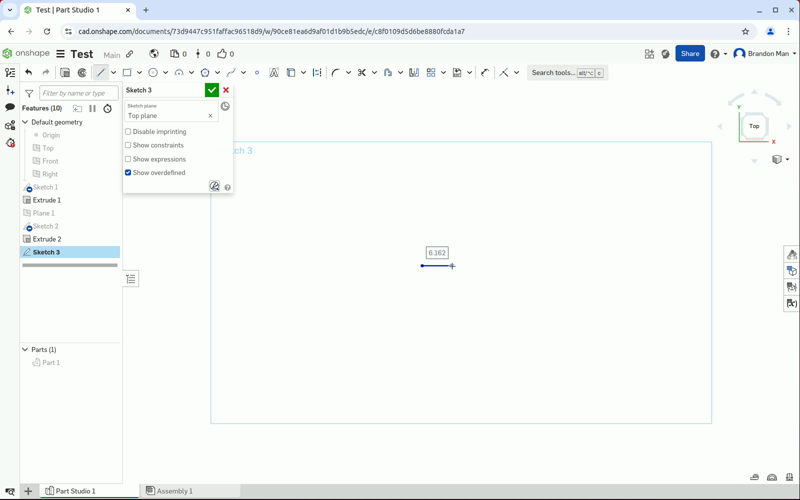
key_down(shift)
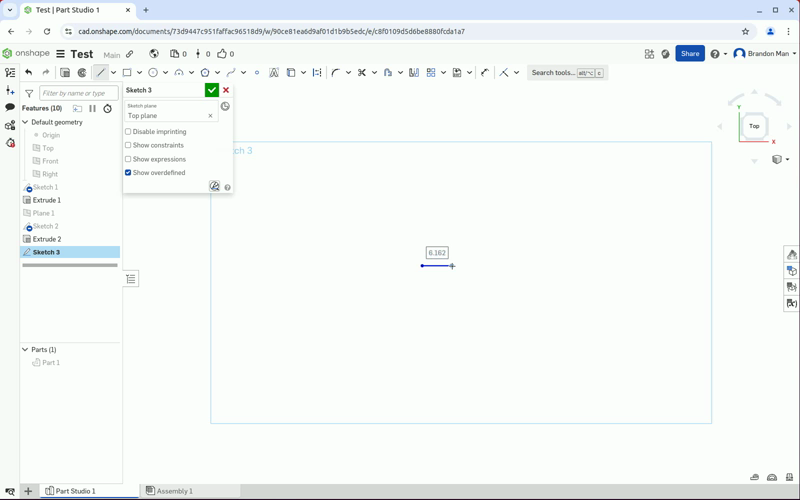
mouse_move(482, 265)
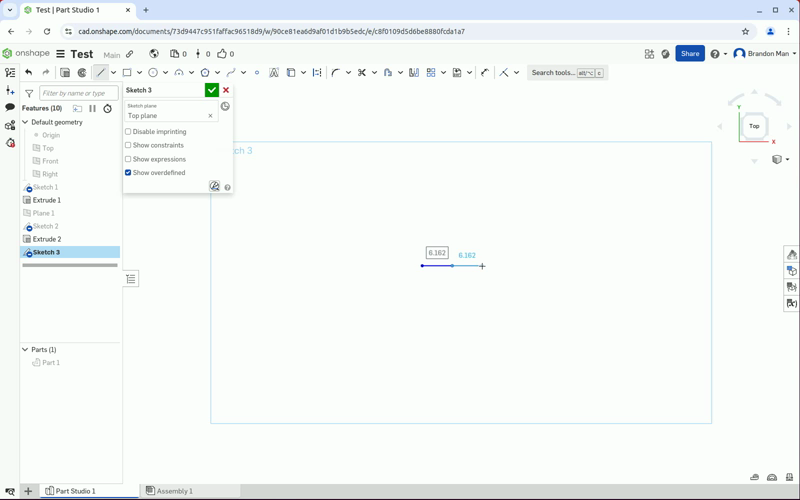
mouse_move(444, 258)
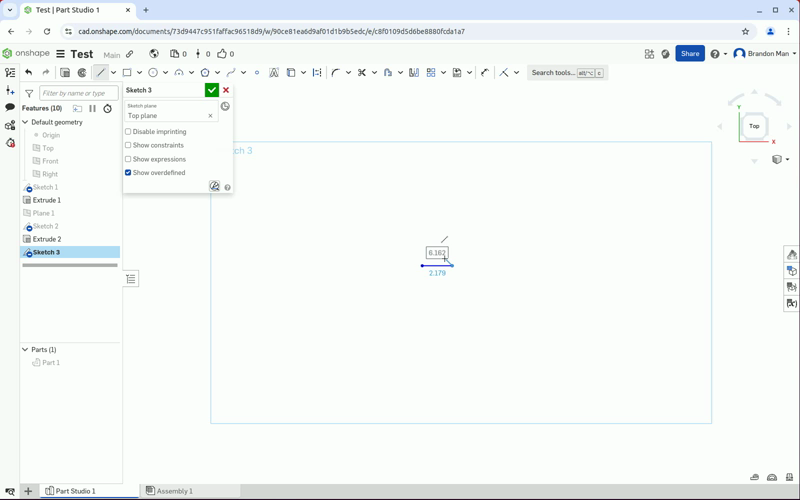
click(444, 258)
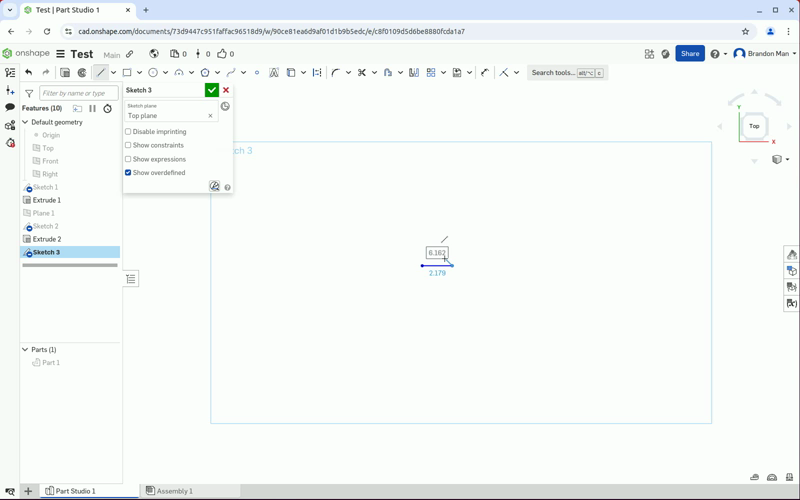
key_up(shift)
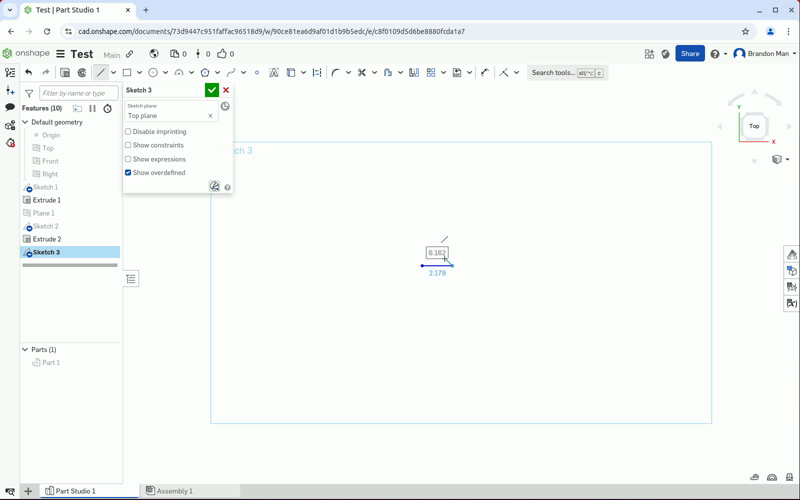
key_down(shift)
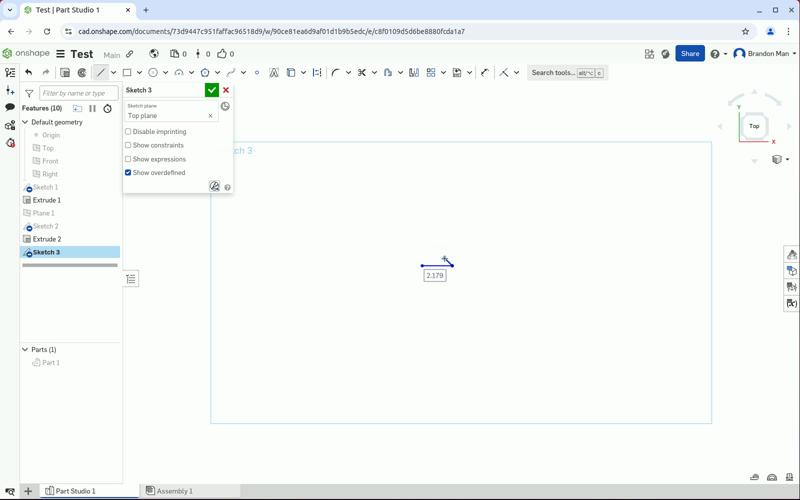
mouse_move(474, 258)
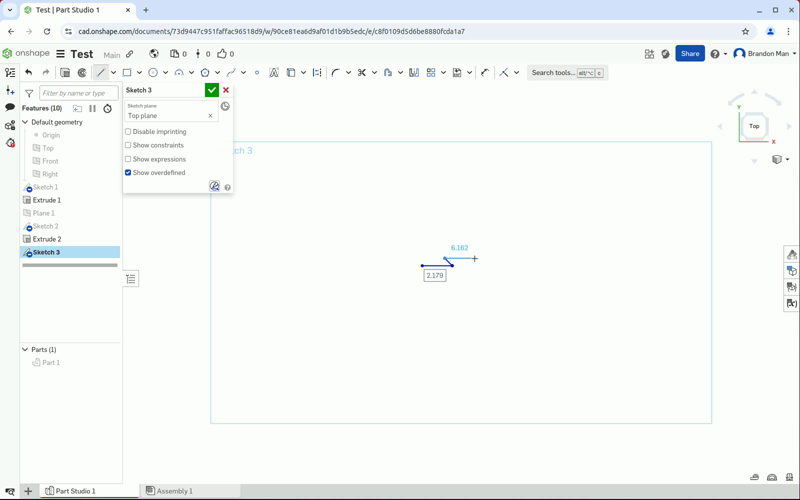
mouse_move(422, 258)
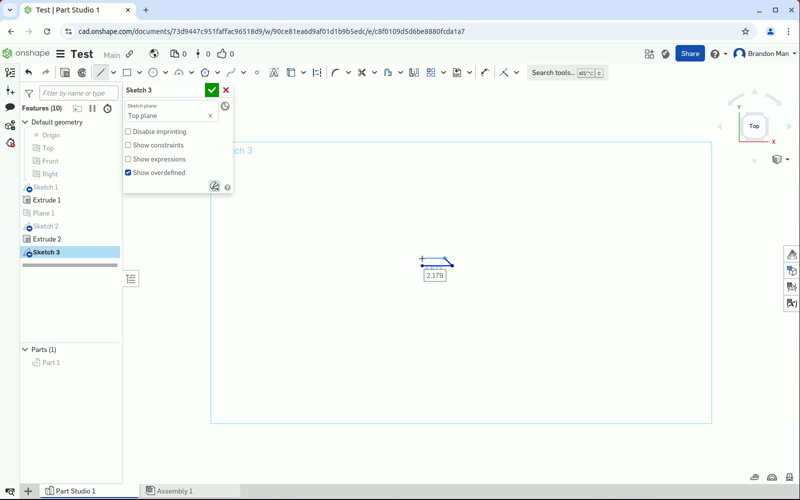
click(422, 258)
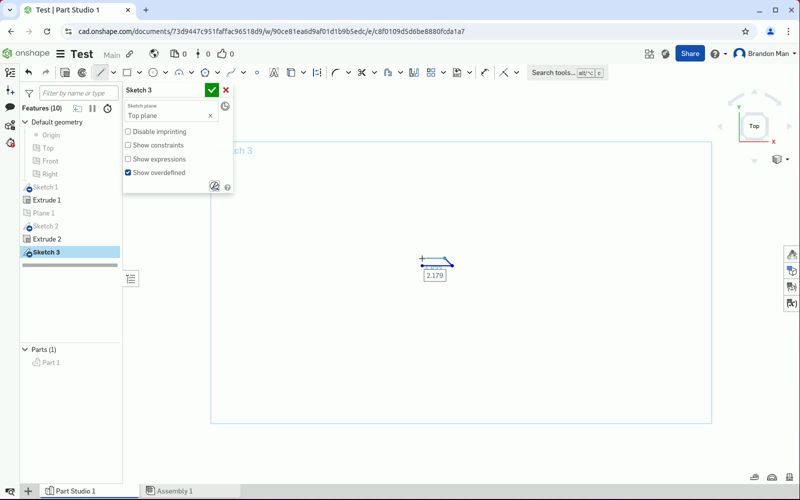
key_up(shift)
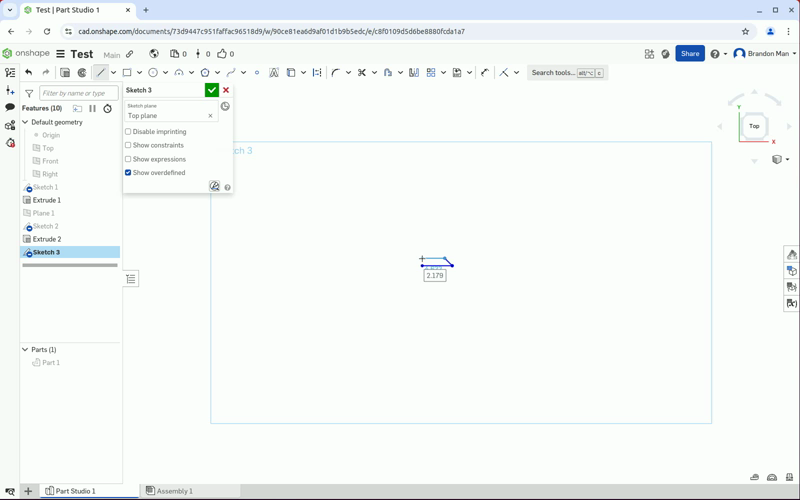
mouse_move(452, 258)
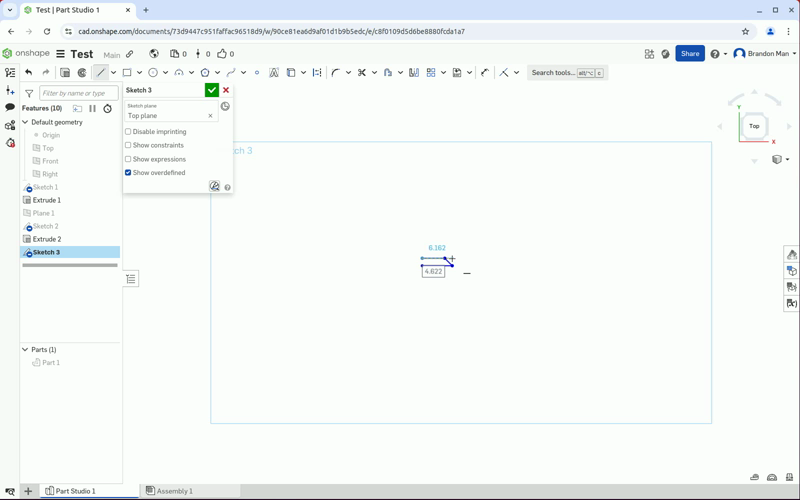
key_down(shift)
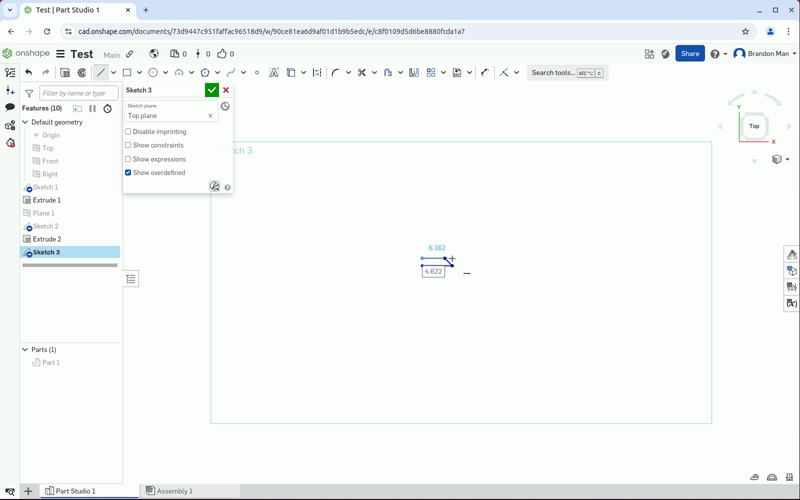
mouse_move(422, 265)
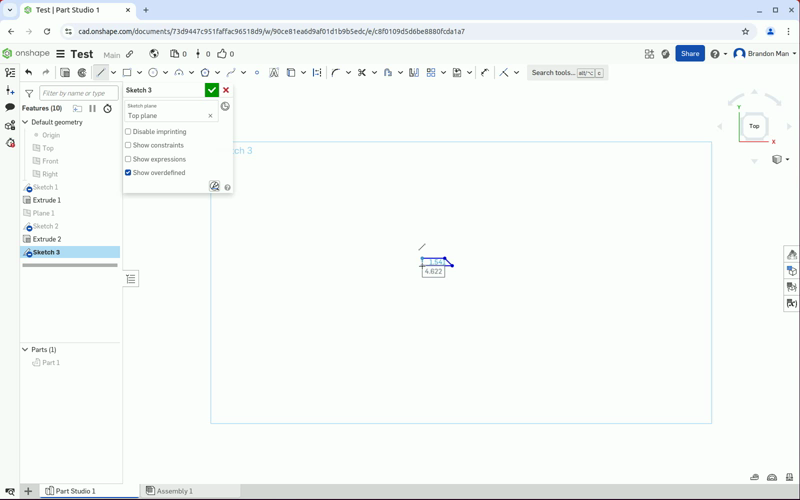
key_up(shift)
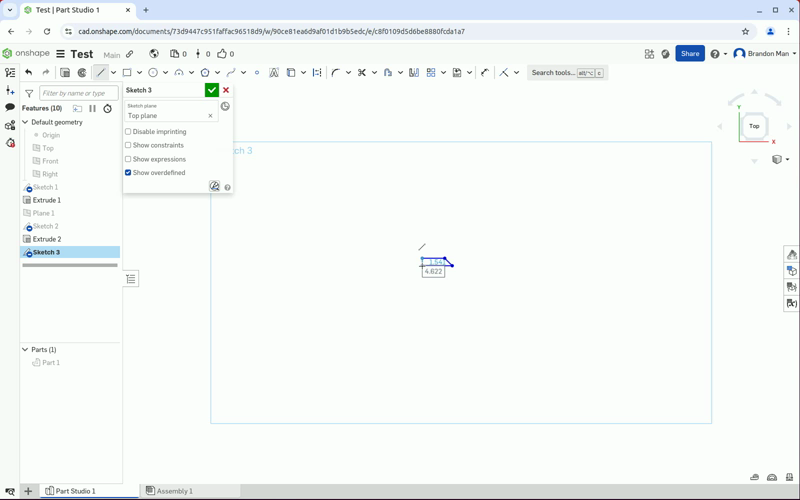
click(422, 265)
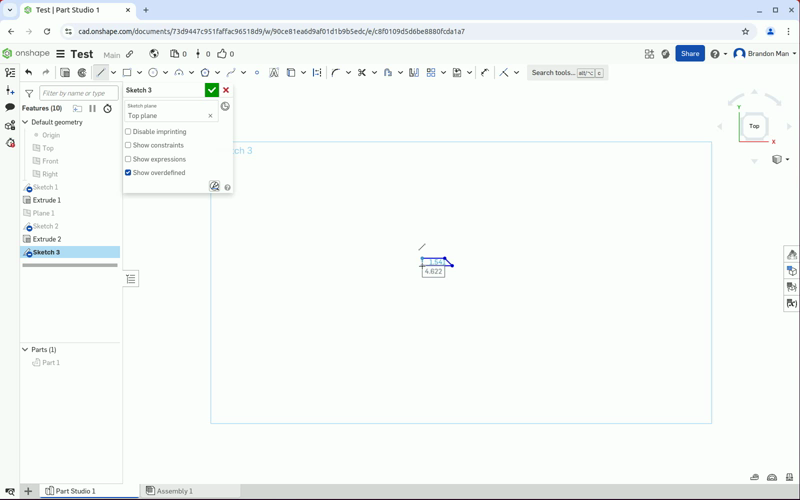
key(esc)
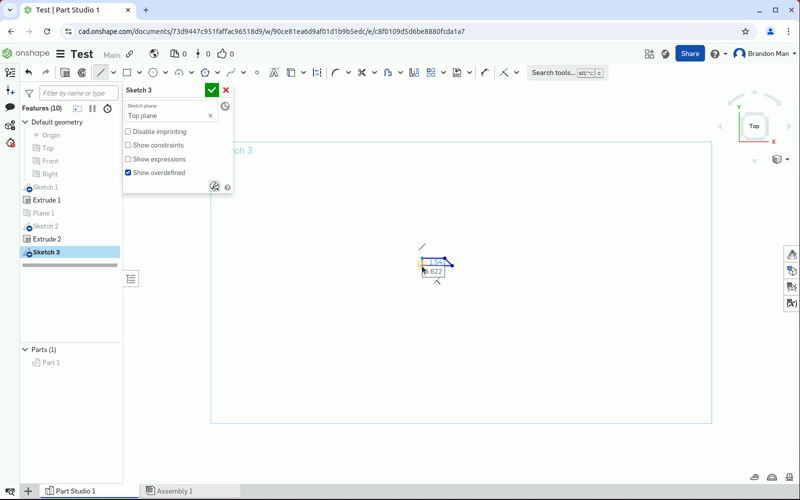
mouse_move(441, 262)
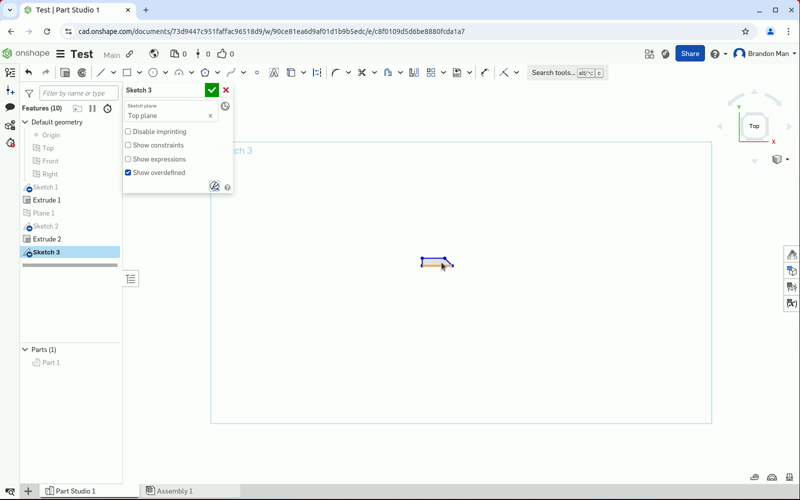
scroll(6)
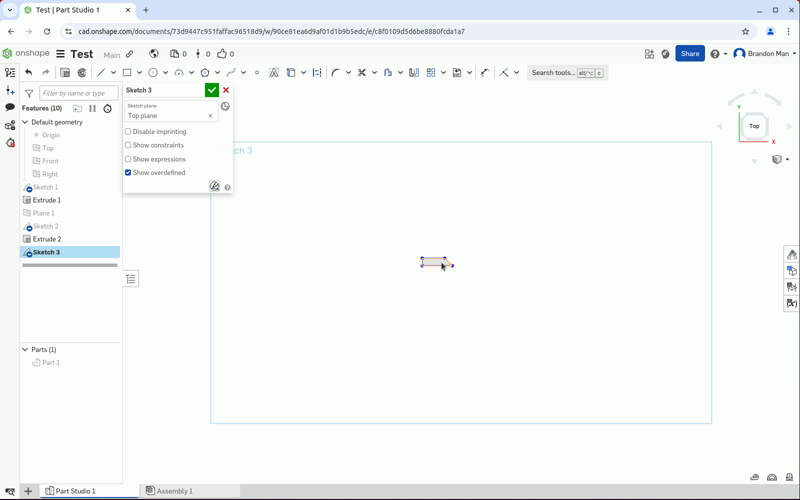
scroll(6)
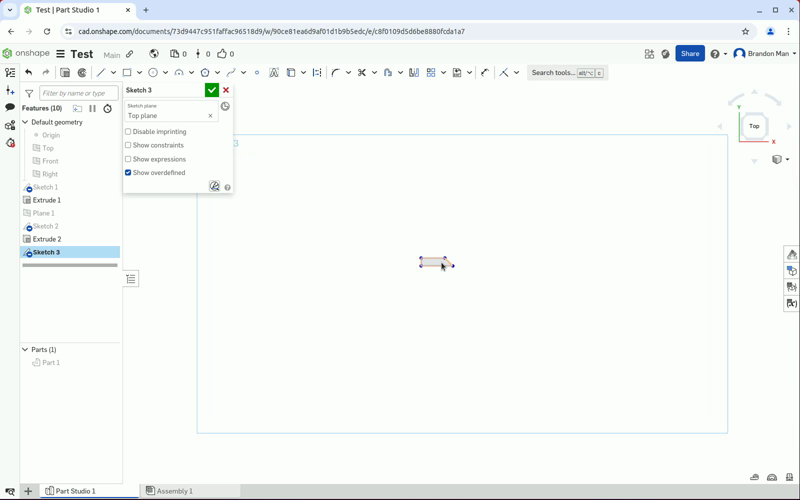
scroll(6)
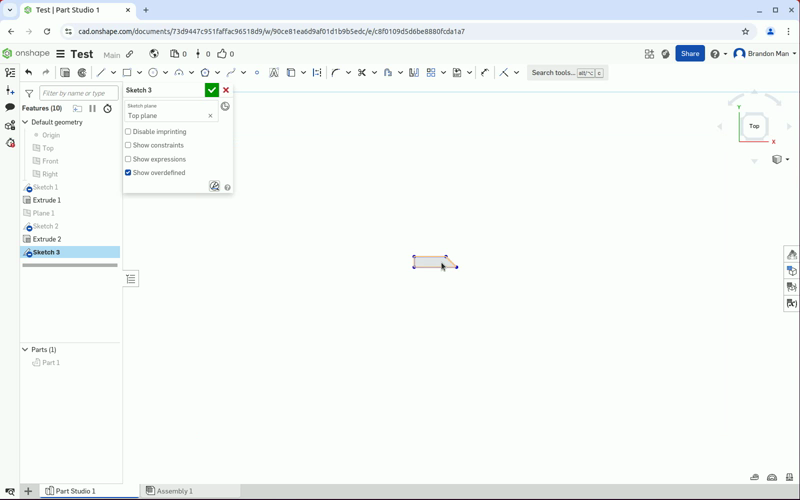
scroll(6)
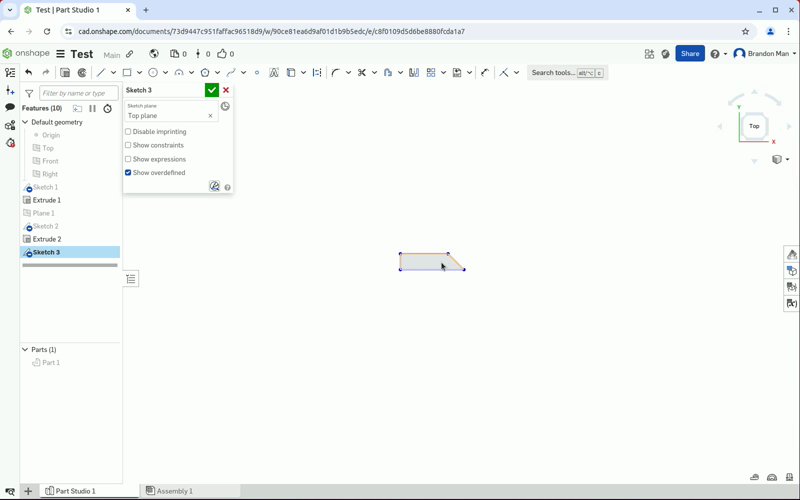
scroll(6)
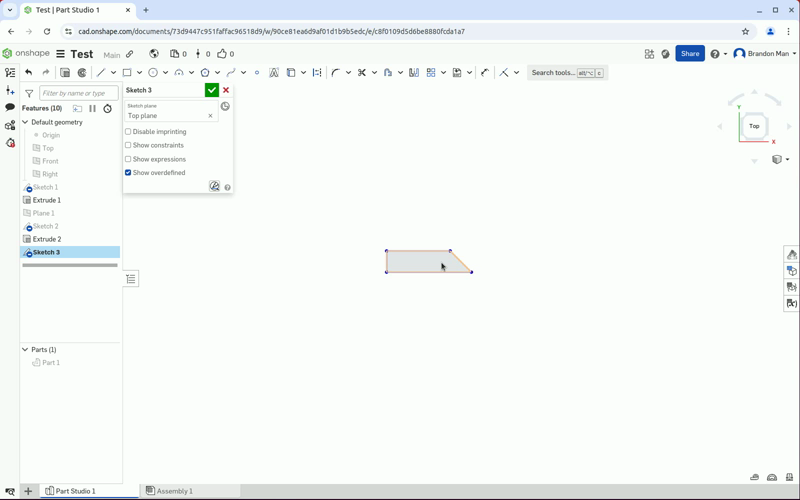
scroll(6)
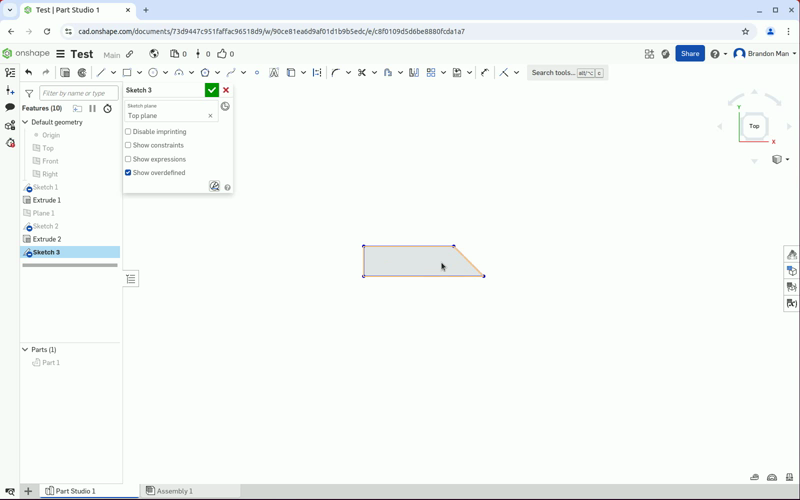
scroll(6)
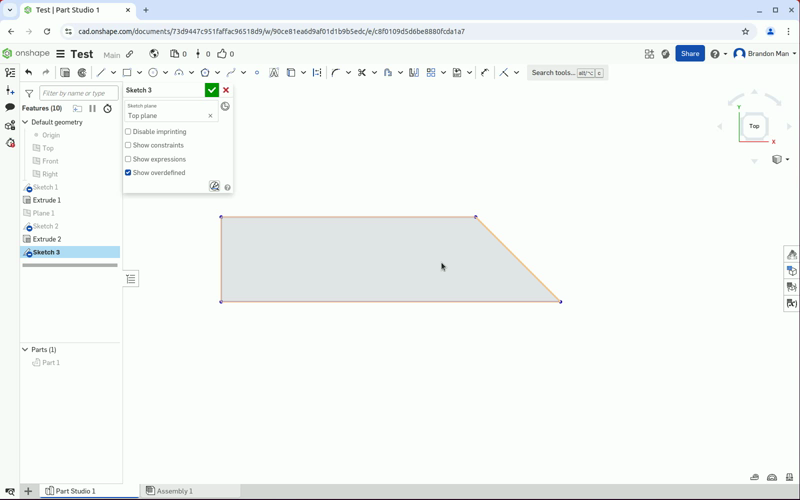
click(441, 262)
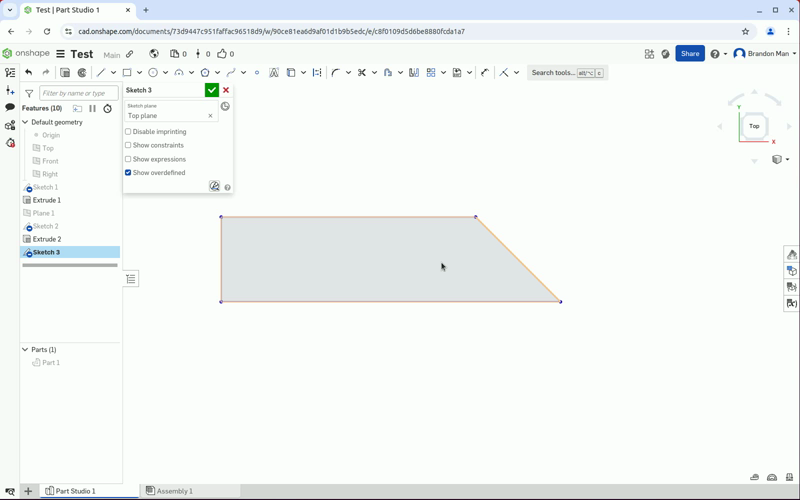
scroll(-6)
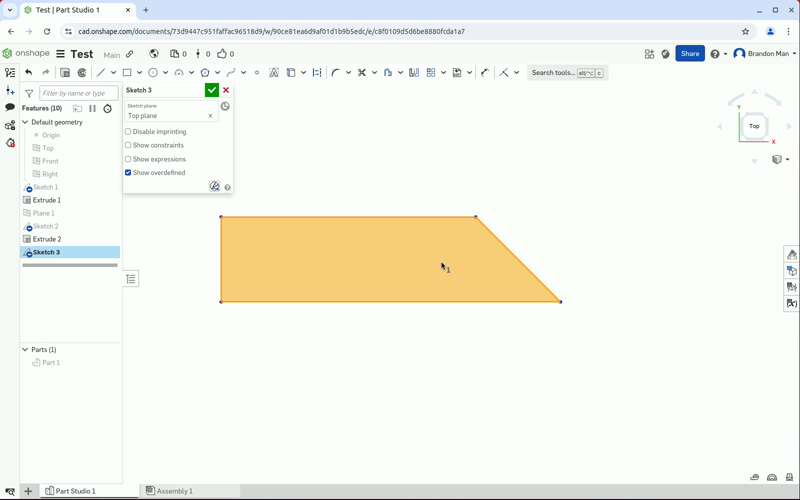
scroll(-6)
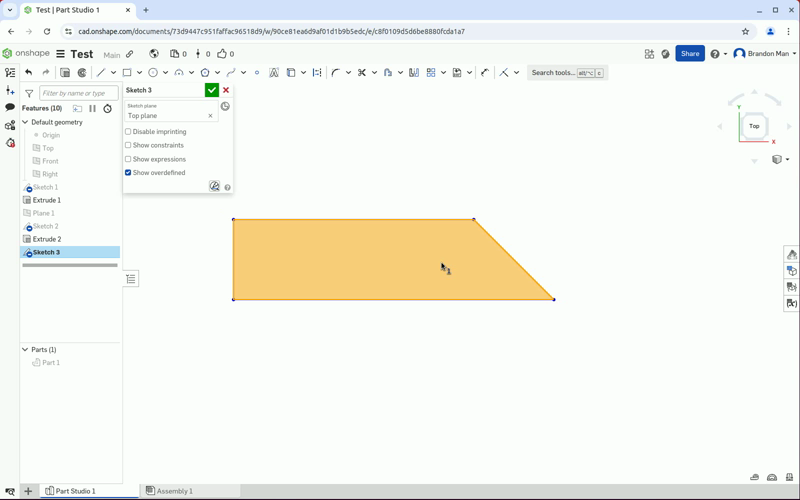
scroll(-6)
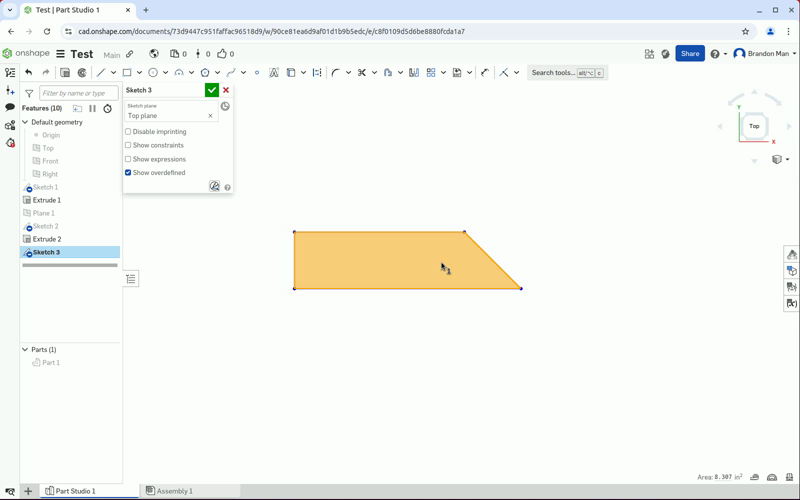
scroll(-6)
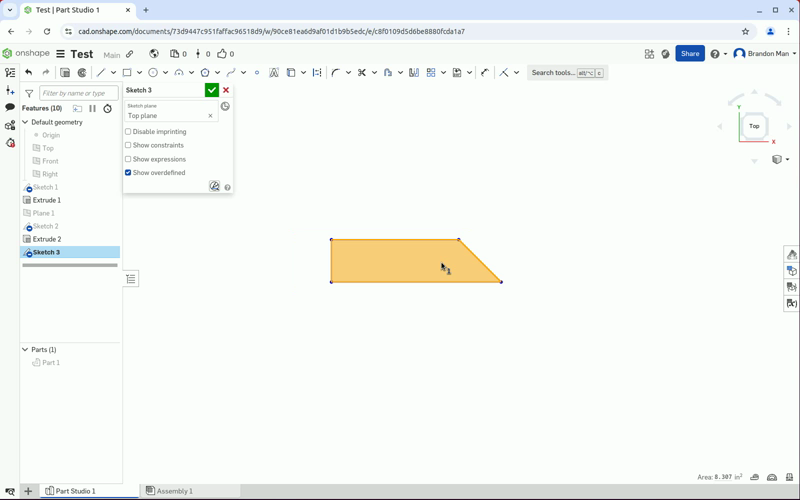
scroll(-6)
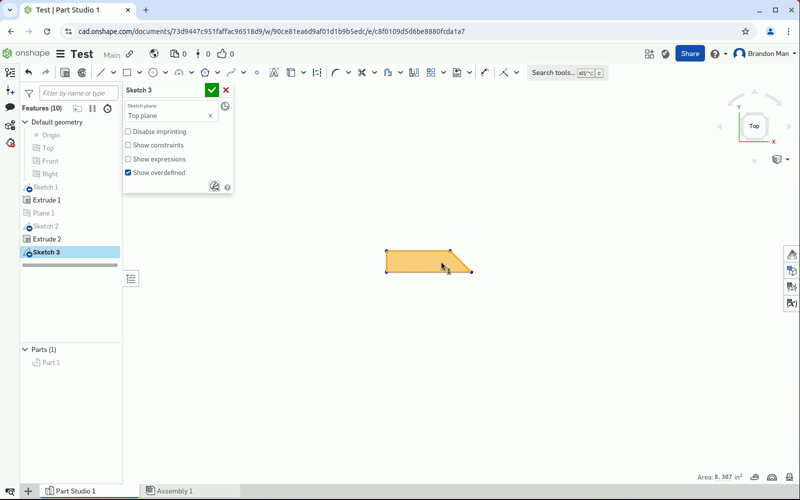
scroll(-6)
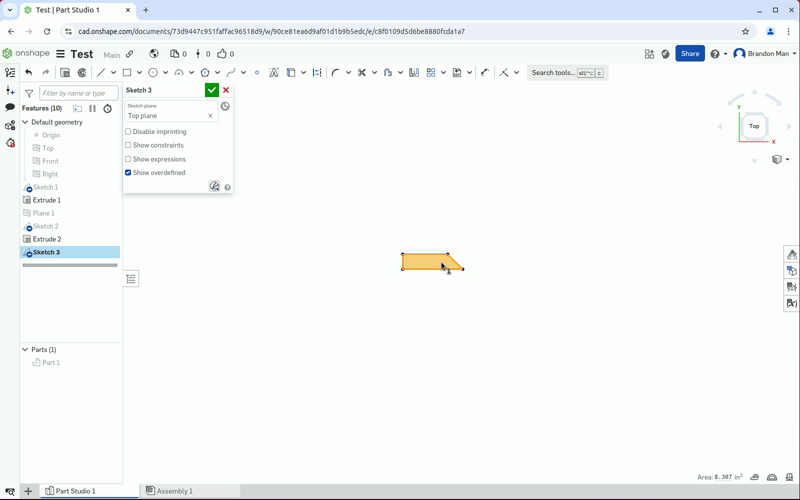
scroll(-6)
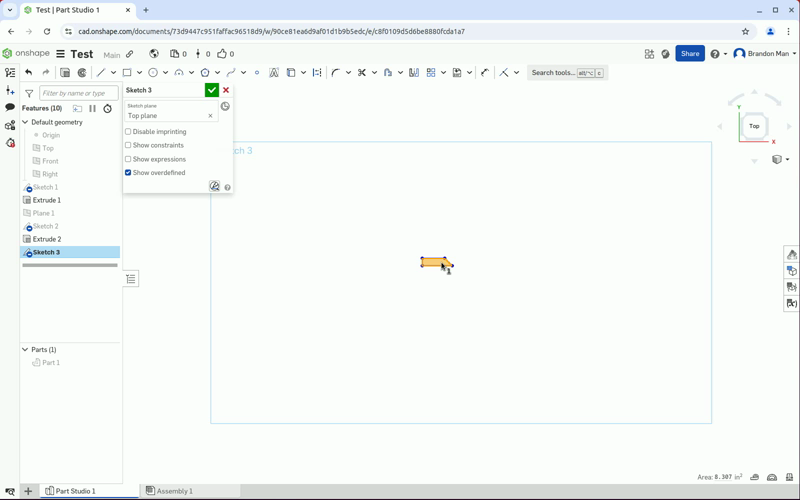
mouse_move(73, 352)
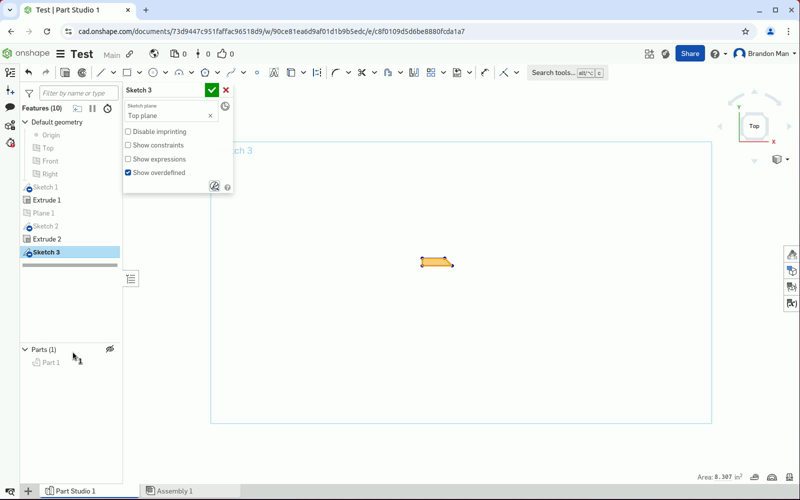
key(shift+y)
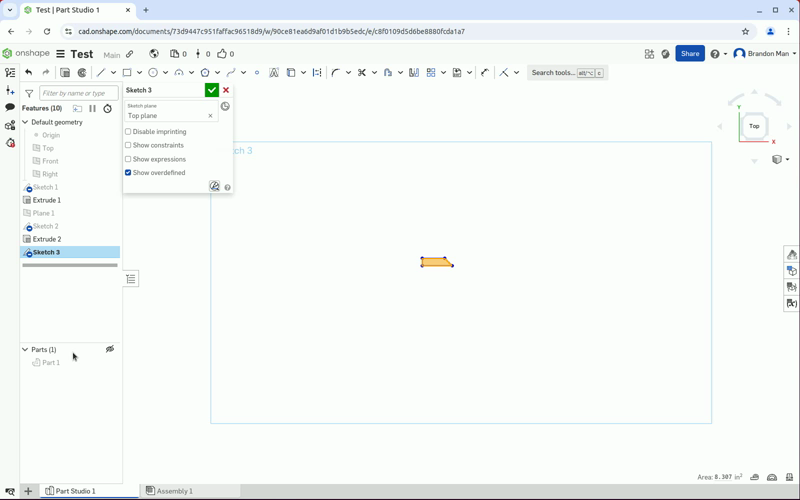
key(shift+e)
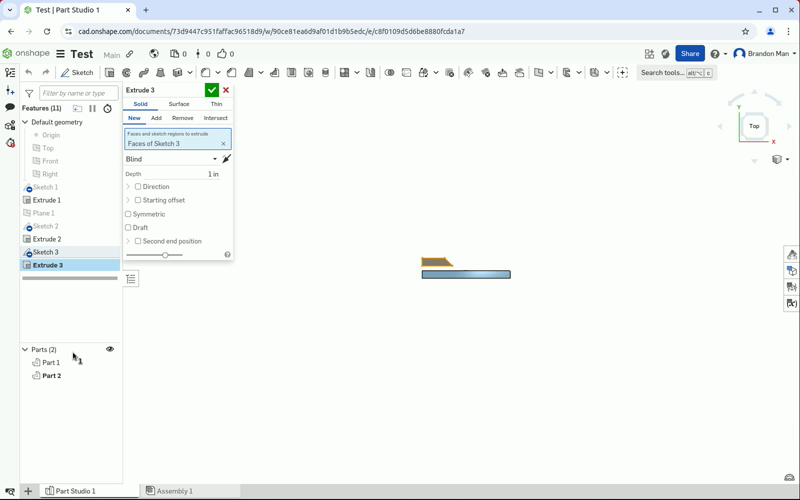
mouse_move(143, 106)
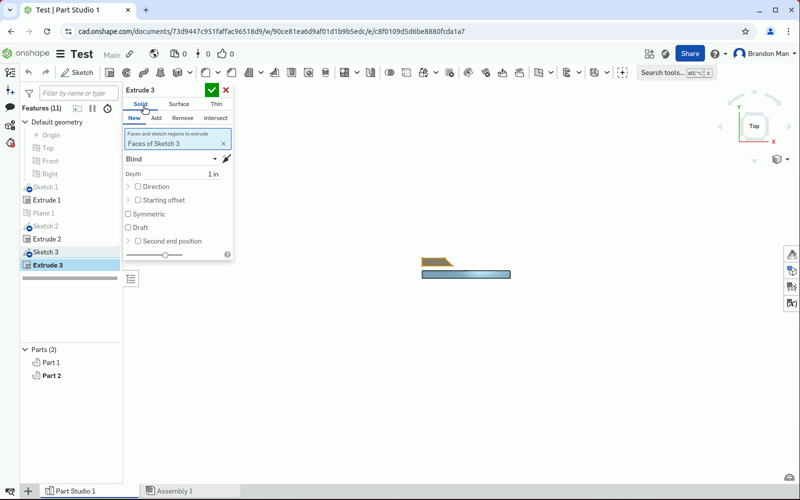
click(143, 106)
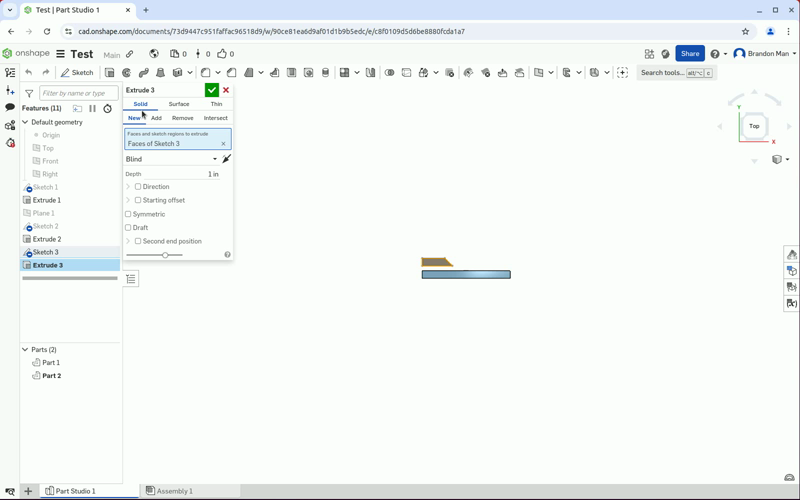
mouse_move(137, 120)
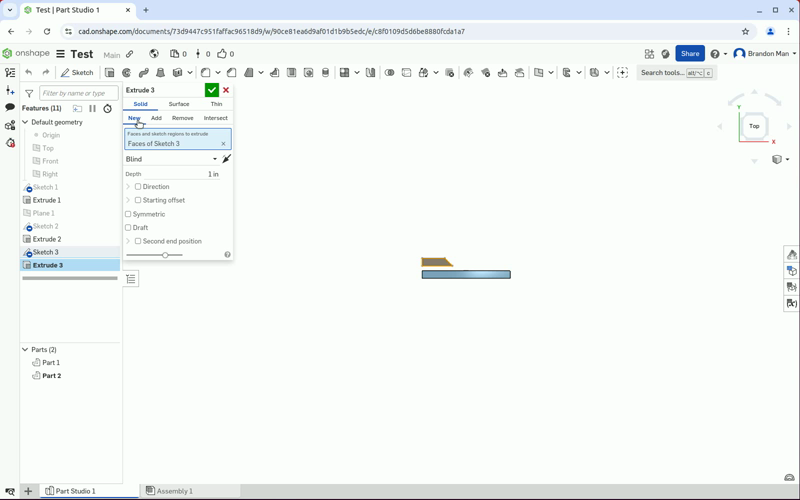
click(137, 120)
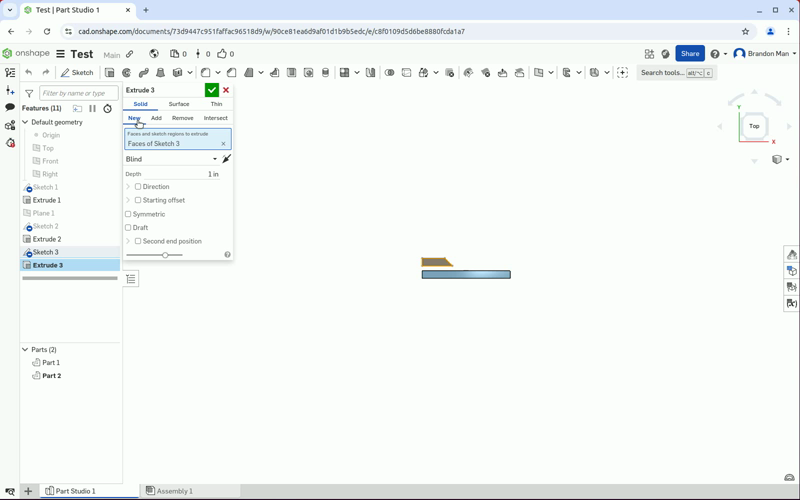
key(tab, 4)
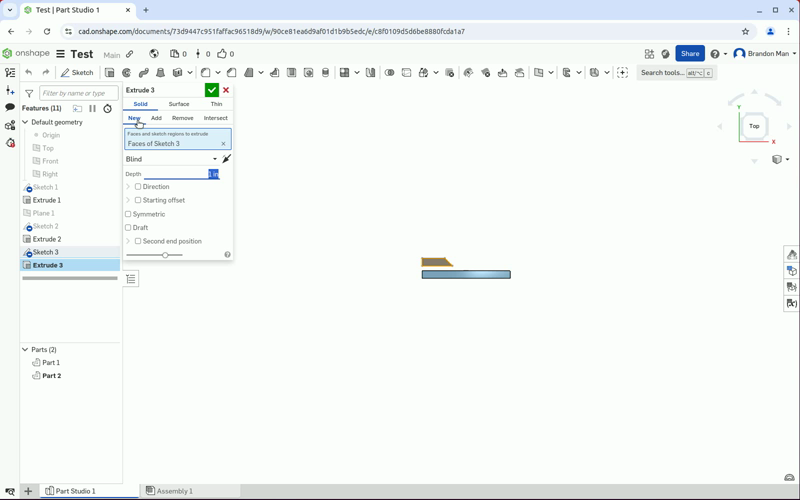
text(6.981)
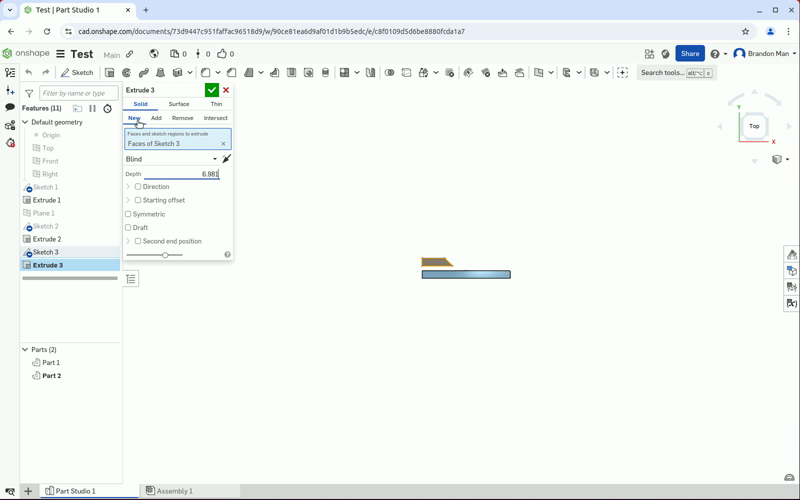
key(enter)
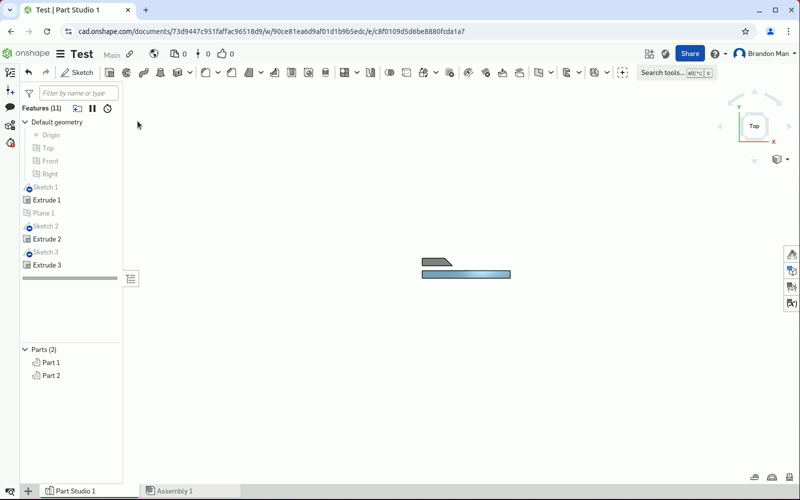
key(shift+h)
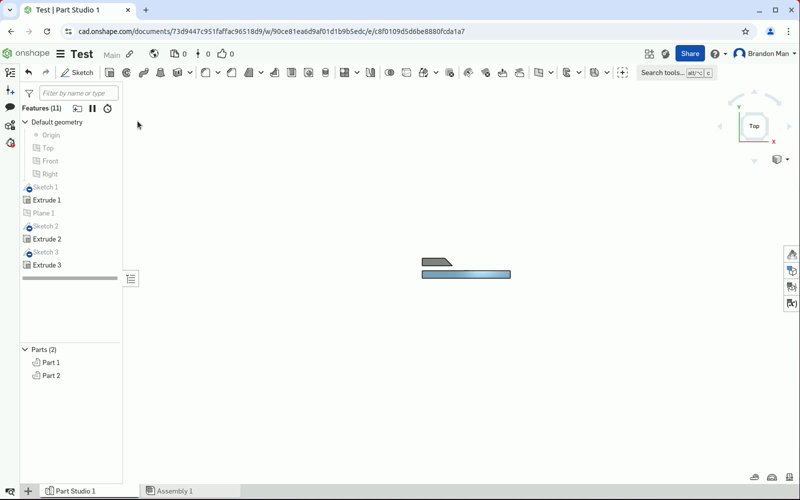
key(shift+h)
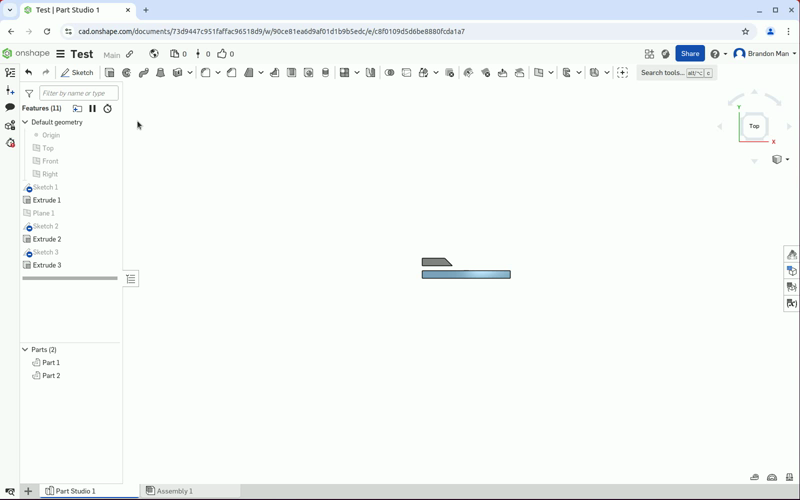
mouse_move(73, 189)
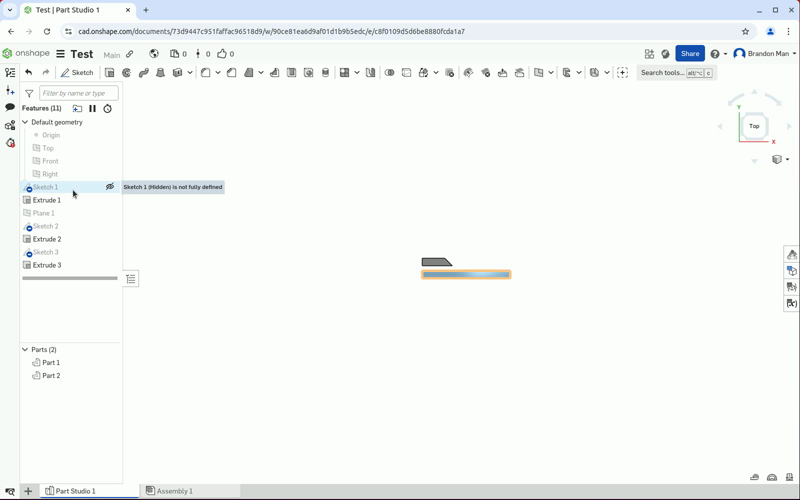
click(73, 189)
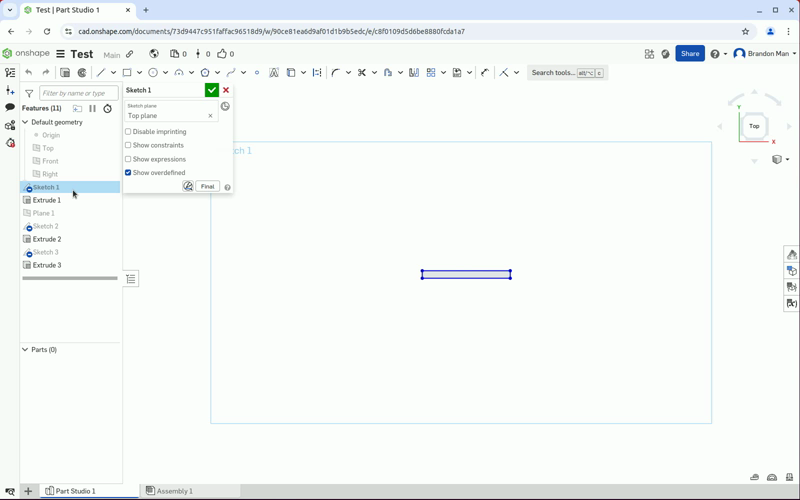
mouse_move(229, 92)
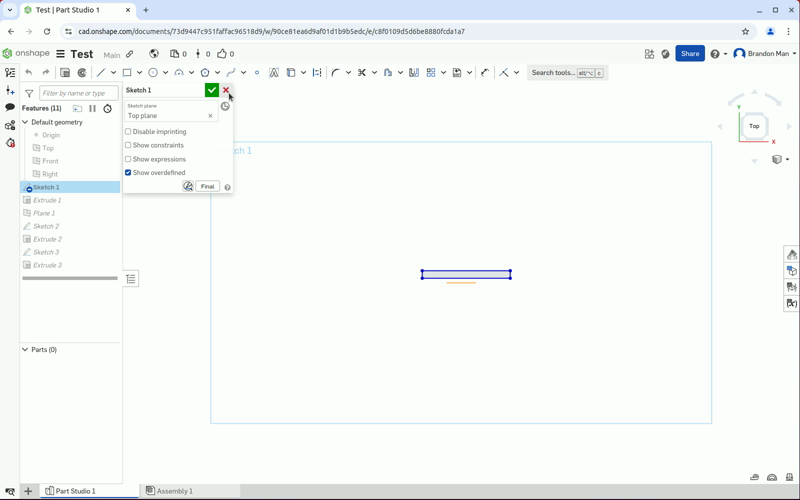
click(229, 92)
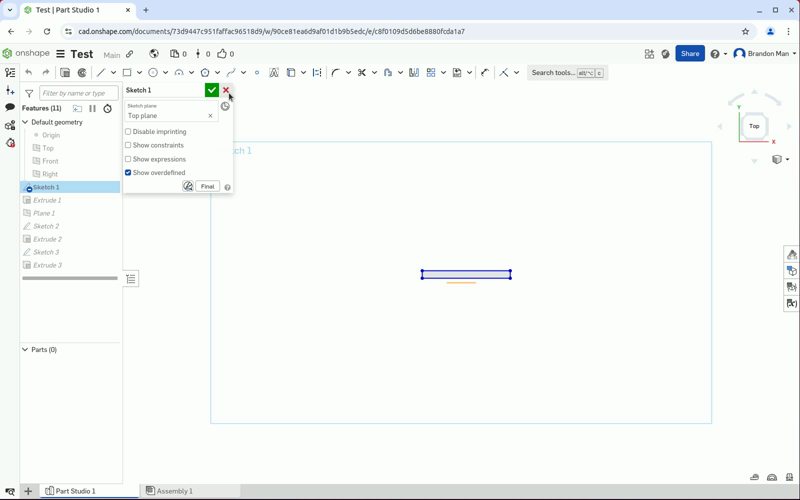
key(shift+s)
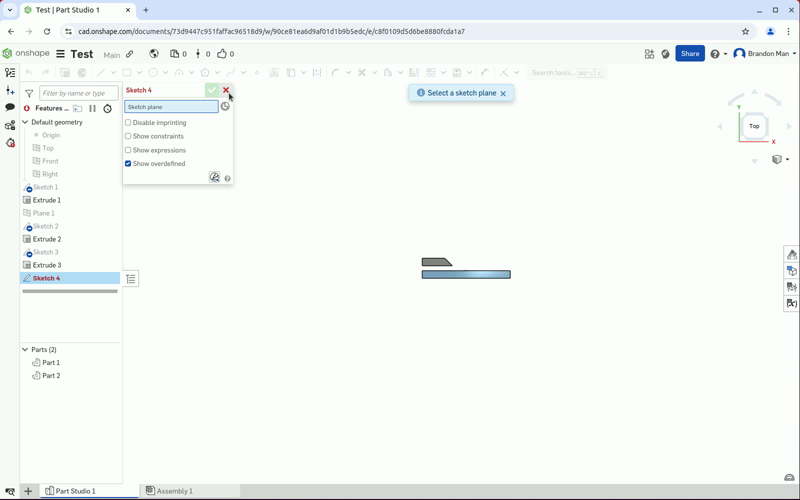
mouse_move(73, 150)
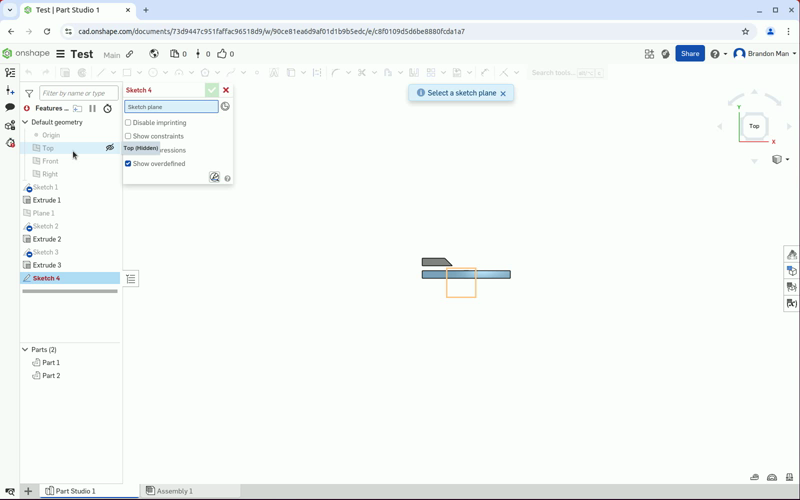
click(73, 150)
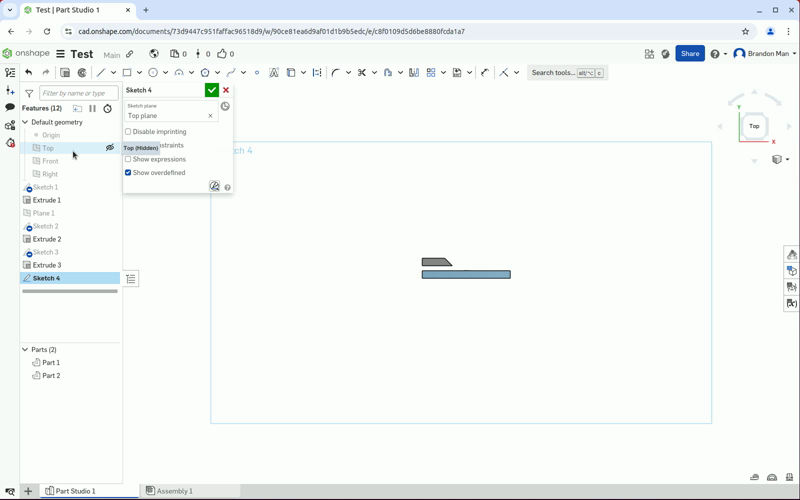
mouse_move(73, 352)
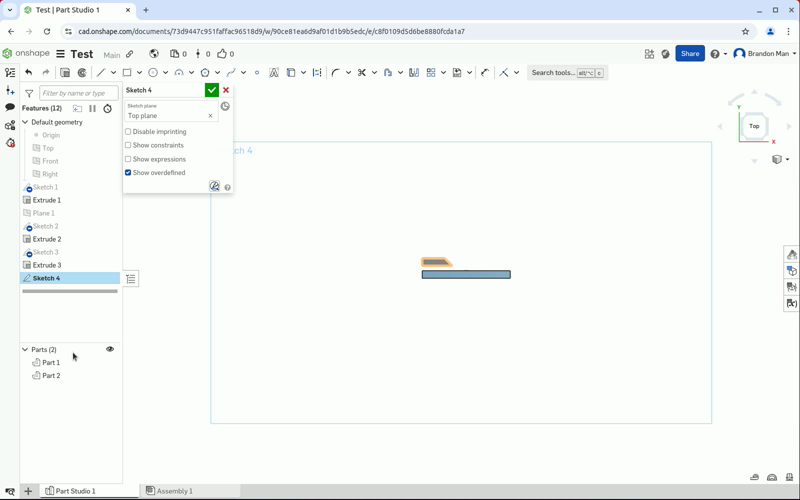
key(y)
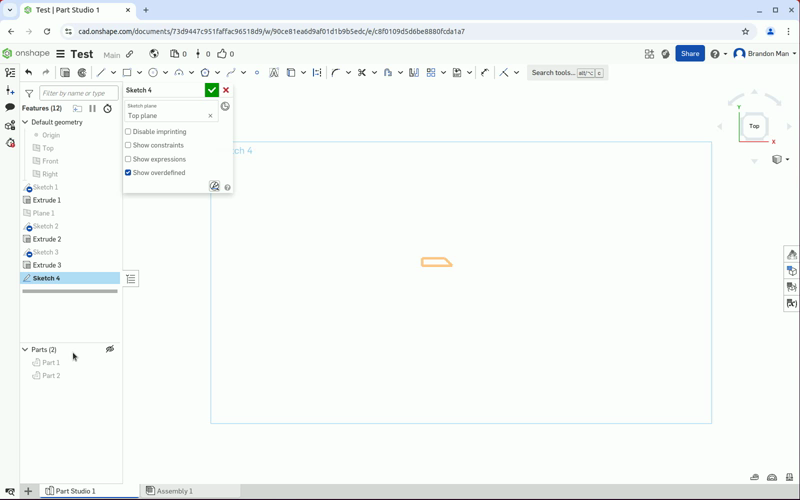
key(l)
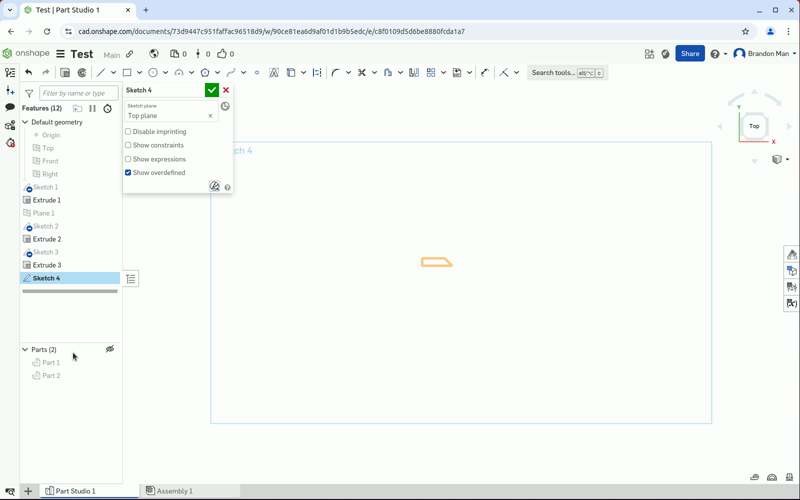
key_down(shift)
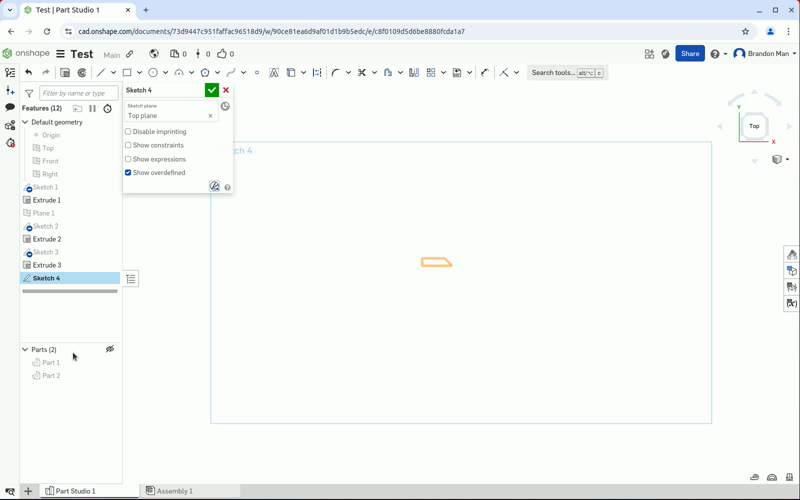
mouse_move(422, 253)
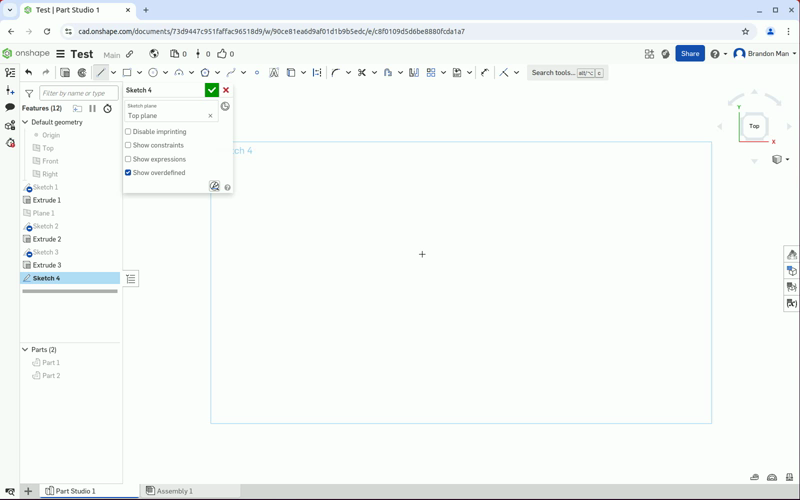
click(422, 253)
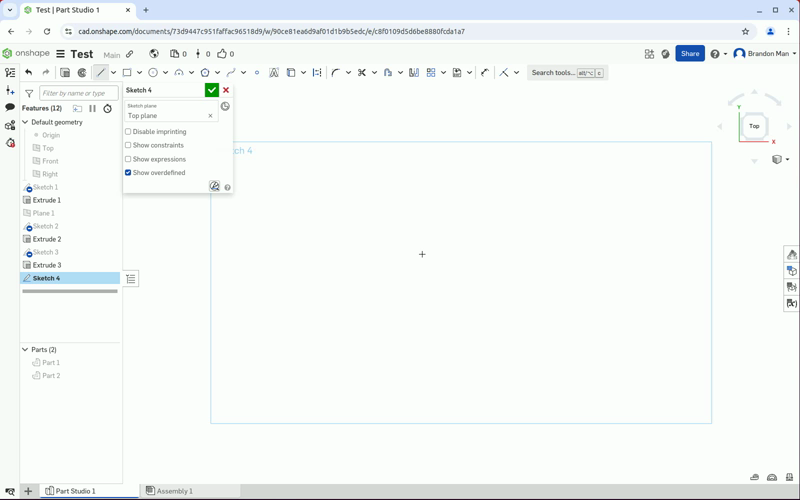
key_up(shift)
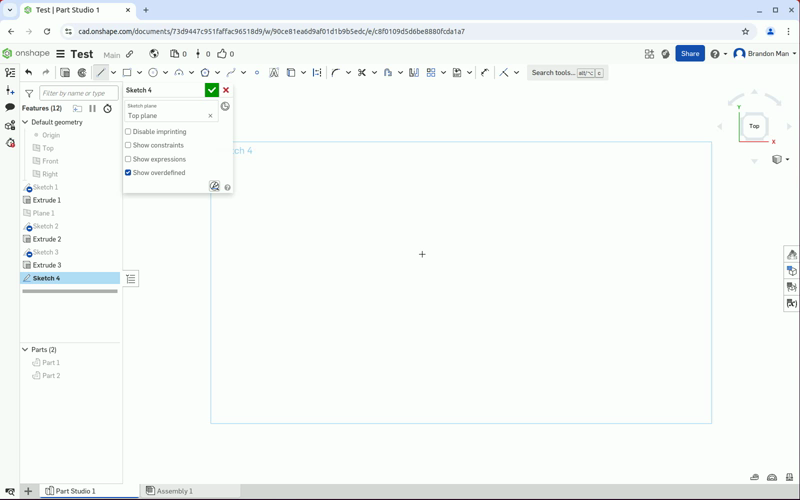
key_down(shift)
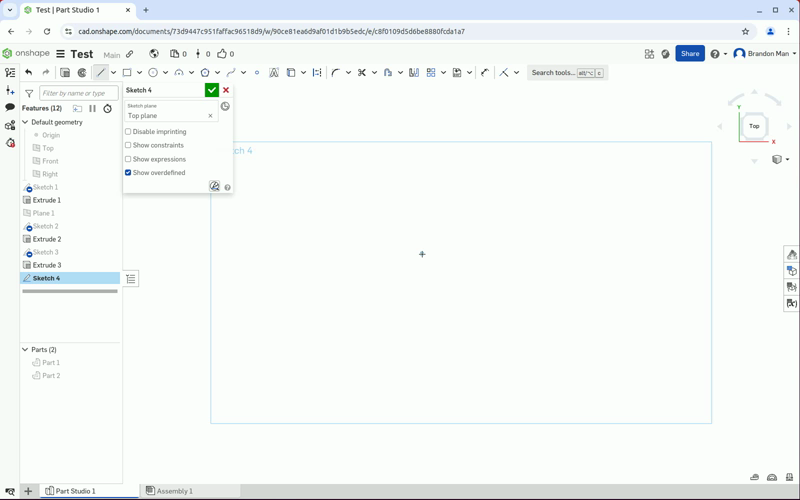
mouse_move(452, 253)
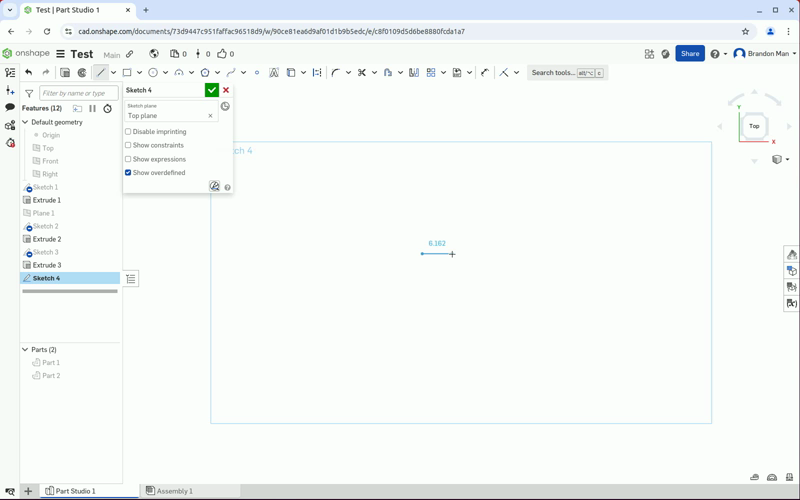
mouse_move(443, 253)
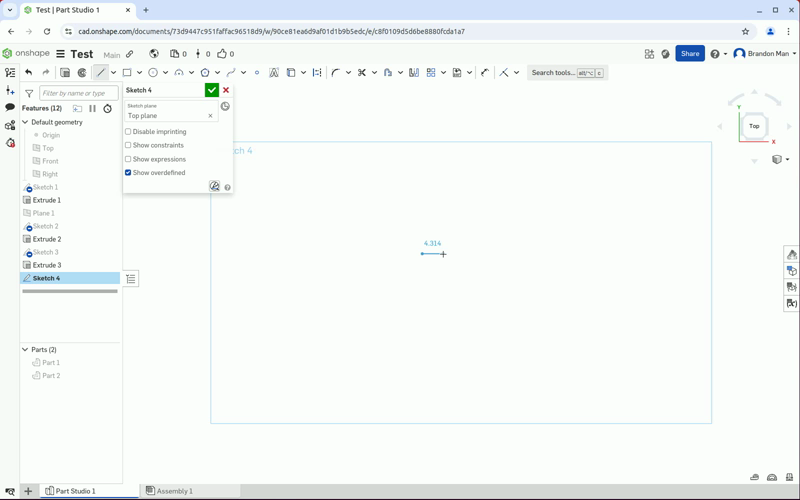
click(443, 253)
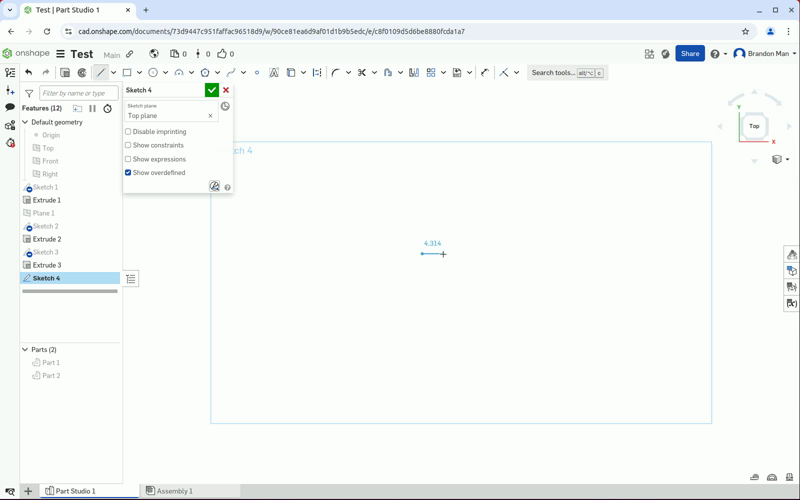
key_up(shift)
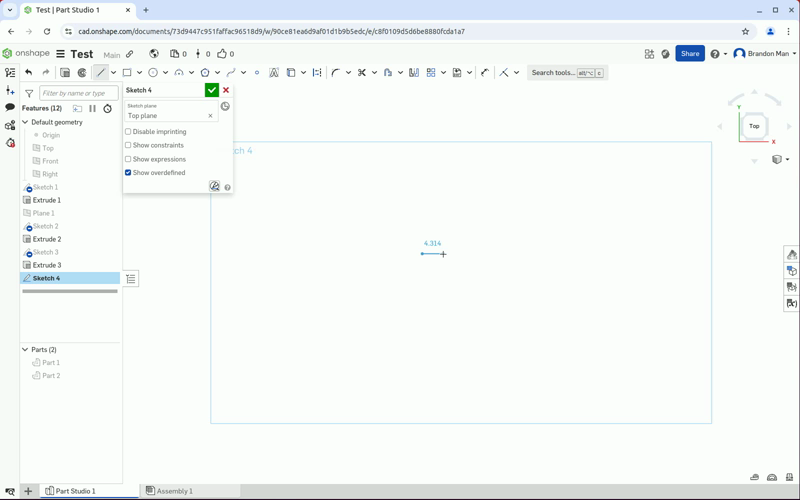
key_down(shift)
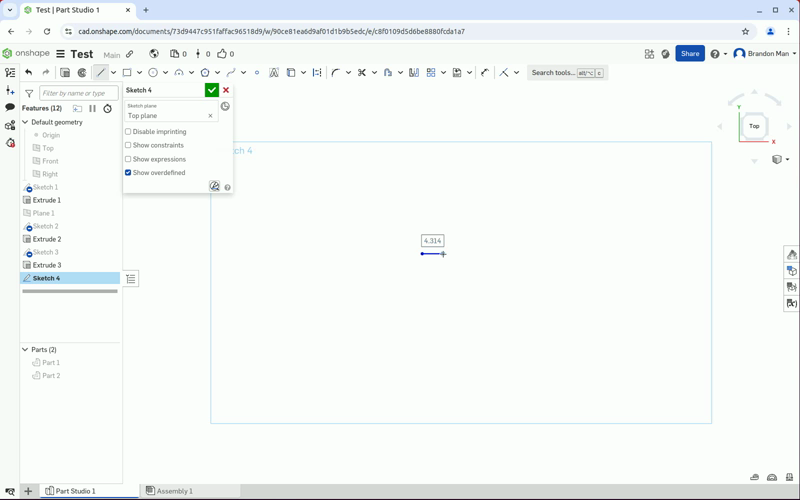
mouse_move(473, 253)
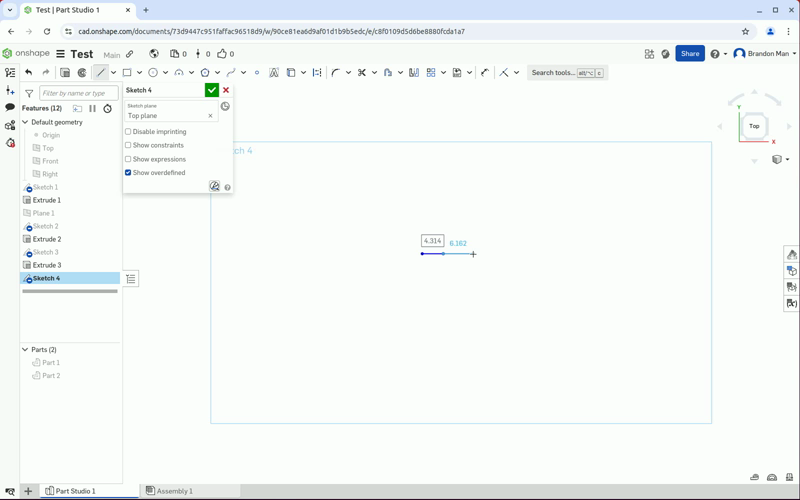
mouse_move(443, 246)
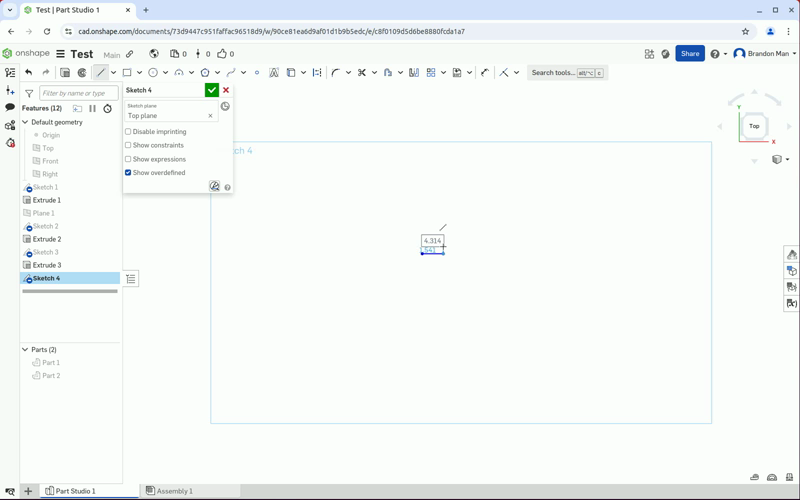
click(443, 246)
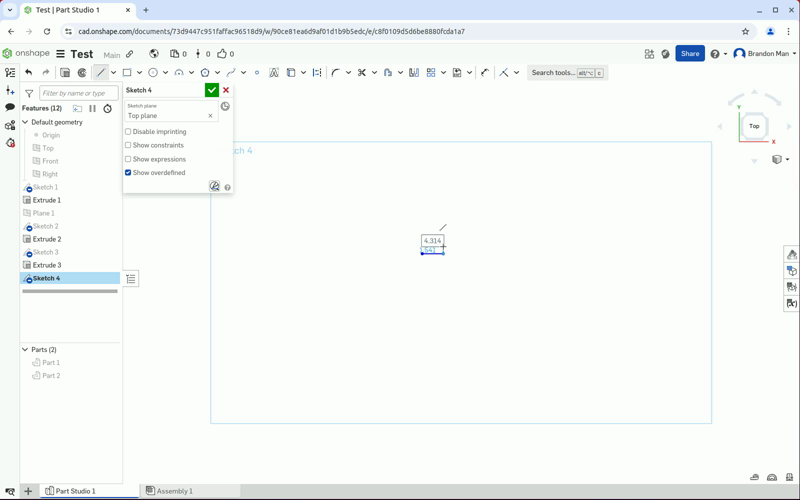
key_up(shift)
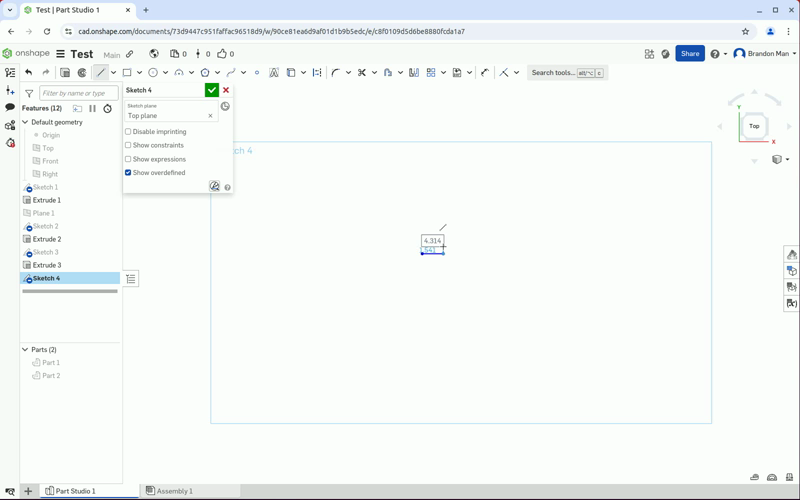
key_down(shift)
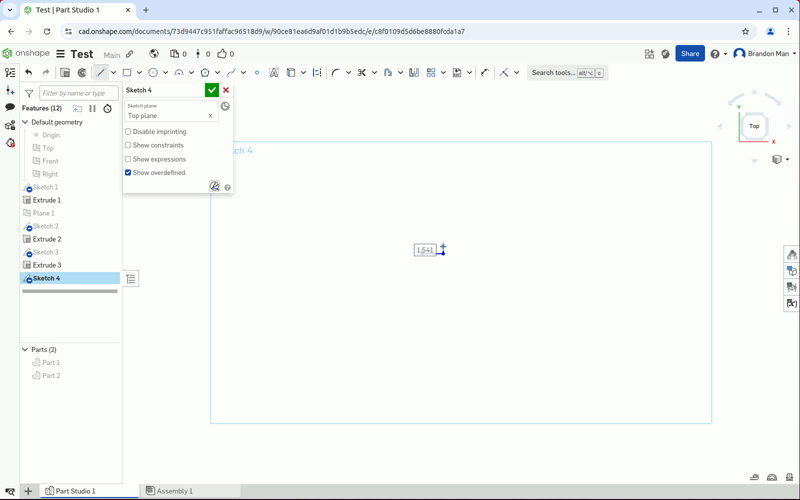
mouse_move(473, 246)
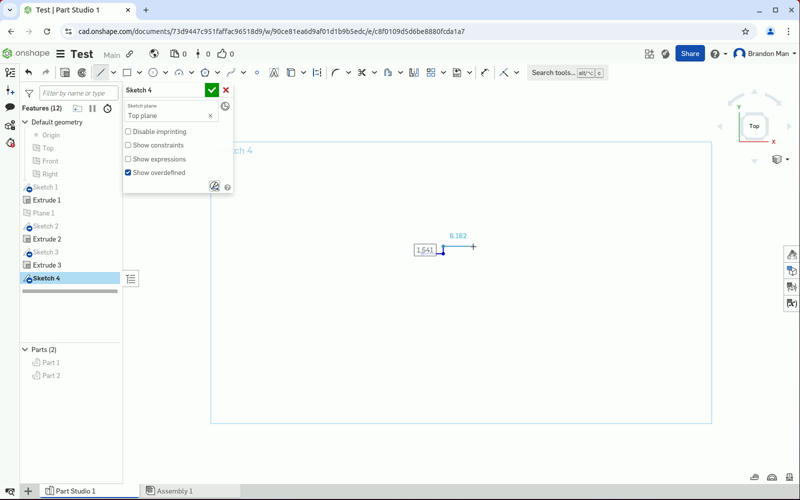
mouse_move(422, 246)
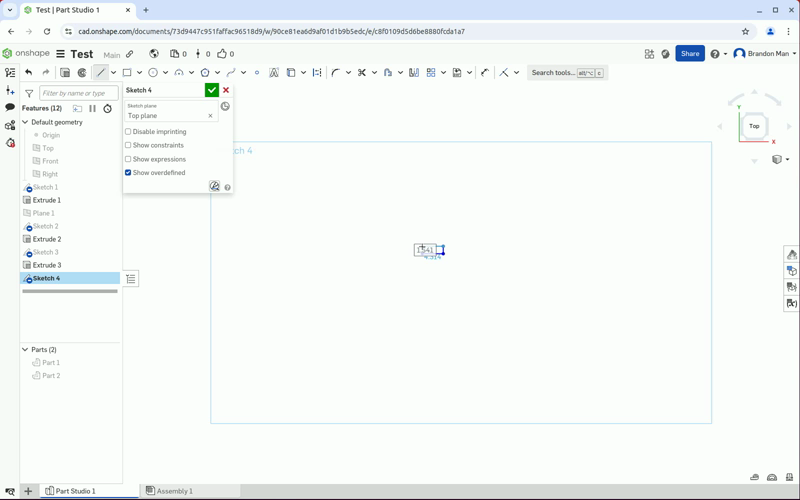
click(422, 246)
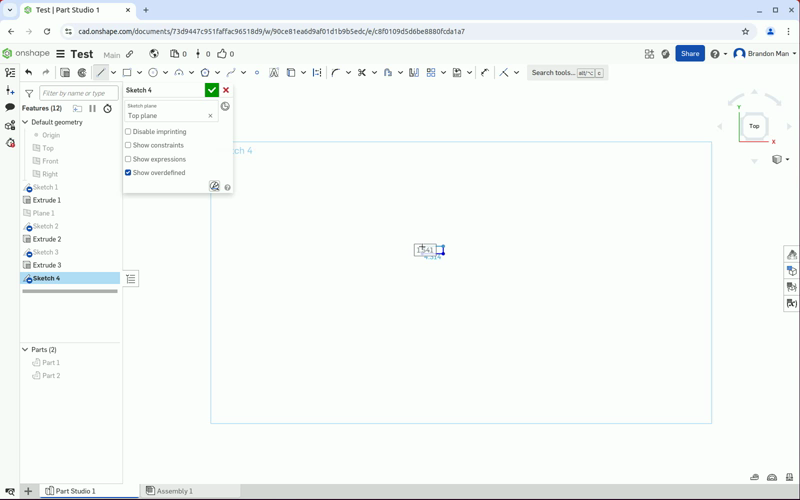
key_up(shift)
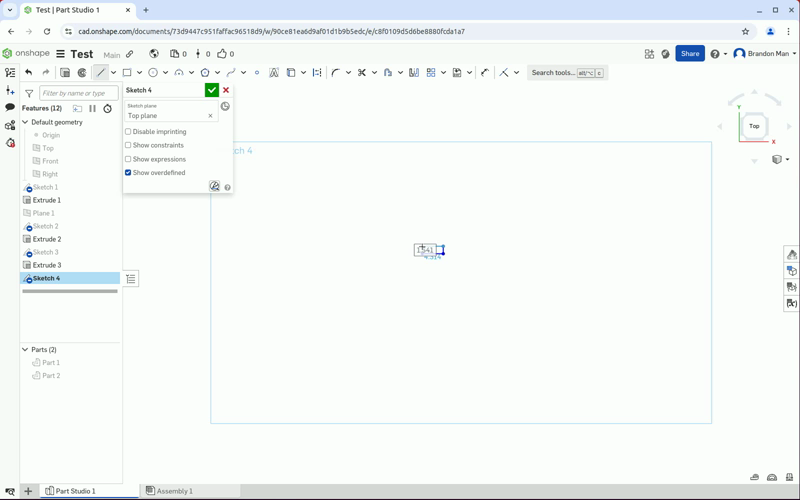
mouse_move(452, 246)
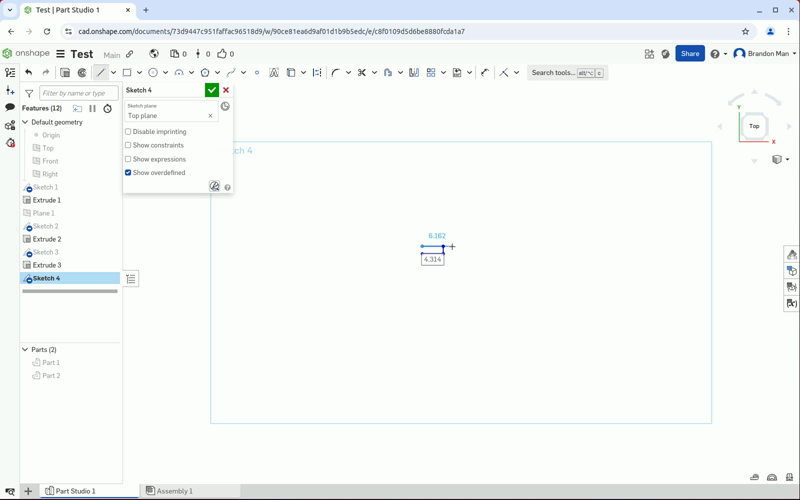
key_down(shift)
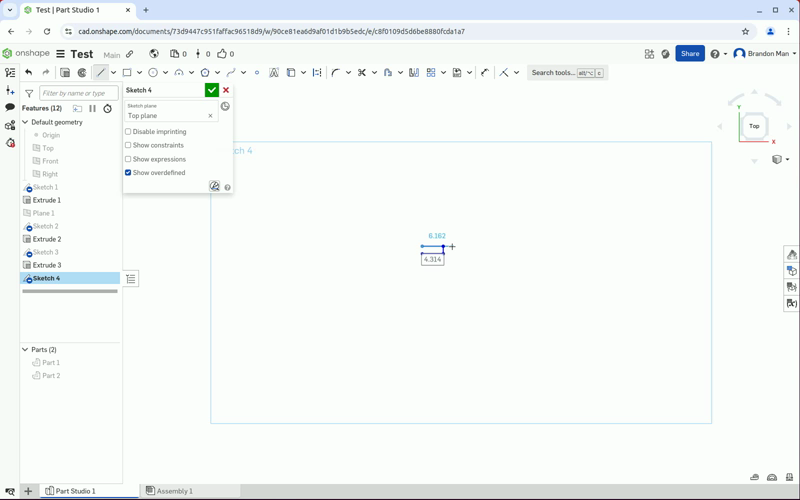
mouse_move(422, 253)
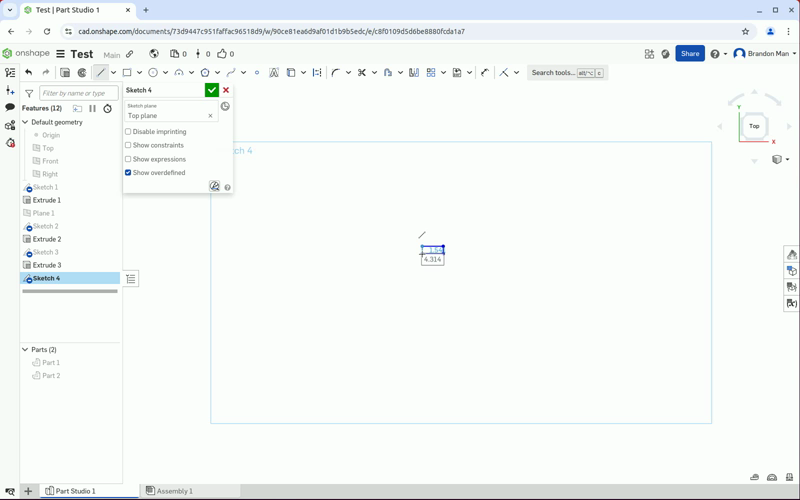
key_up(shift)
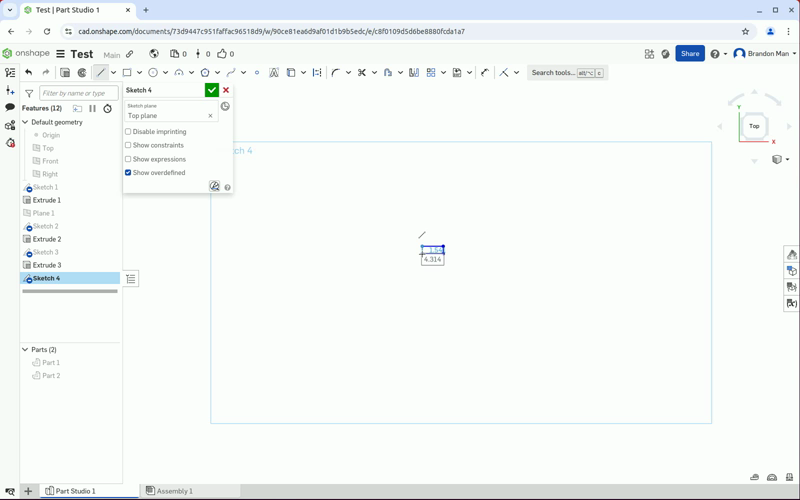
click(422, 253)
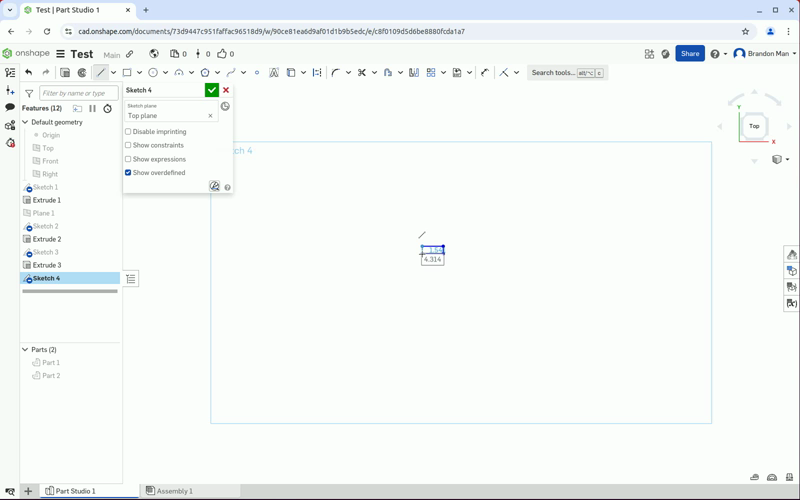
key(esc)
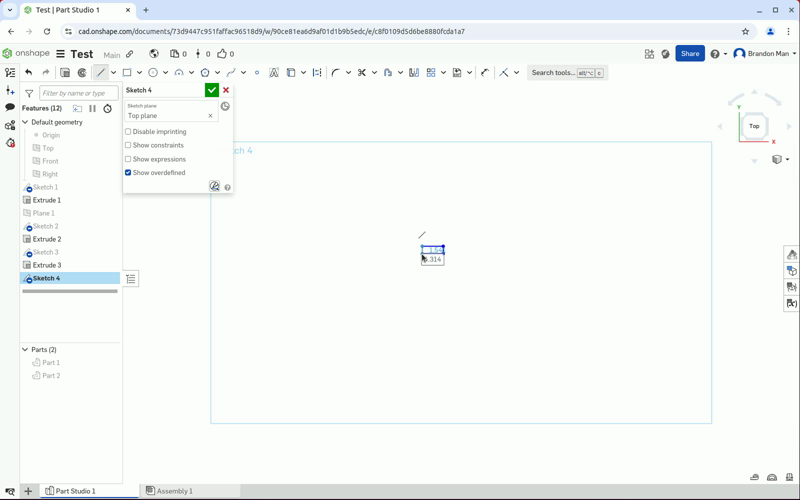
mouse_move(440, 249)
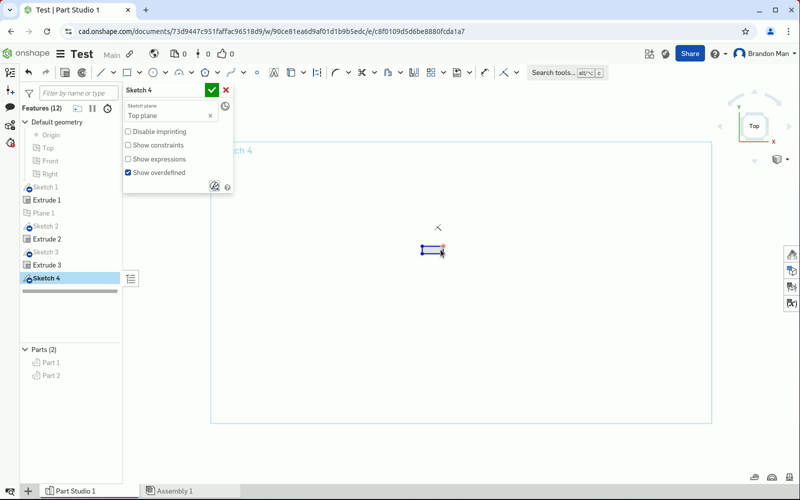
scroll(6)
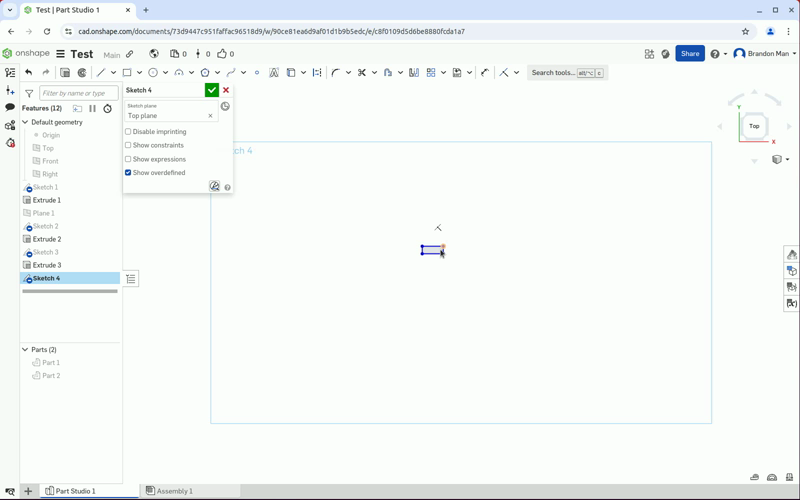
scroll(6)
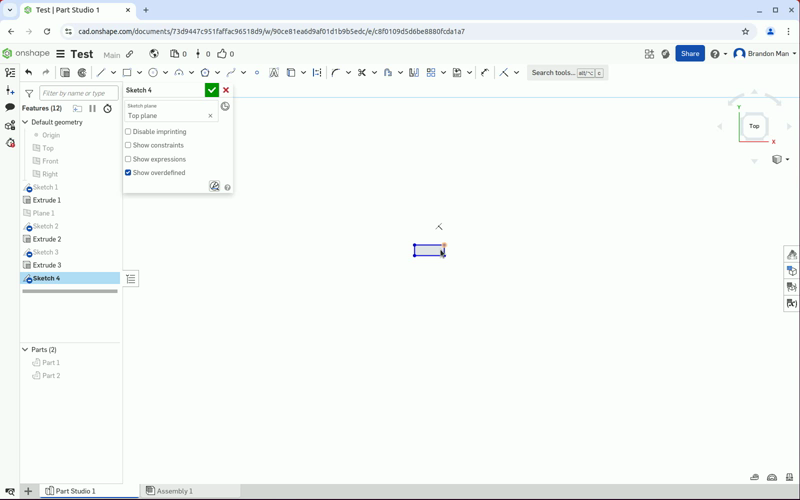
scroll(6)
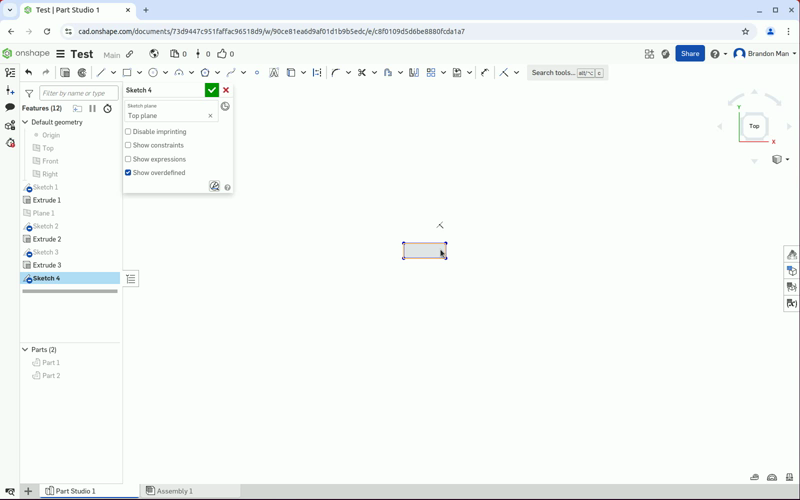
scroll(6)
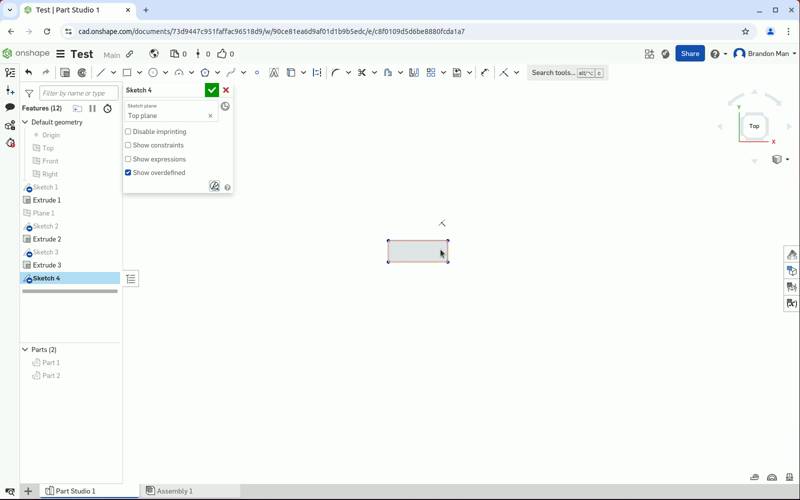
scroll(6)
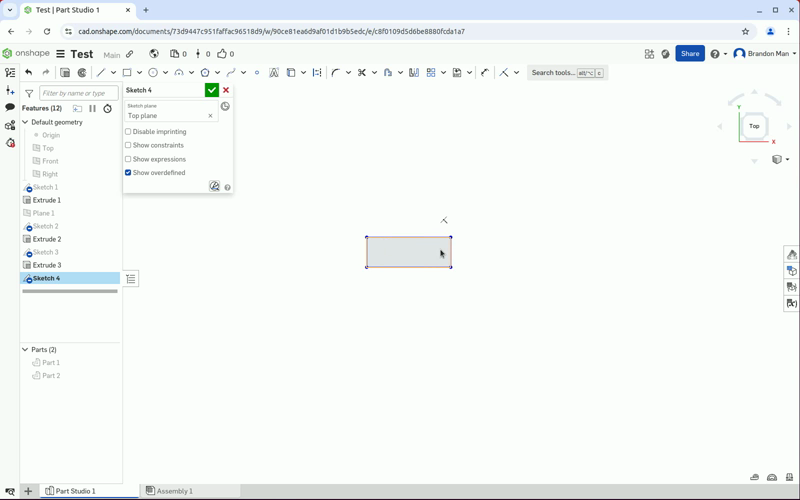
scroll(6)
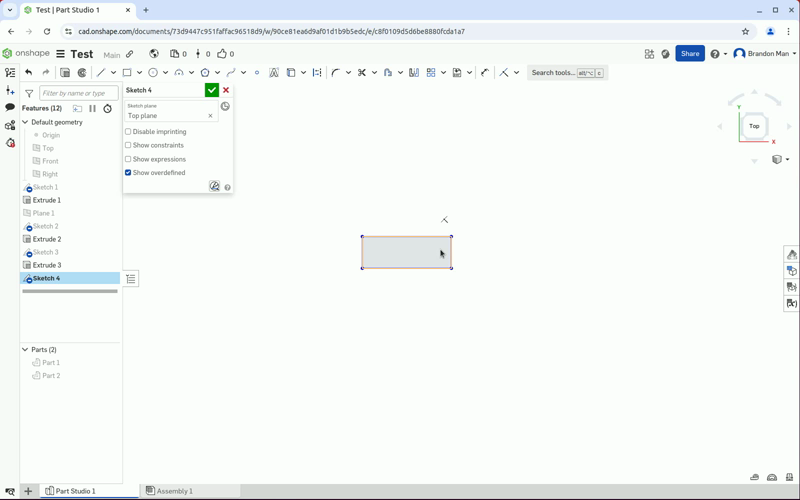
scroll(6)
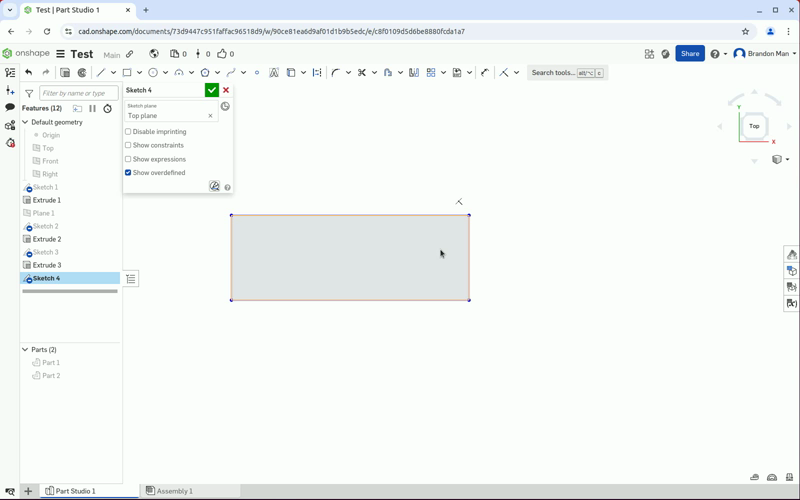
click(440, 249)
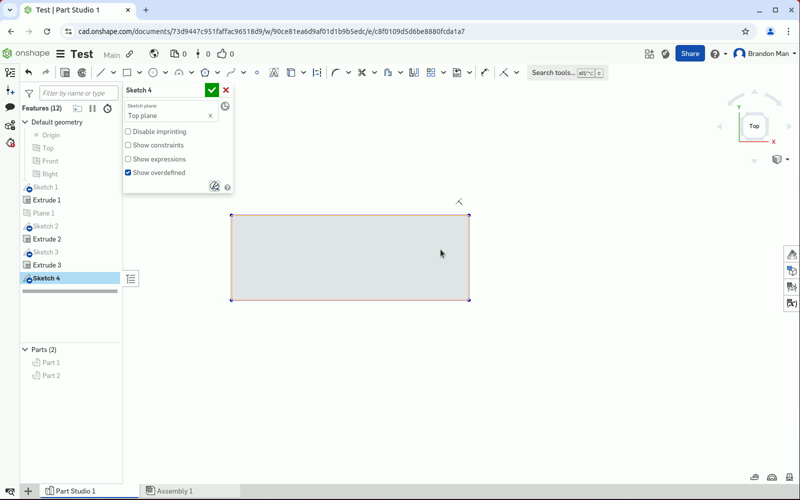
scroll(-6)
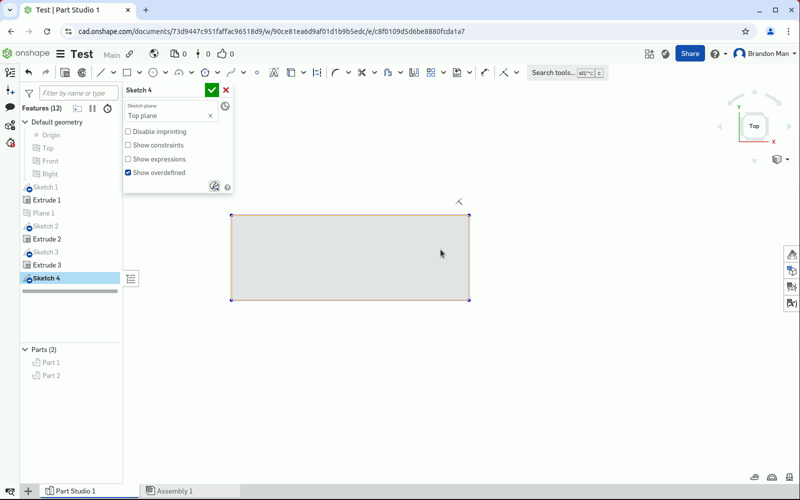
scroll(-6)
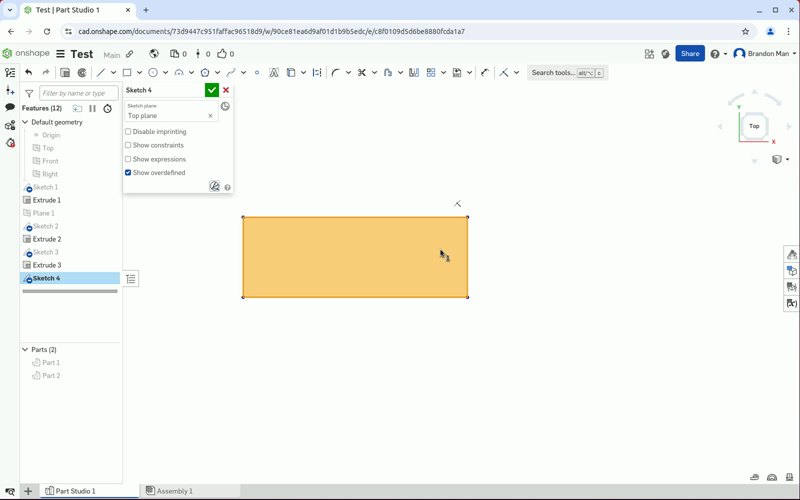
scroll(-6)
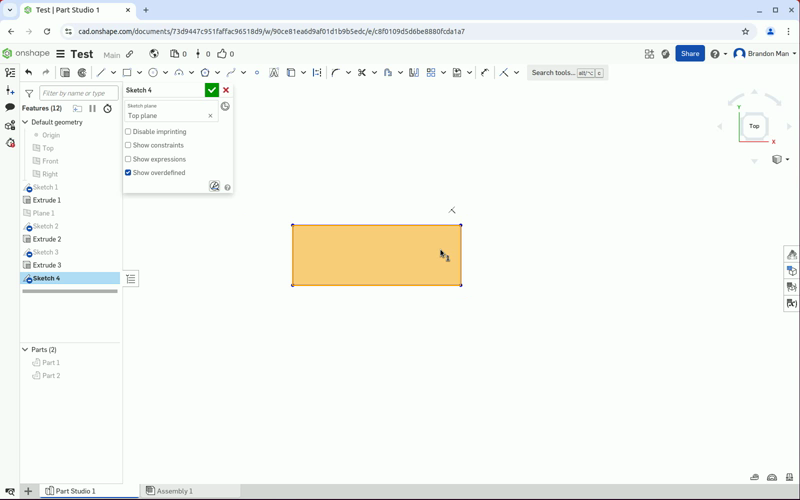
scroll(-6)
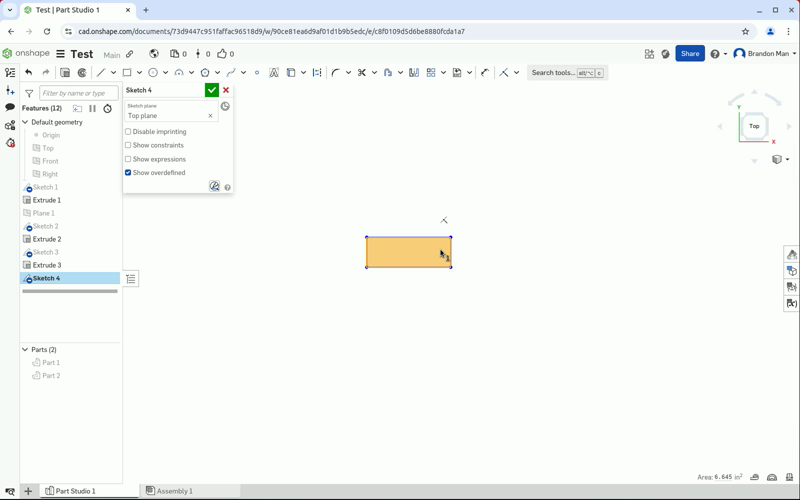
scroll(-6)
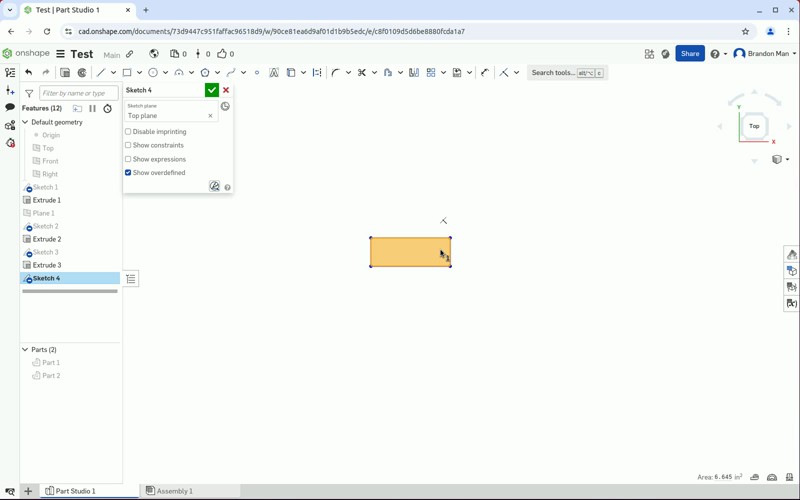
scroll(-6)
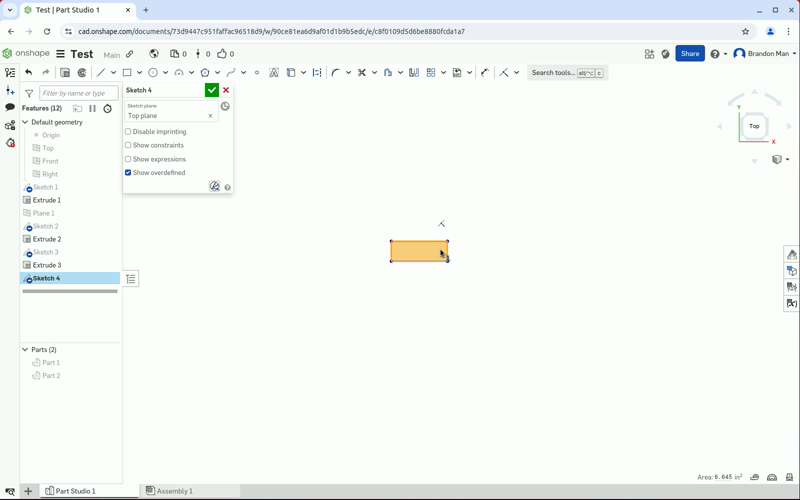
scroll(-6)
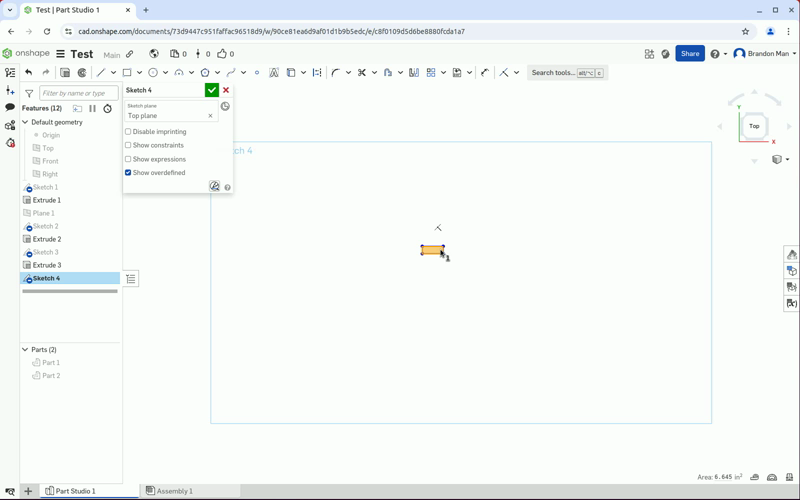
mouse_move(73, 352)
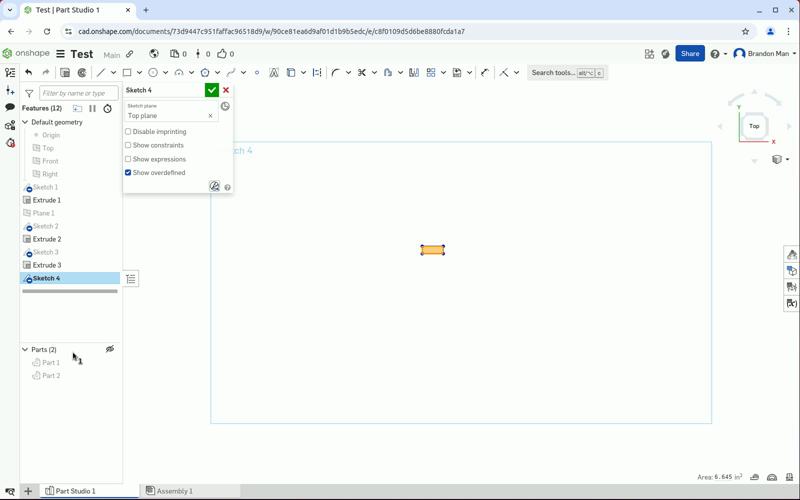
key(shift+y)
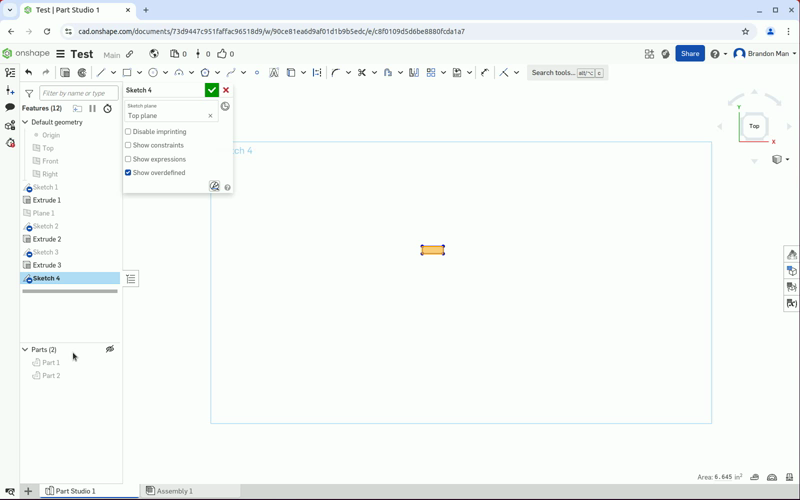
key(shift+e)
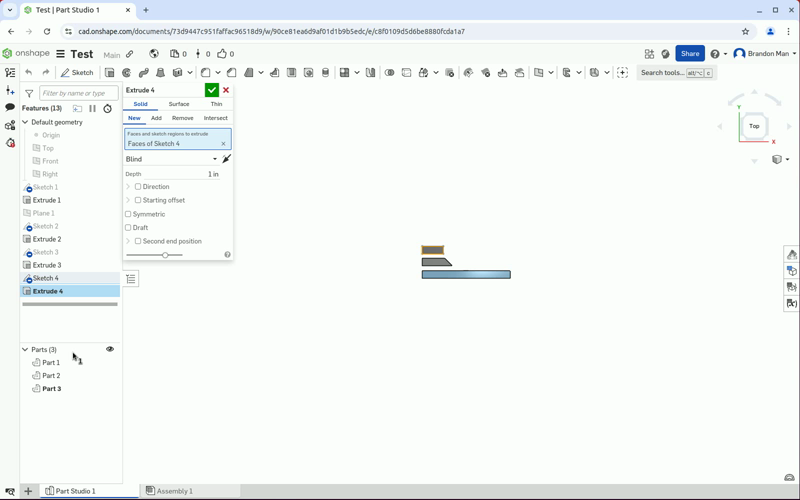
mouse_move(143, 106)
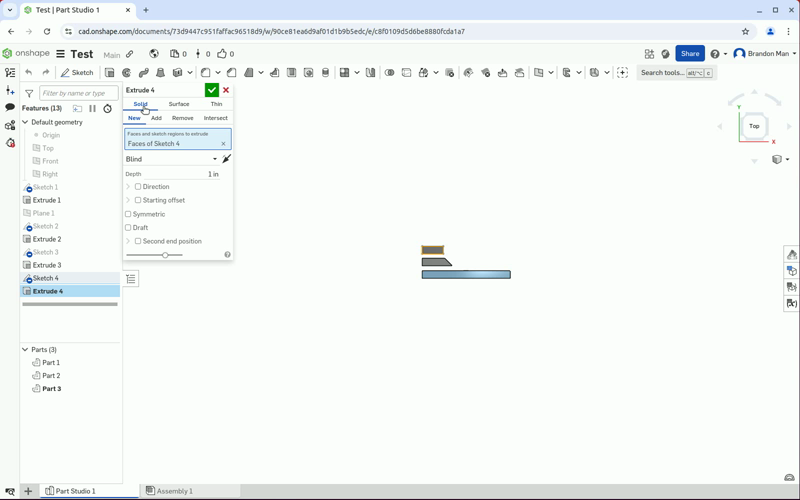
click(143, 106)
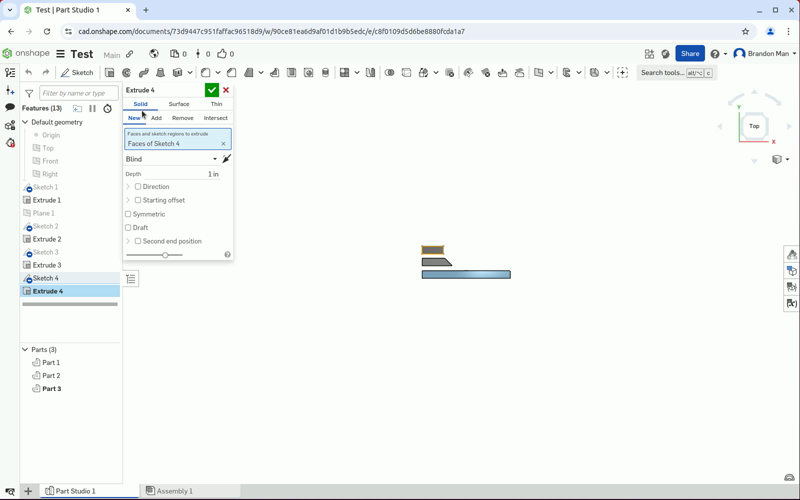
mouse_move(137, 120)
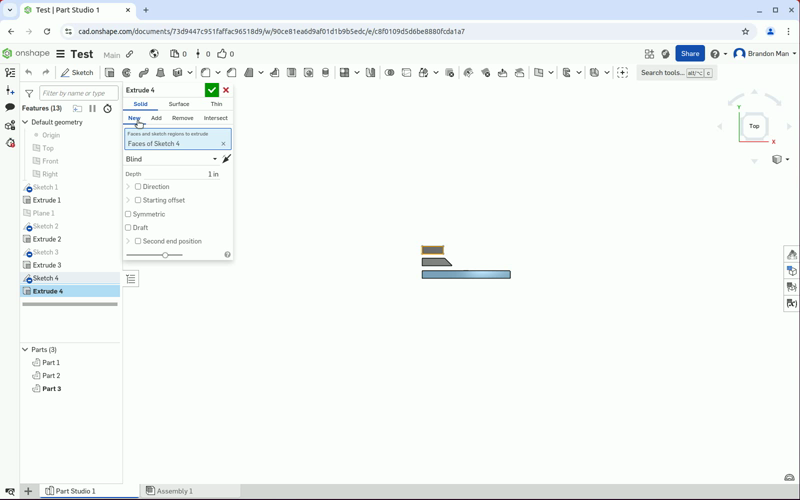
click(137, 120)
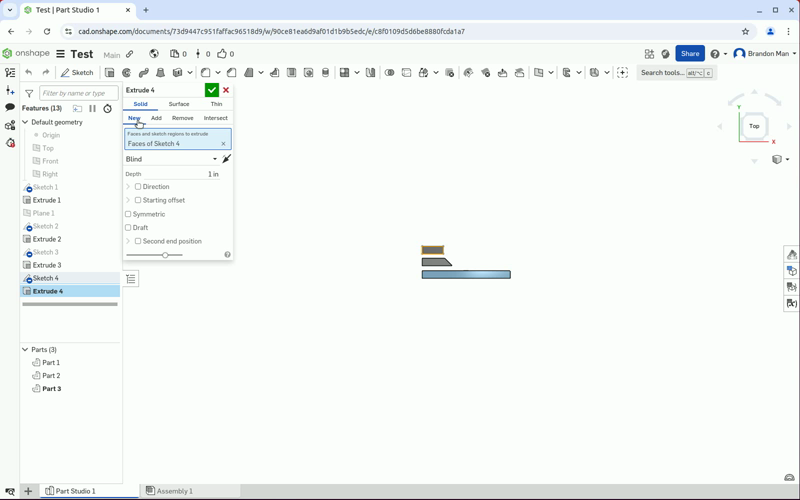
key(tab, 4)
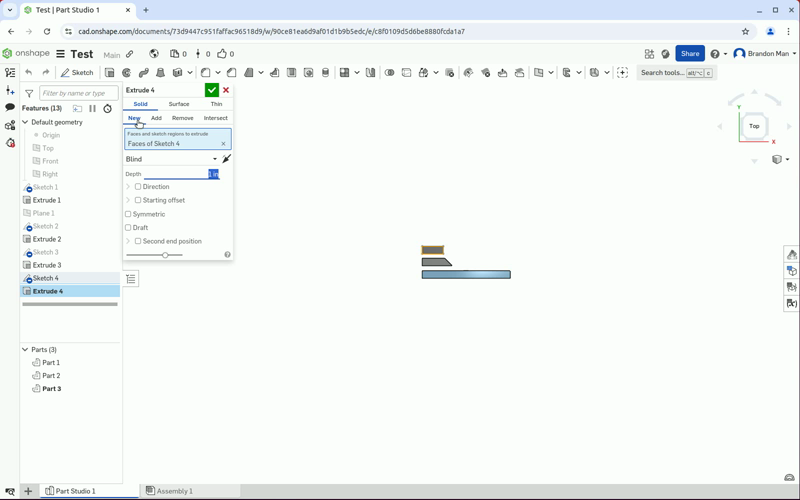
text(6.981)
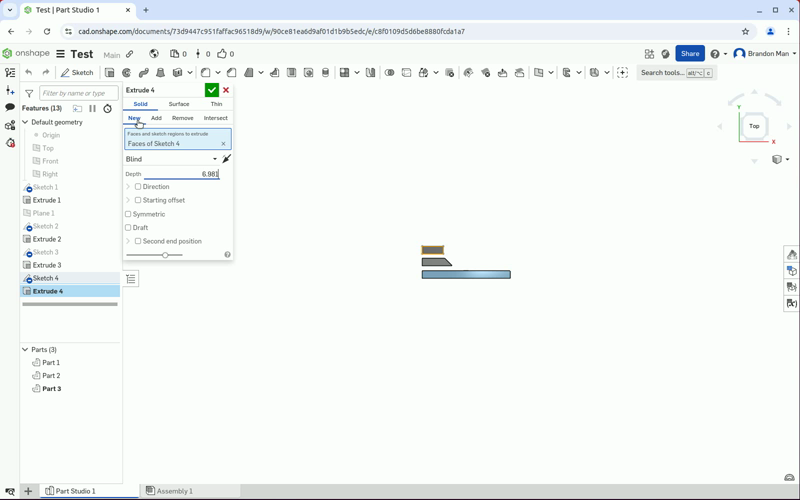
key(enter)
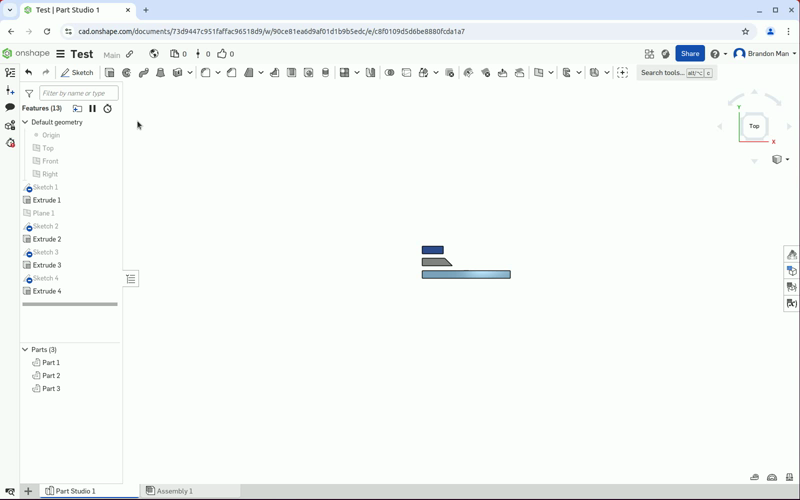
key(shift+h)
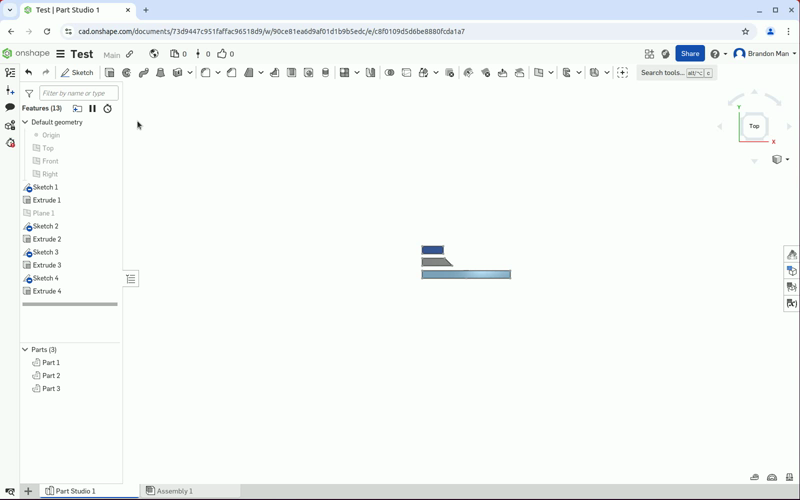
key(shift+h)
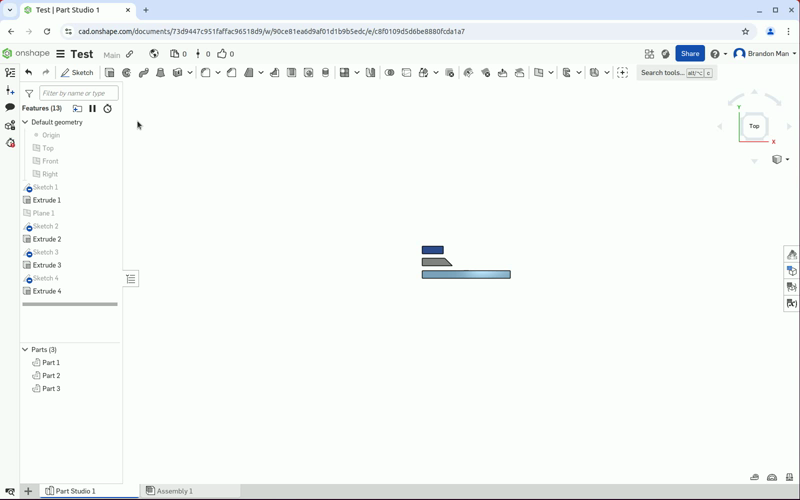
mouse_move(73, 189)
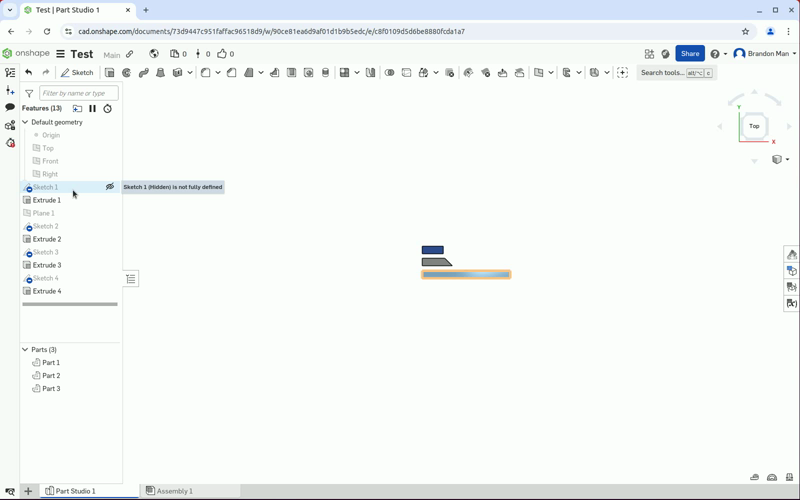
click(73, 189)
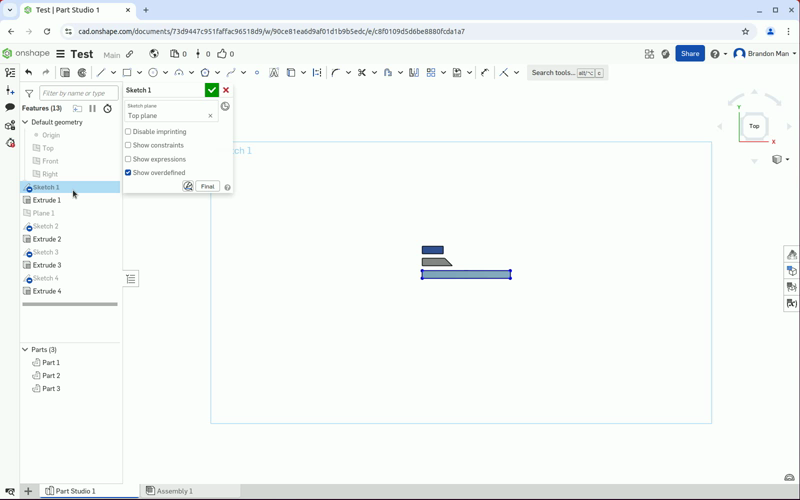
mouse_move(229, 92)
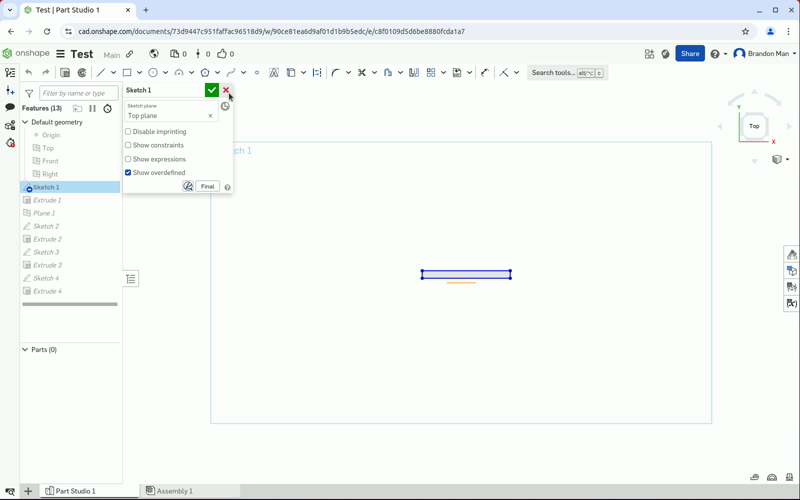
click(229, 92)
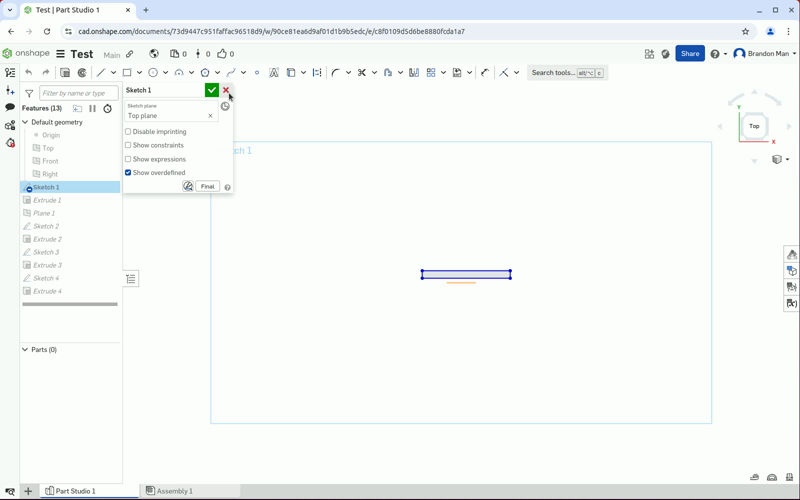
key(shift+s)
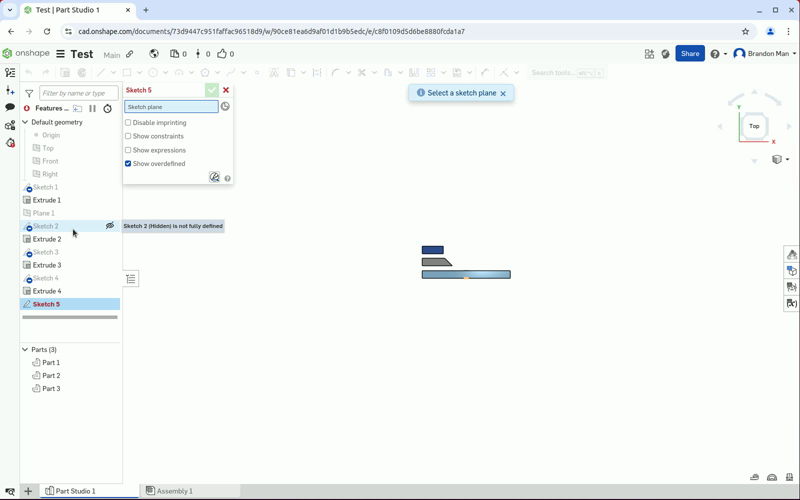
scroll(3)
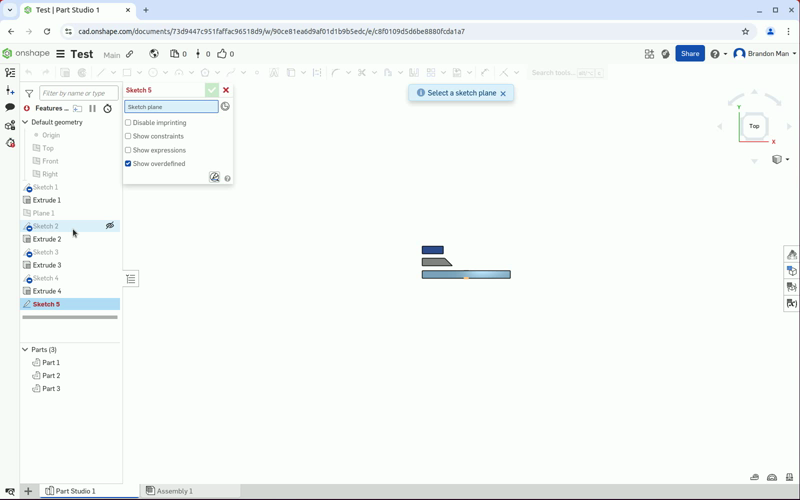
mouse_move(73, 150)
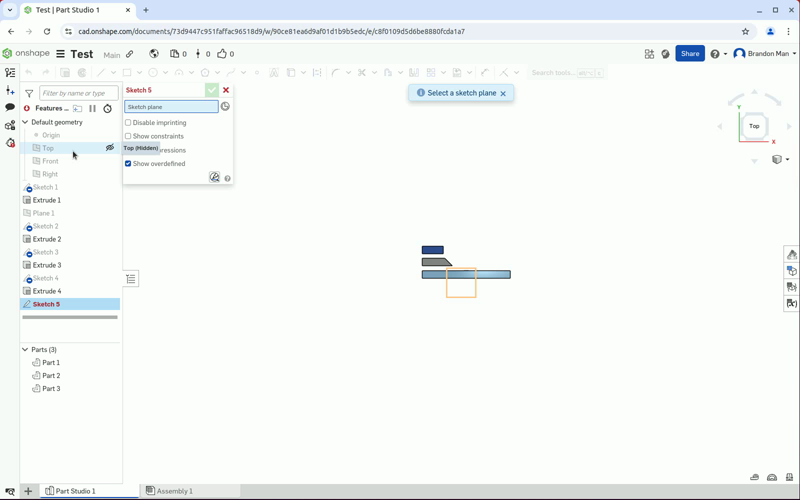
click(73, 150)
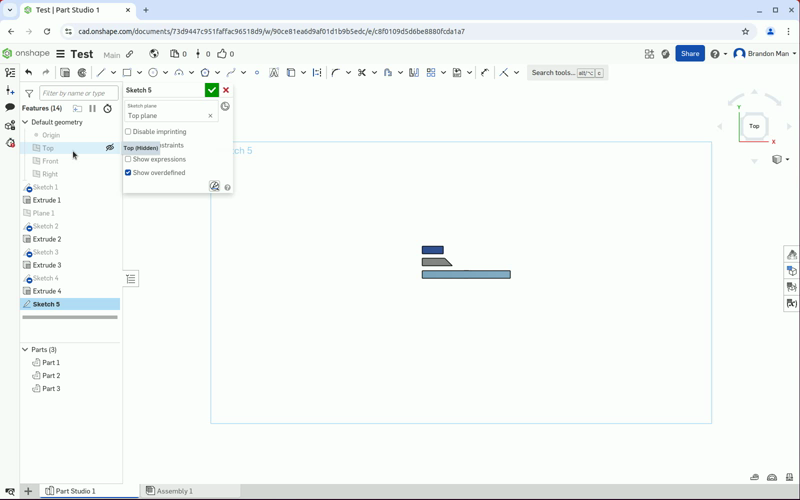
mouse_move(73, 352)
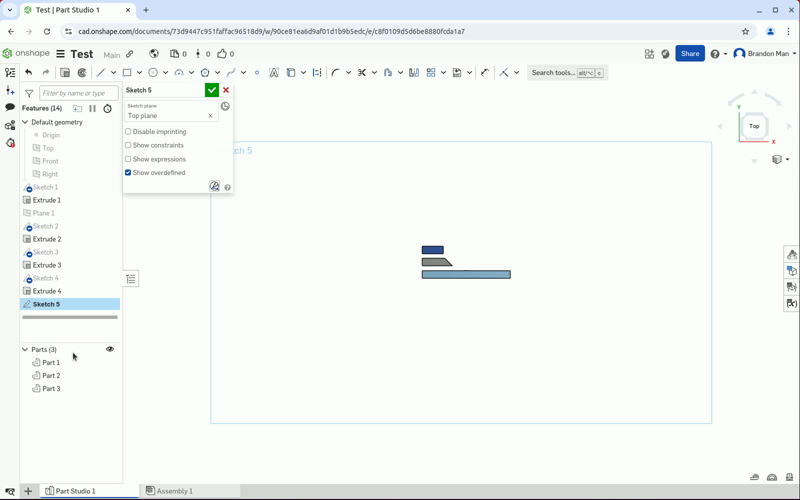
key(y)
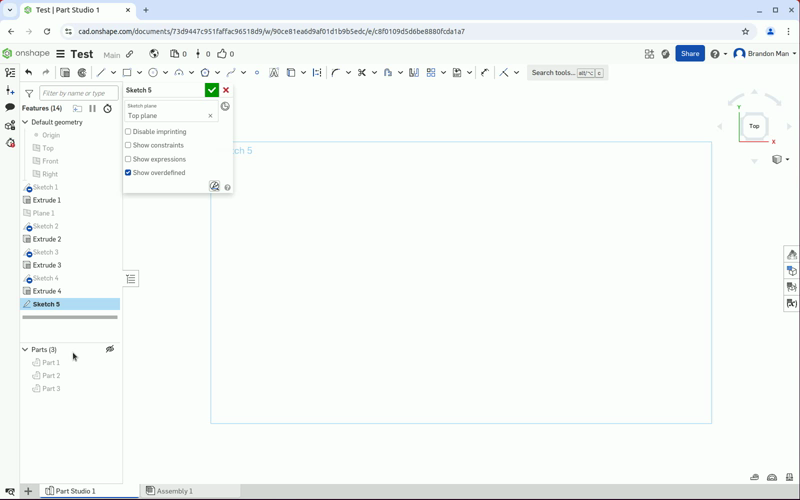
key(l)
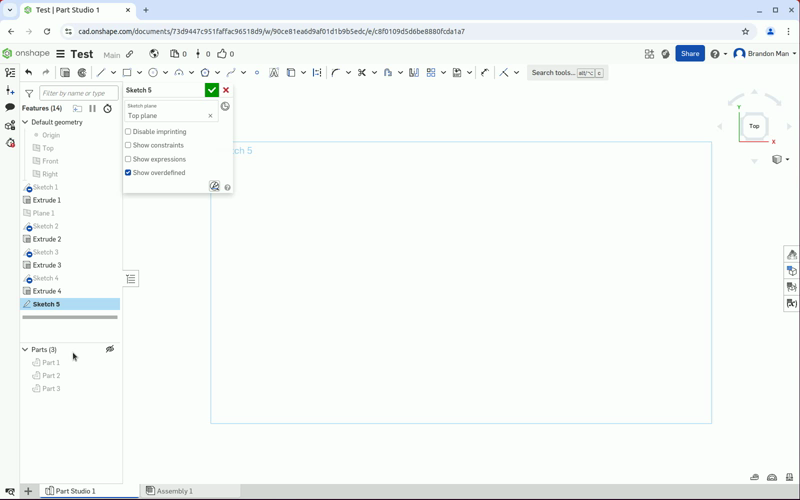
key_down(shift)
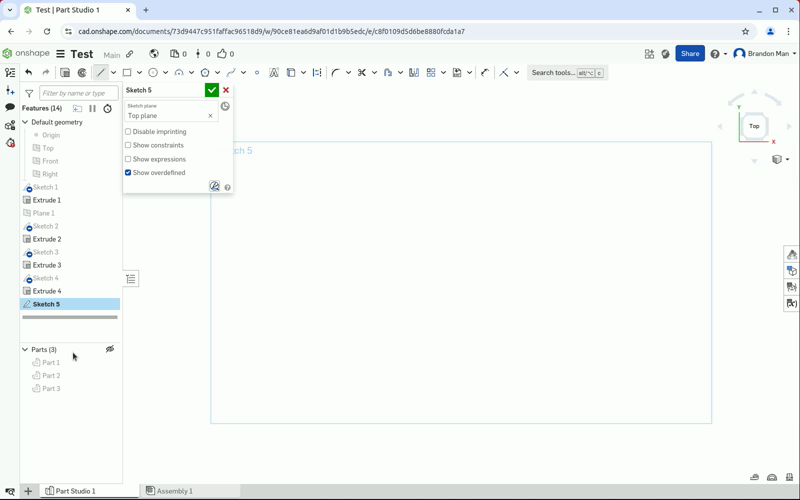
mouse_move(422, 241)
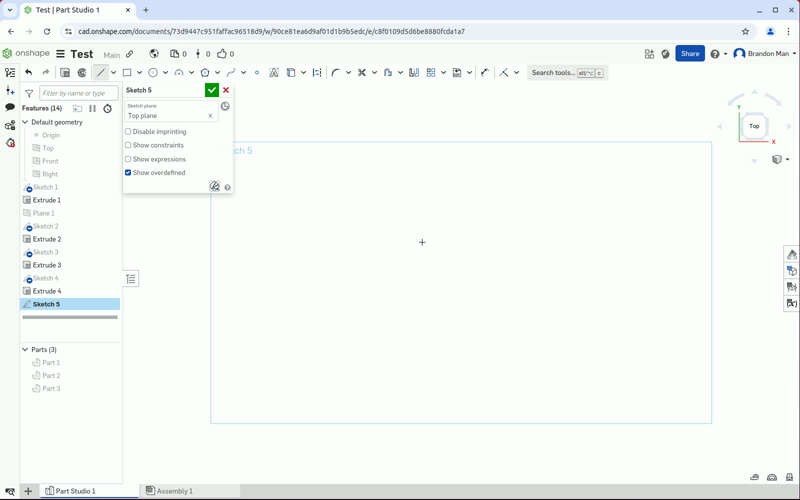
click(422, 241)
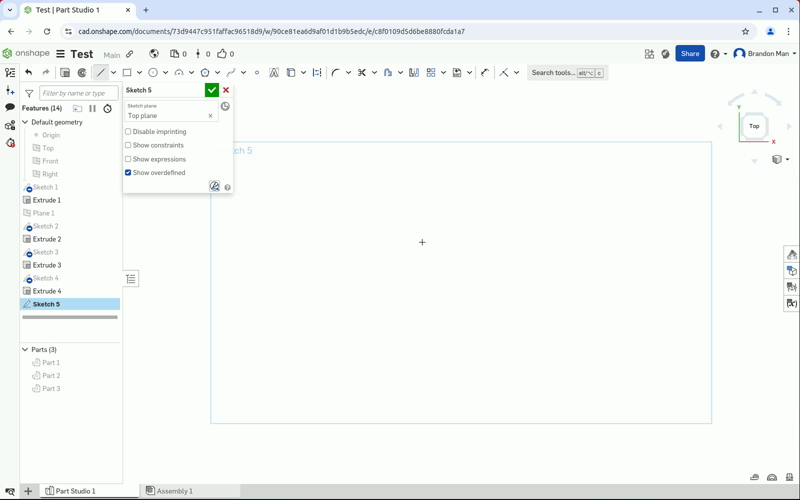
key_up(shift)
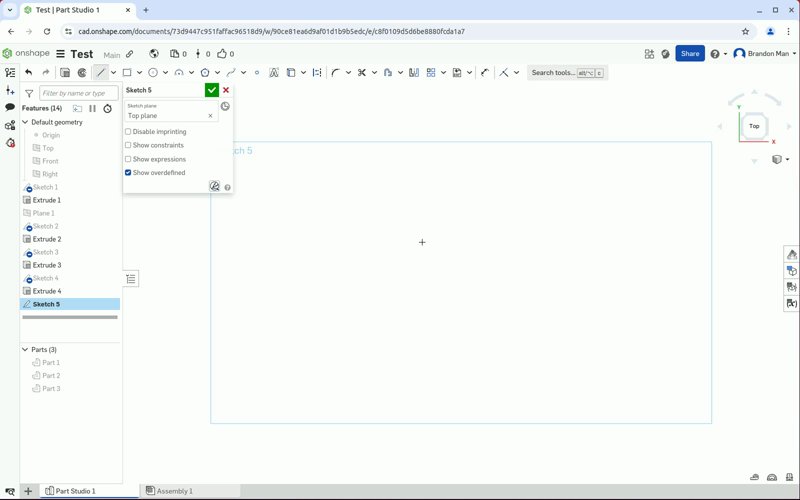
key_down(shift)
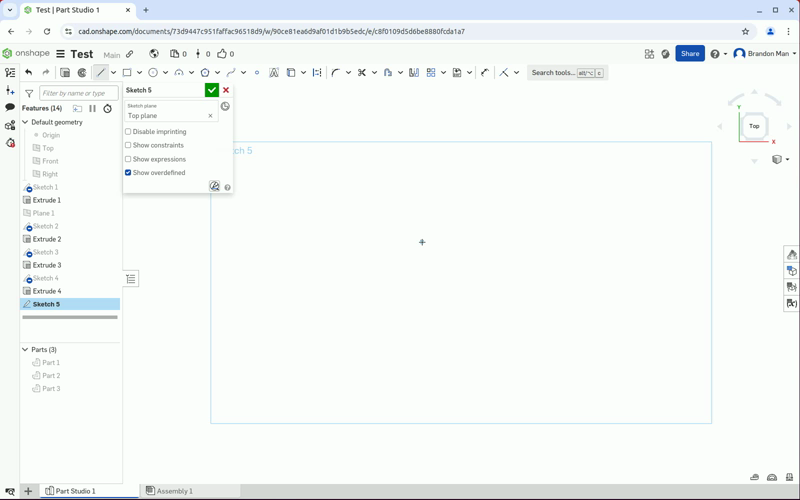
mouse_move(452, 241)
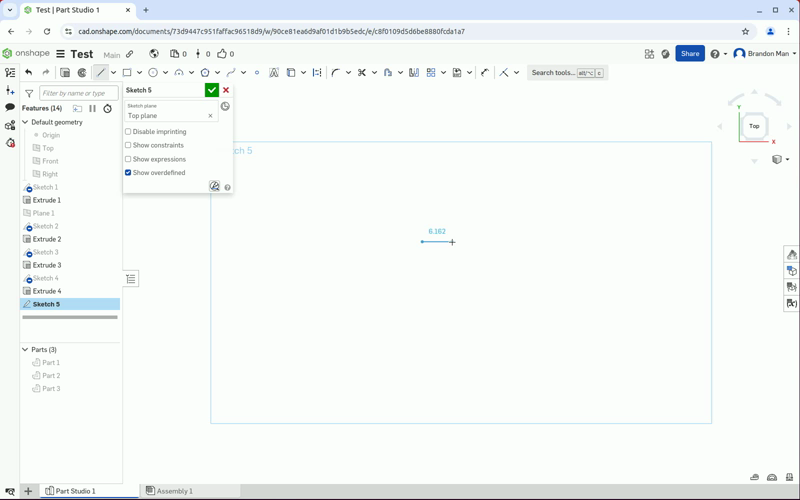
mouse_move(443, 241)
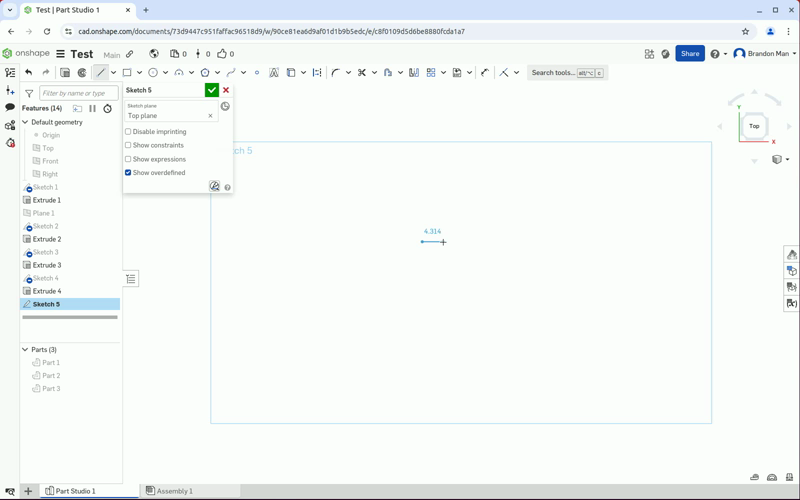
click(443, 241)
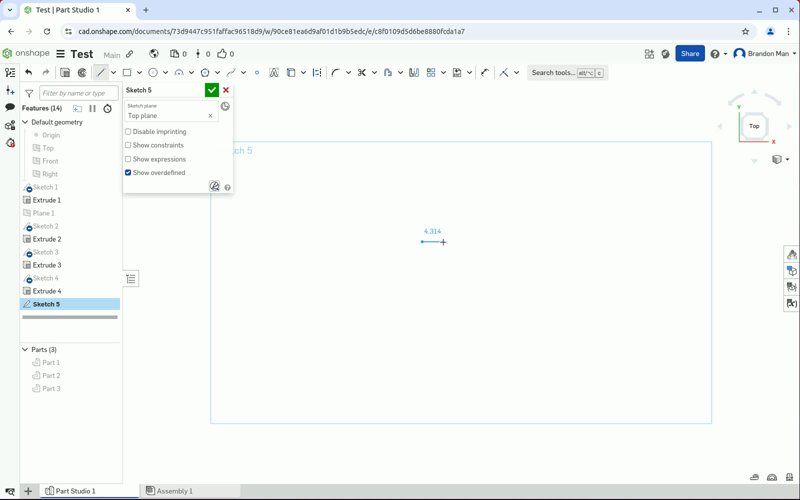
key_up(shift)
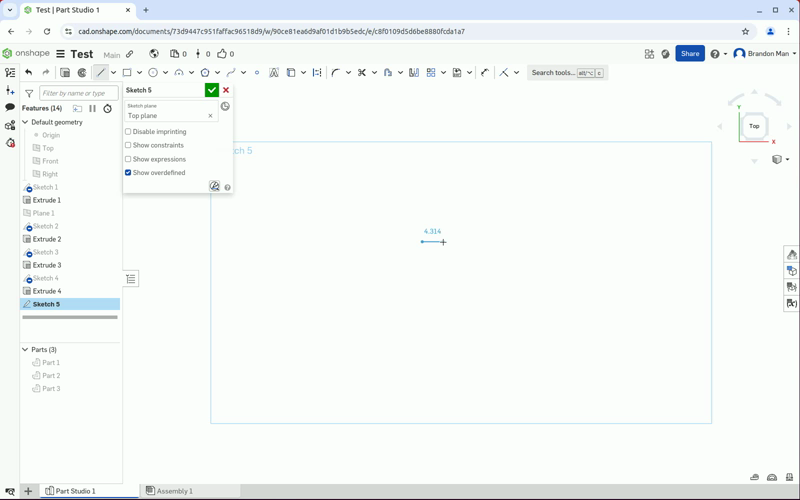
key_down(shift)
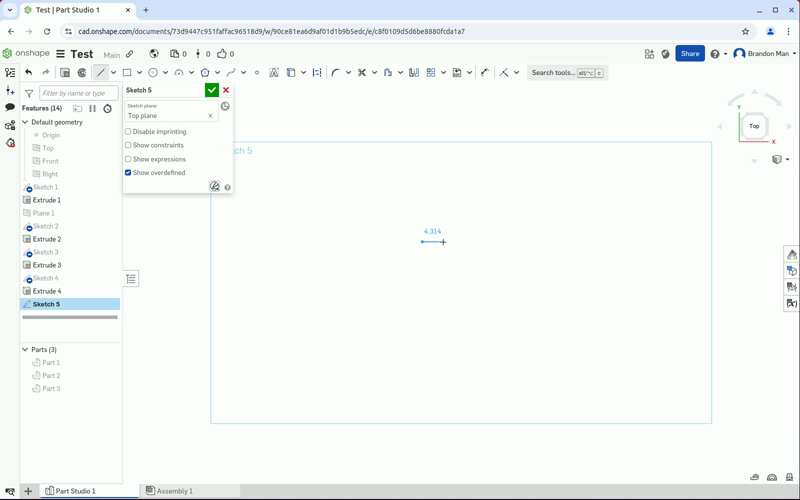
mouse_move(473, 241)
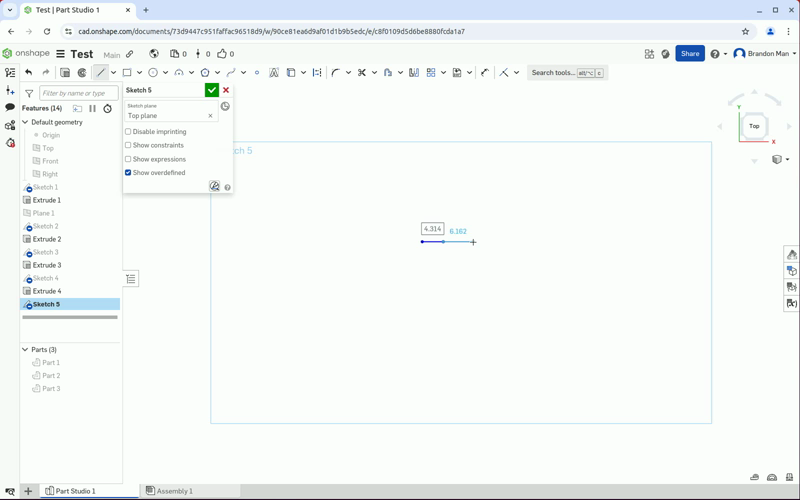
mouse_move(443, 234)
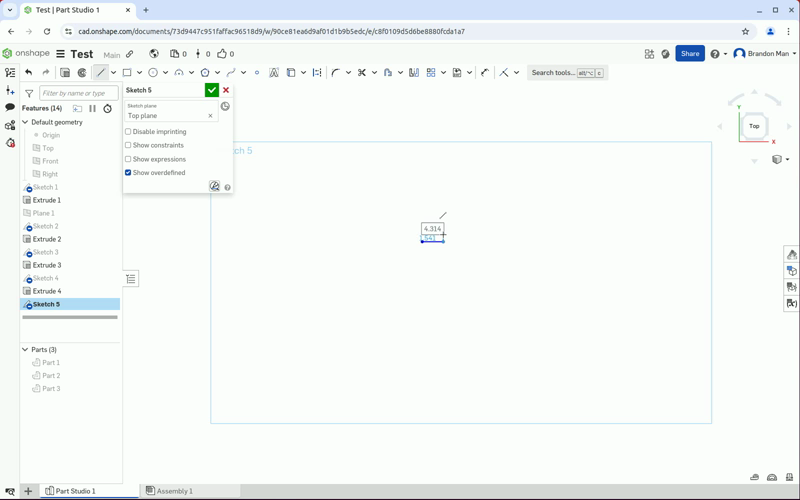
click(443, 234)
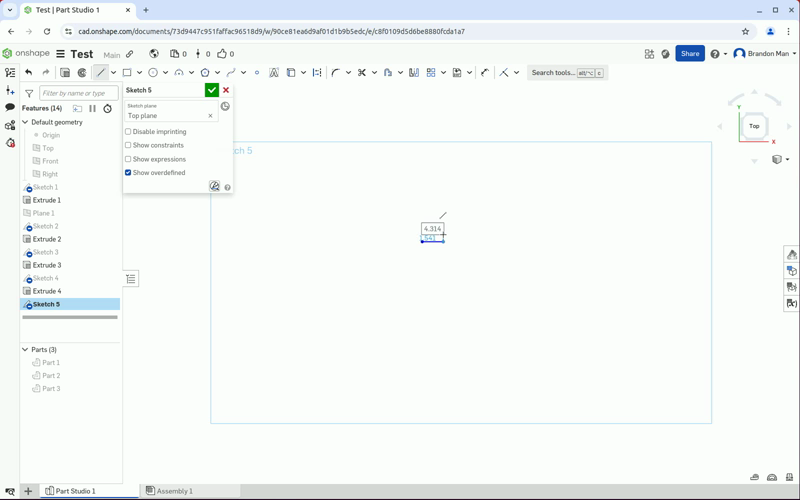
key_up(shift)
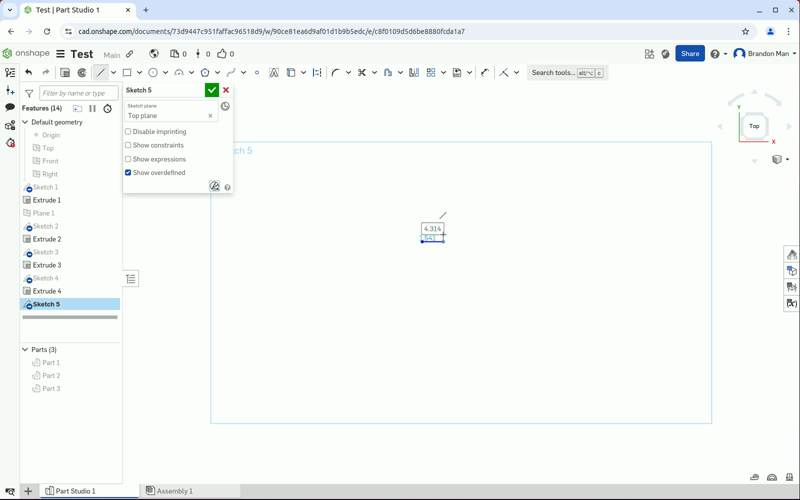
key_down(shift)
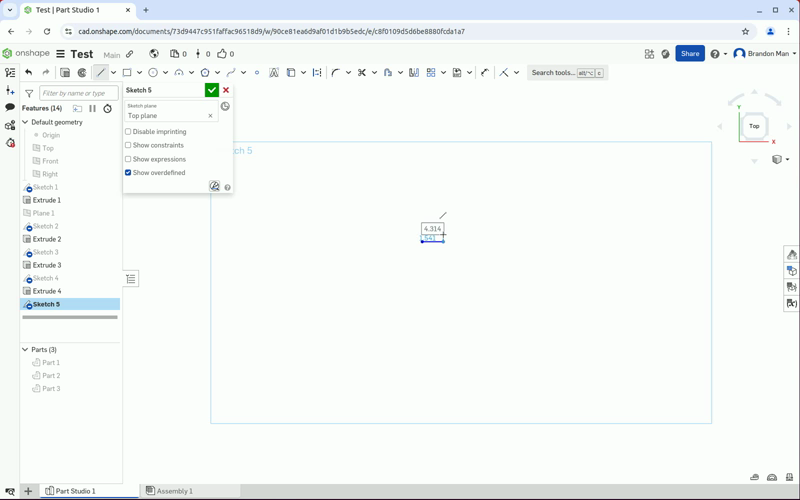
mouse_move(473, 234)
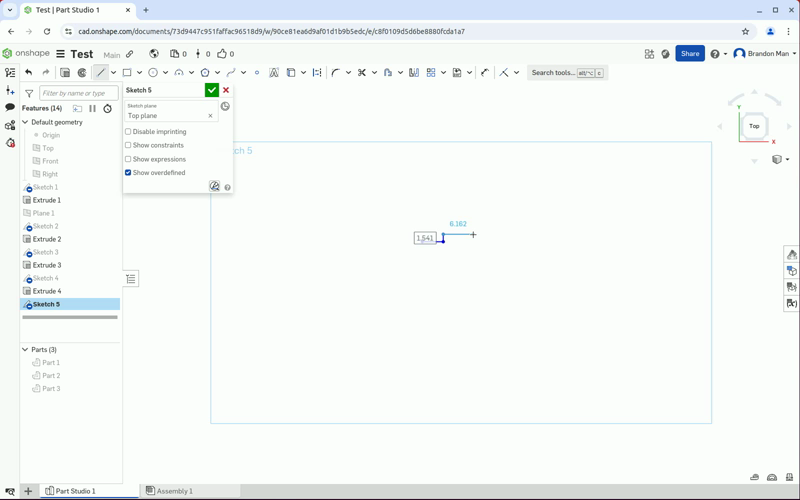
mouse_move(422, 234)
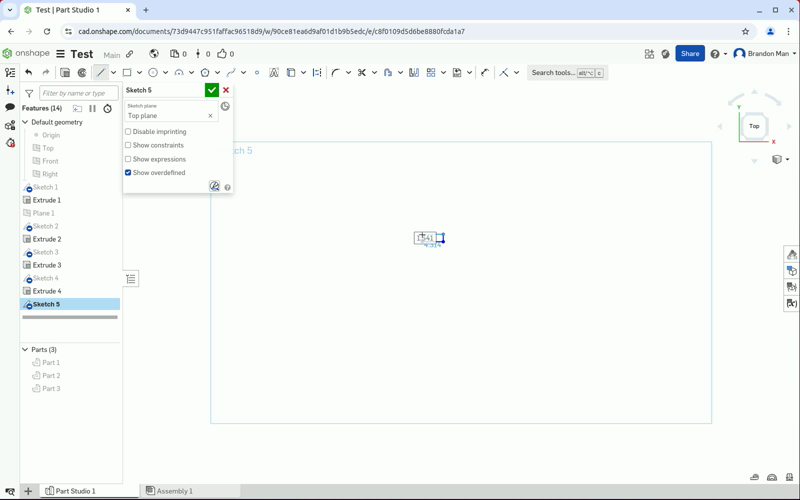
click(422, 234)
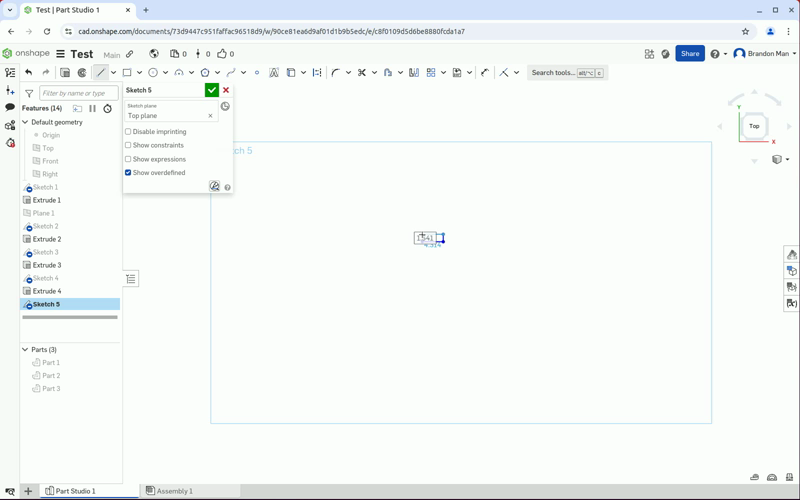
key_up(shift)
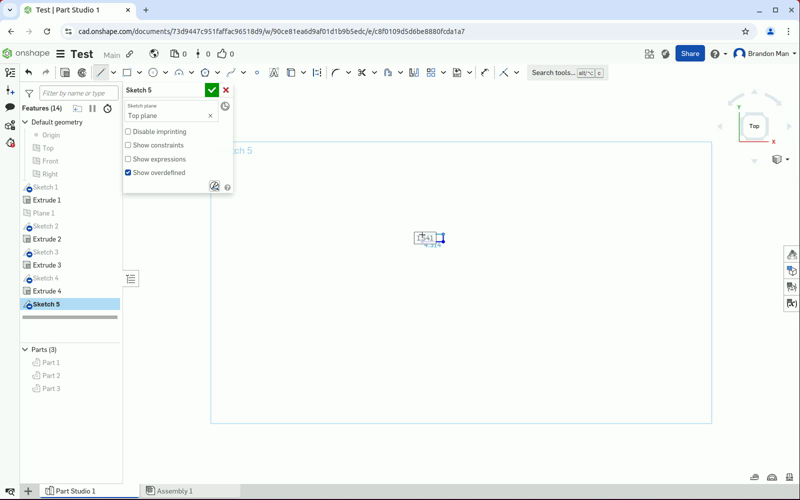
mouse_move(452, 234)
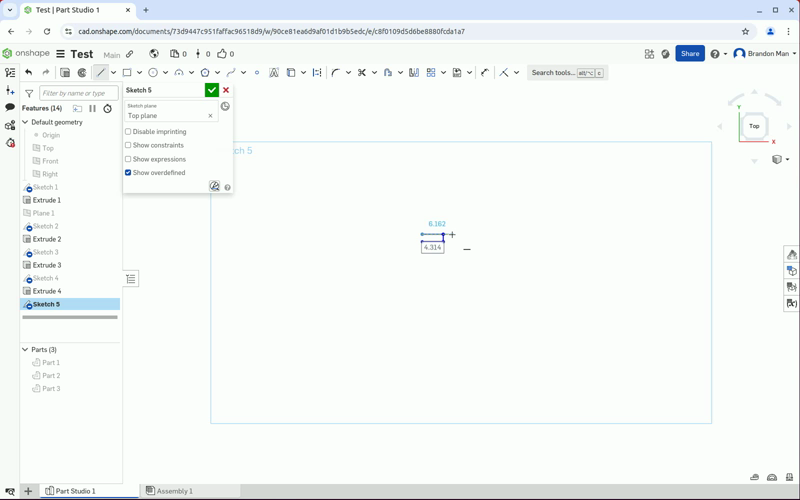
key_down(shift)
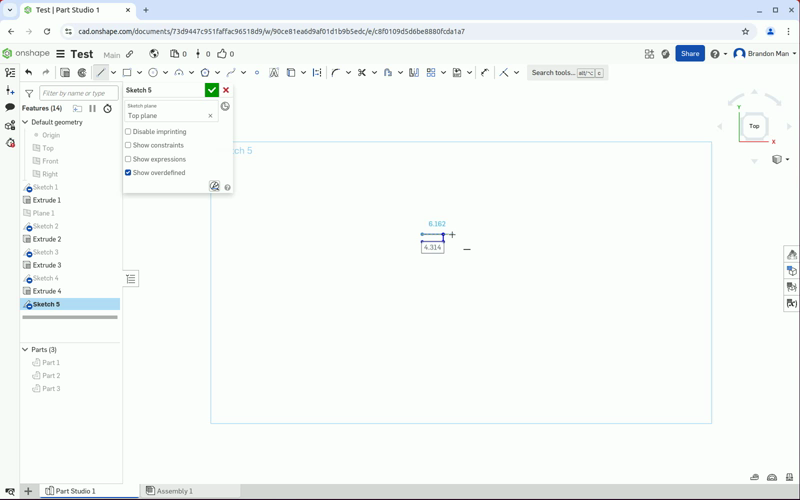
mouse_move(422, 241)
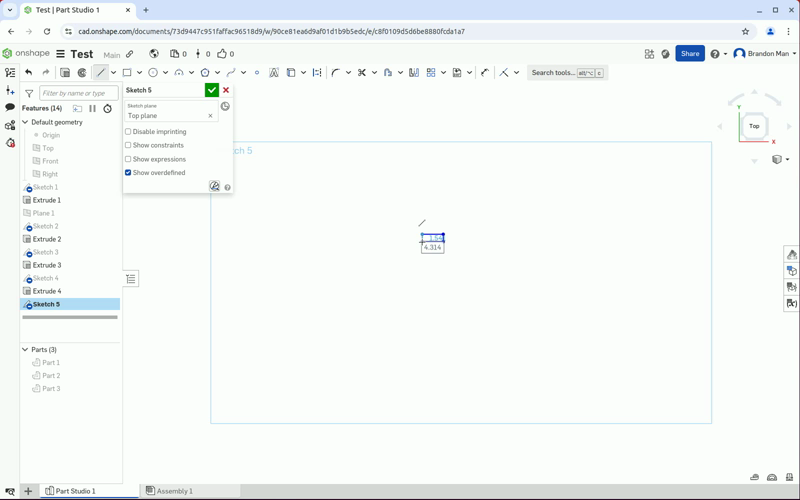
key_up(shift)
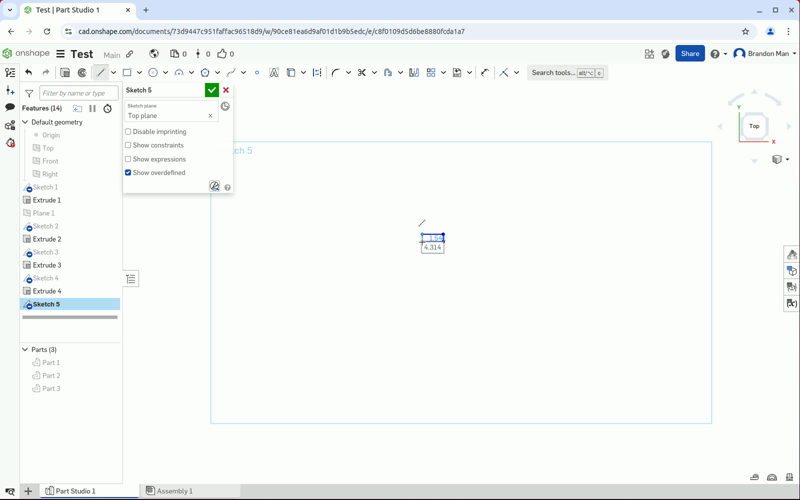
click(422, 241)
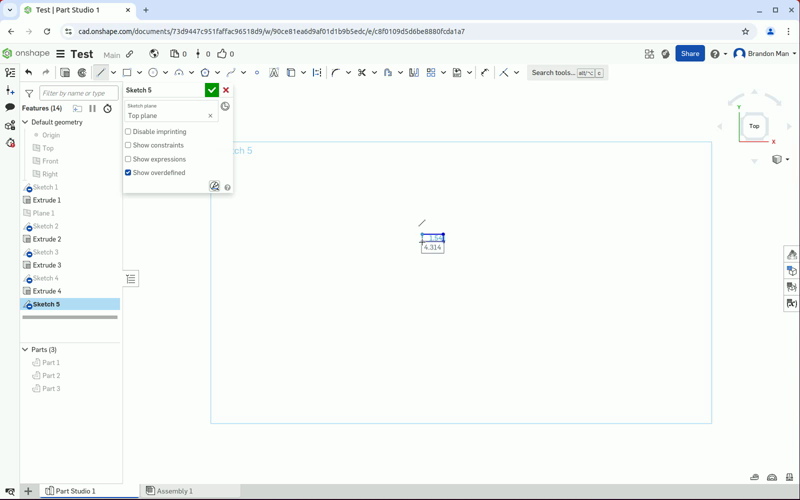
key(esc)
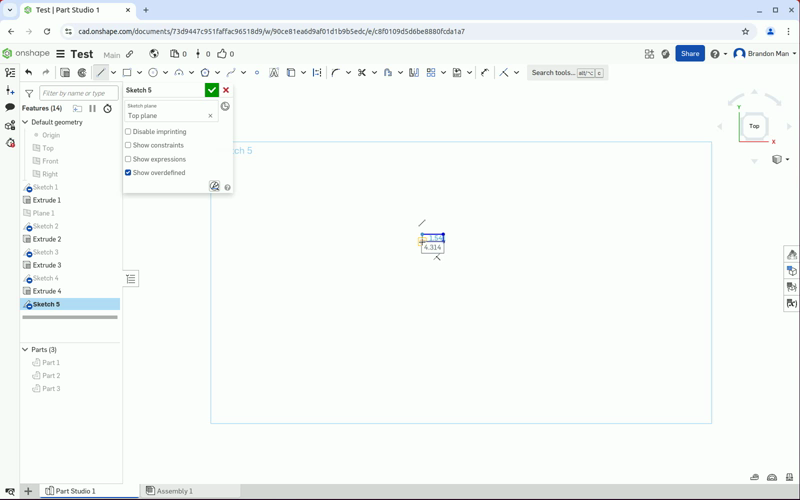
mouse_move(442, 236)
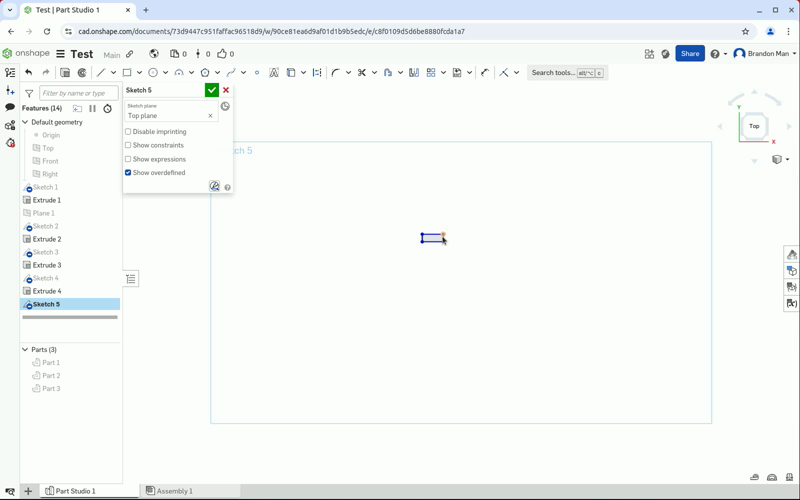
scroll(6)
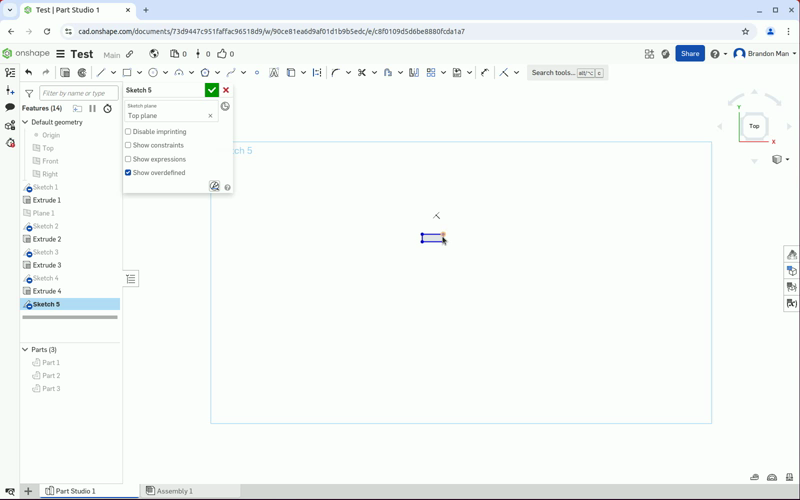
scroll(6)
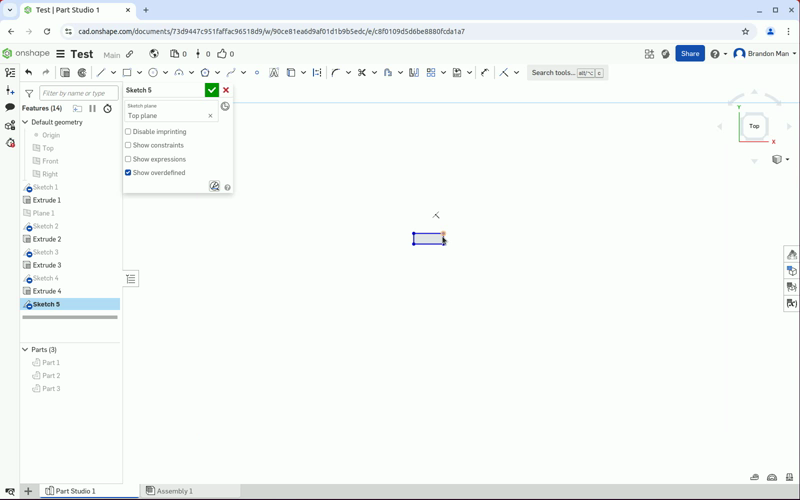
scroll(6)
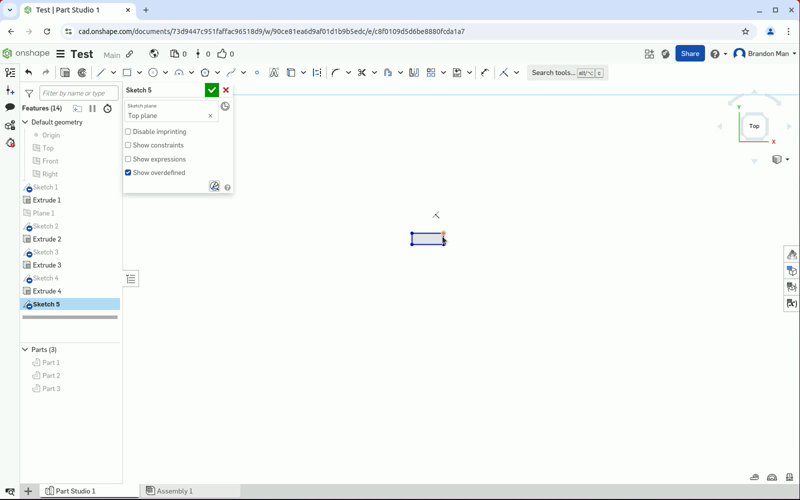
scroll(6)
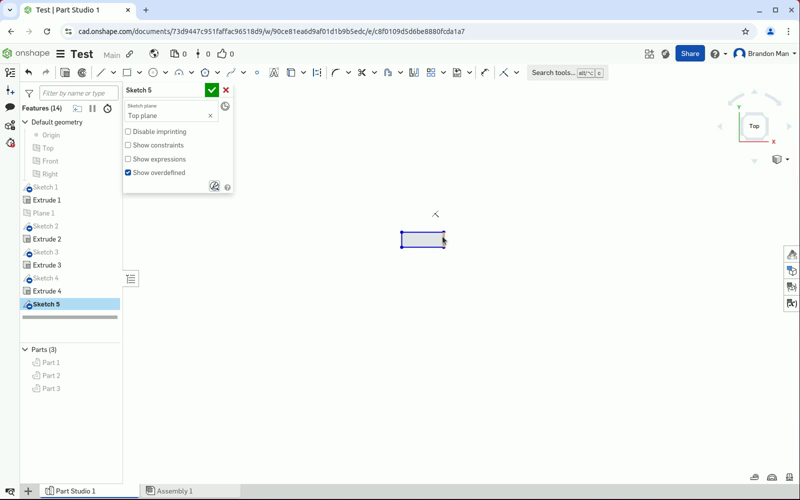
scroll(6)
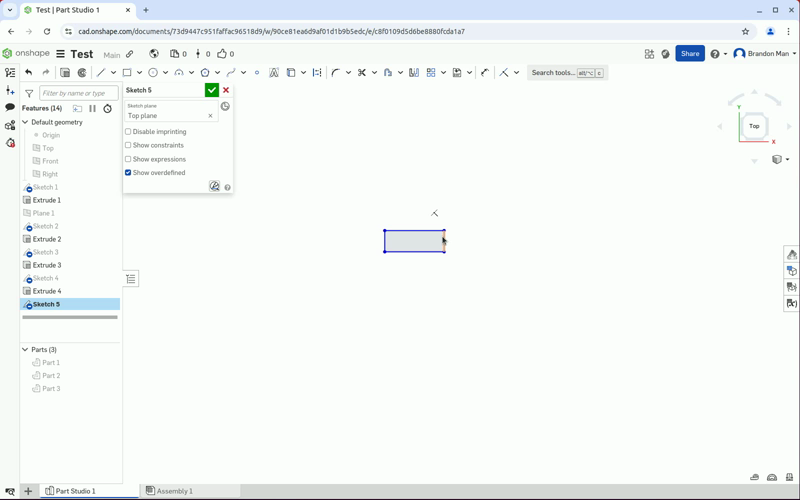
scroll(6)
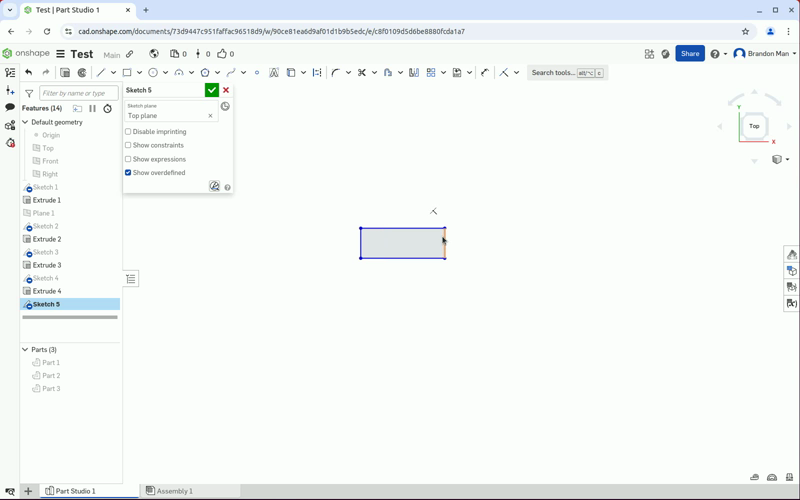
scroll(6)
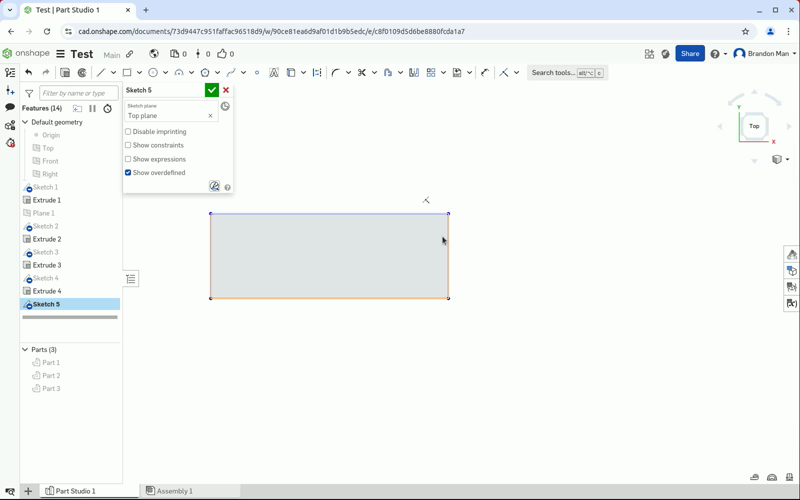
click(442, 236)
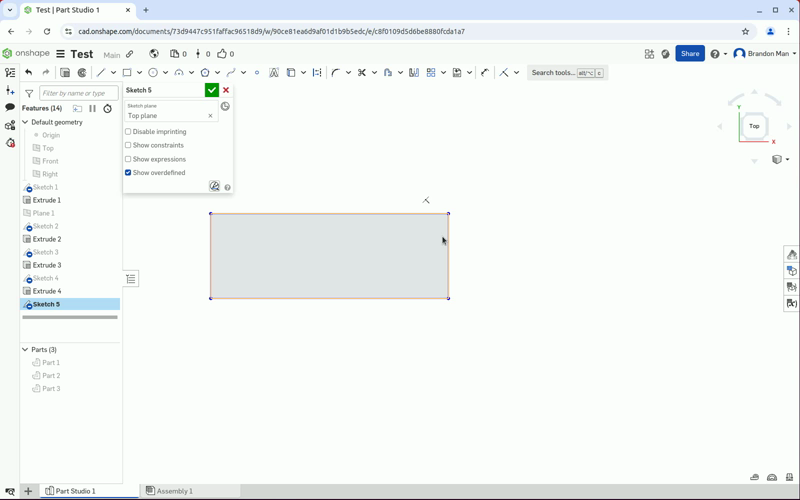
scroll(-6)
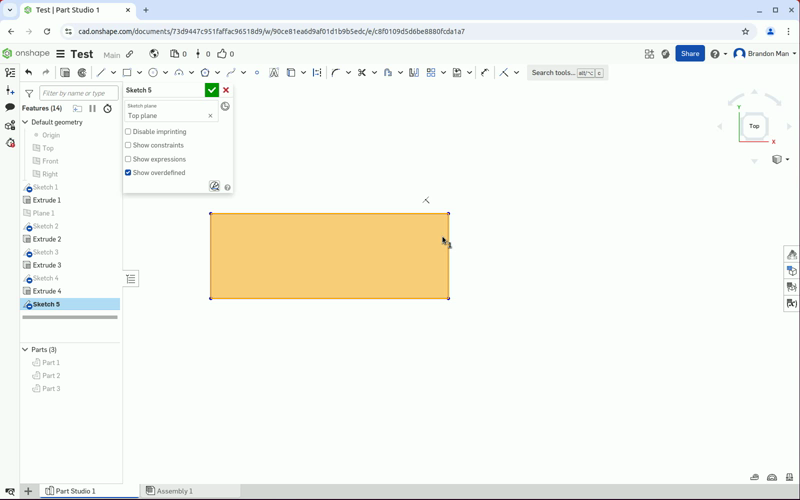
scroll(-6)
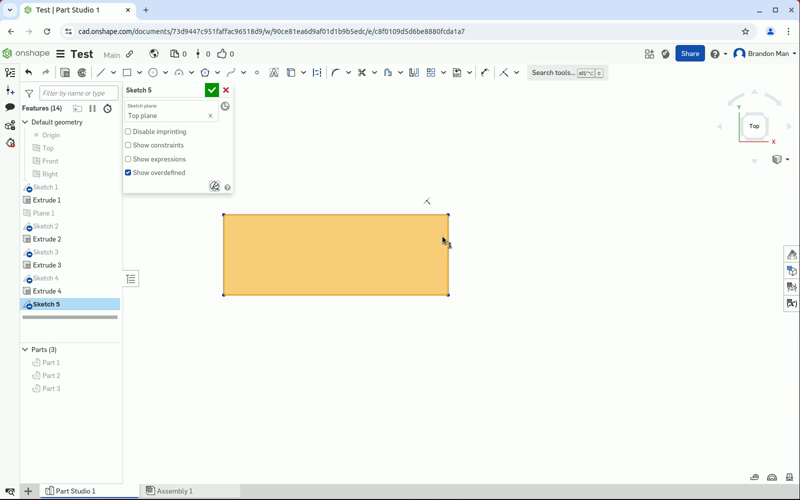
scroll(-6)
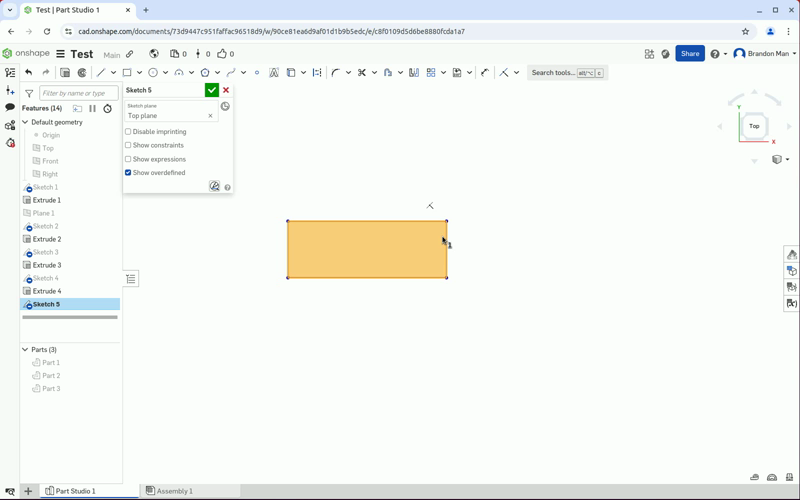
scroll(-6)
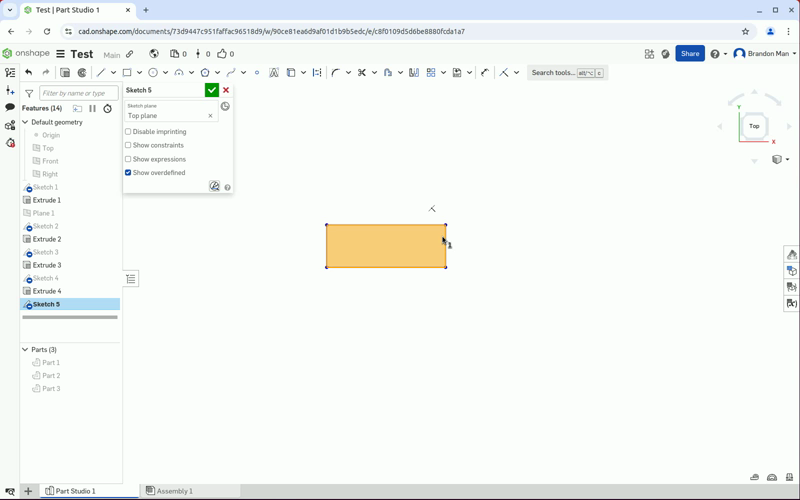
scroll(-6)
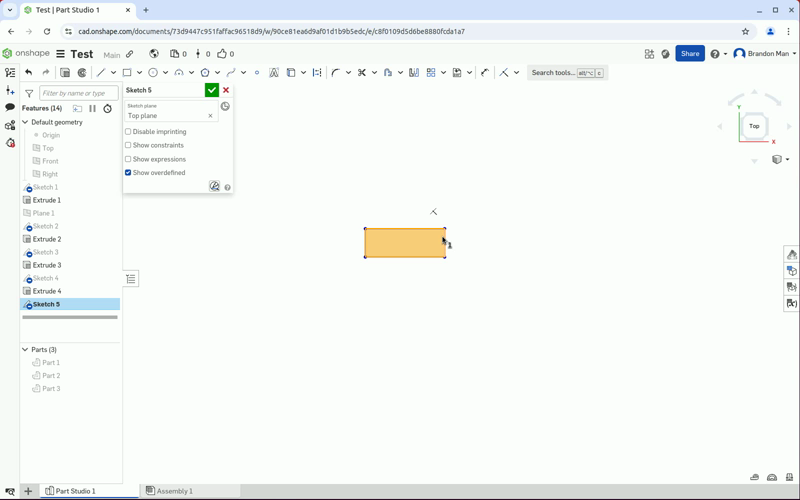
scroll(-6)
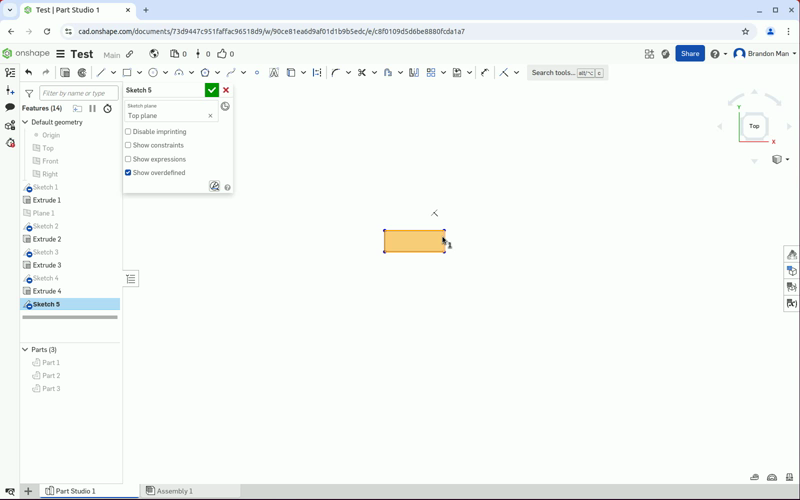
scroll(-6)
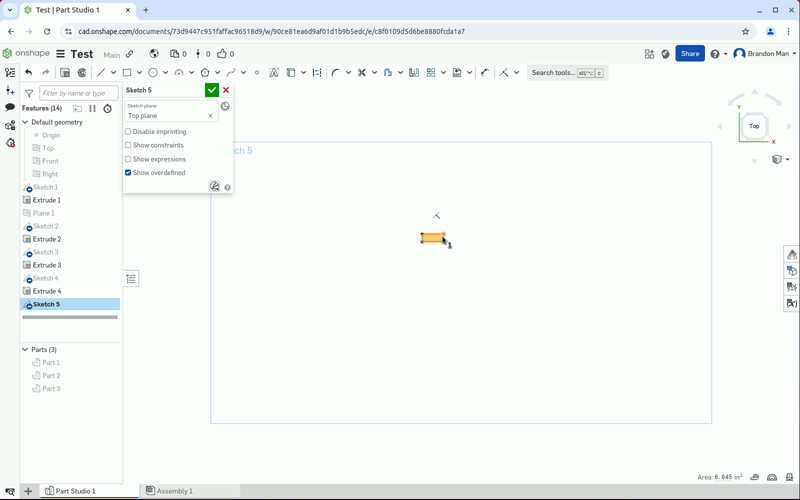
mouse_move(73, 352)
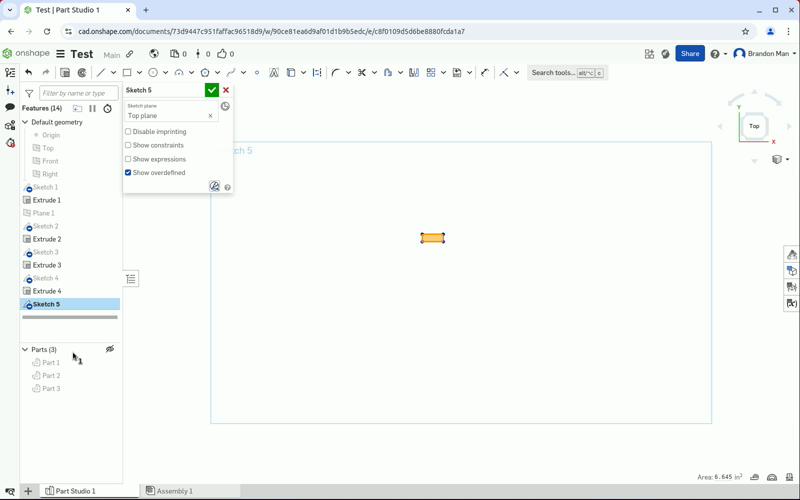
key(shift+y)
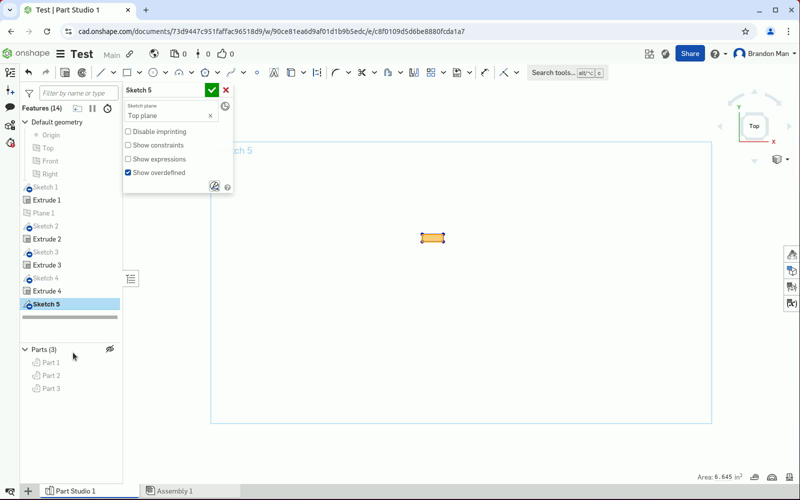
key(shift+e)
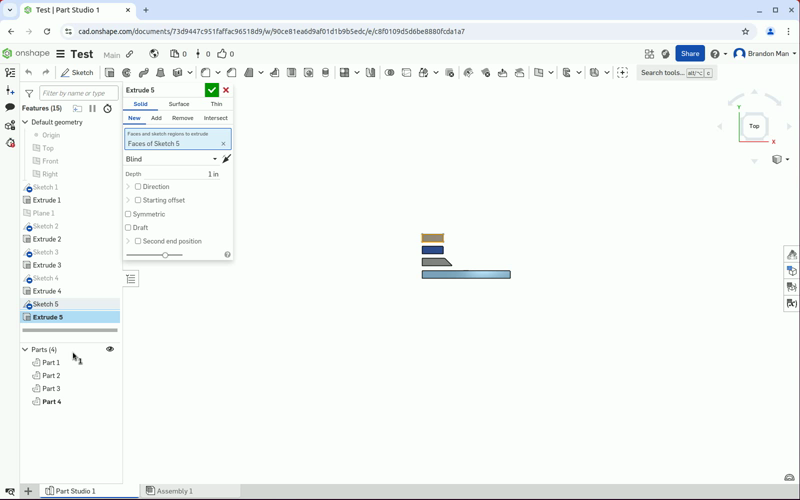
mouse_move(143, 106)
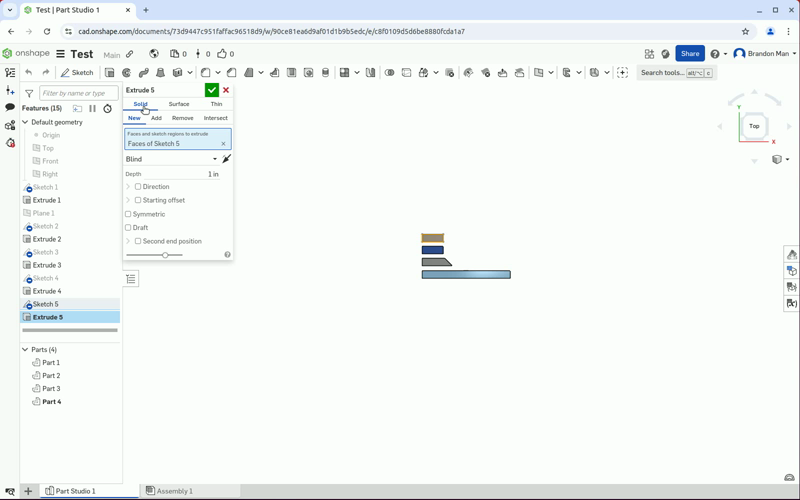
click(143, 106)
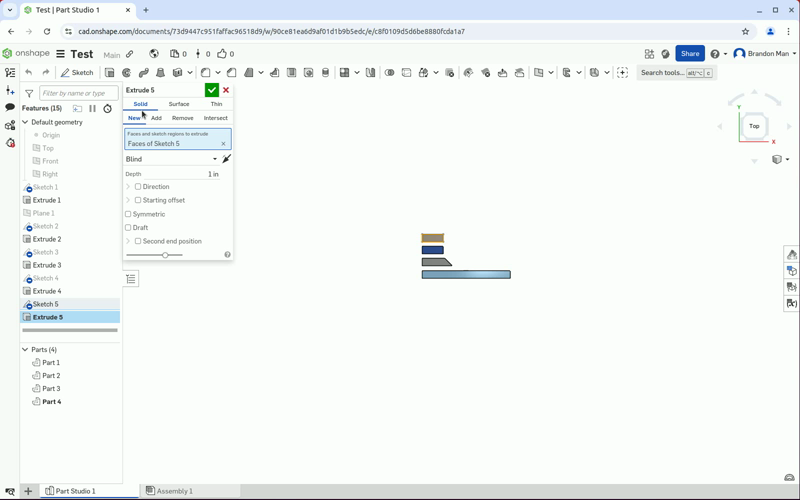
mouse_move(137, 120)
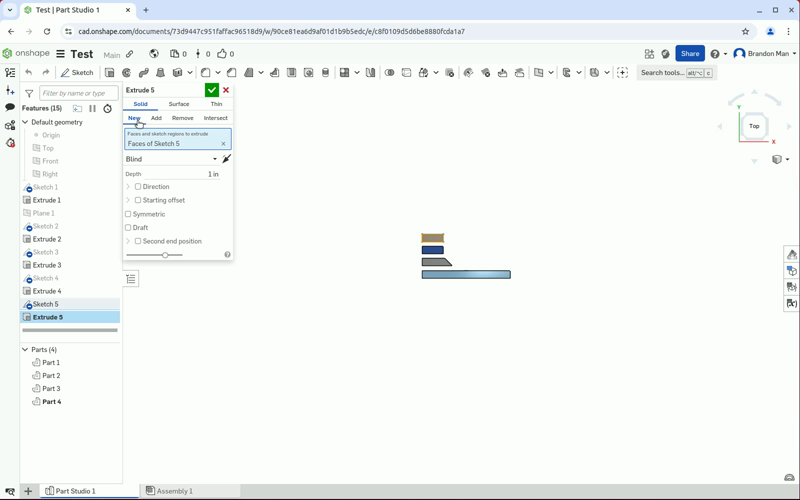
click(137, 120)
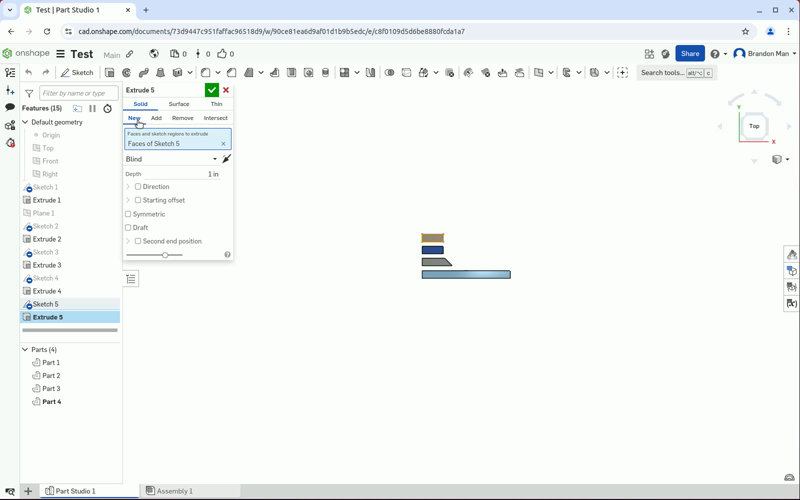
key(tab, 4)
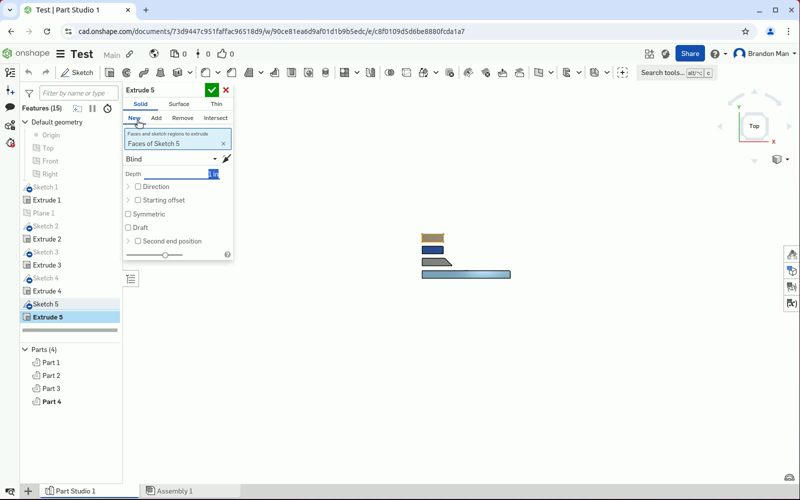
text(6.981)
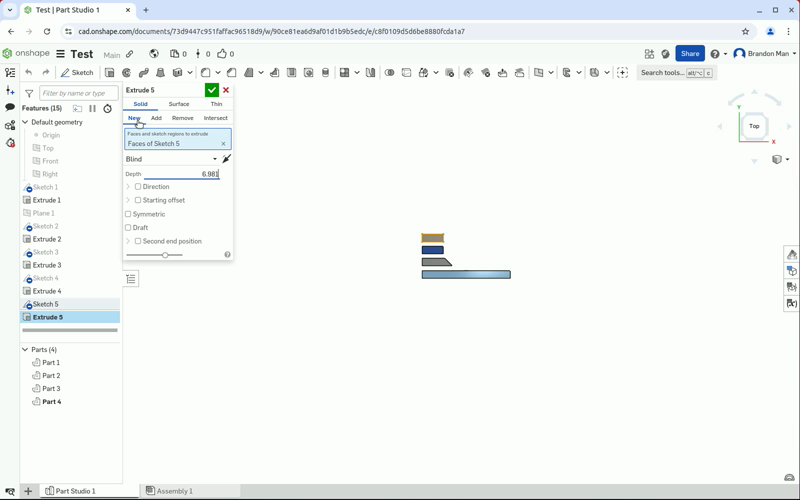
key(enter)
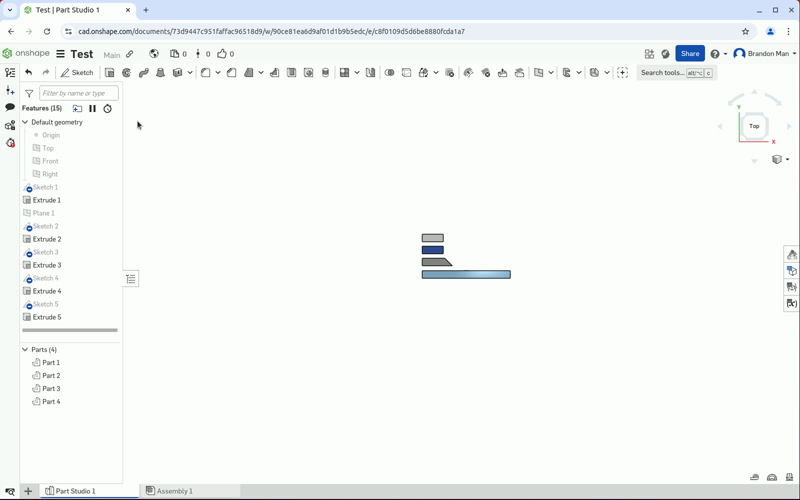
key(shift+h)
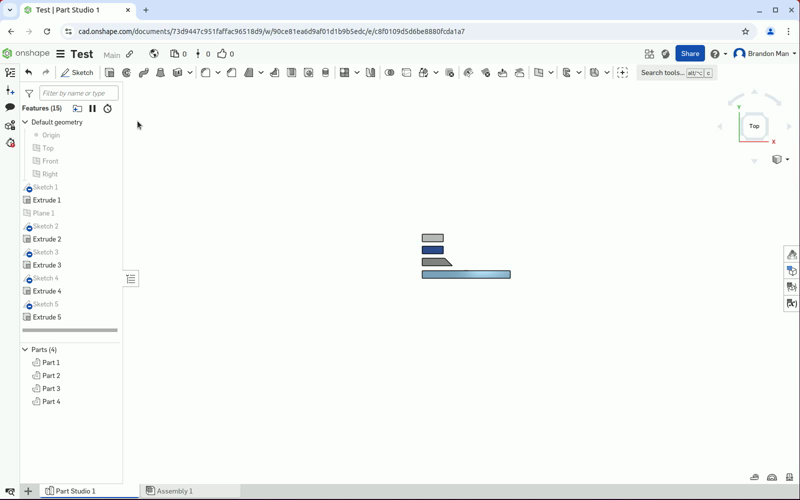
key(shift+h)
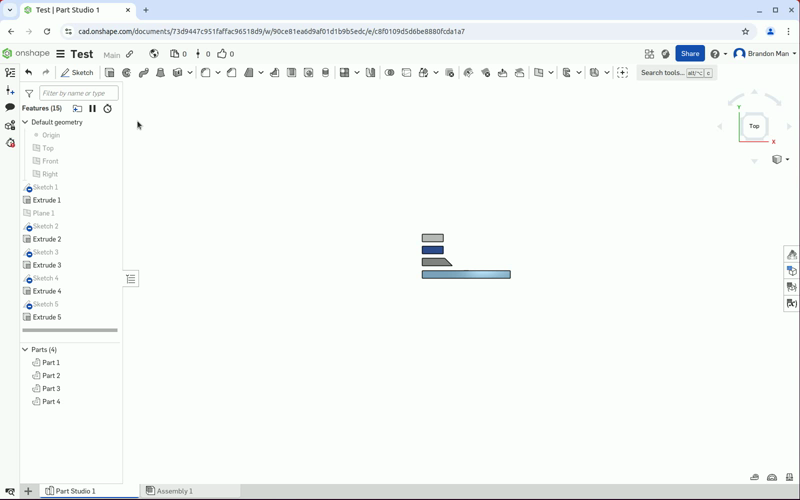
mouse_move(73, 189)
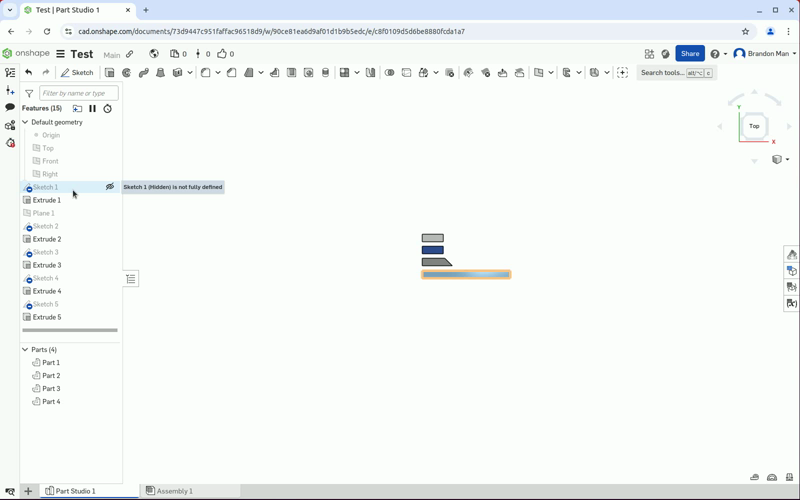
click(73, 189)
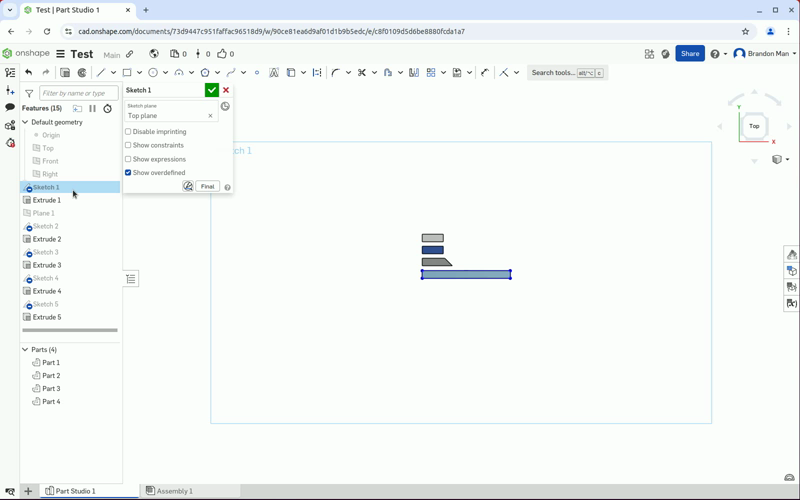
mouse_move(229, 92)
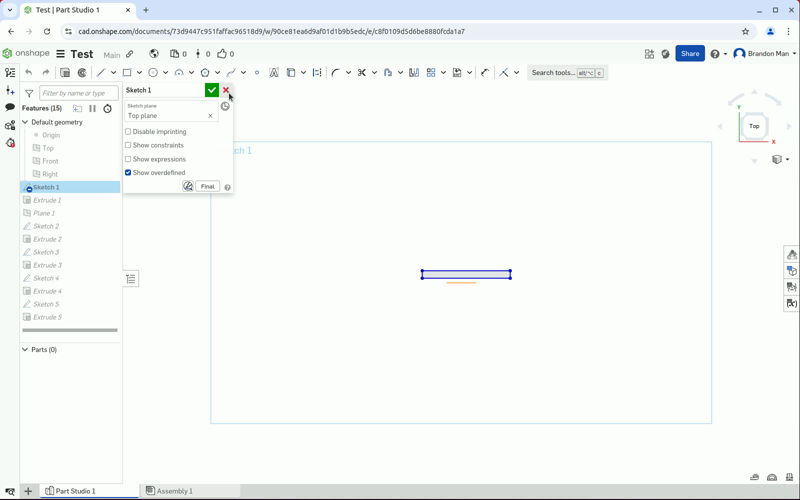
click(229, 92)
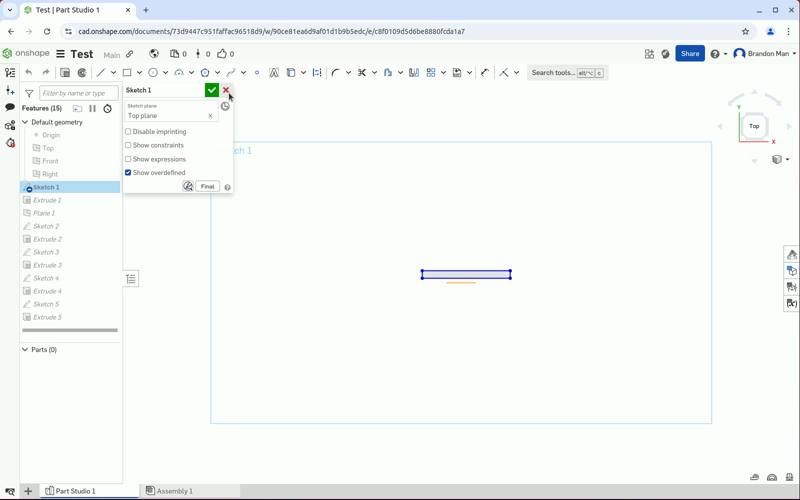
key(shift+s)
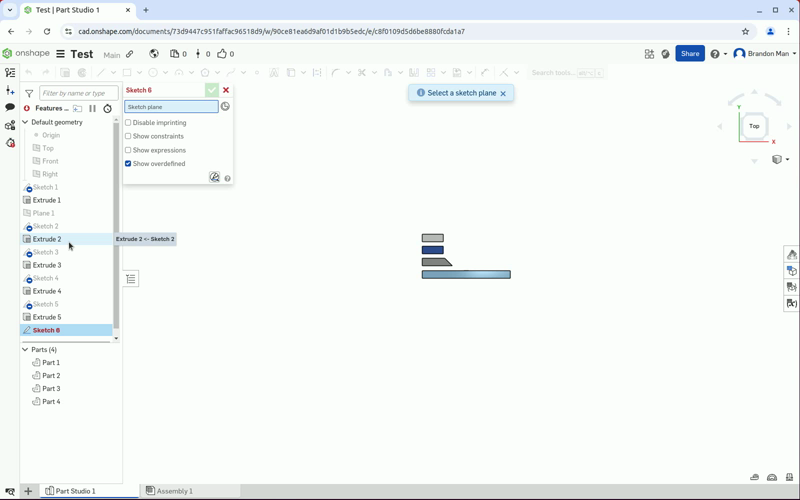
scroll(3)
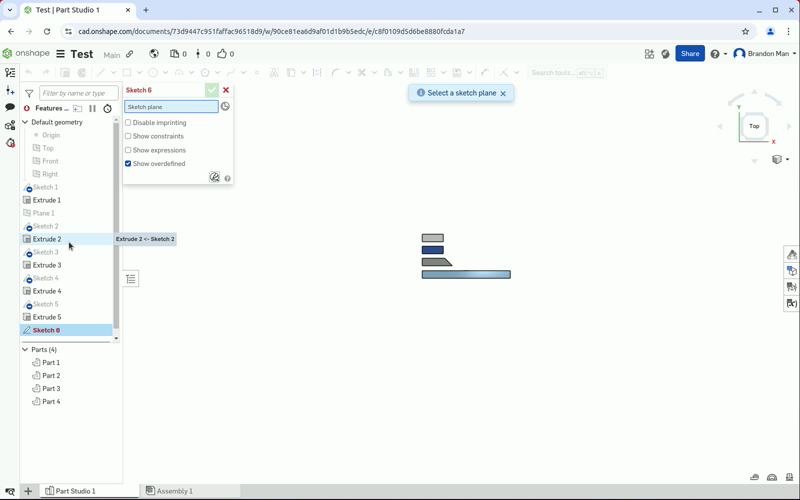
mouse_move(69, 150)
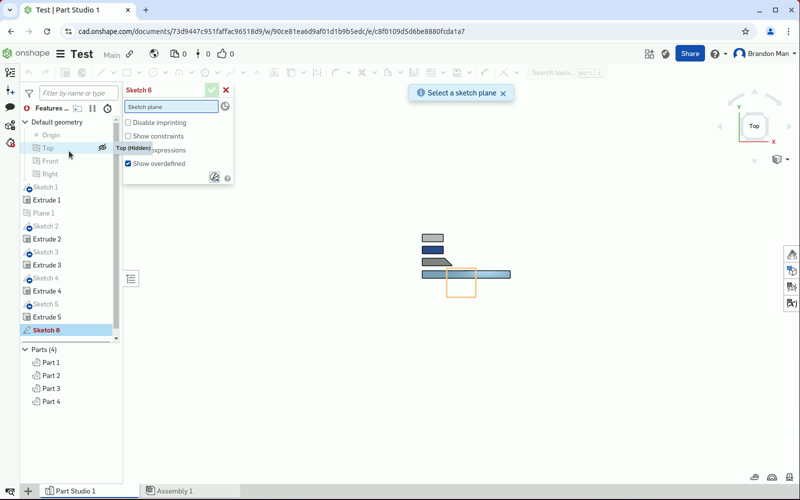
click(69, 150)
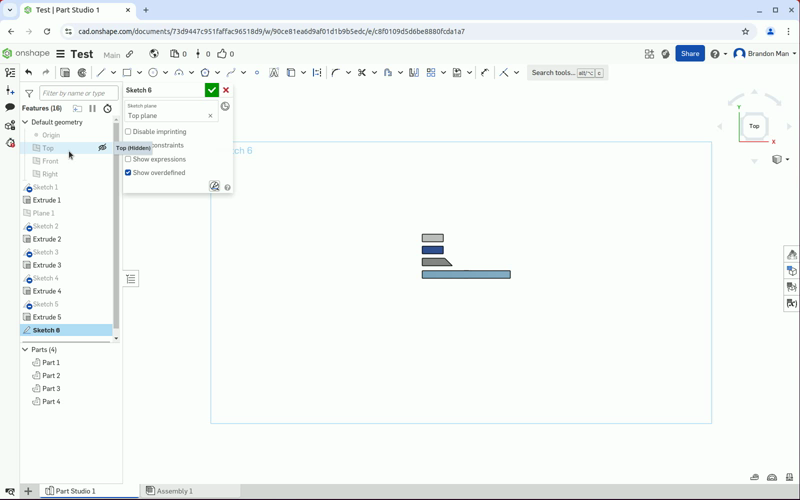
mouse_move(73, 352)
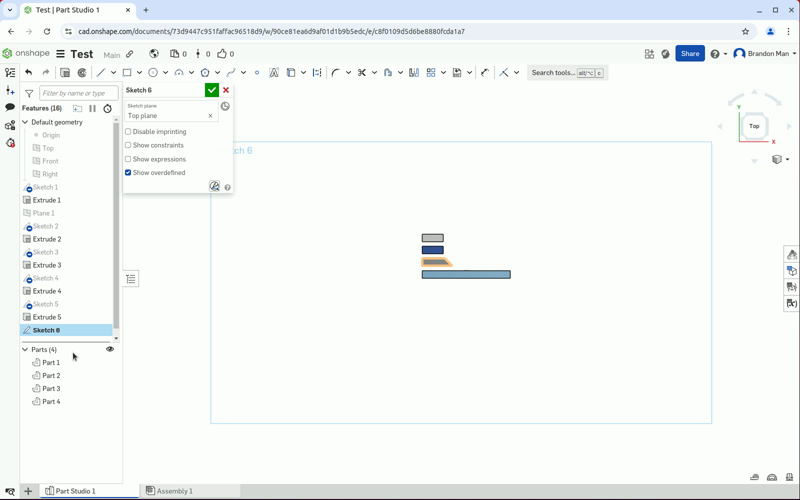
key(y)
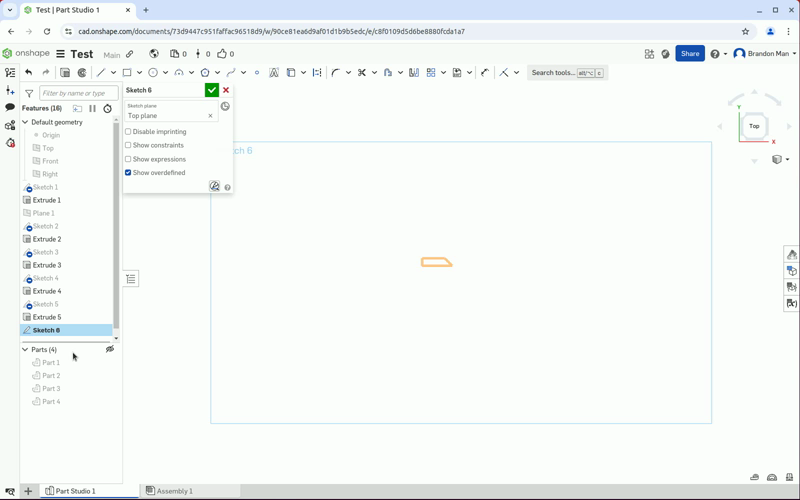
key(l)
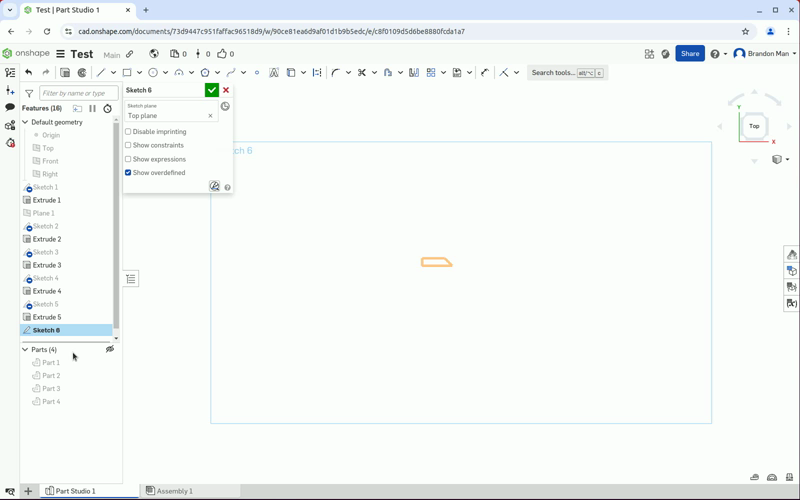
key_down(shift)
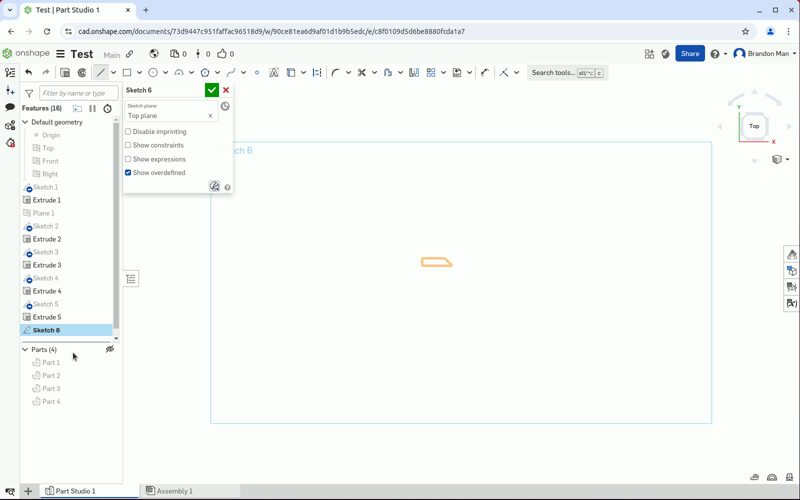
mouse_move(422, 177)
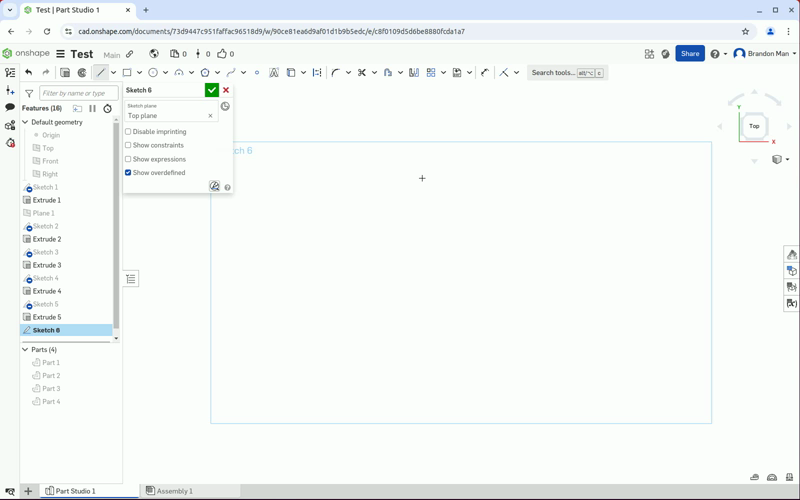
click(422, 177)
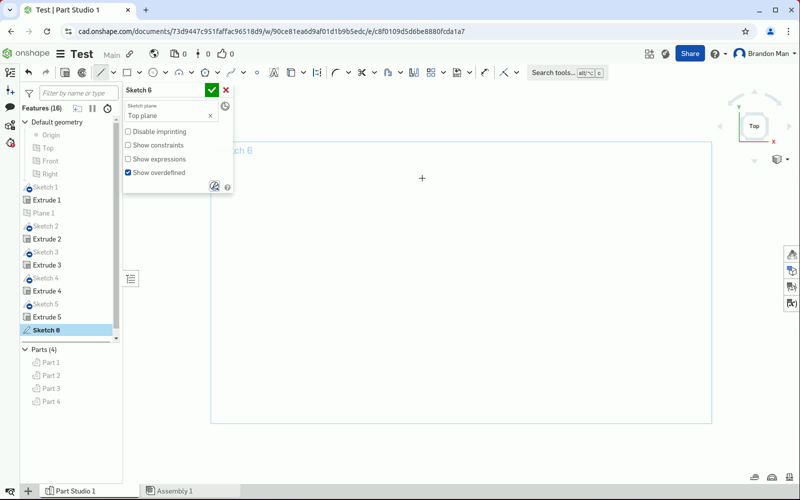
key_up(shift)
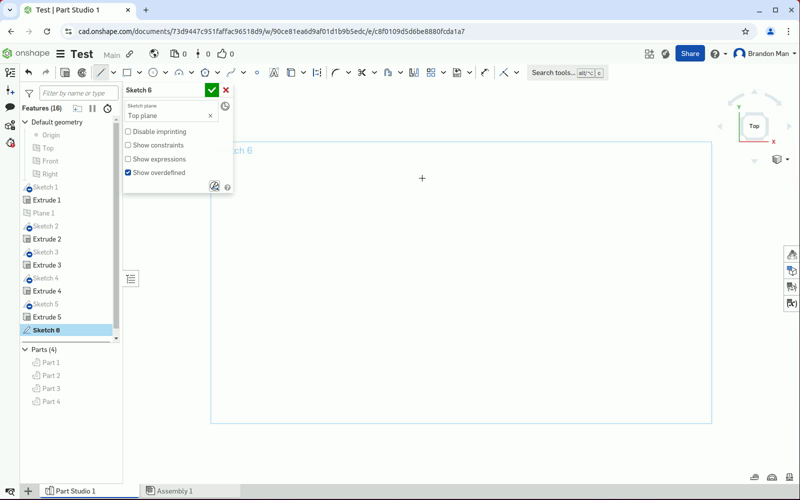
key_down(shift)
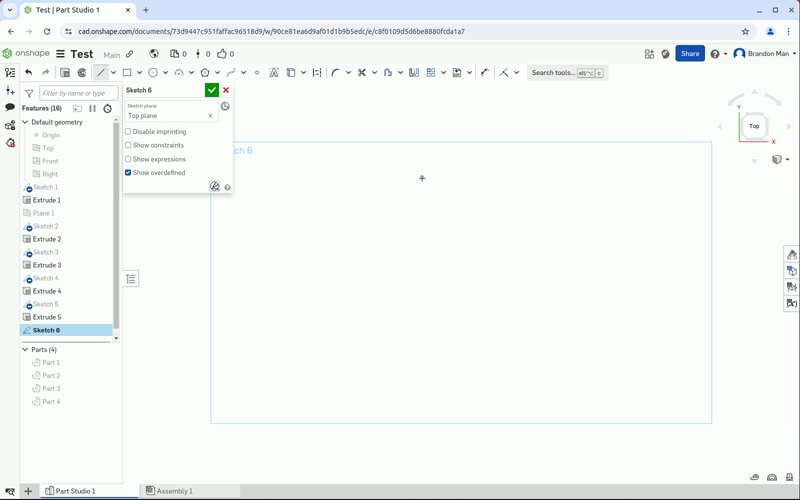
mouse_move(501, 177)
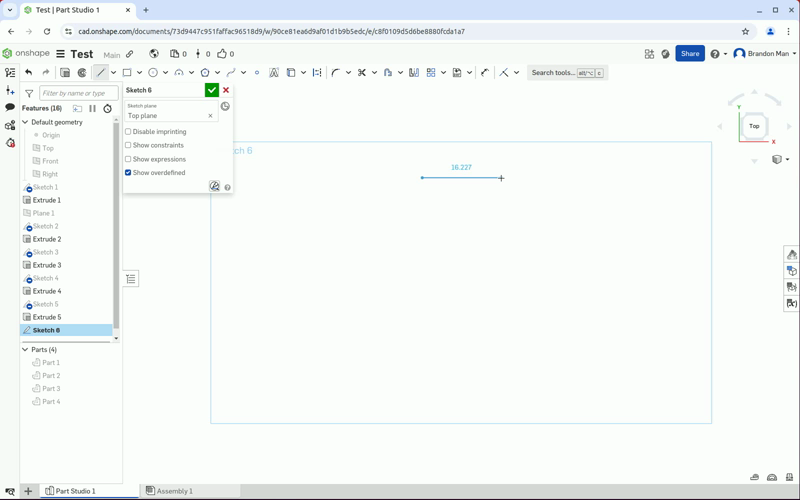
click(501, 177)
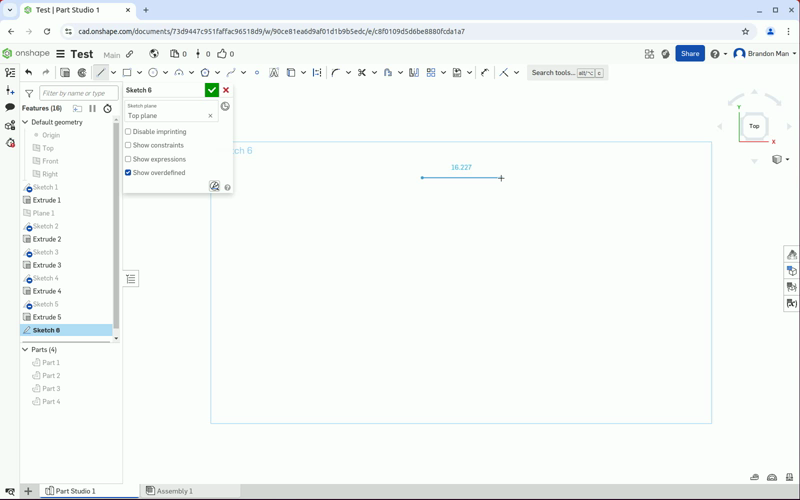
key_up(shift)
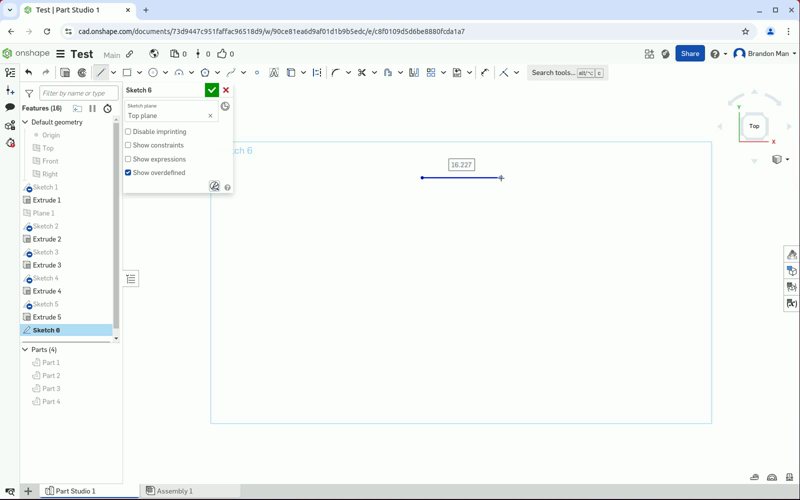
key_down(shift)
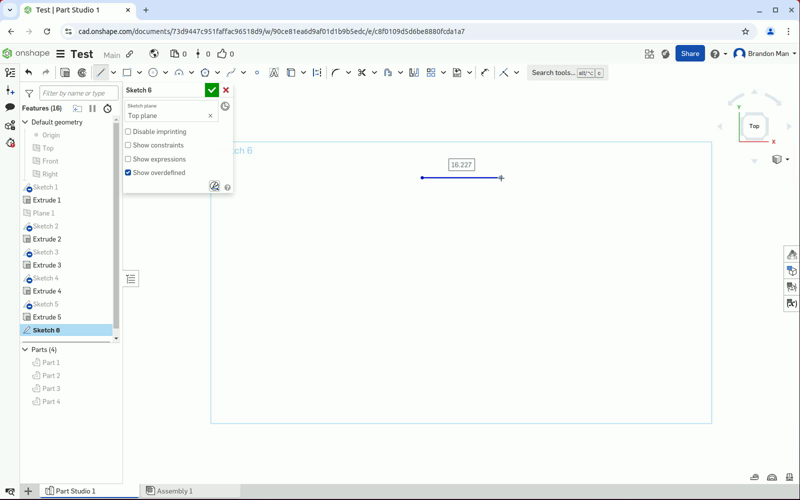
mouse_move(531, 177)
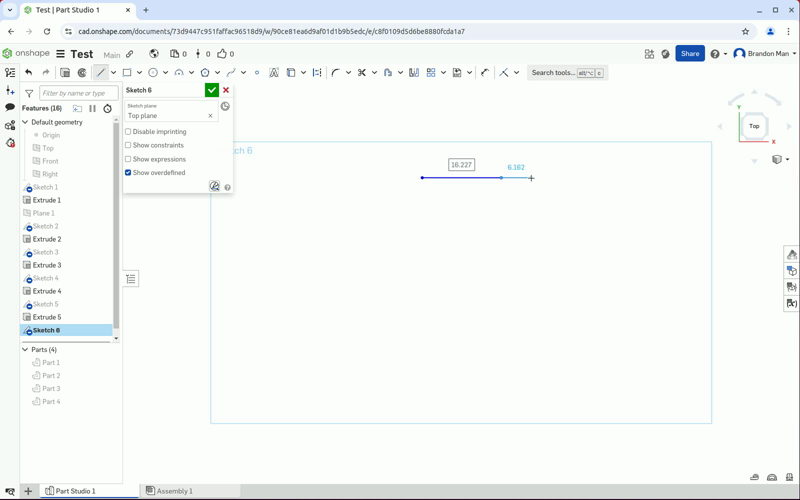
mouse_move(501, 170)
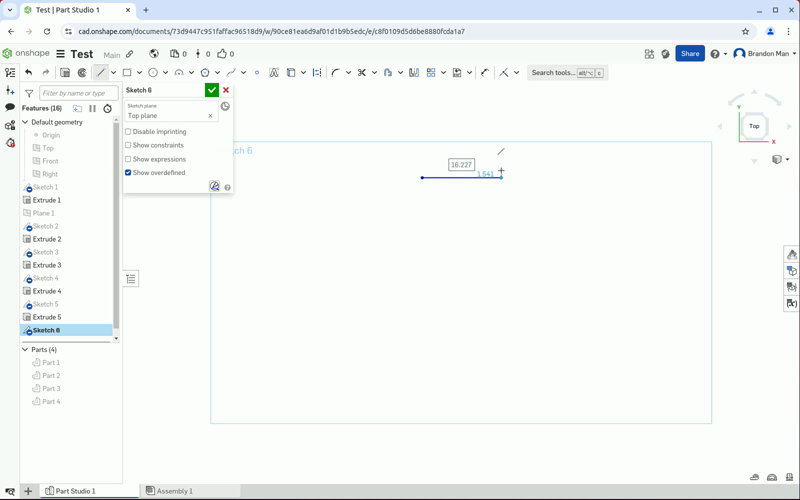
scroll(6)
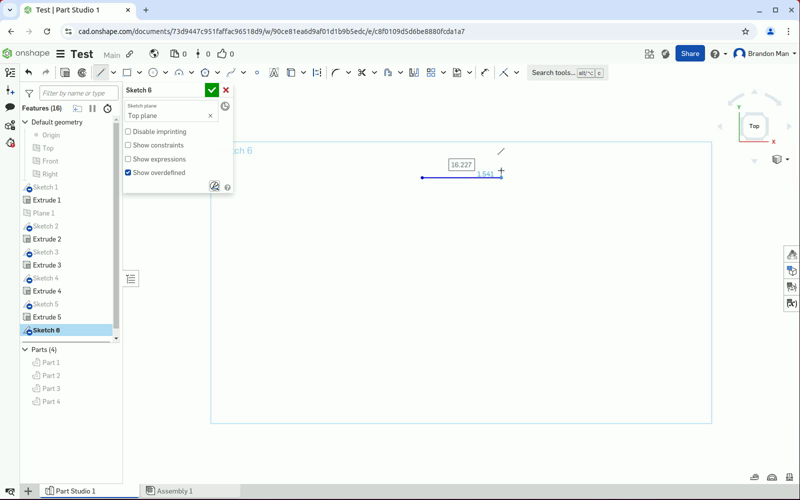
scroll(6)
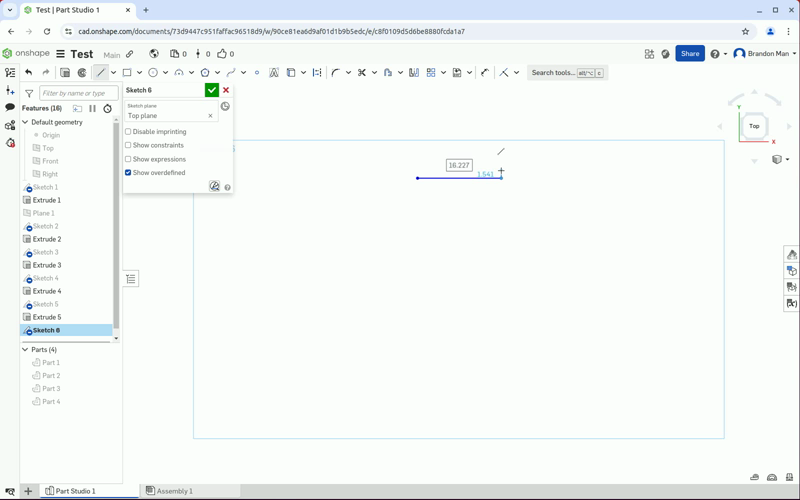
scroll(6)
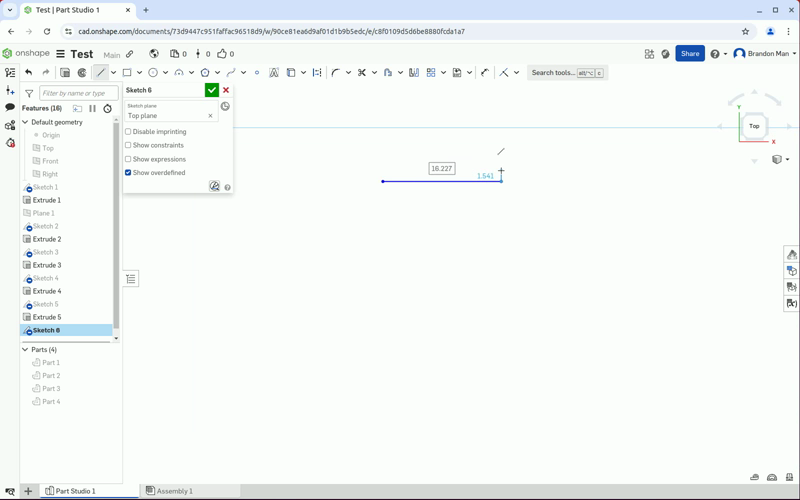
scroll(6)
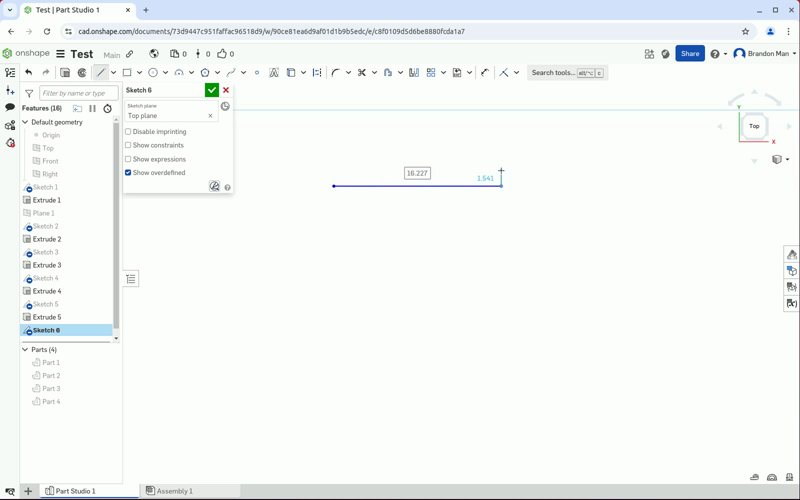
scroll(6)
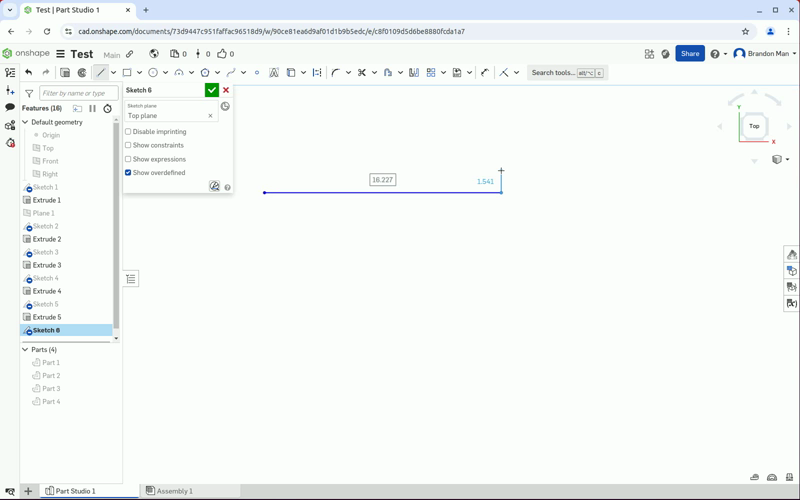
scroll(6)
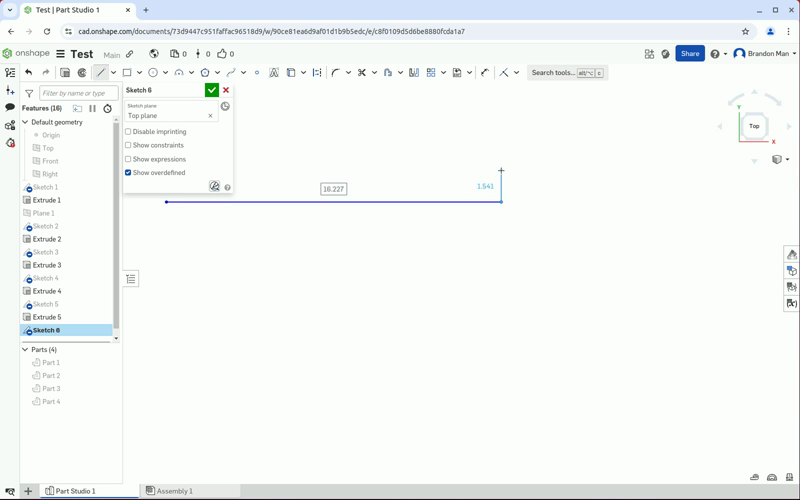
scroll(6)
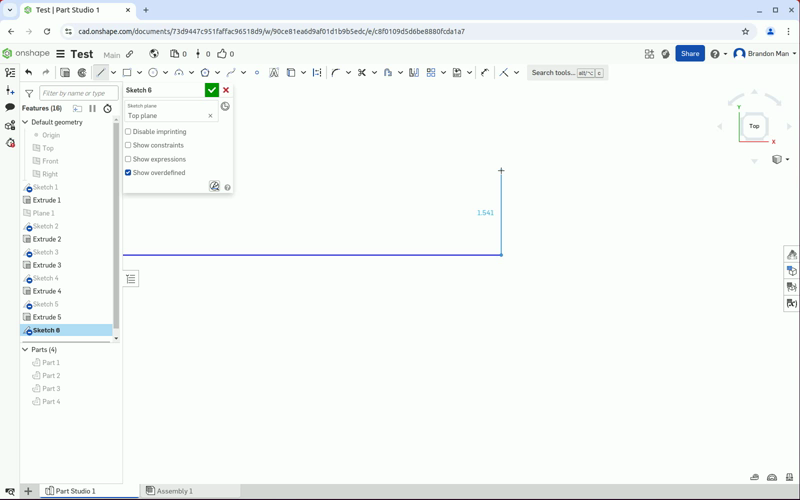
click(501, 170)
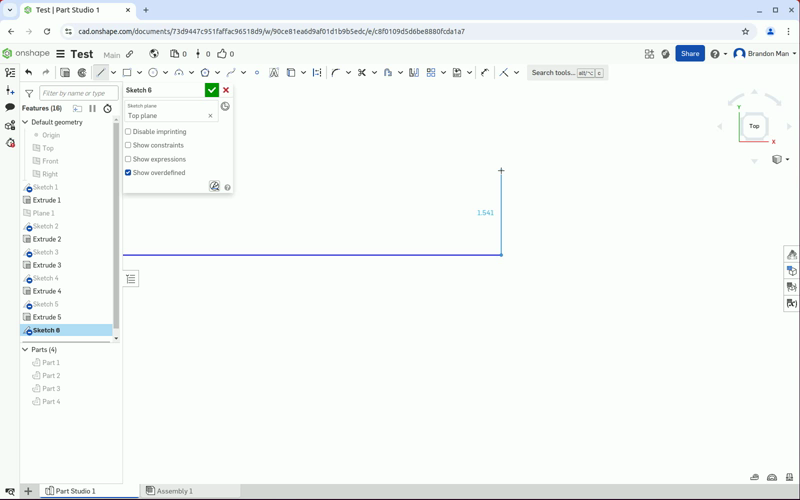
scroll(-6)
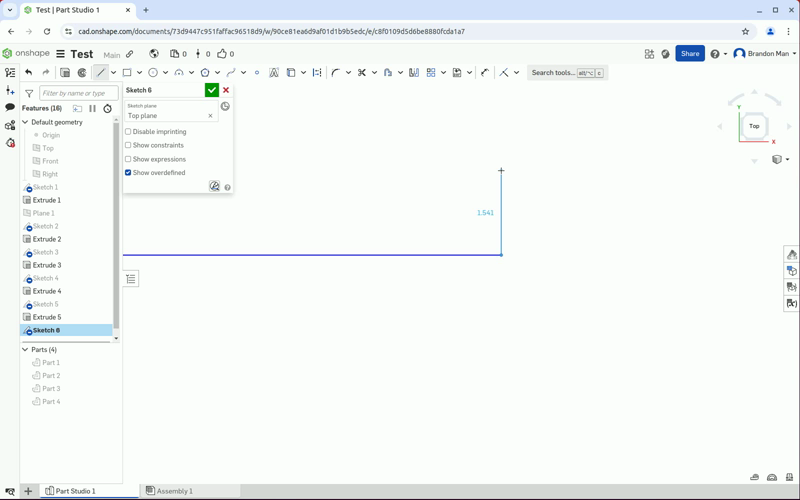
scroll(-6)
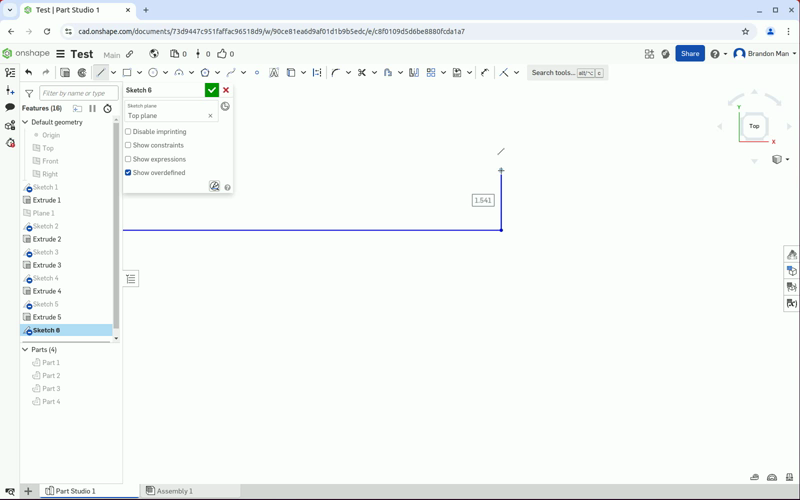
scroll(-6)
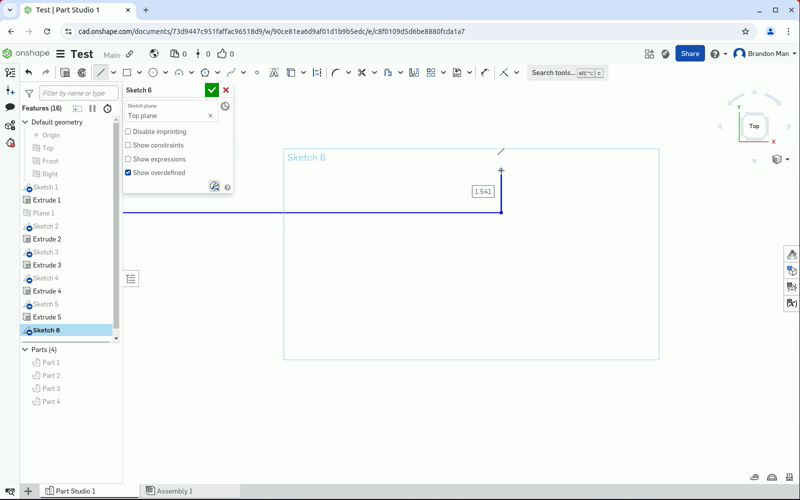
scroll(-6)
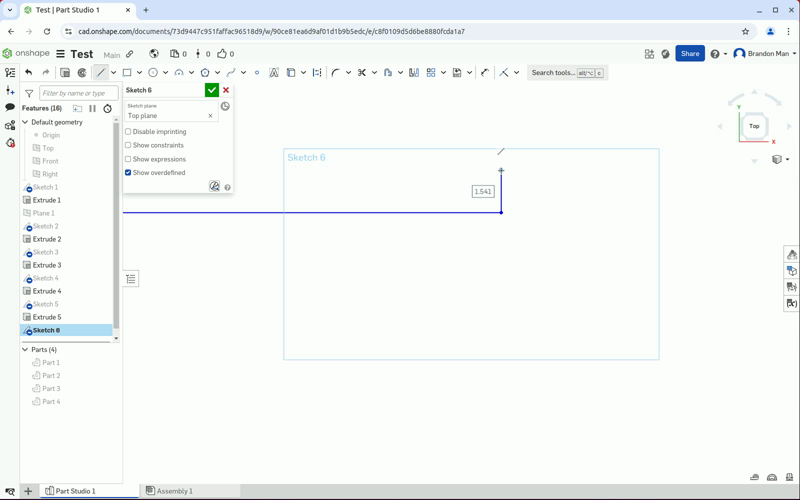
scroll(-6)
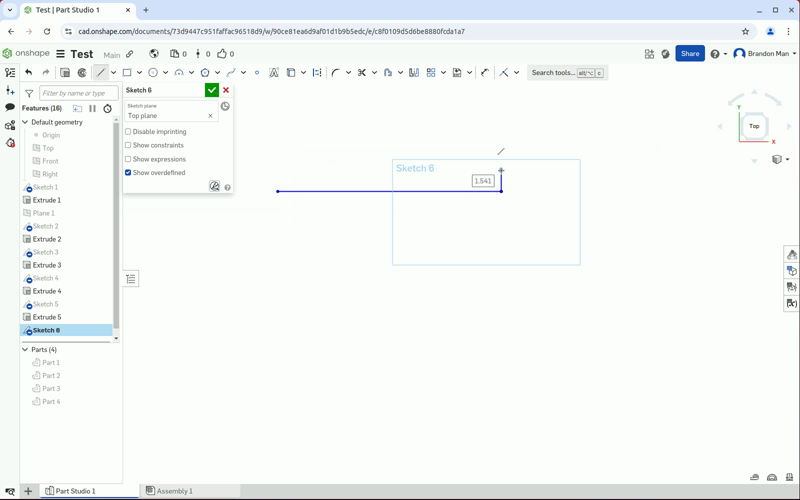
scroll(-6)
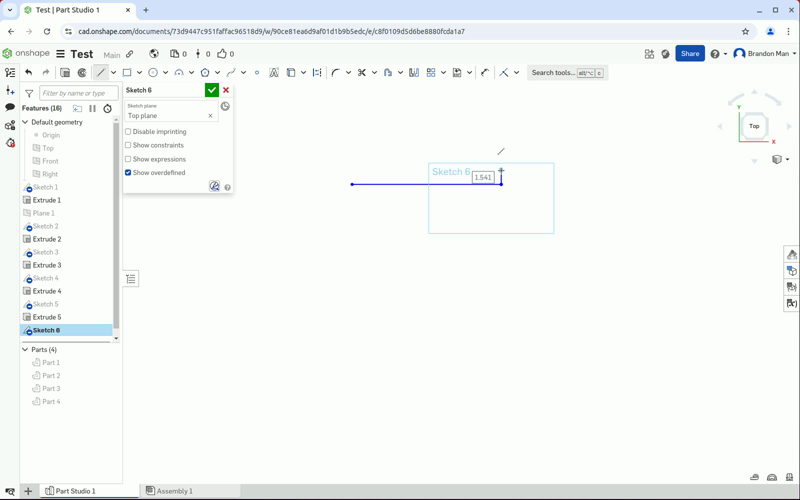
scroll(-6)
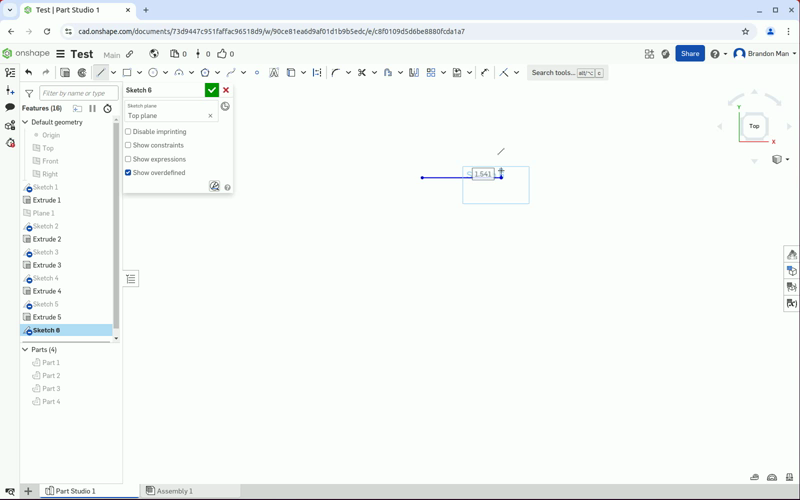
key_up(shift)
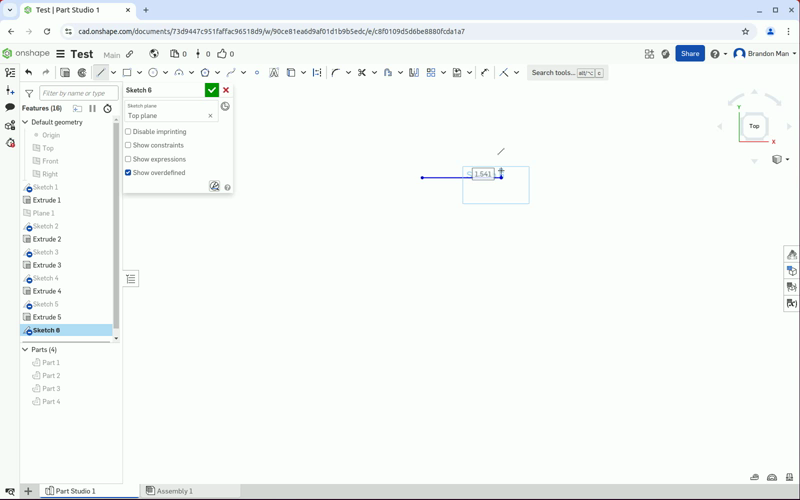
key_down(shift)
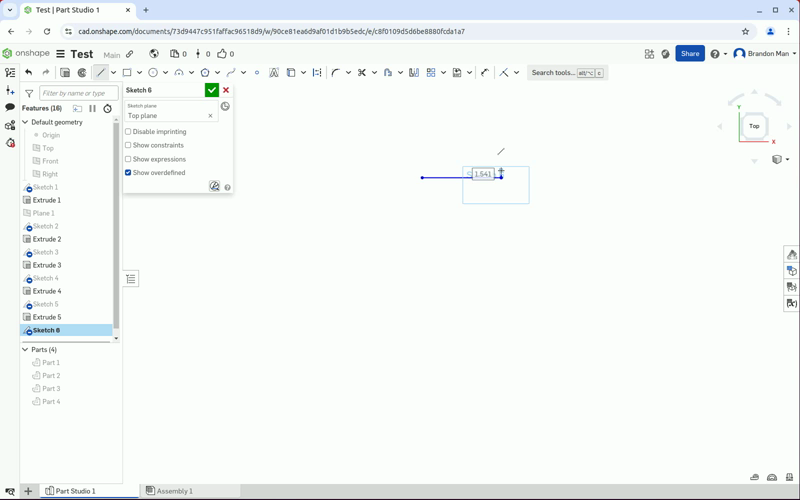
mouse_move(422, 170)
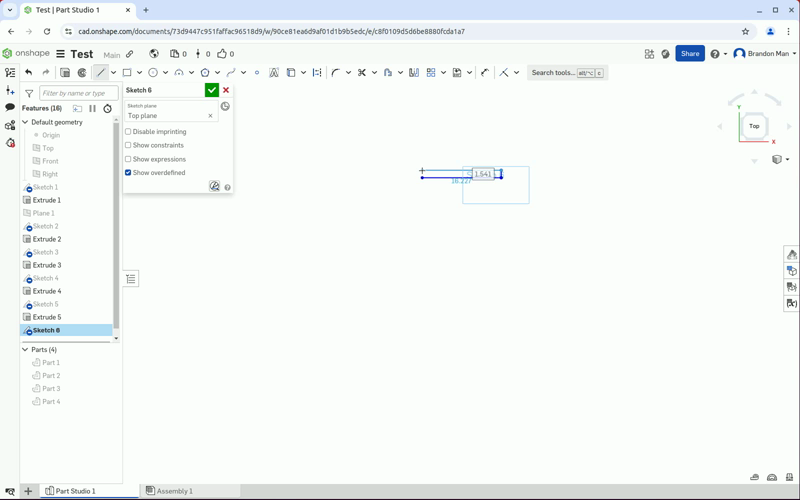
click(422, 170)
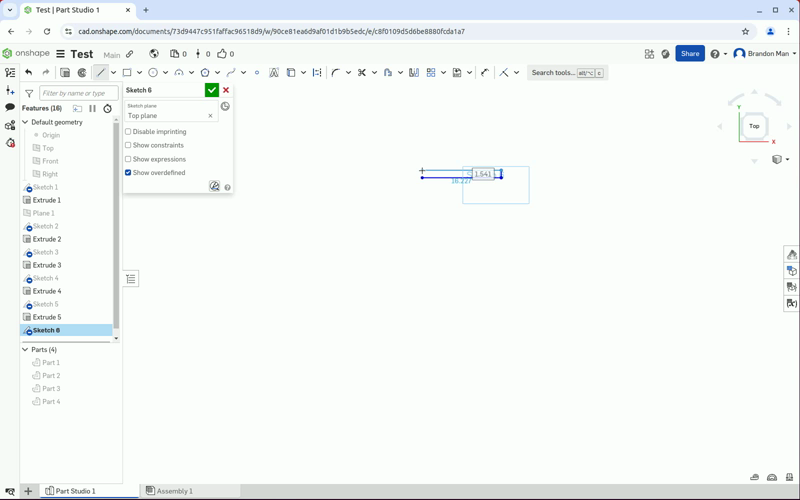
key_up(shift)
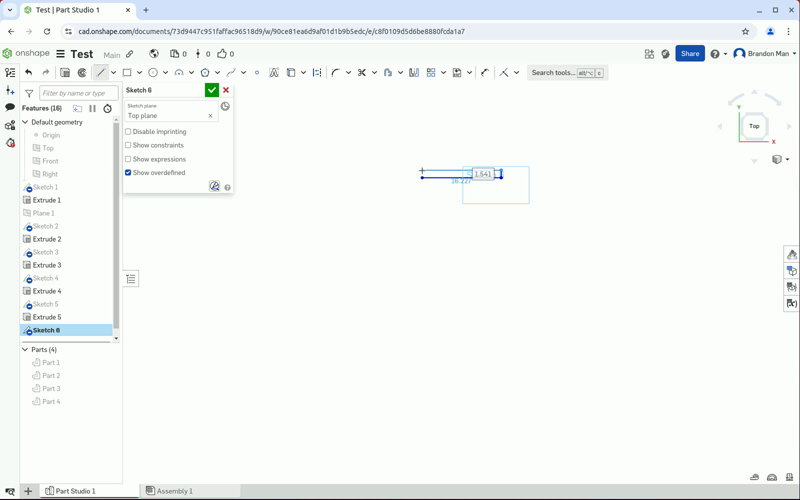
mouse_move(452, 170)
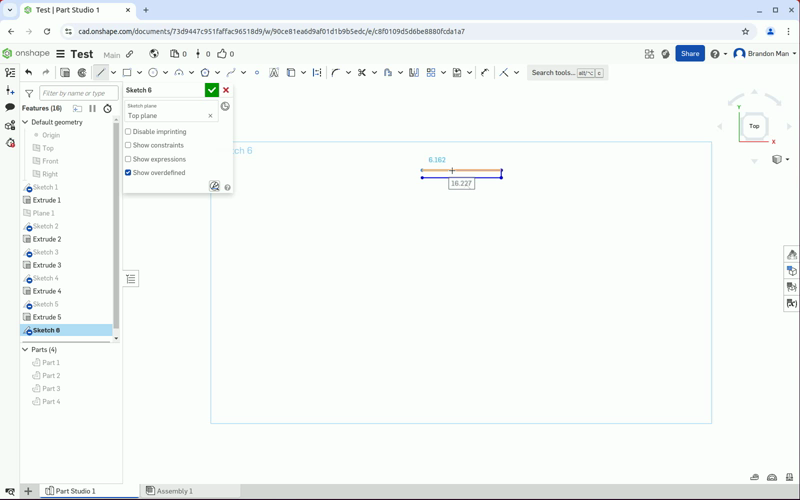
key_down(shift)
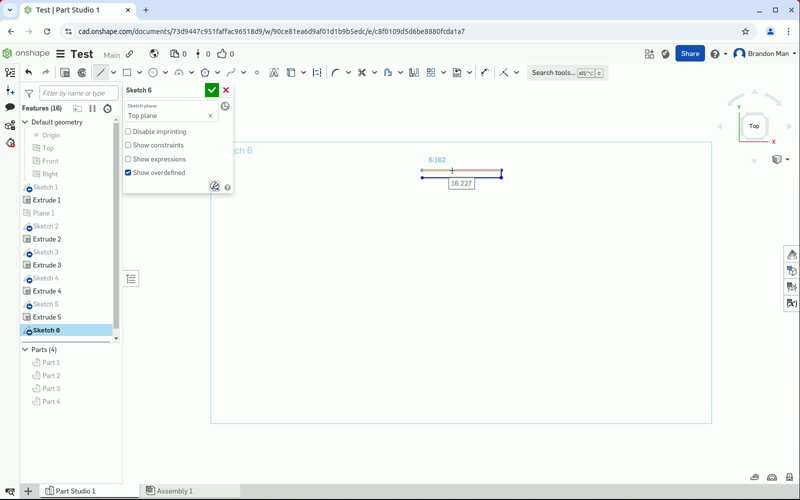
mouse_move(422, 177)
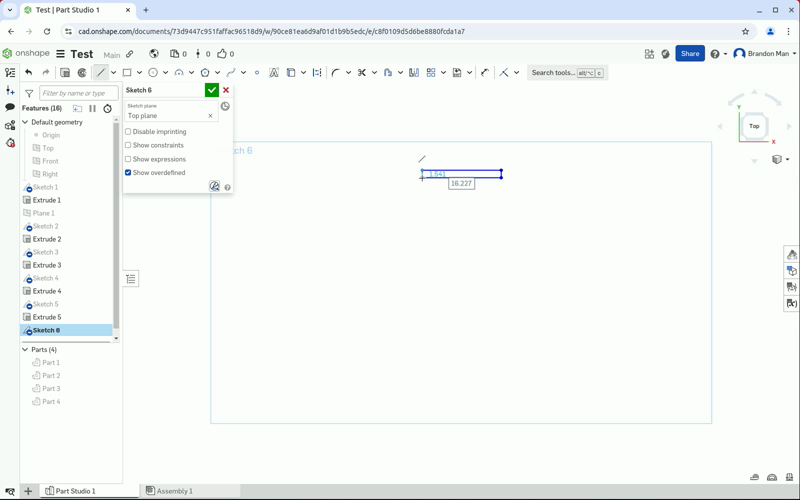
scroll(6)
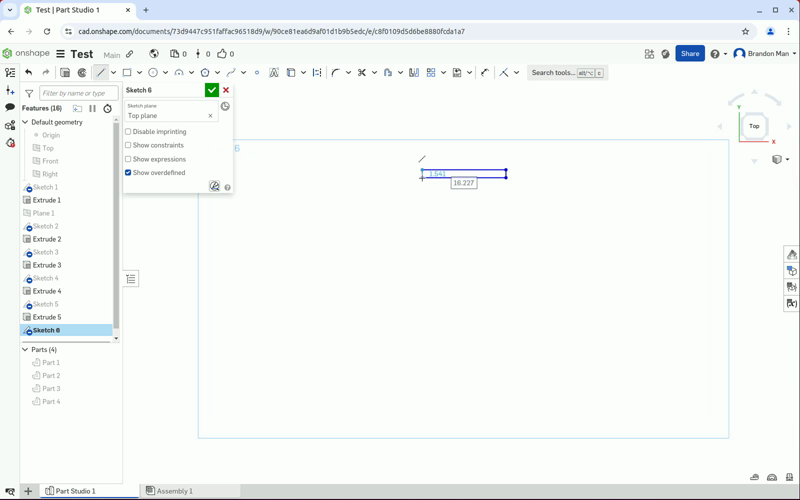
scroll(6)
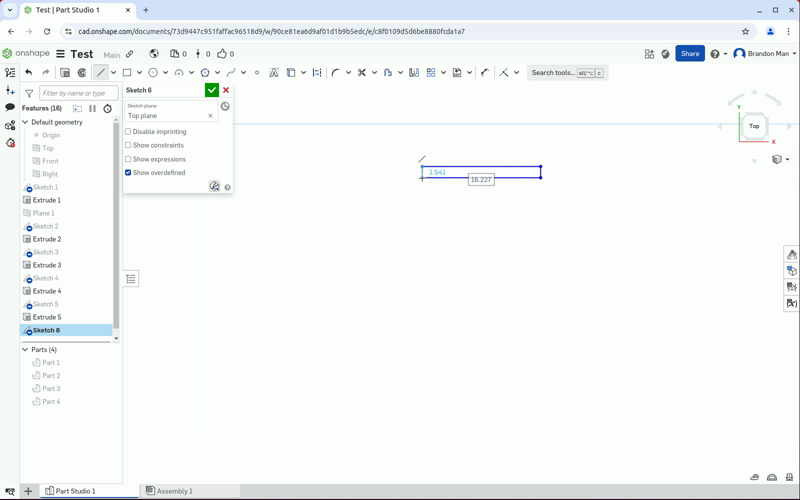
scroll(6)
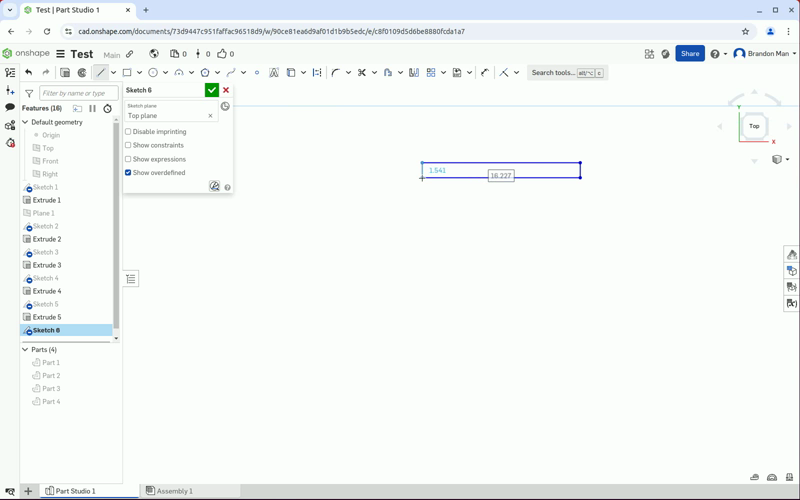
scroll(6)
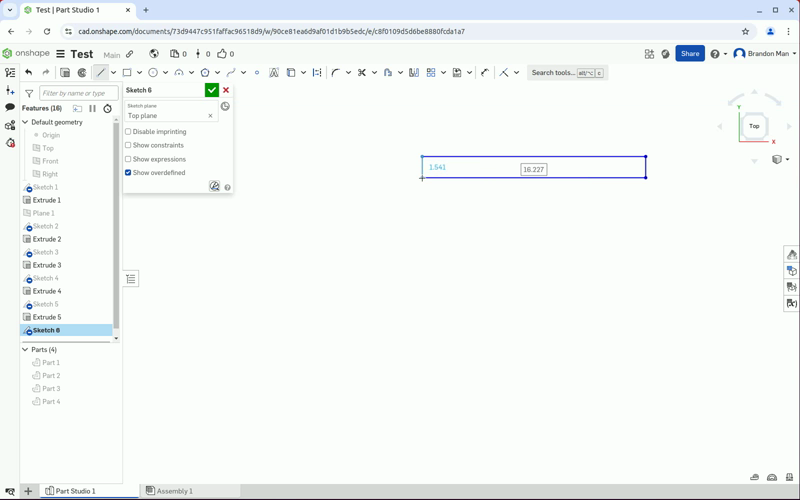
scroll(6)
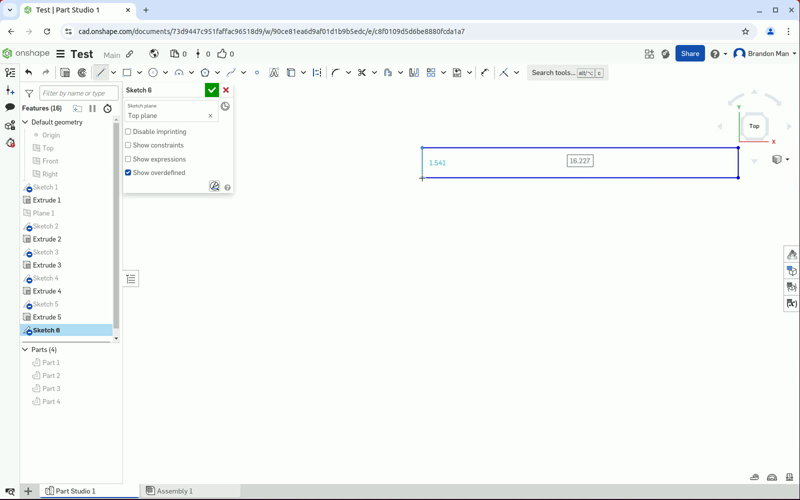
scroll(6)
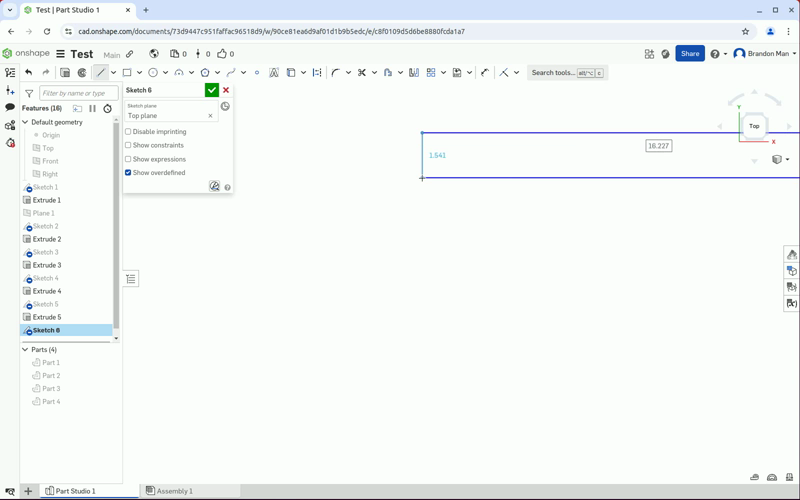
scroll(6)
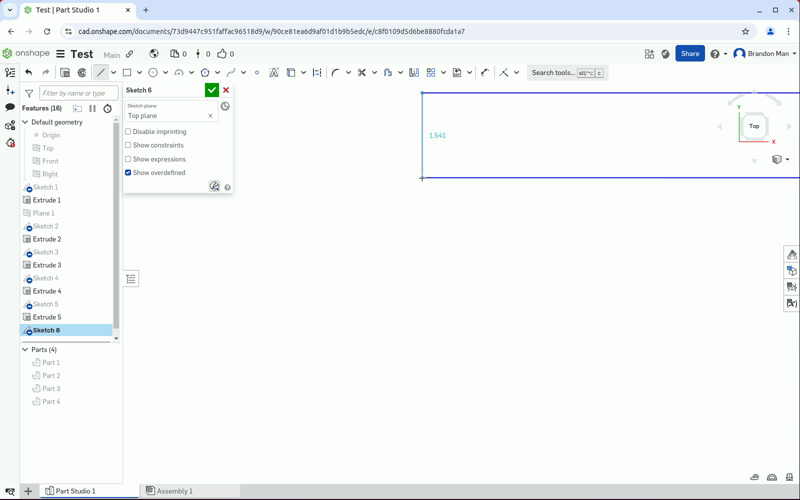
key_up(shift)
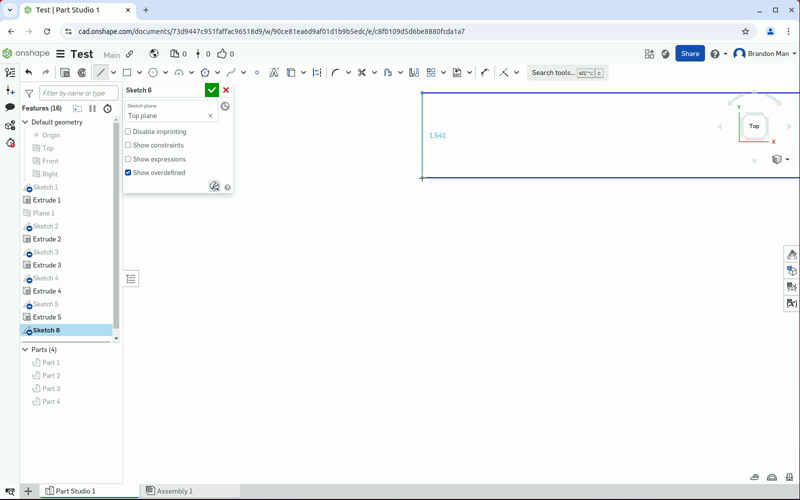
click(422, 177)
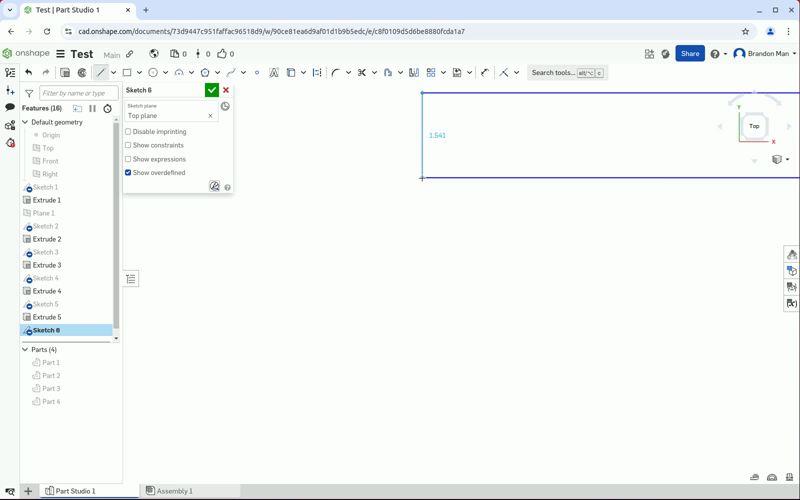
scroll(-6)
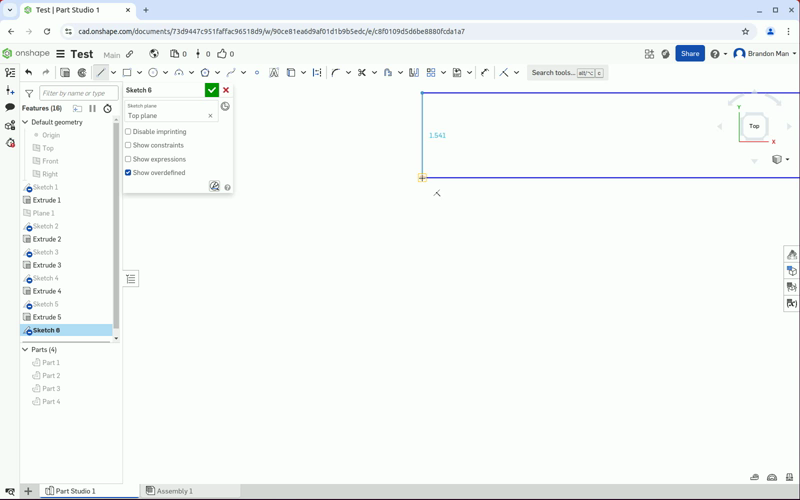
scroll(-6)
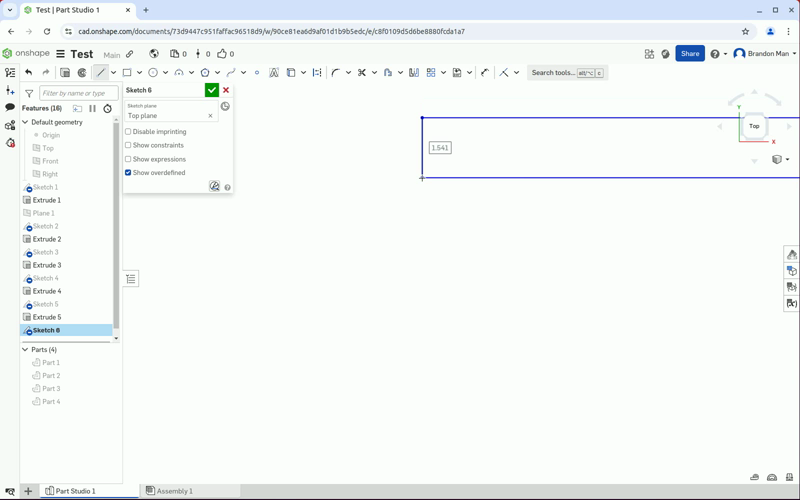
scroll(-6)
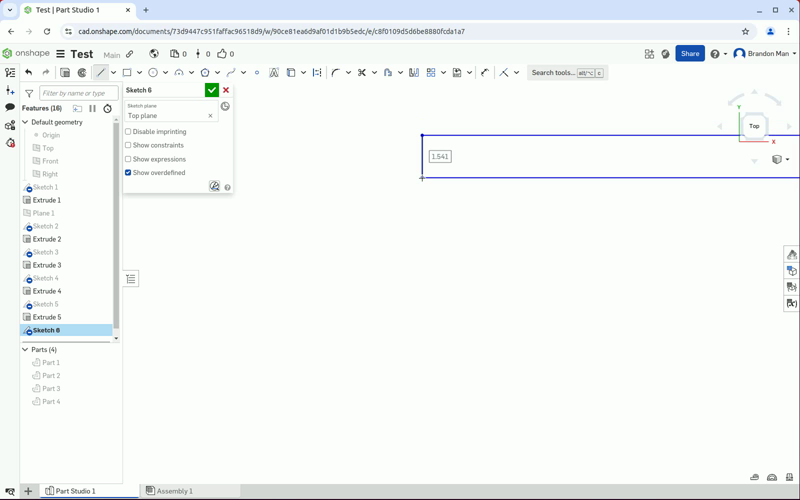
scroll(-6)
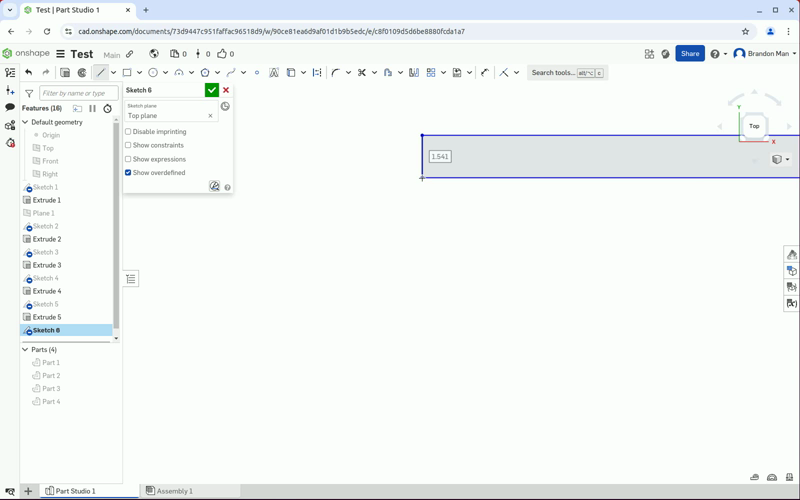
scroll(-6)
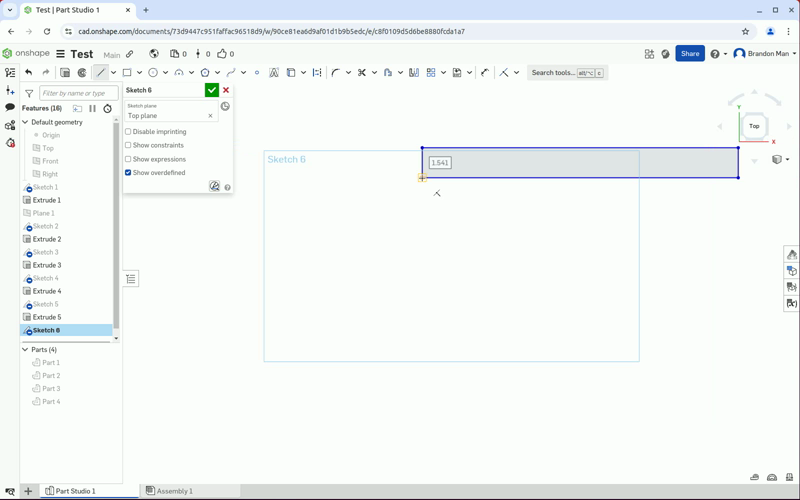
scroll(-6)
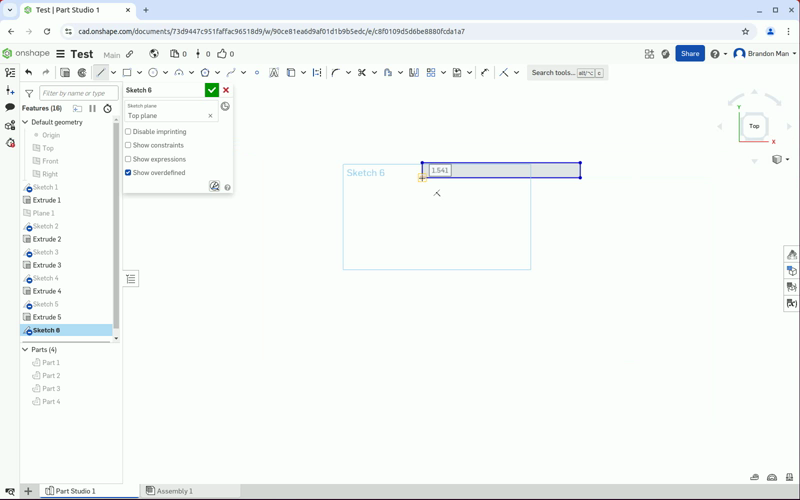
scroll(-6)
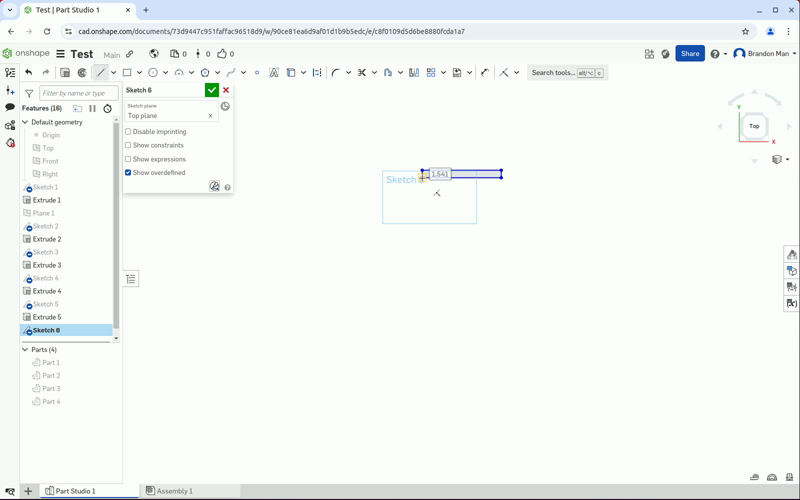
key(esc)
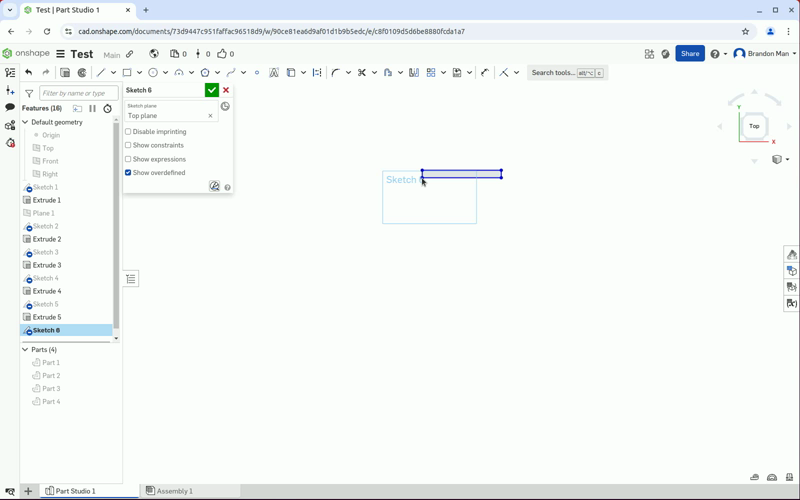
mouse_move(476, 172)
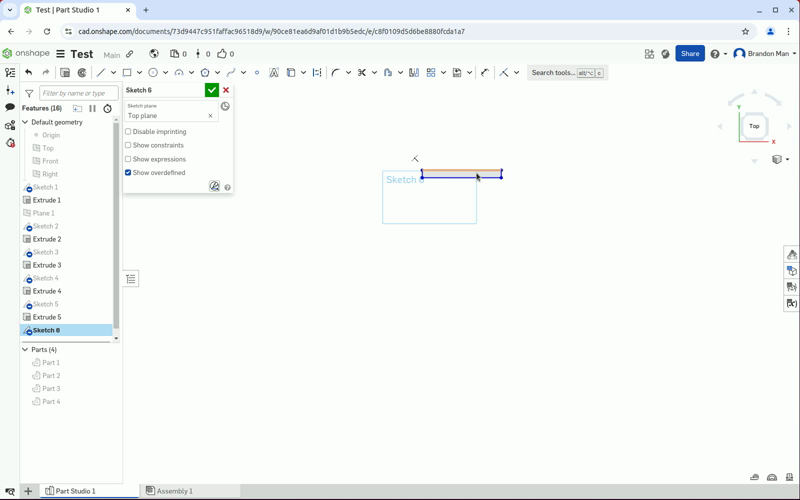
scroll(6)
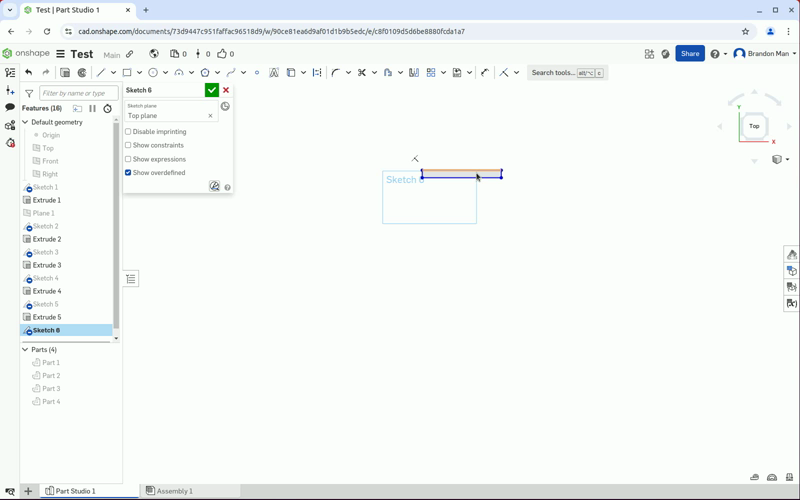
scroll(6)
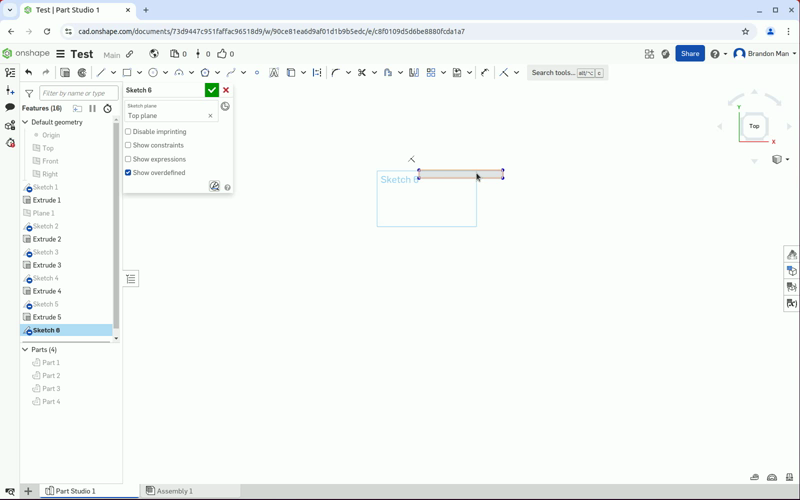
scroll(6)
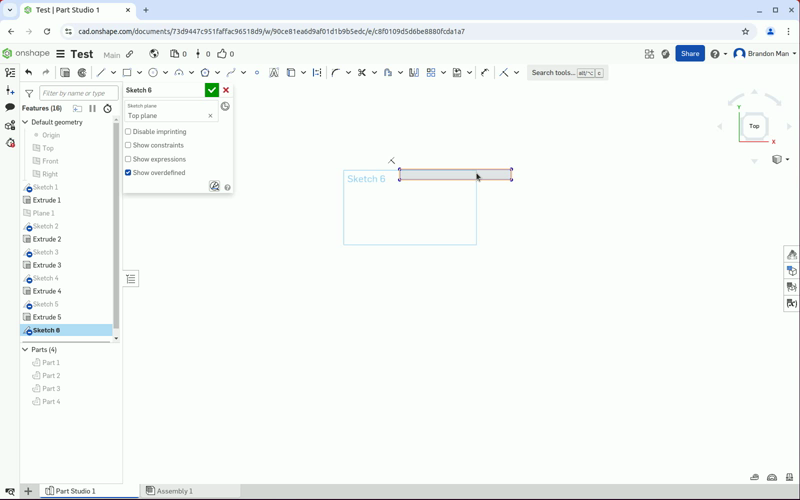
scroll(6)
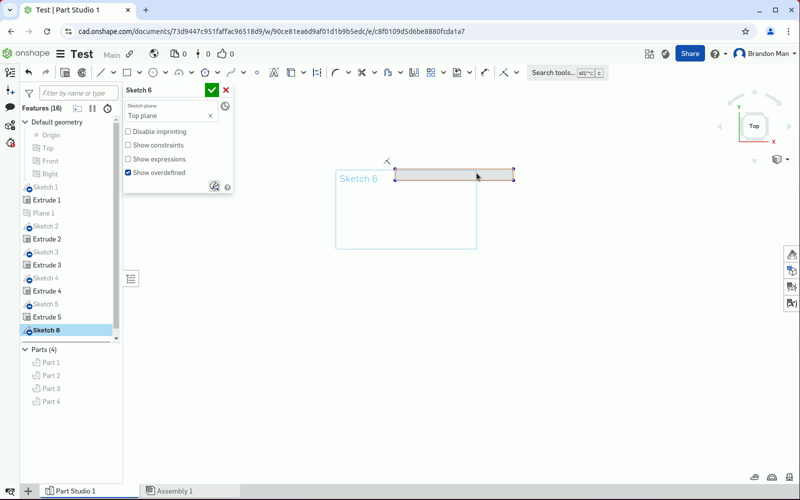
scroll(6)
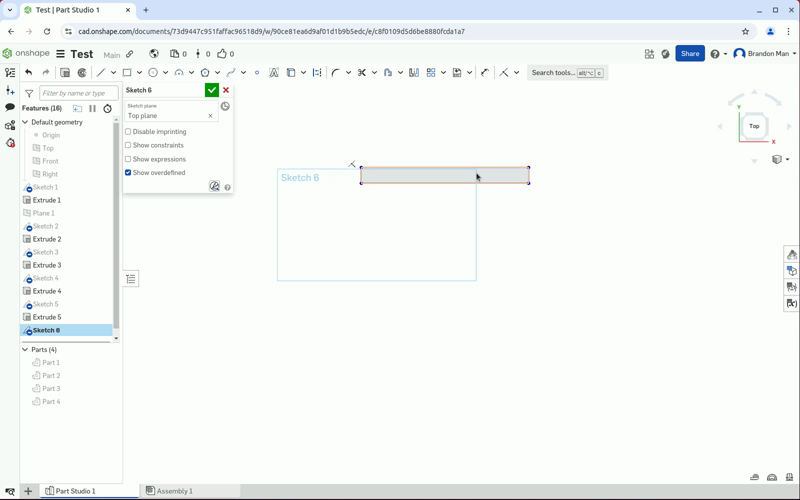
scroll(6)
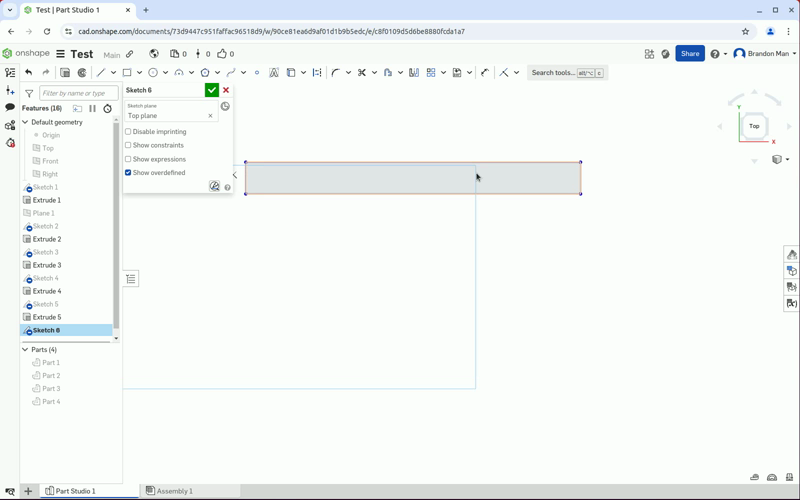
scroll(6)
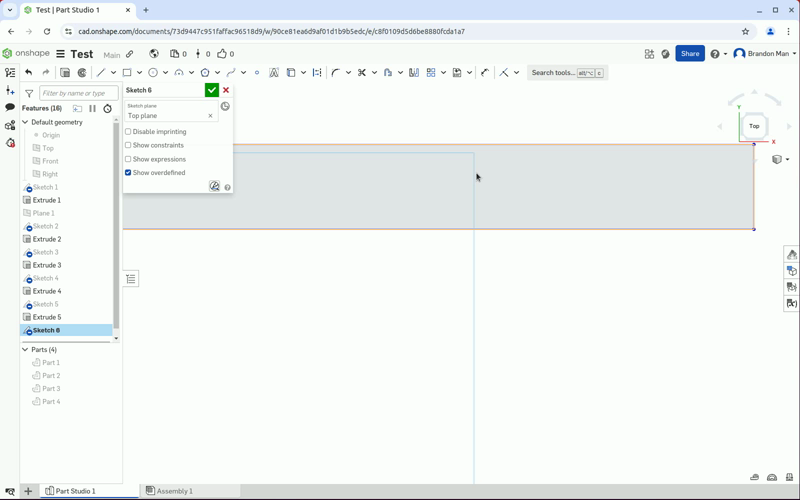
click(476, 172)
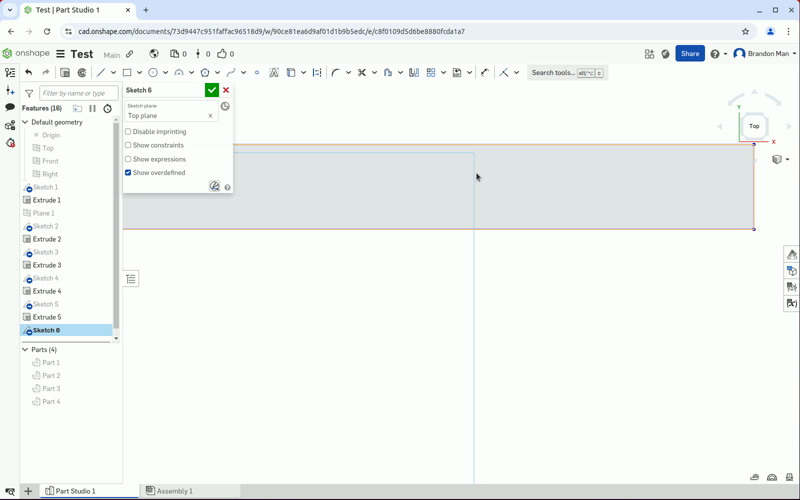
scroll(-6)
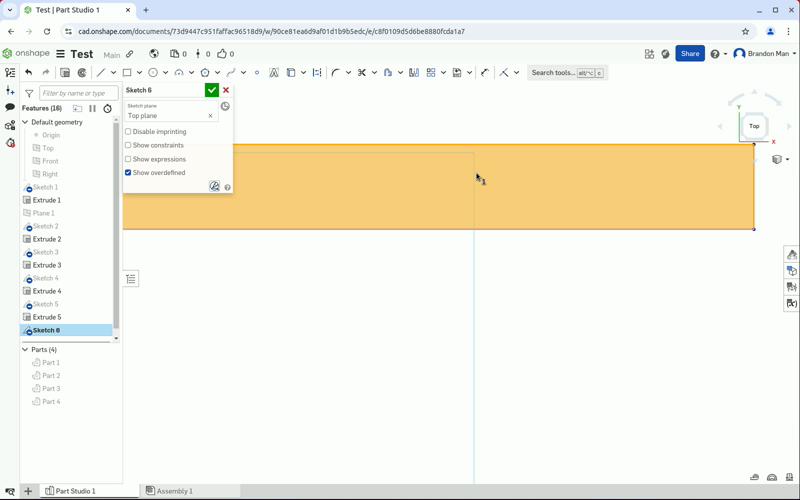
scroll(-6)
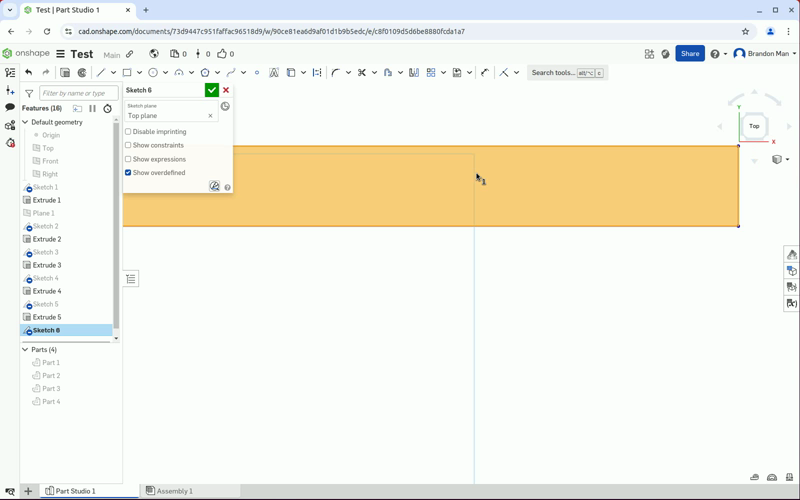
scroll(-6)
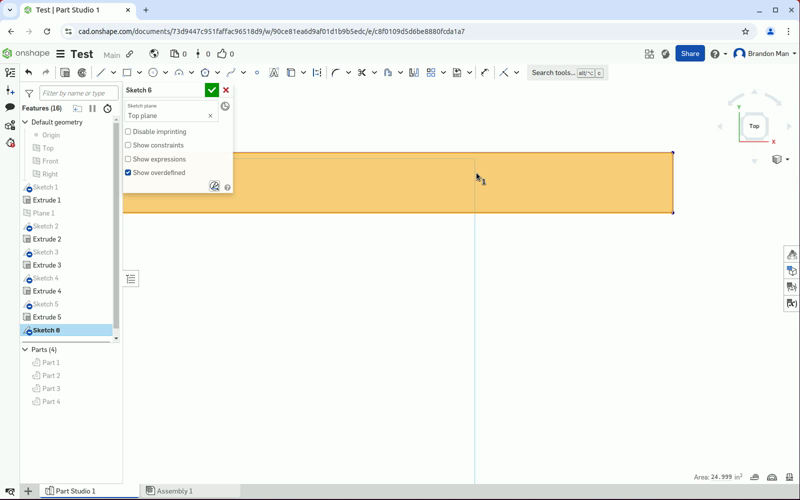
scroll(-6)
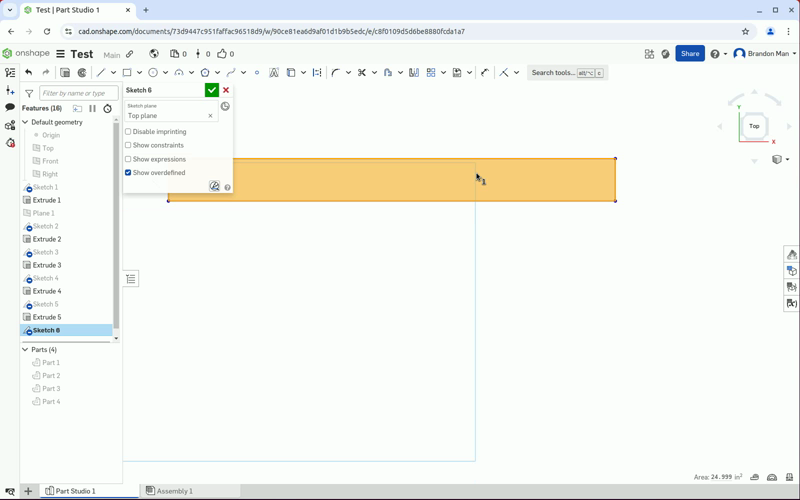
scroll(-6)
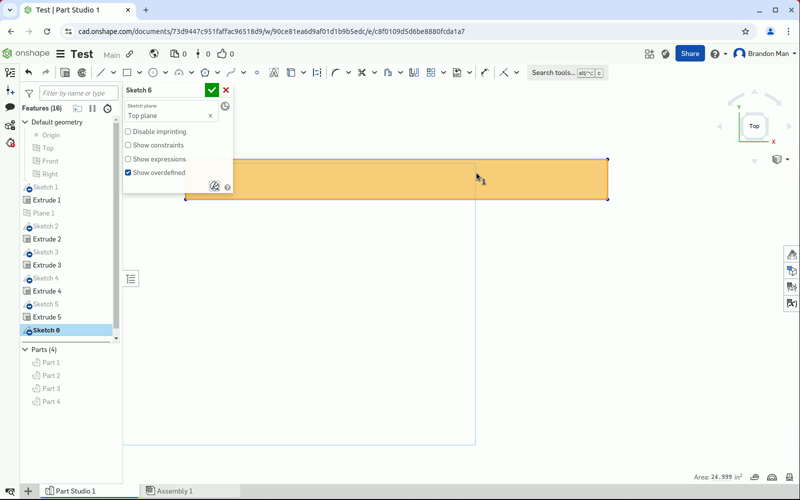
scroll(-6)
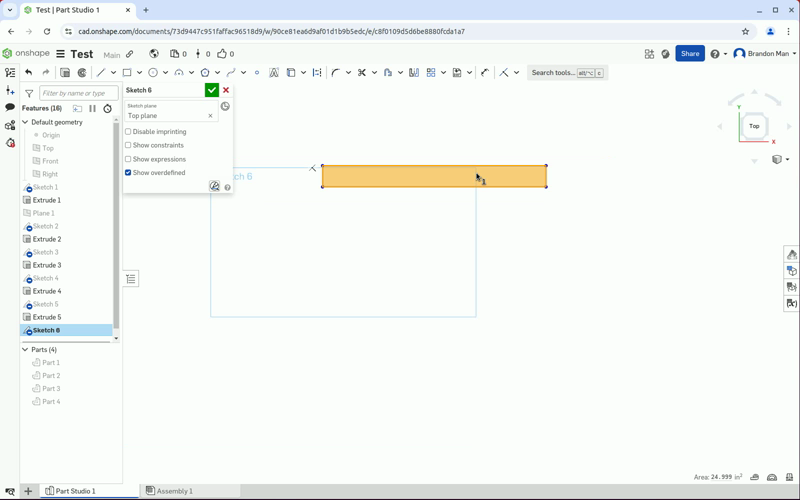
scroll(-6)
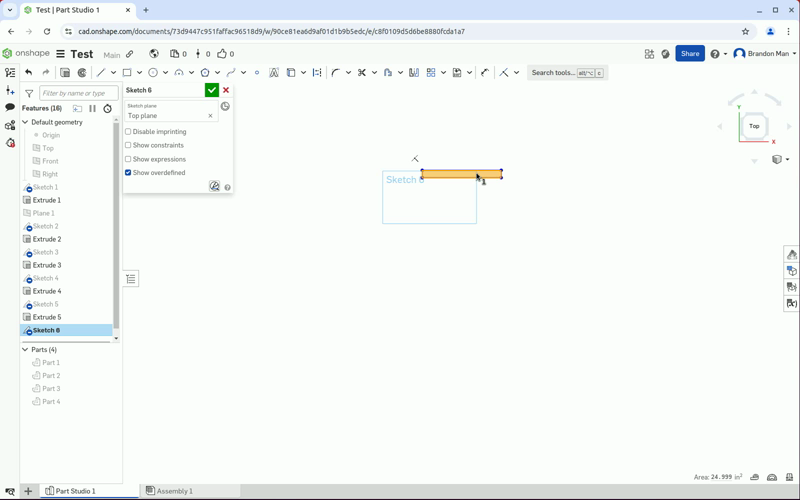
mouse_move(73, 352)
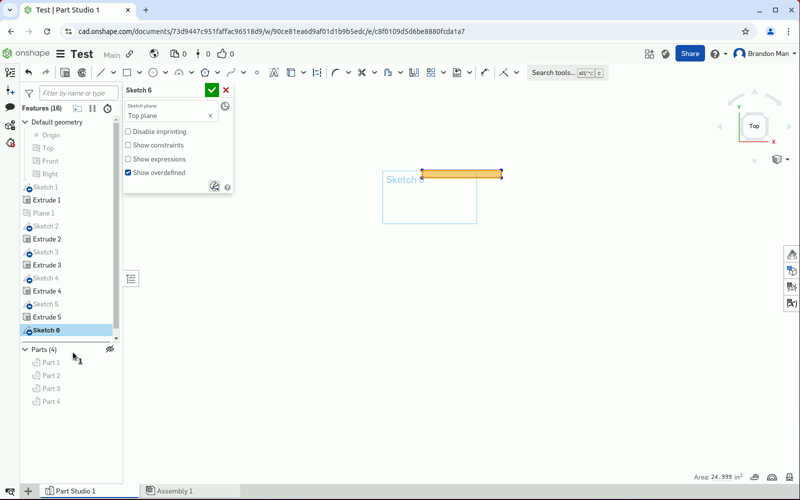
key(shift+y)
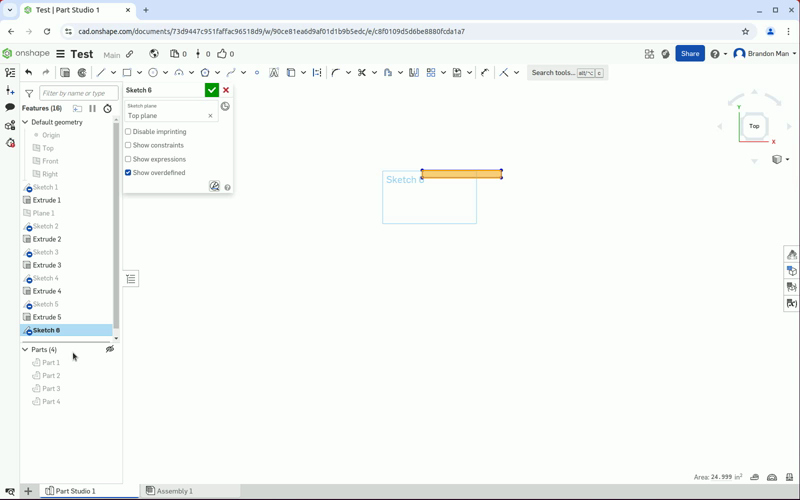
key(shift+e)
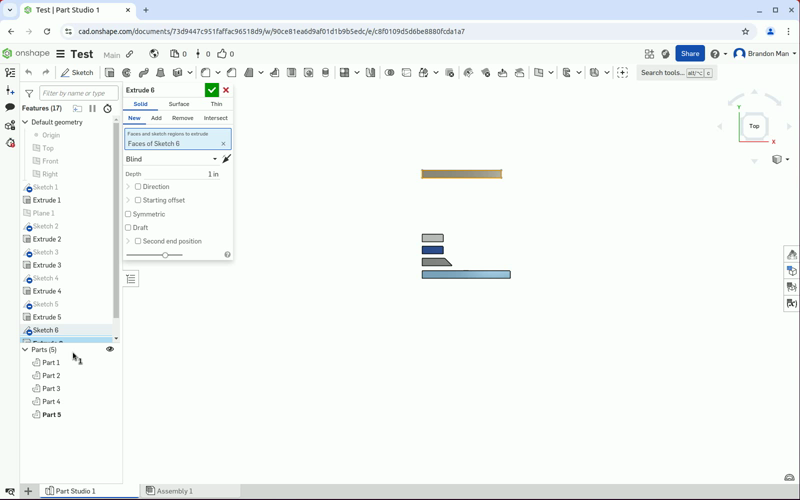
mouse_move(143, 106)
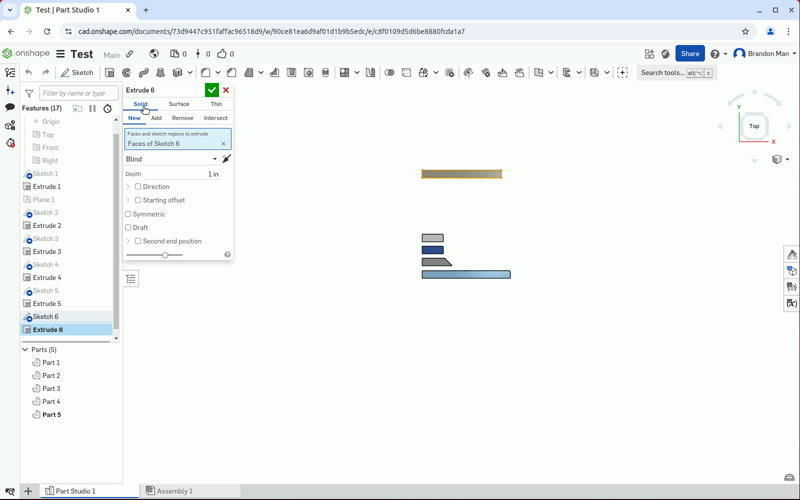
click(143, 106)
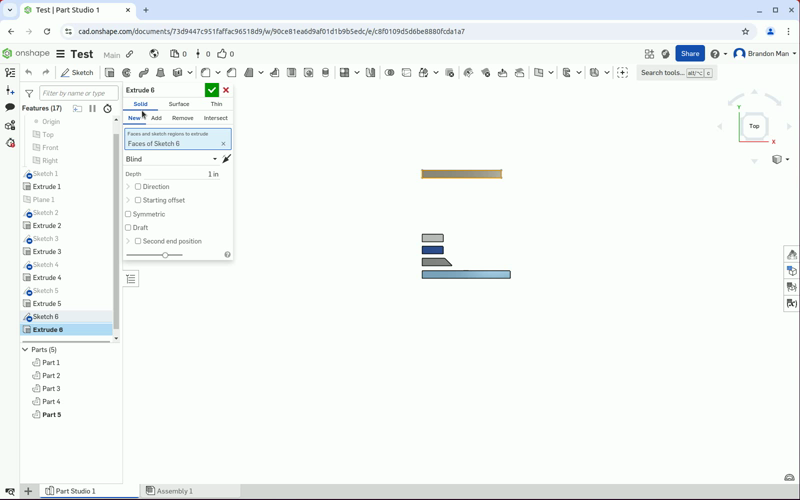
mouse_move(137, 120)
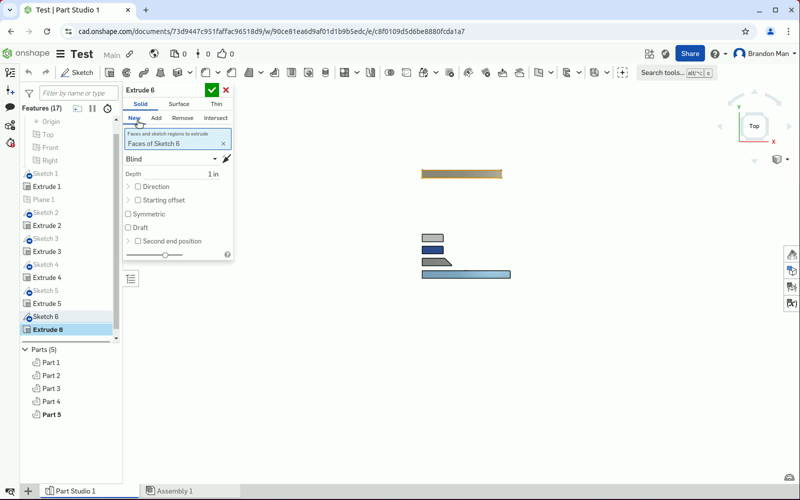
click(137, 120)
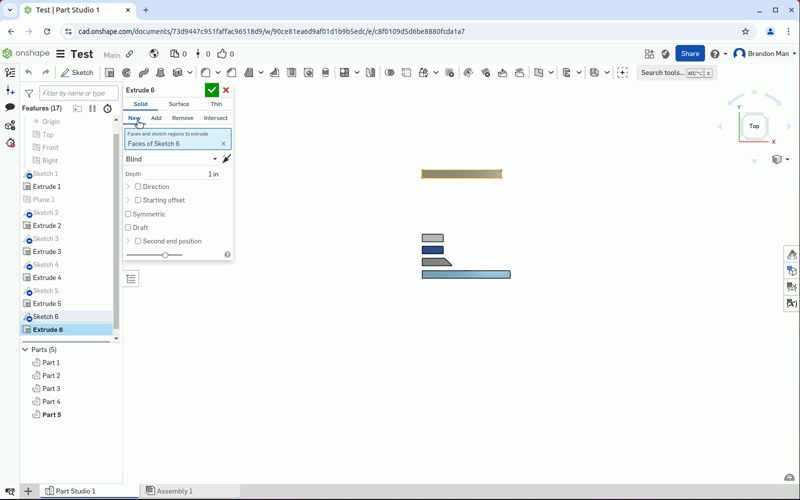
key(tab, 4)
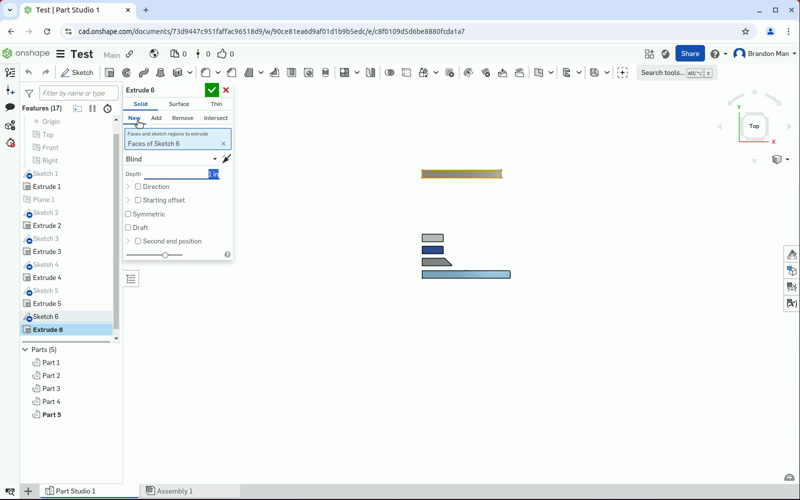
text(6.981)
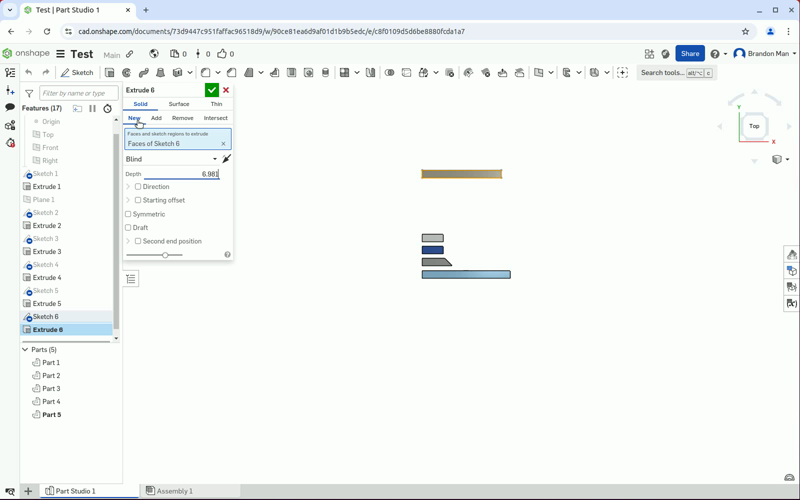
key(enter)
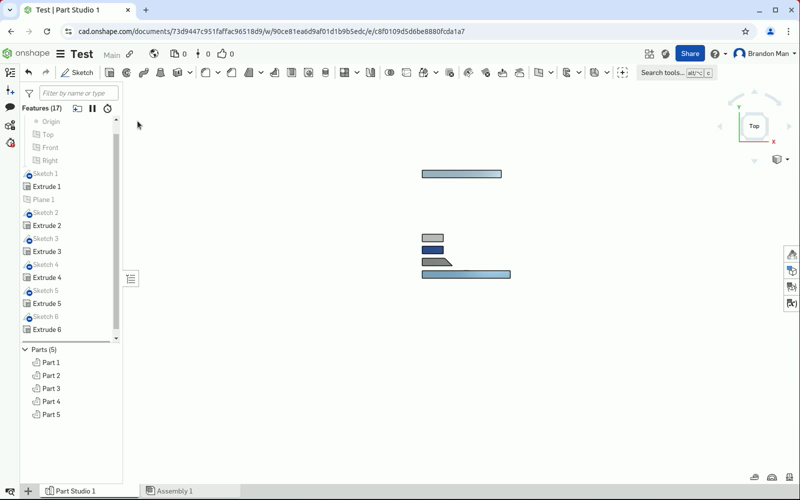
key(shift+h)
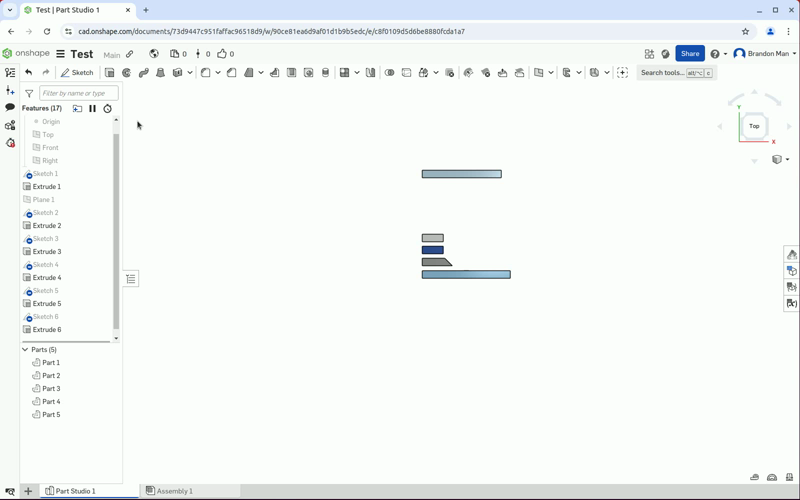
key(shift+h)
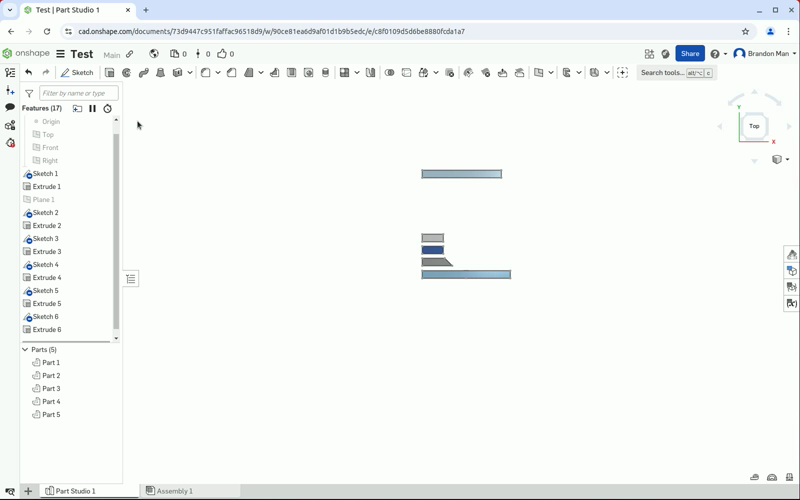
key(shift+7)
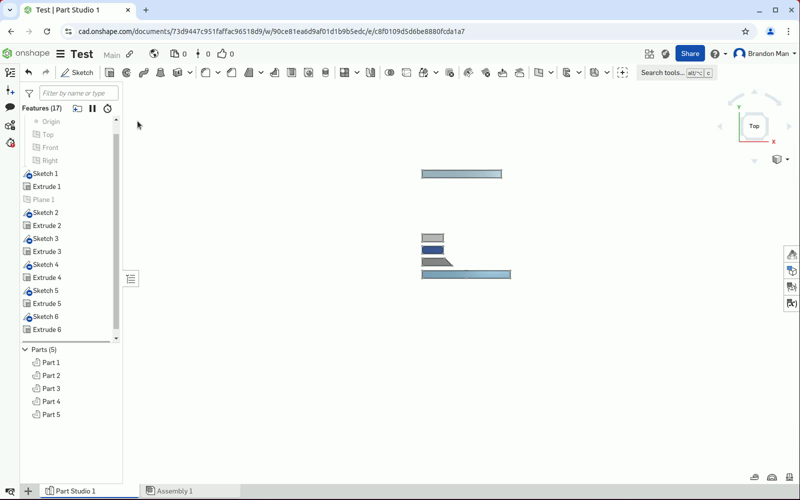
key(up, 3)
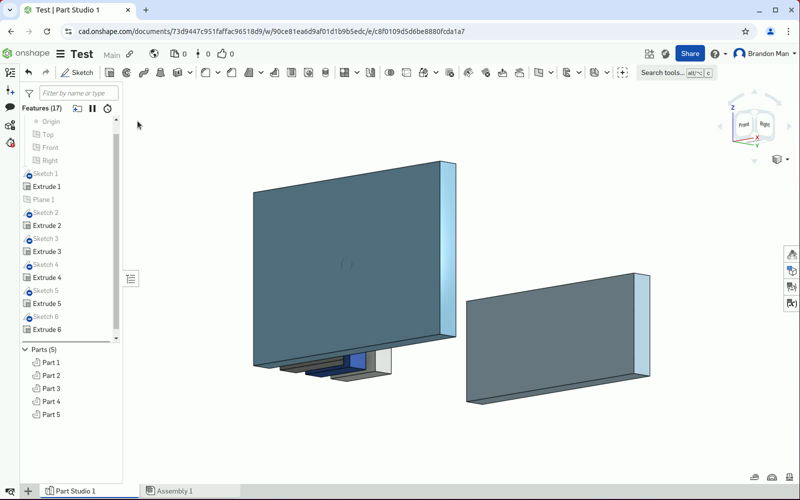
key(left, 3)
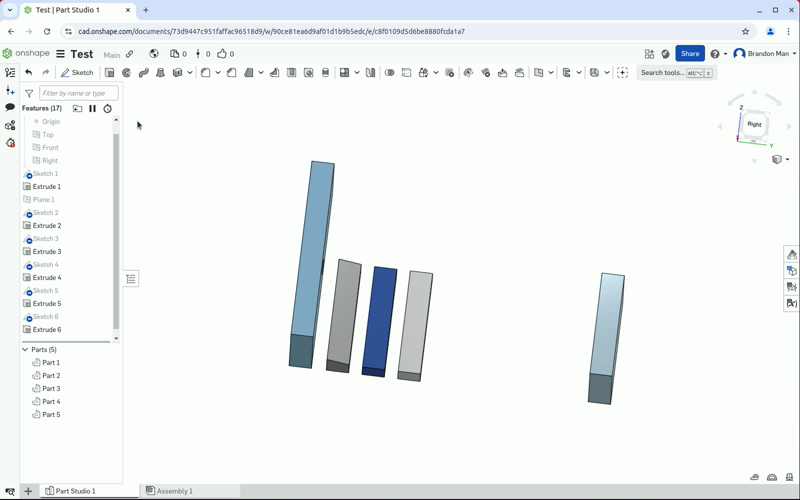
key(right, 3)
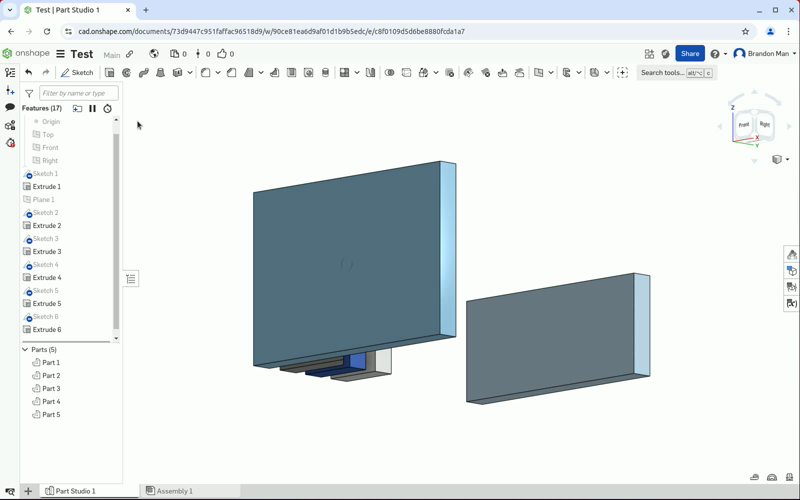
key(down, 3)
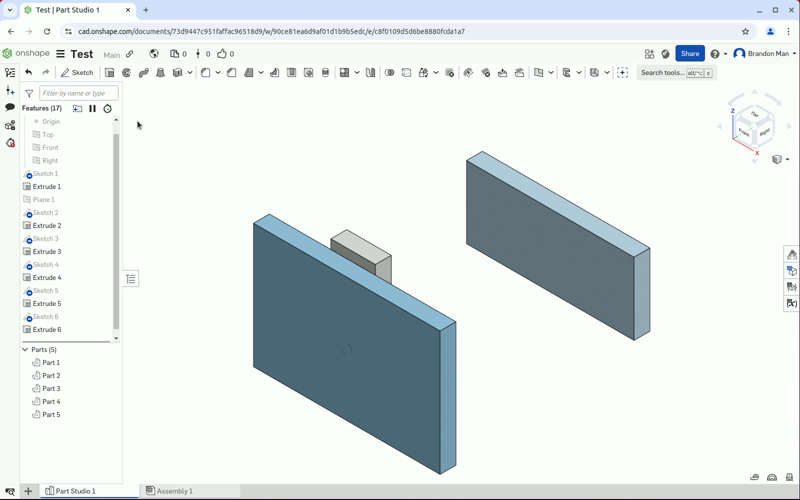
mouse_move(69, 176)
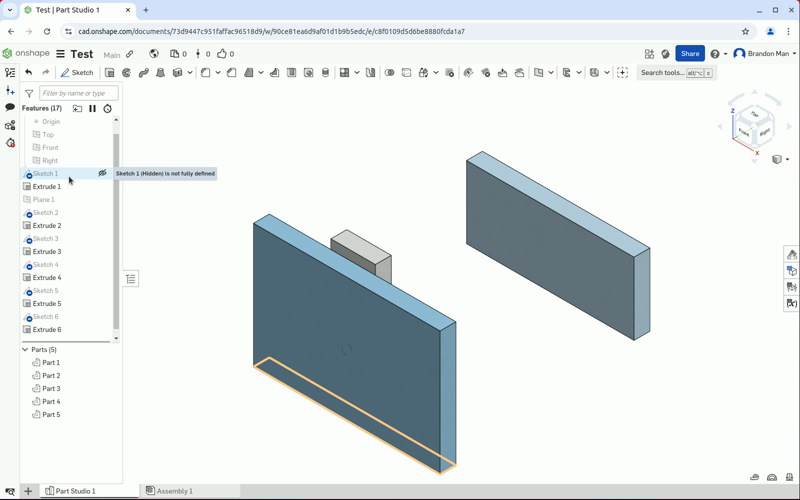
click(69, 176)